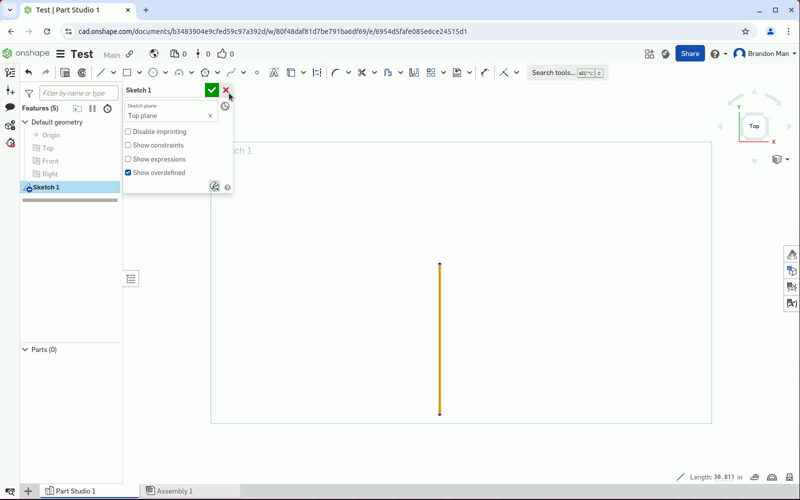
key(shift+h)
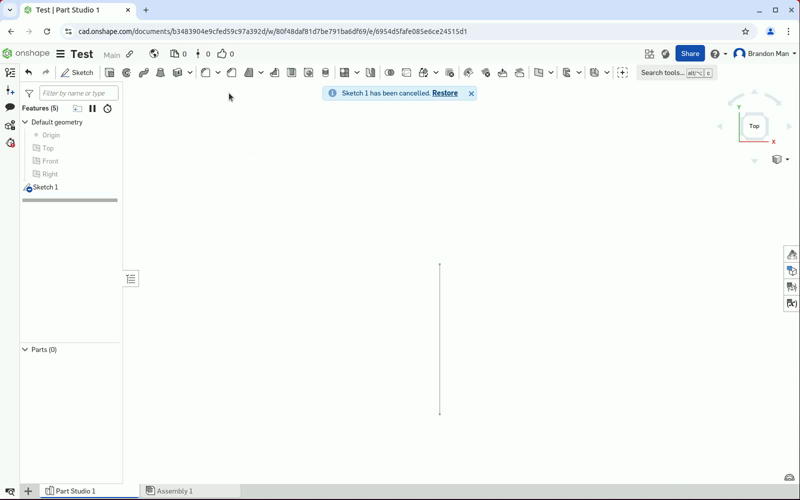
key(shift+s)
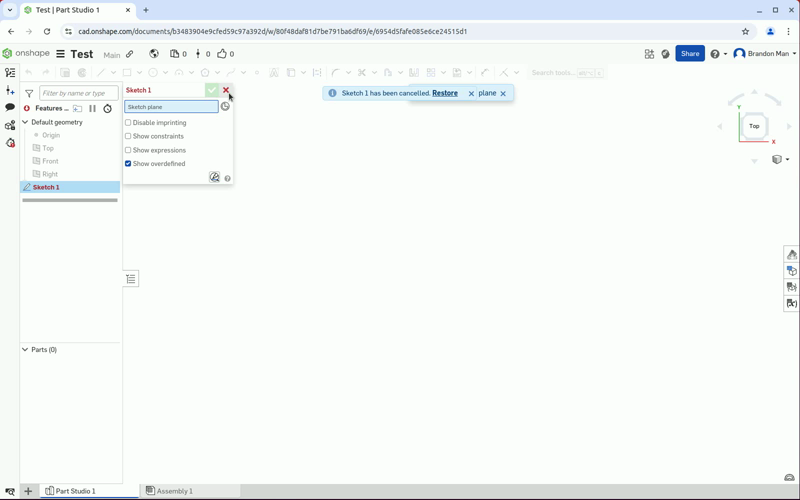
mouse_move(73, 150)
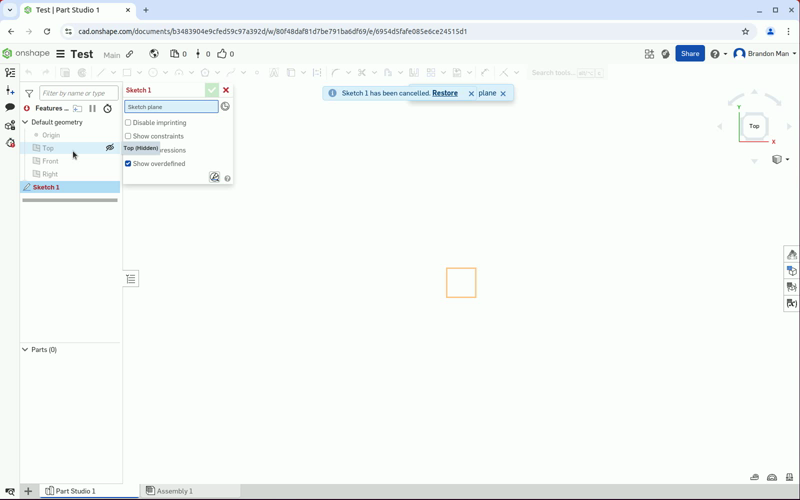
click(73, 150)
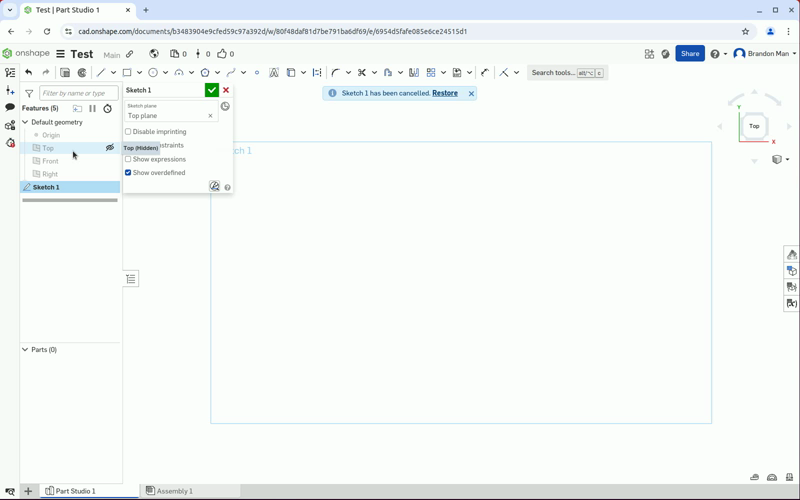
mouse_move(73, 352)
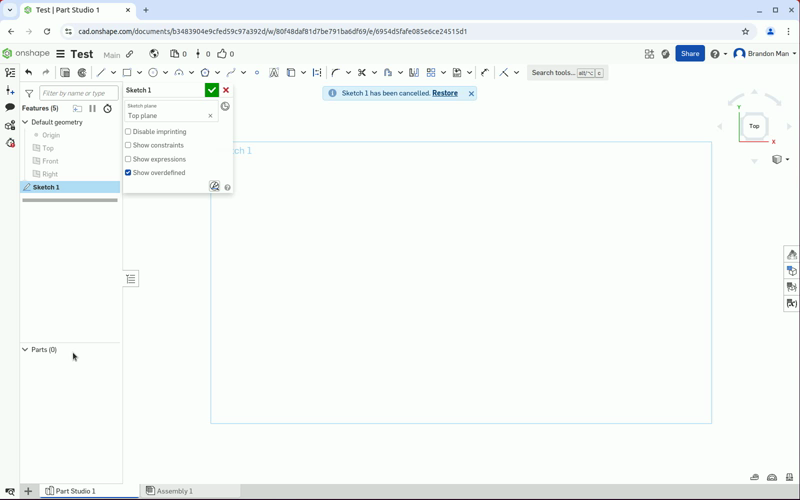
key(y)
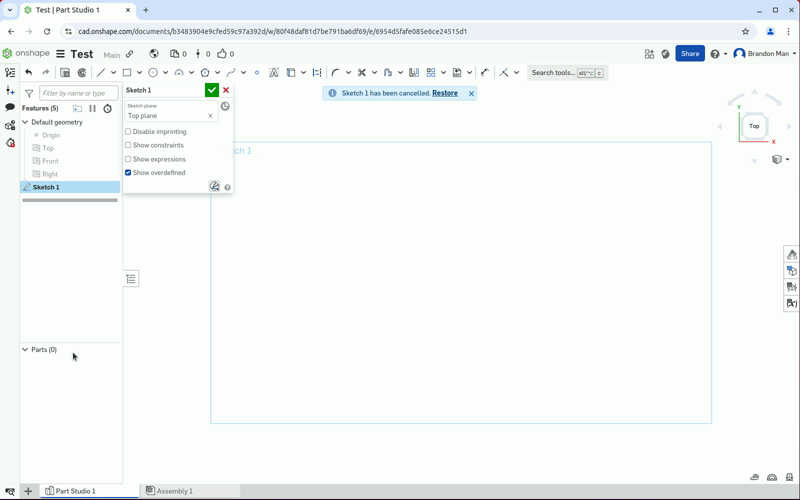
key(l)
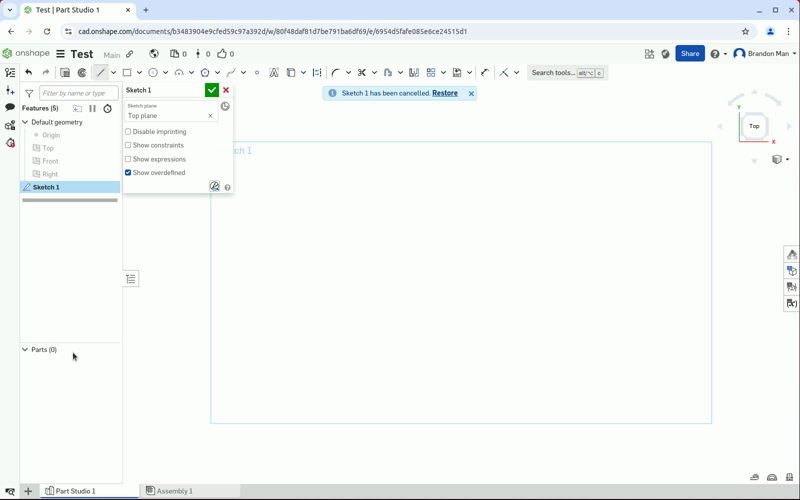
key_down(shift)
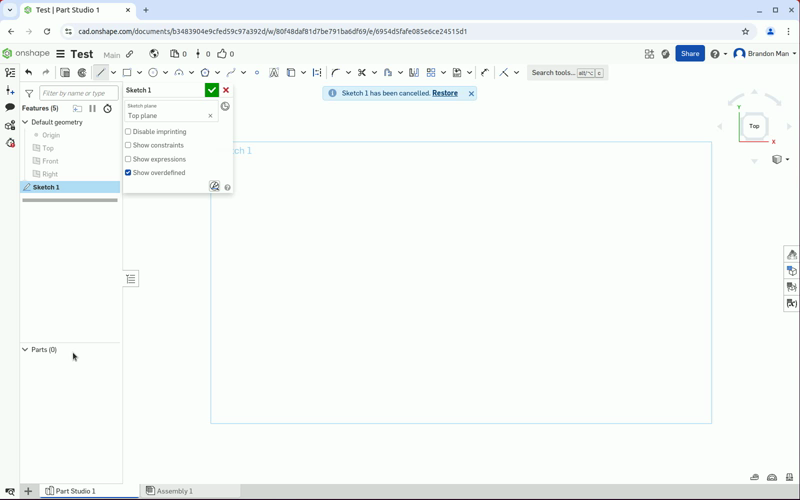
mouse_move(361, 249)
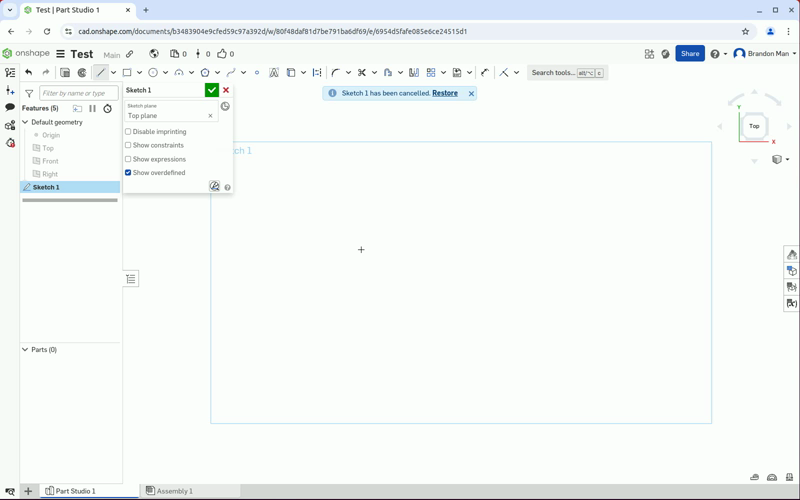
click(361, 249)
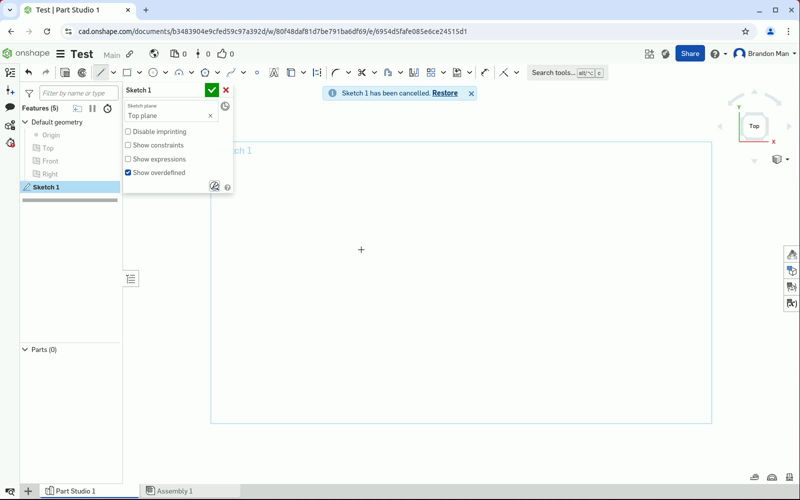
key_up(shift)
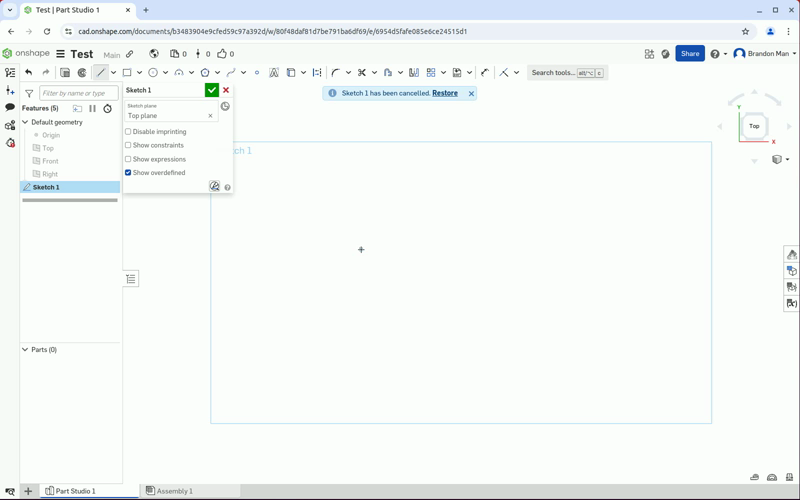
key_down(shift)
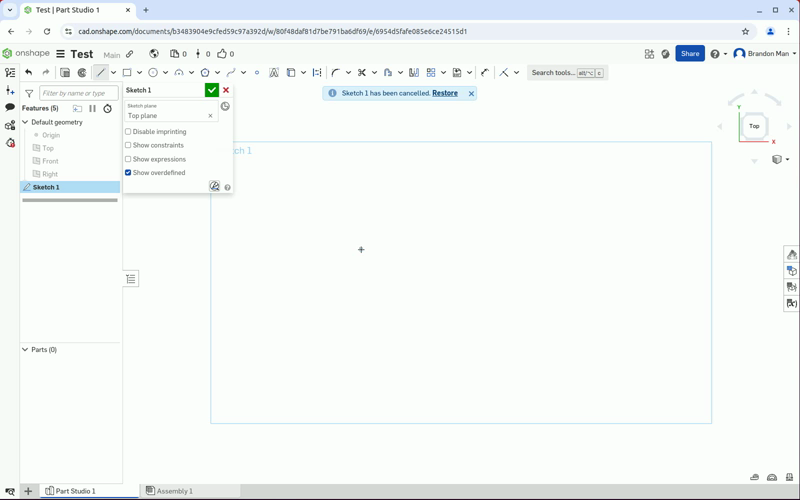
mouse_move(572, 249)
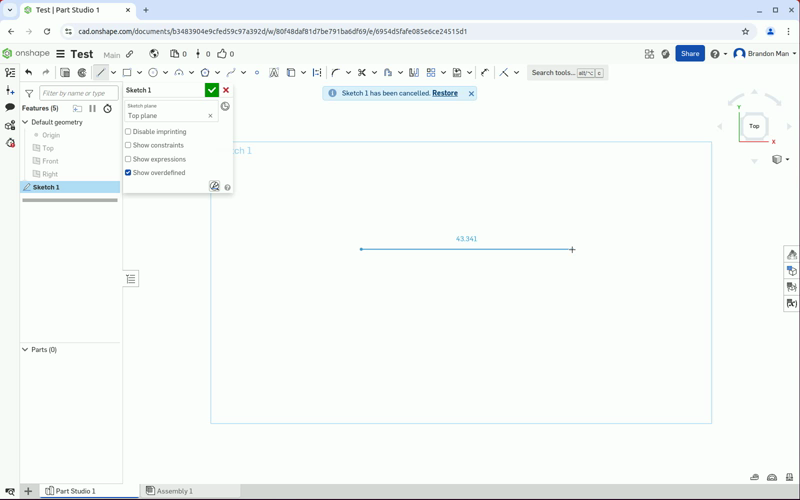
click(572, 249)
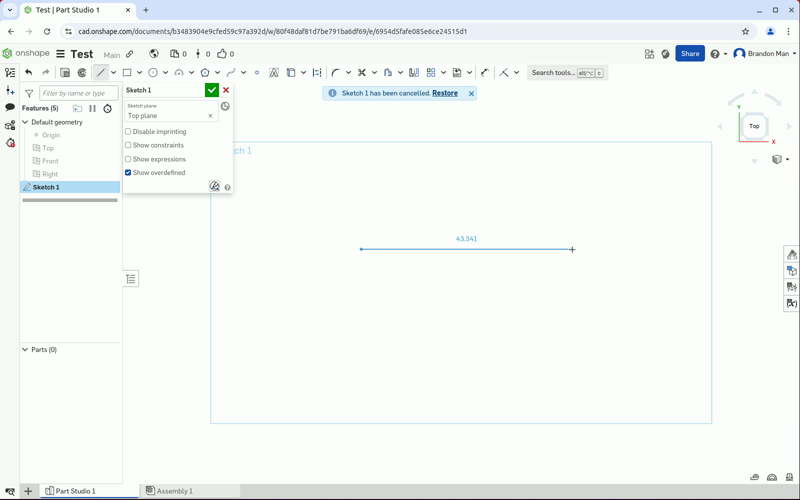
key_up(shift)
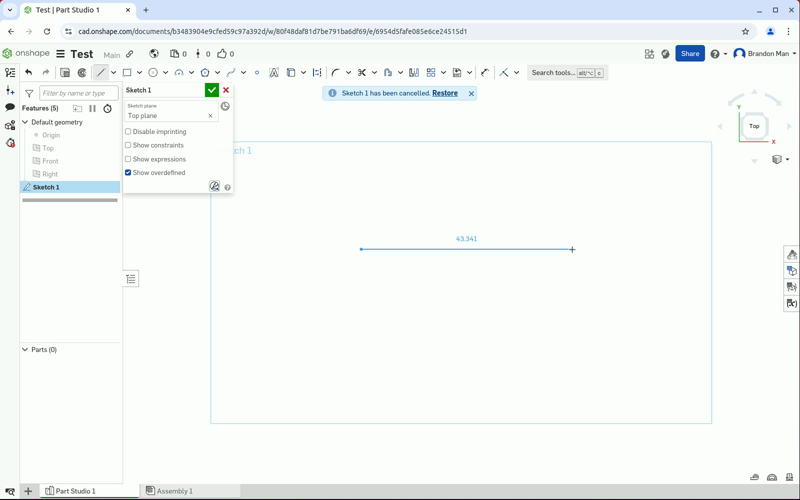
key_down(shift)
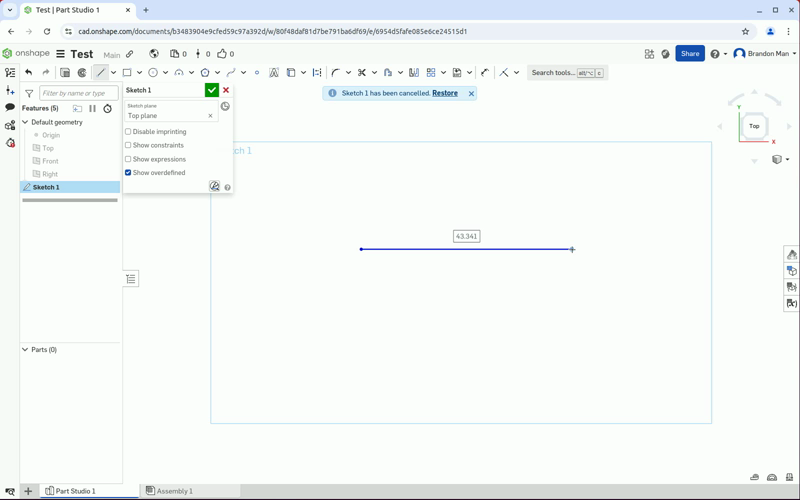
mouse_move(589, 249)
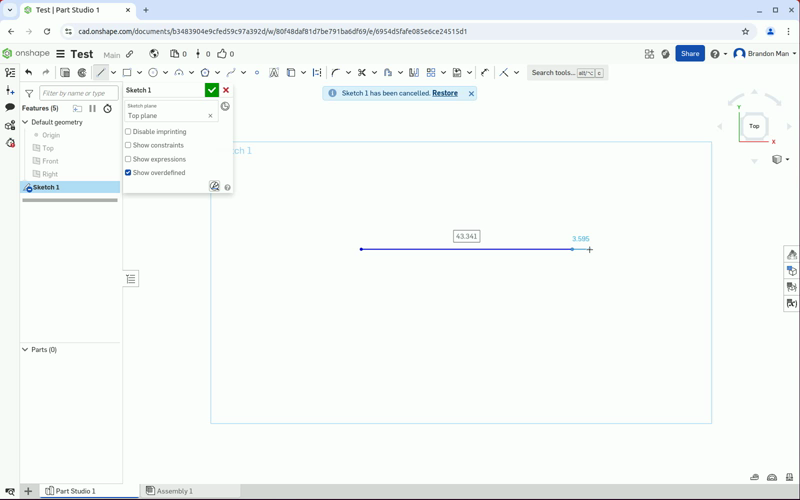
mouse_move(572, 195)
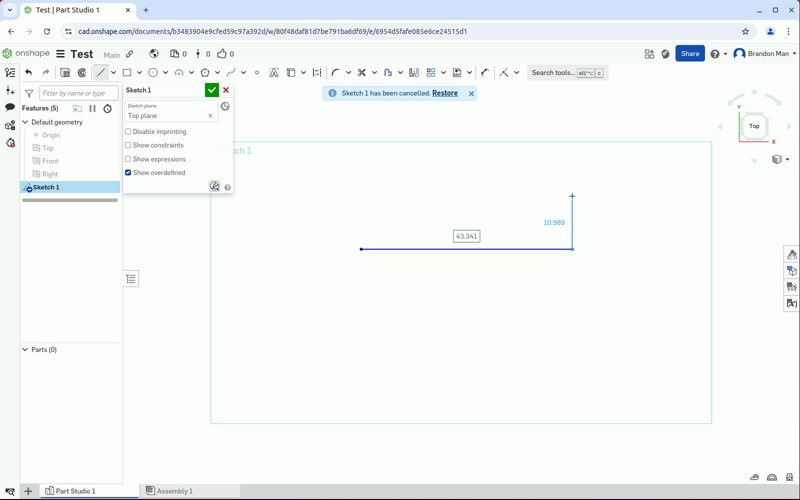
click(572, 195)
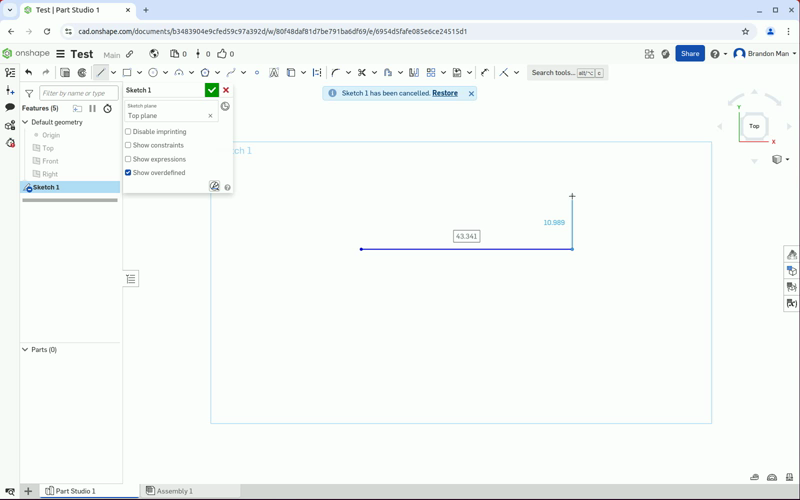
key_up(shift)
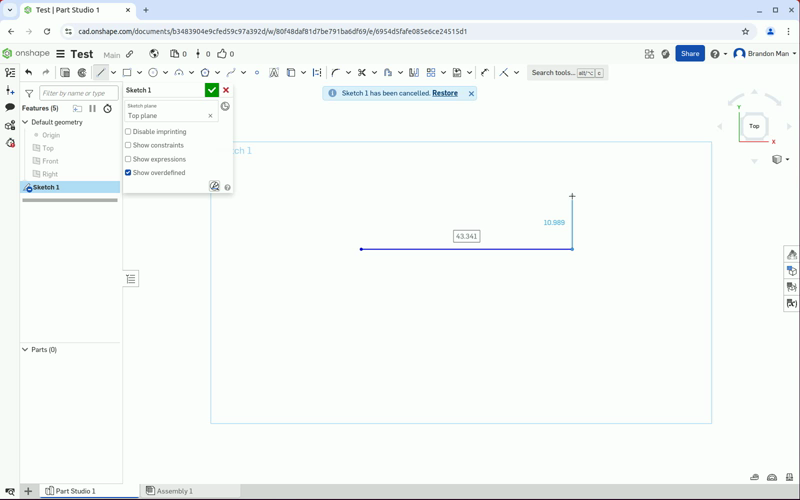
key_down(shift)
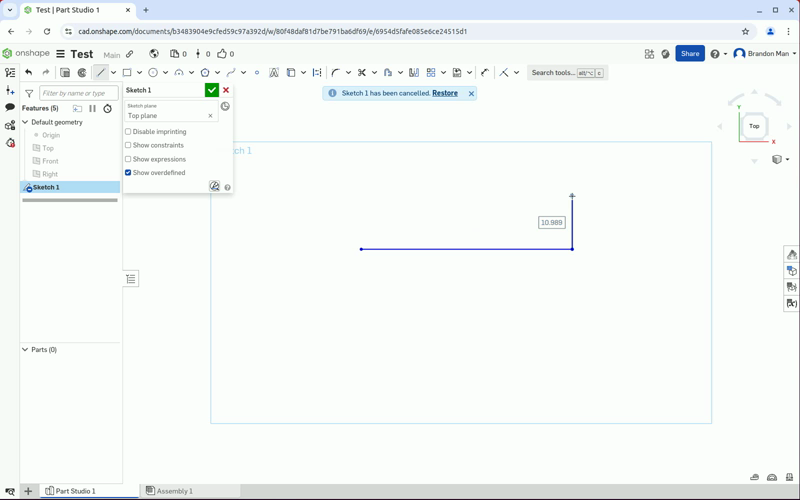
mouse_move(361, 195)
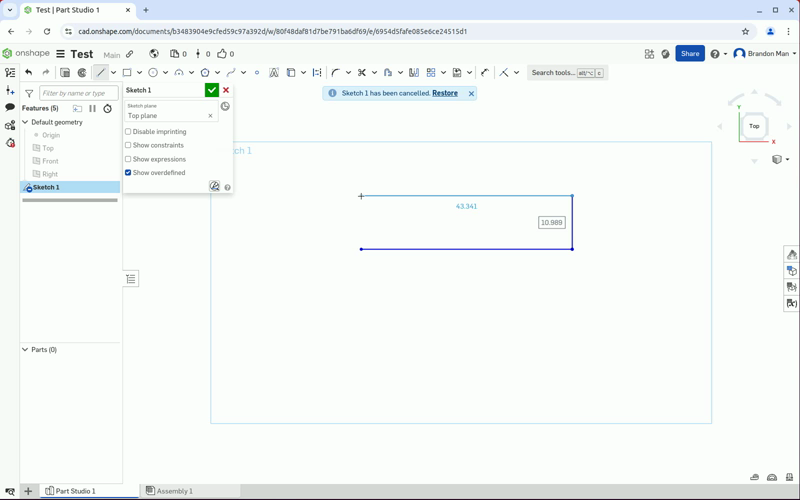
click(361, 195)
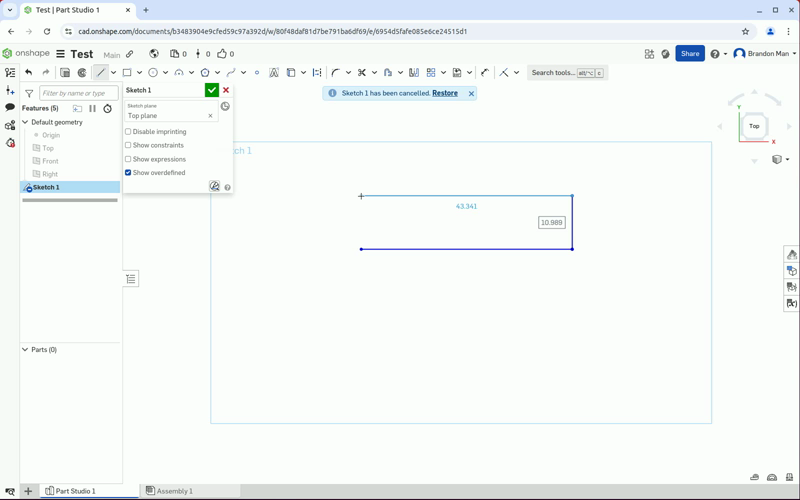
key_up(shift)
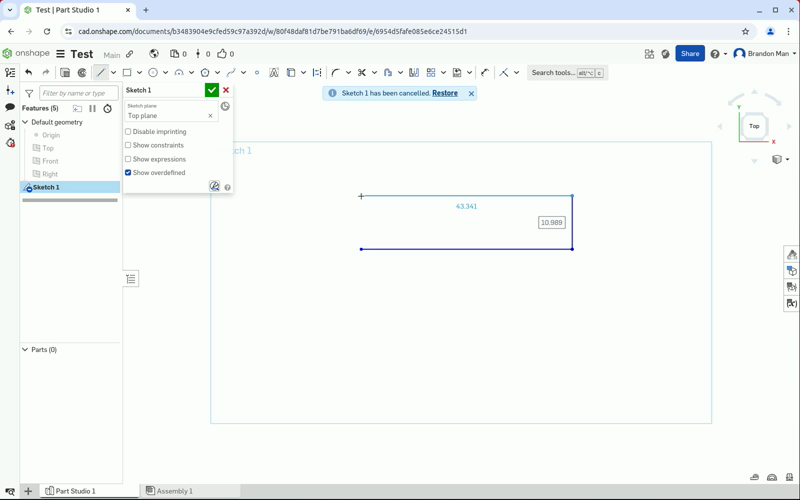
key_down(shift)
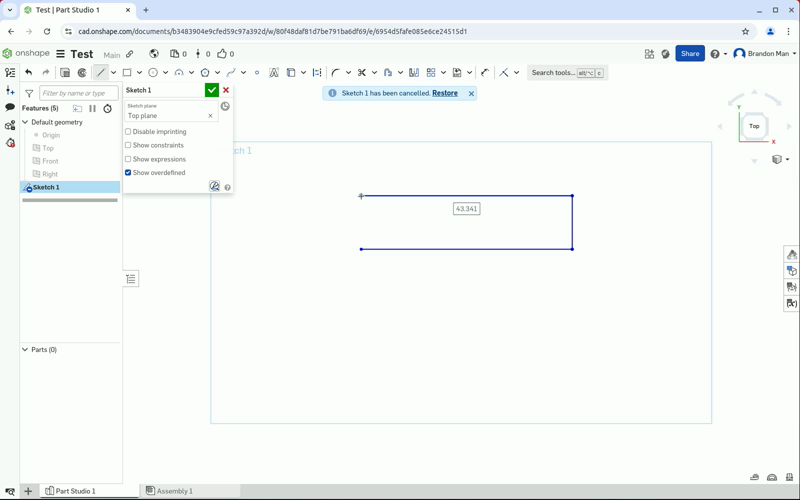
mouse_move(391, 195)
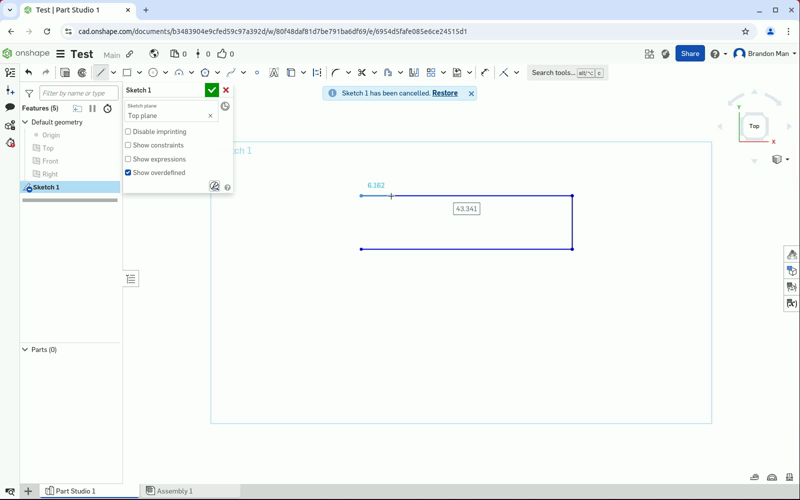
mouse_move(361, 213)
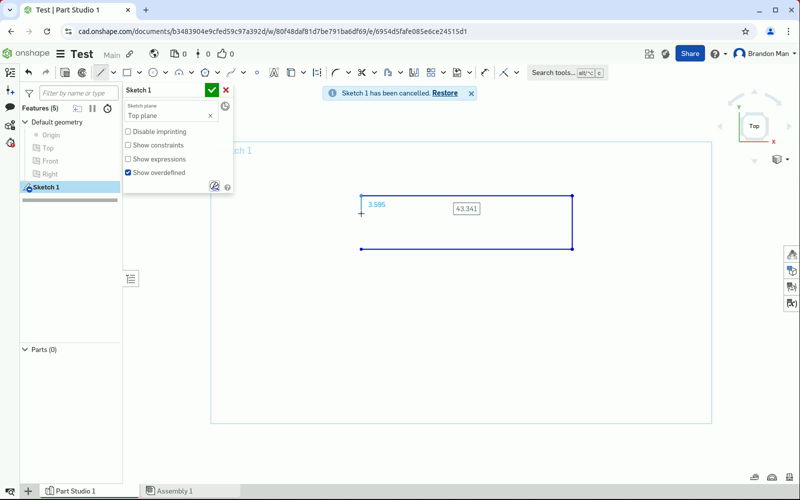
click(361, 213)
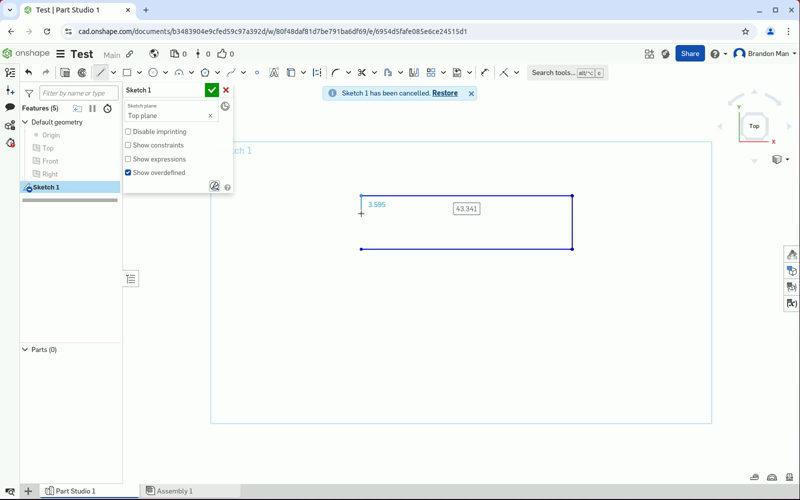
key_up(shift)
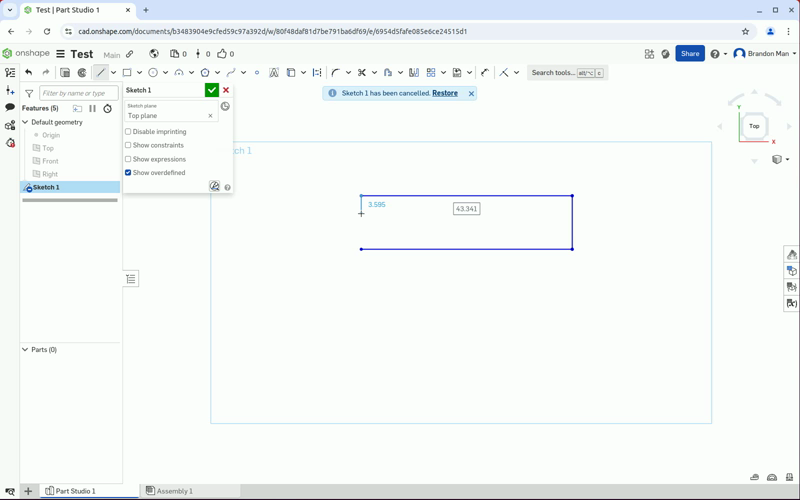
key_down(shift)
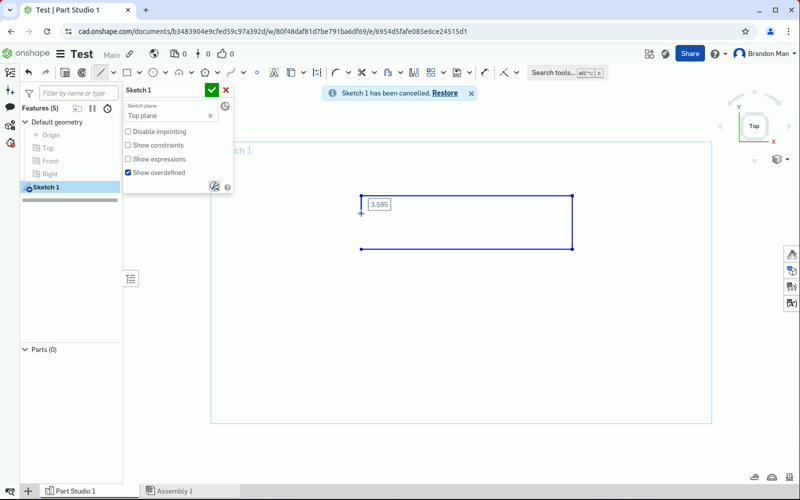
mouse_move(543, 213)
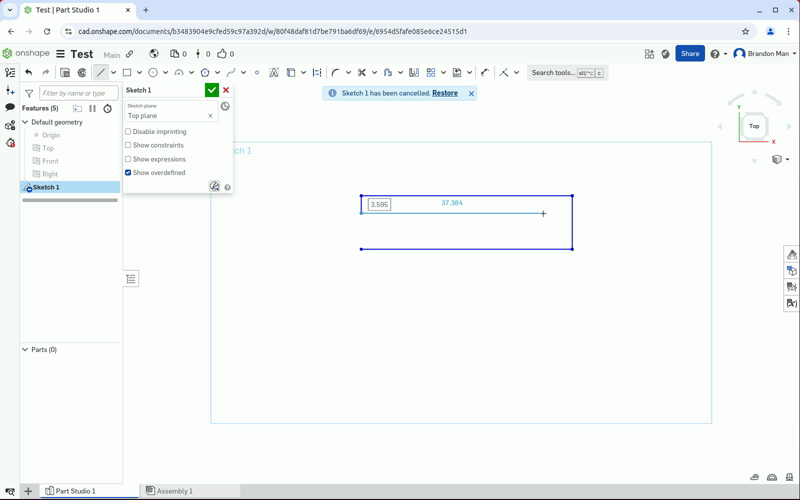
click(543, 213)
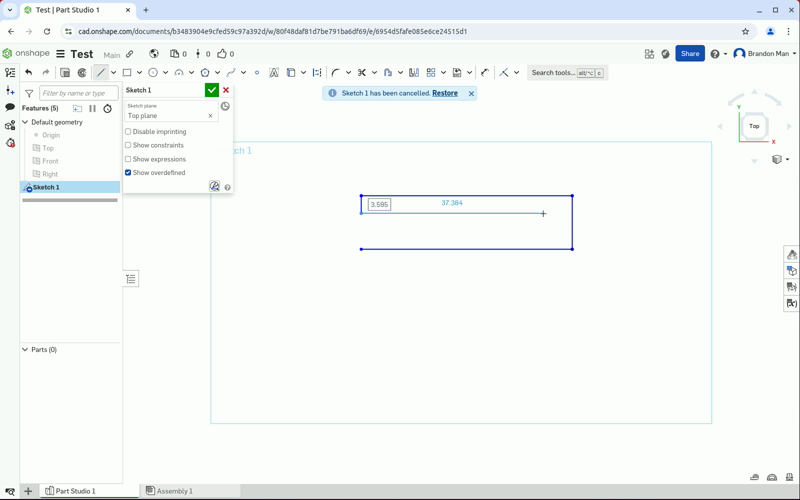
key_up(shift)
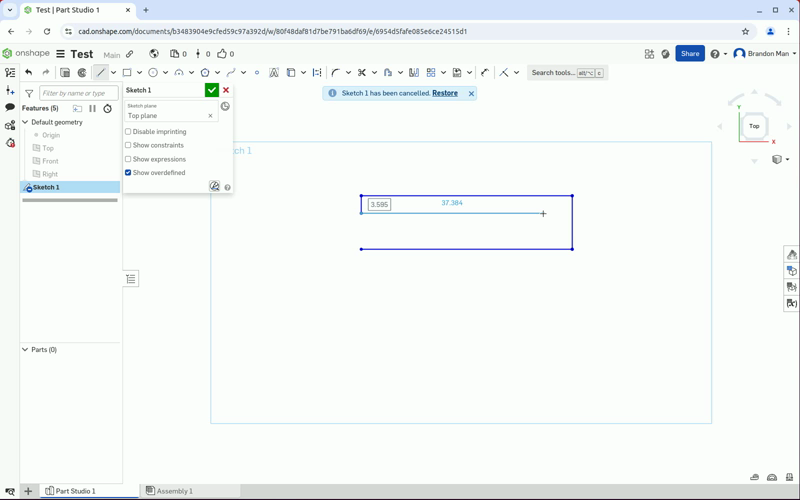
key(esc)
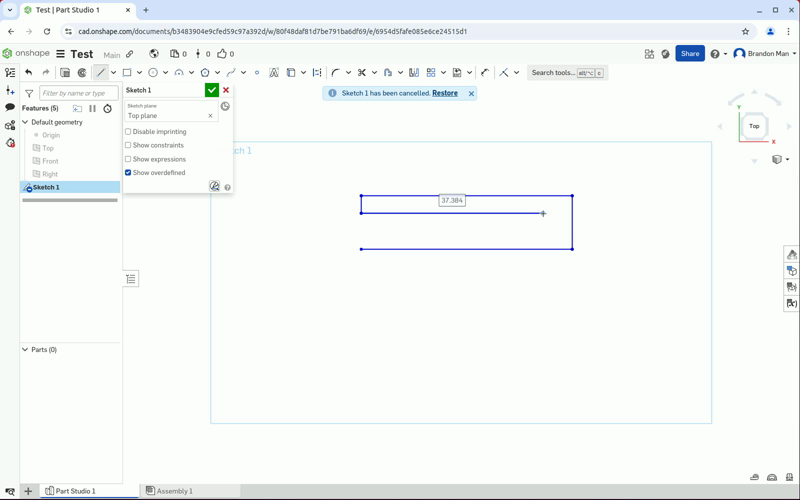
key(a)
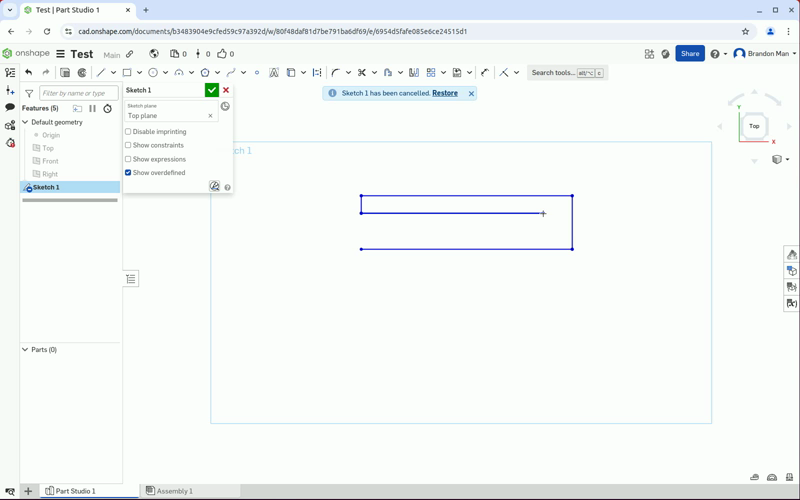
mouse_move(543, 213)
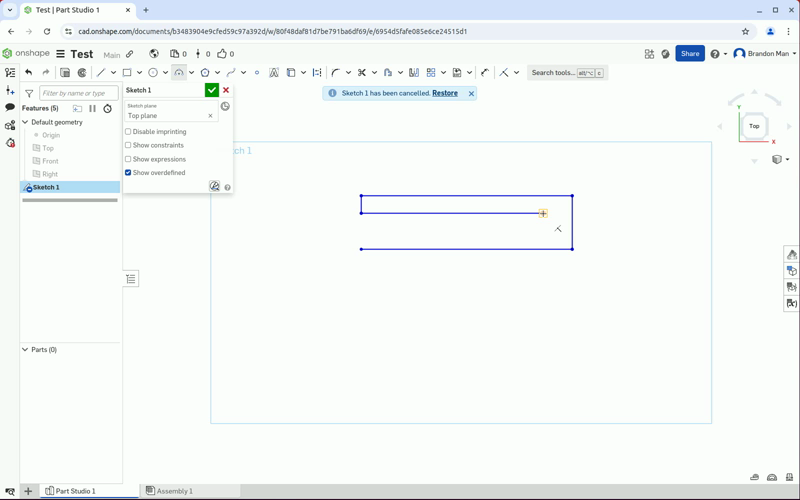
click(543, 213)
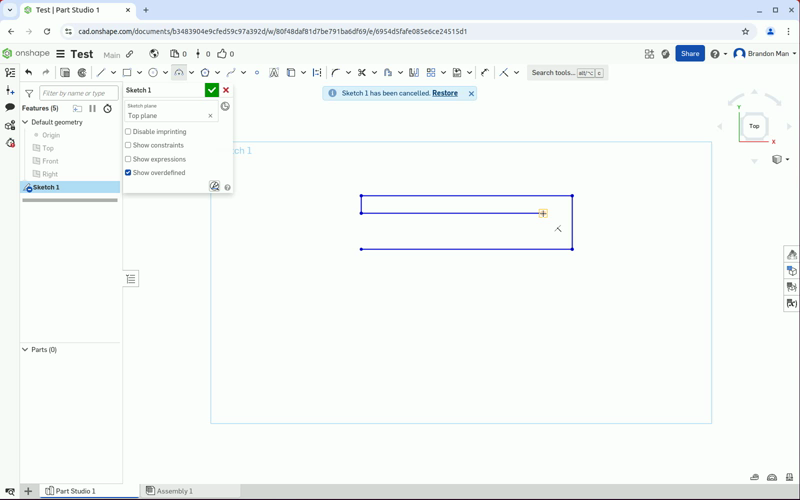
key_down(shift)
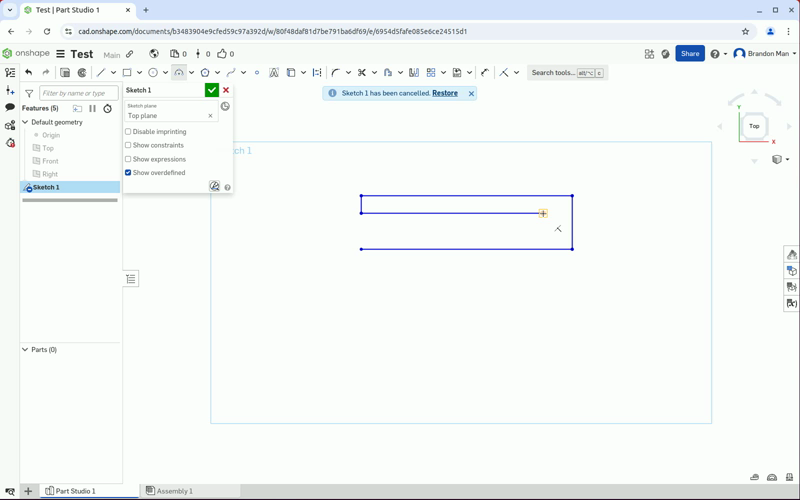
mouse_move(543, 231)
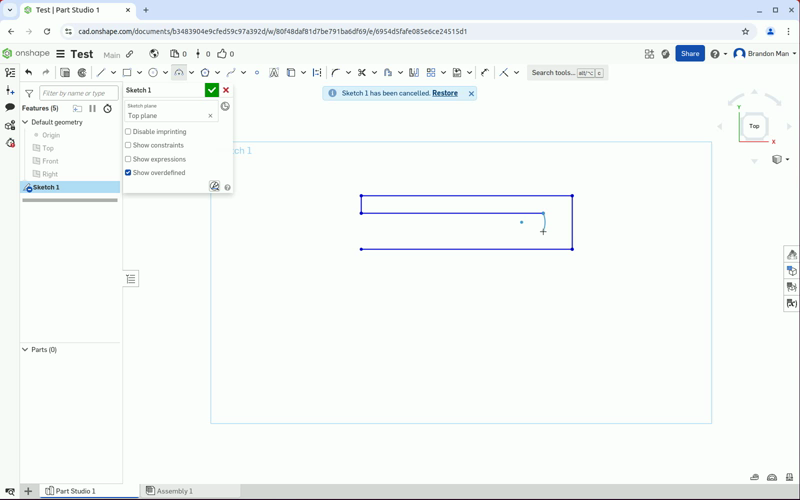
click(543, 231)
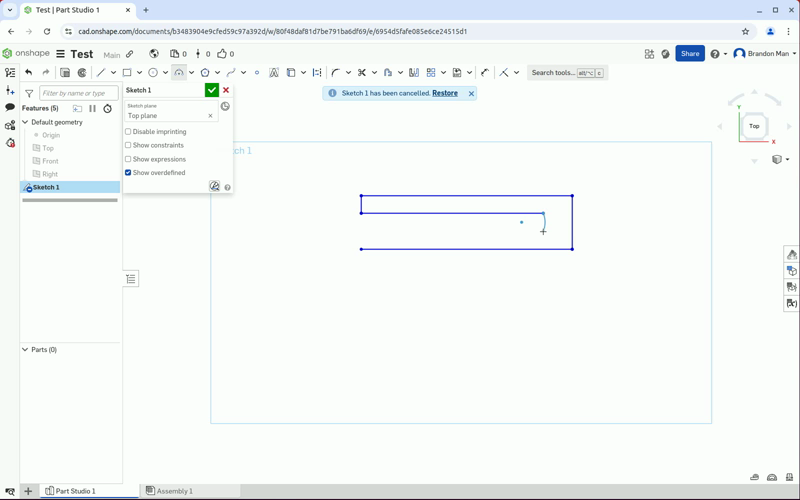
mouse_move(552, 222)
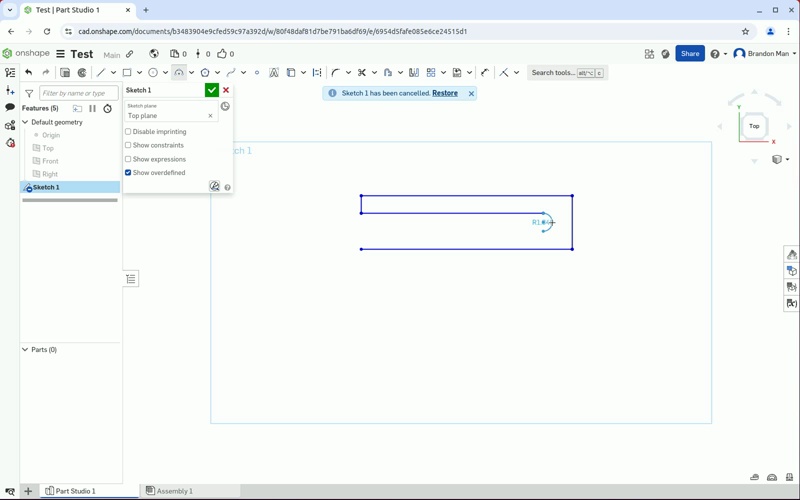
click(552, 222)
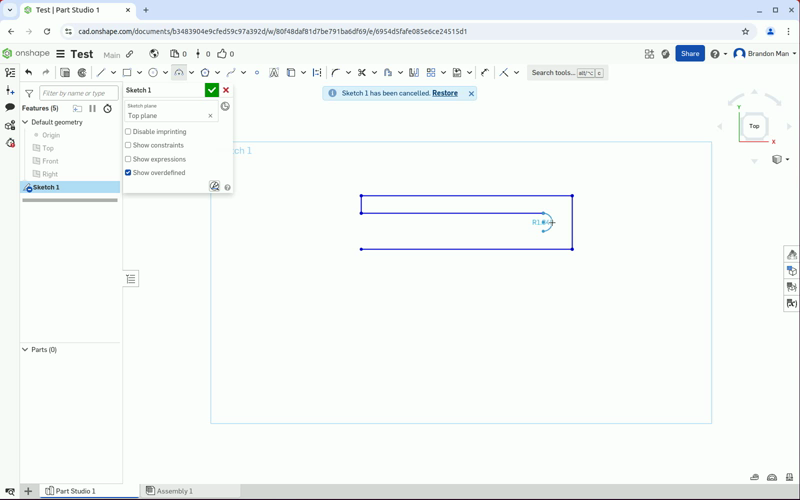
key_up(shift)
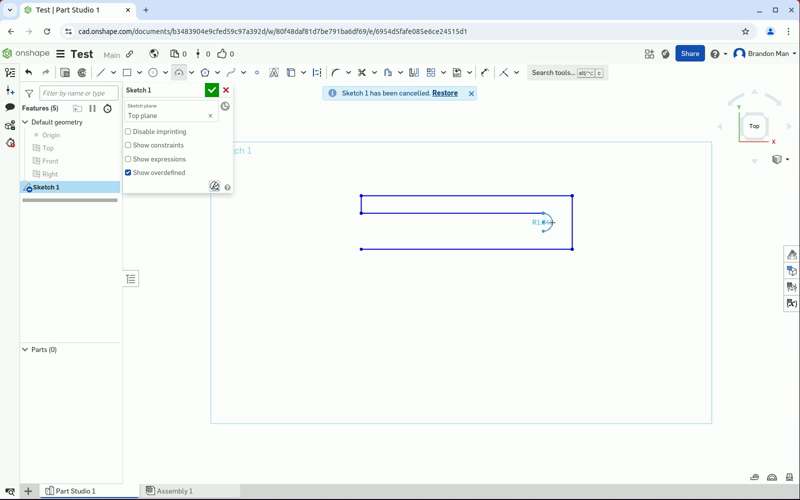
key(esc)
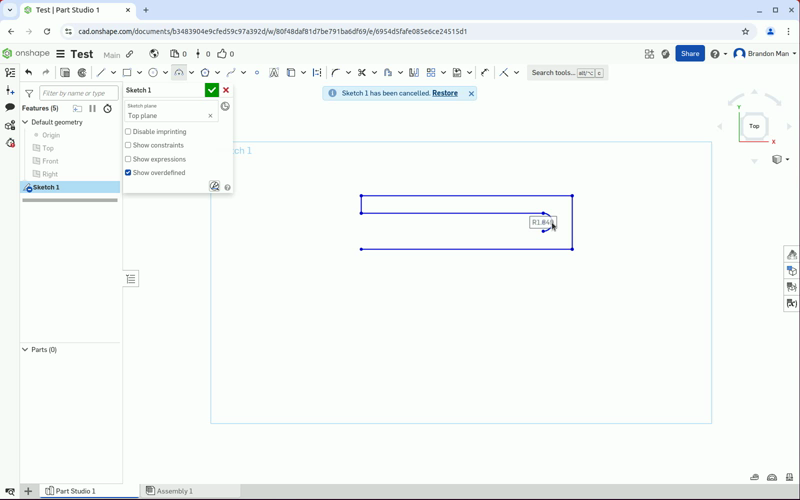
key(l)
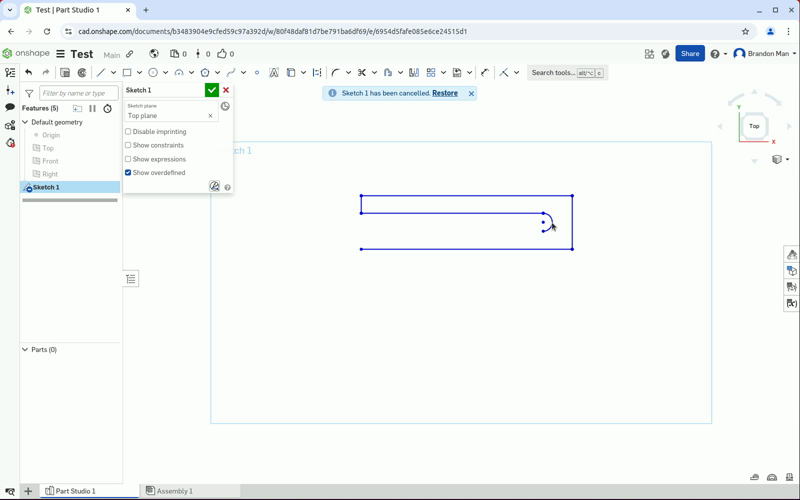
mouse_move(543, 231)
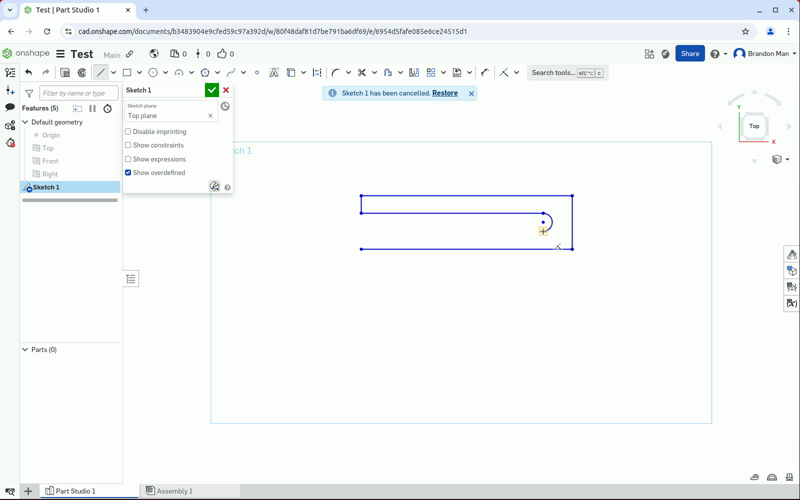
click(543, 231)
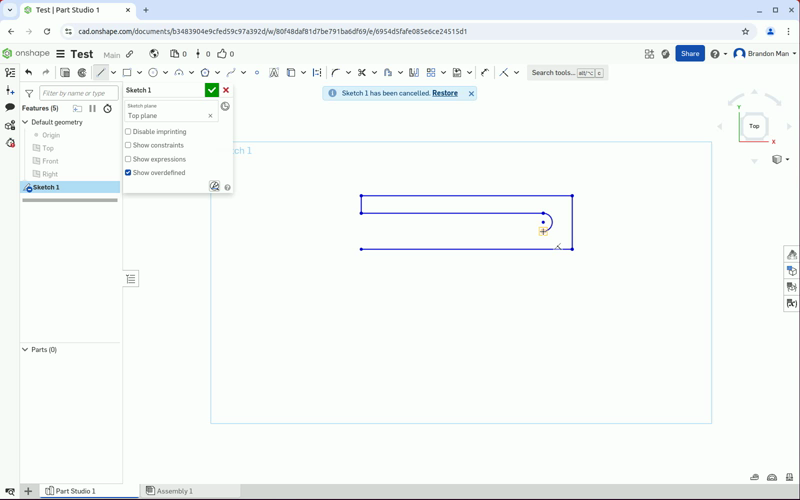
key_down(shift)
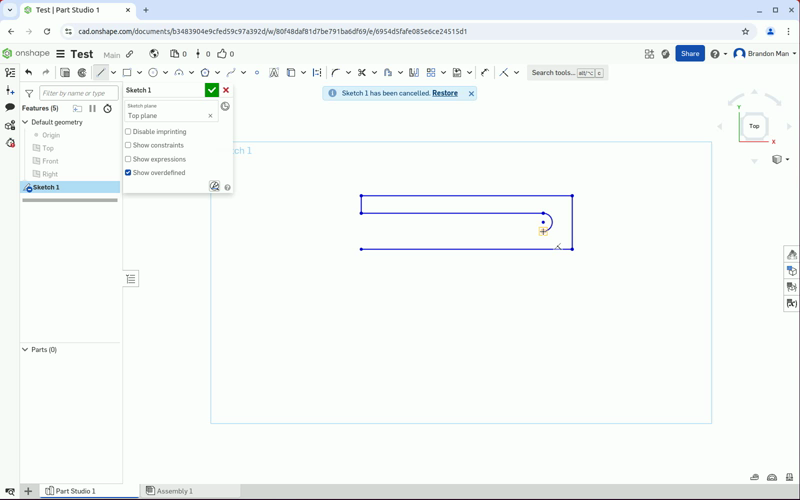
mouse_move(361, 231)
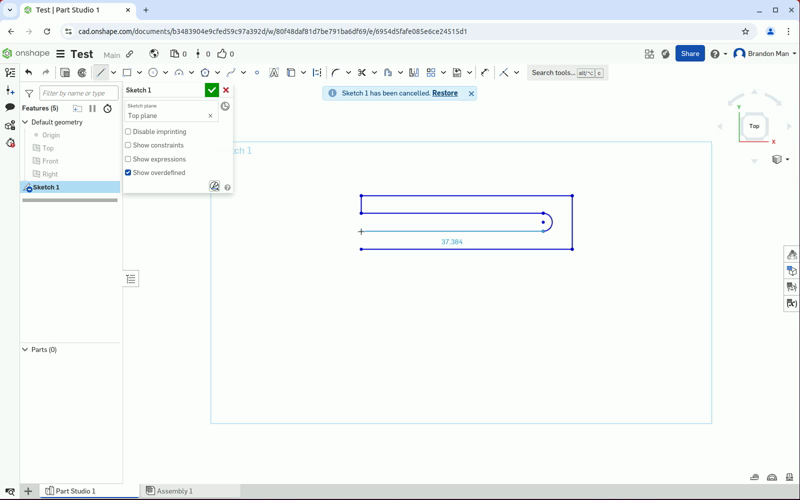
click(361, 231)
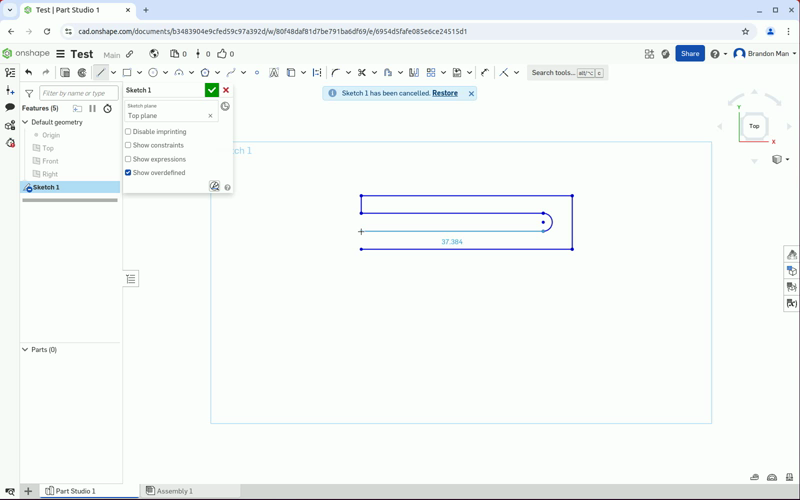
key_up(shift)
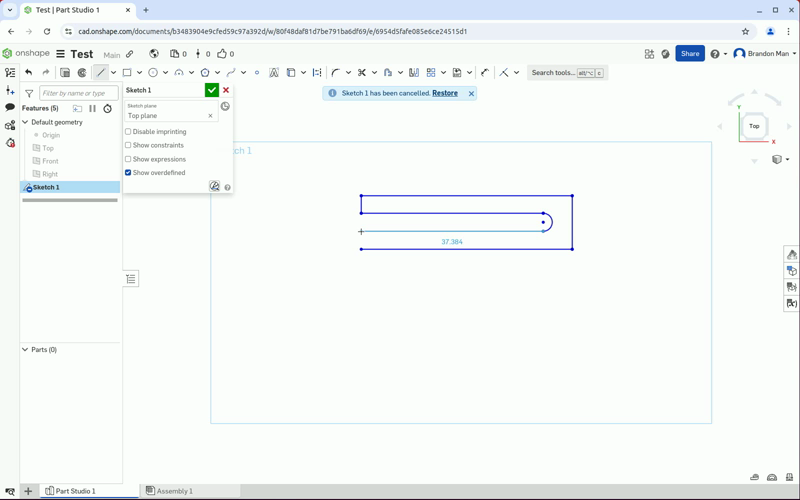
mouse_move(391, 231)
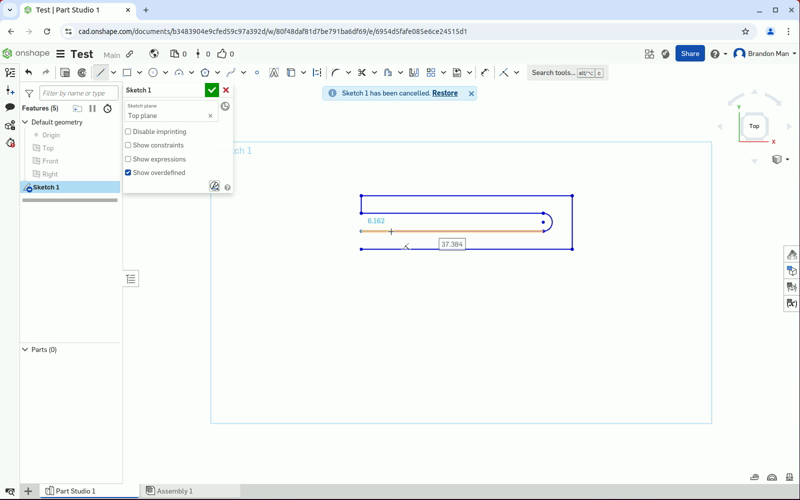
key_down(shift)
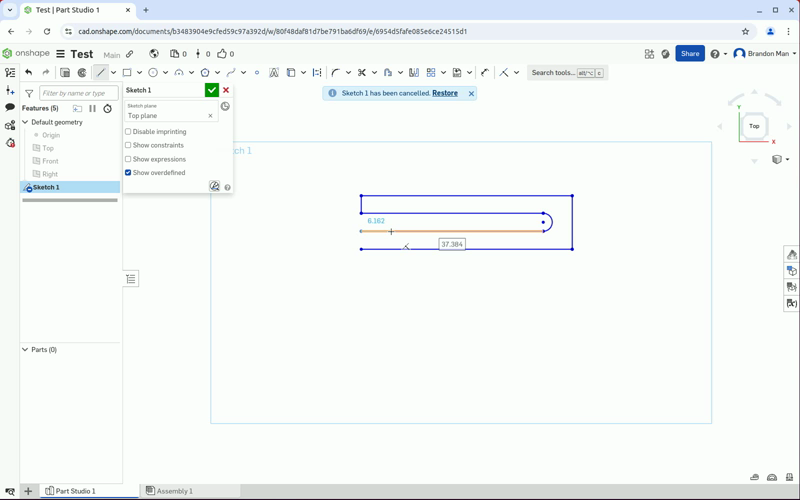
mouse_move(361, 249)
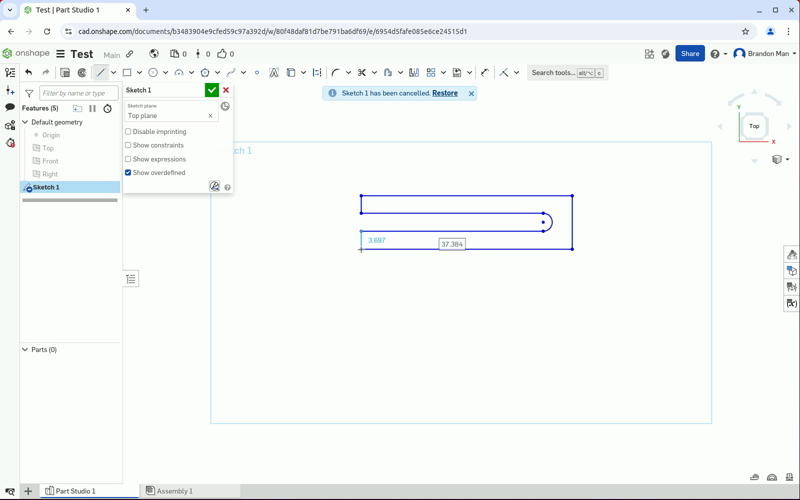
key_up(shift)
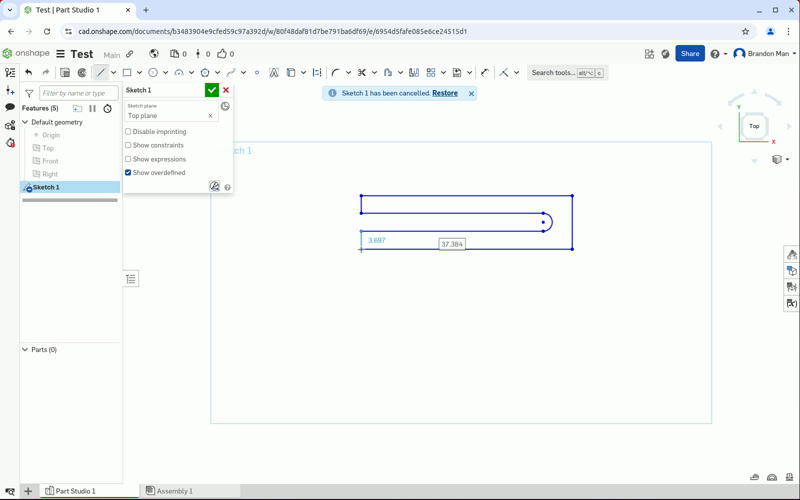
click(361, 249)
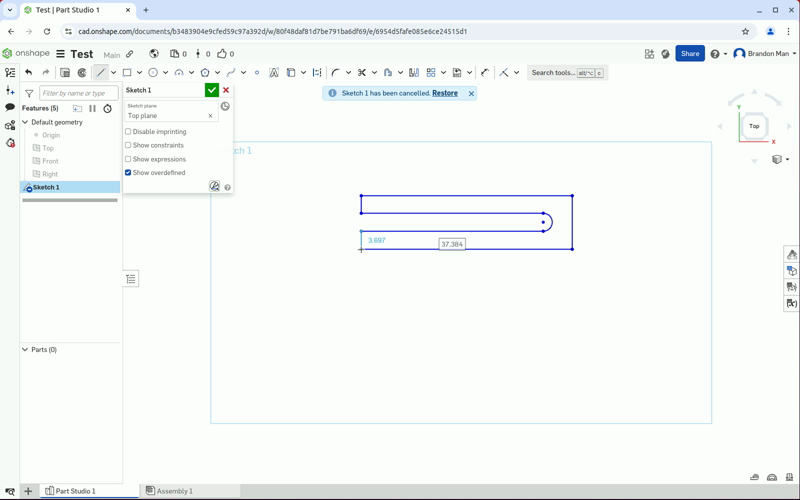
key(esc)
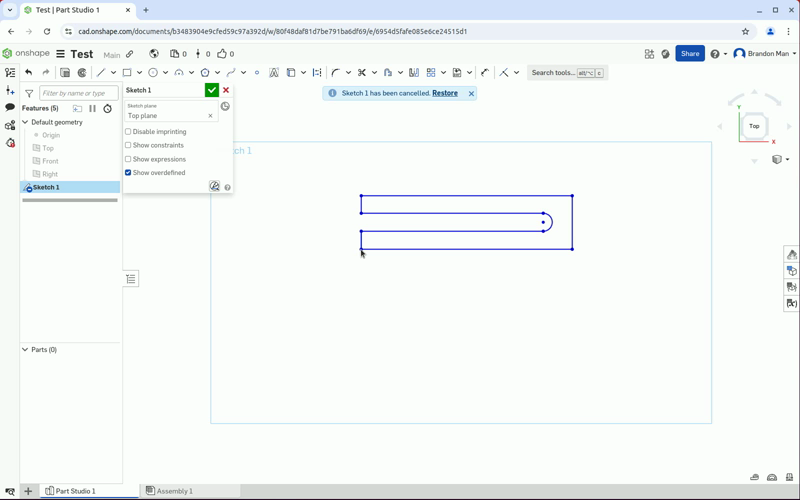
mouse_move(536, 207)
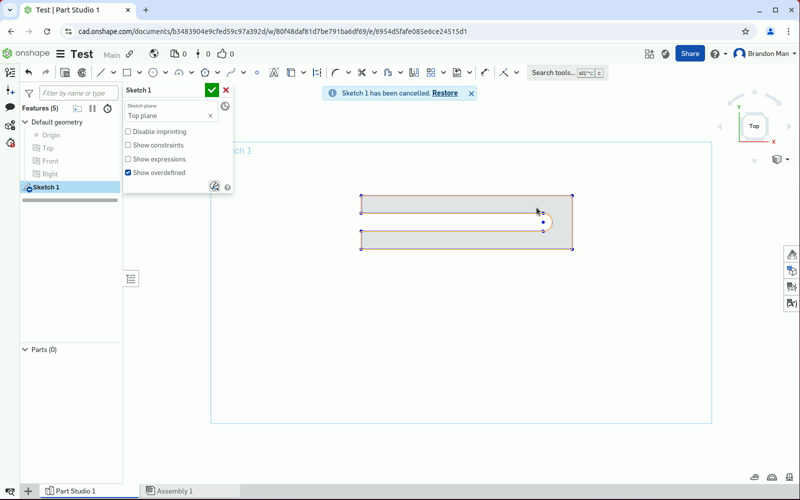
scroll(6)
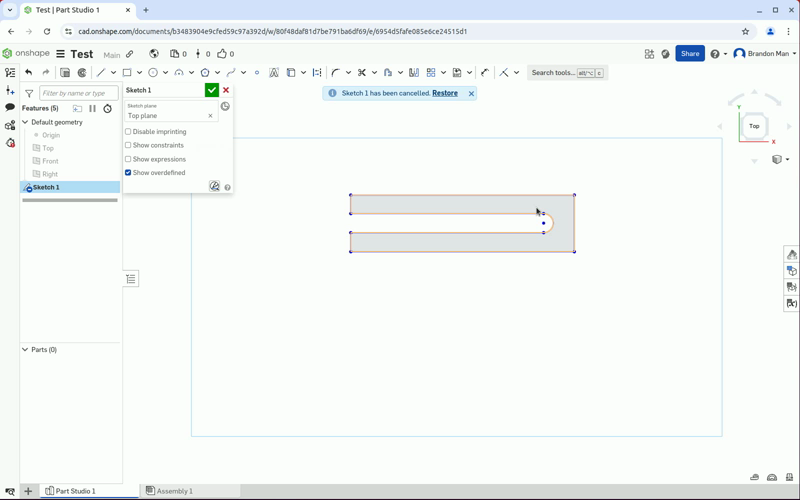
scroll(6)
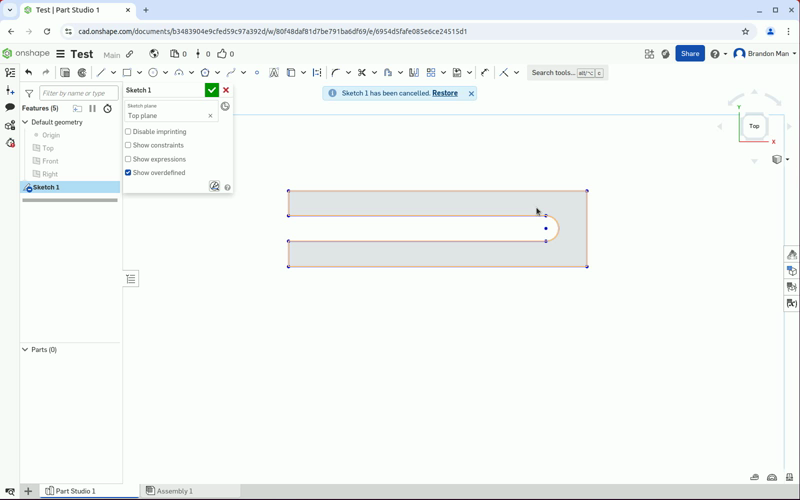
scroll(6)
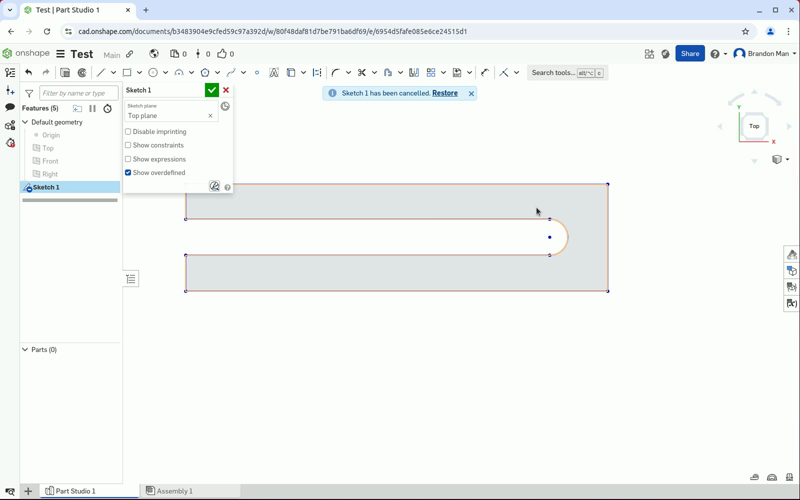
scroll(6)
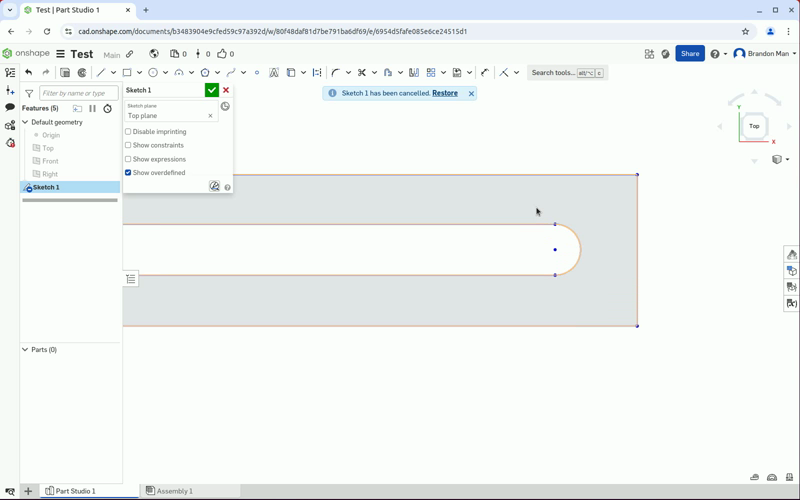
scroll(6)
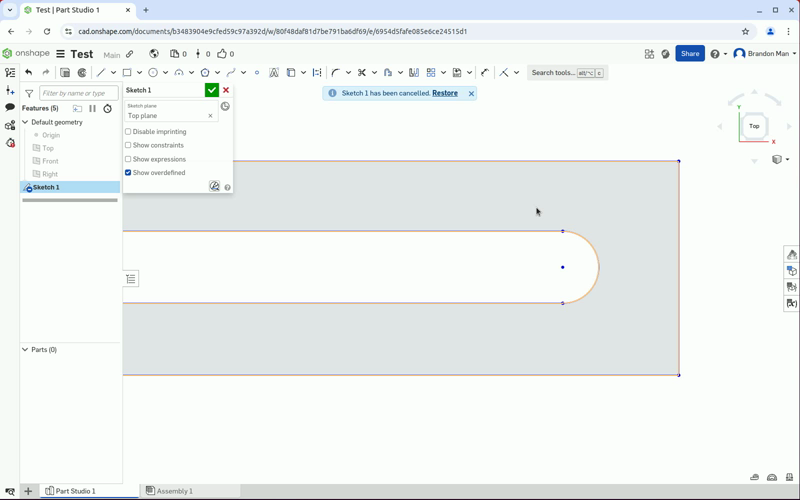
scroll(6)
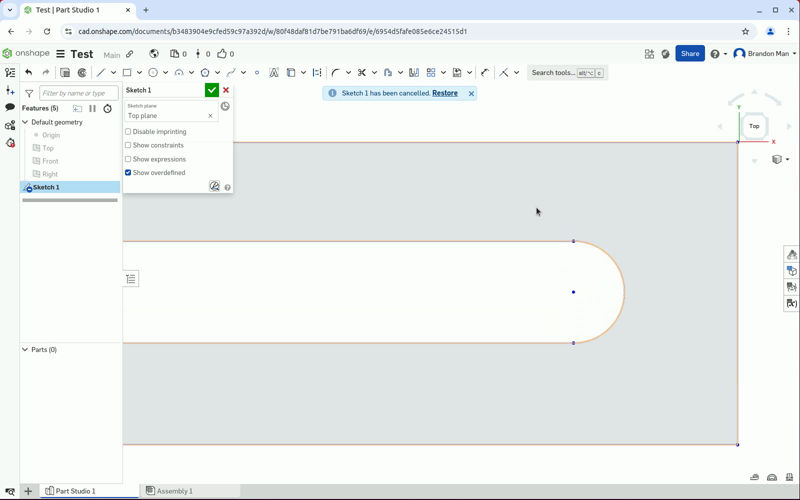
scroll(6)
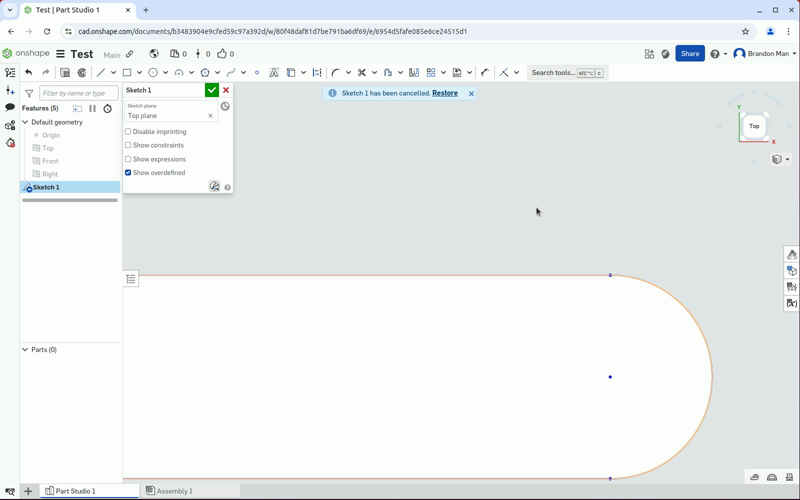
click(536, 207)
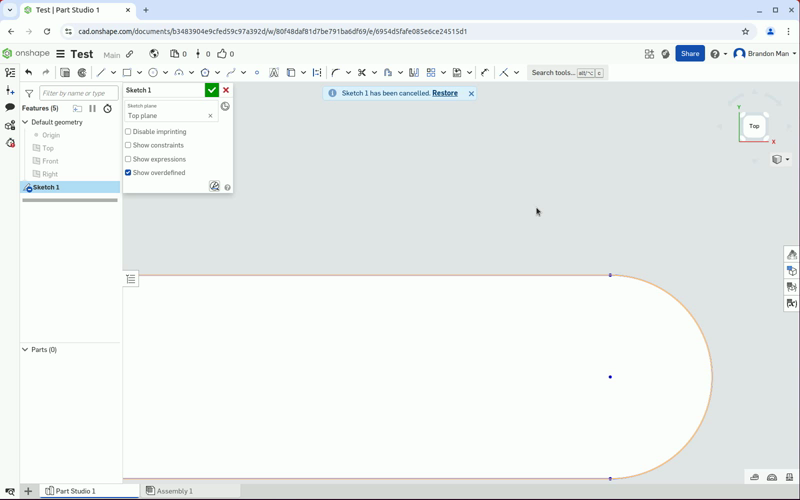
scroll(-6)
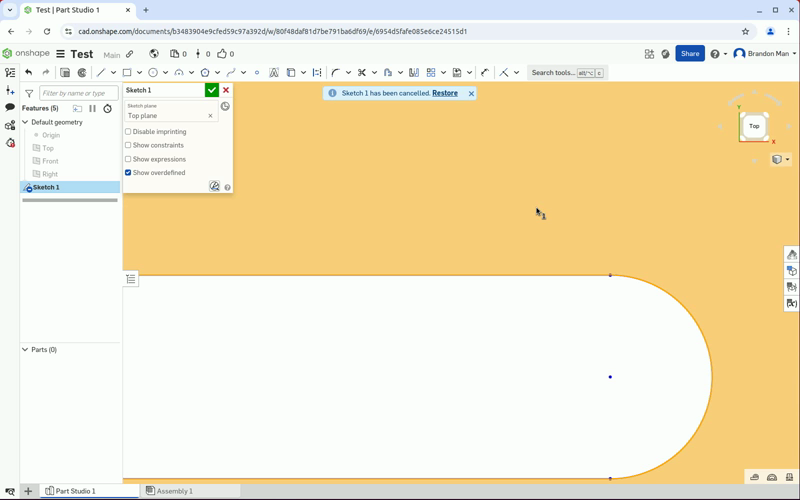
scroll(-6)
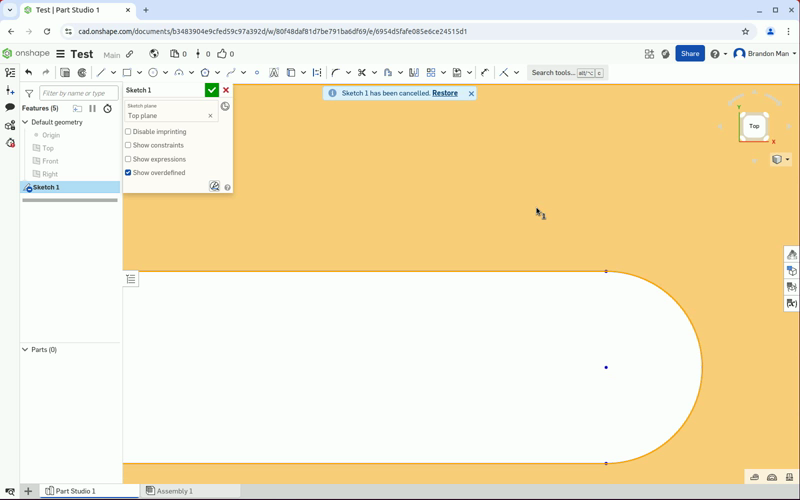
scroll(-6)
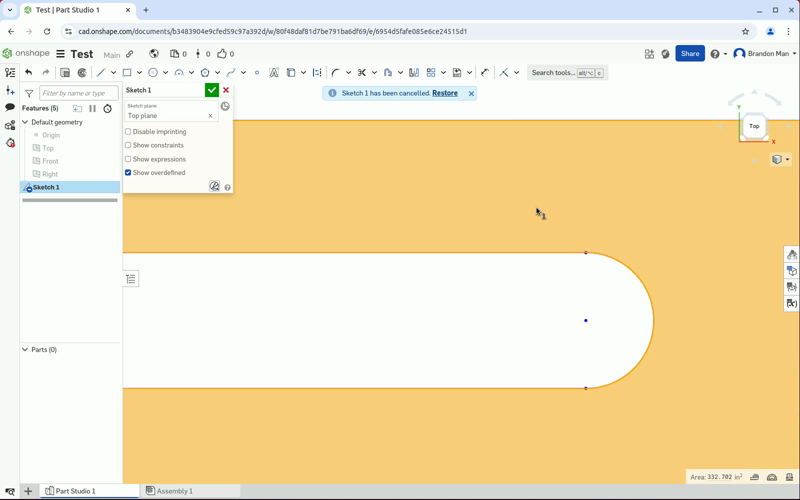
scroll(-6)
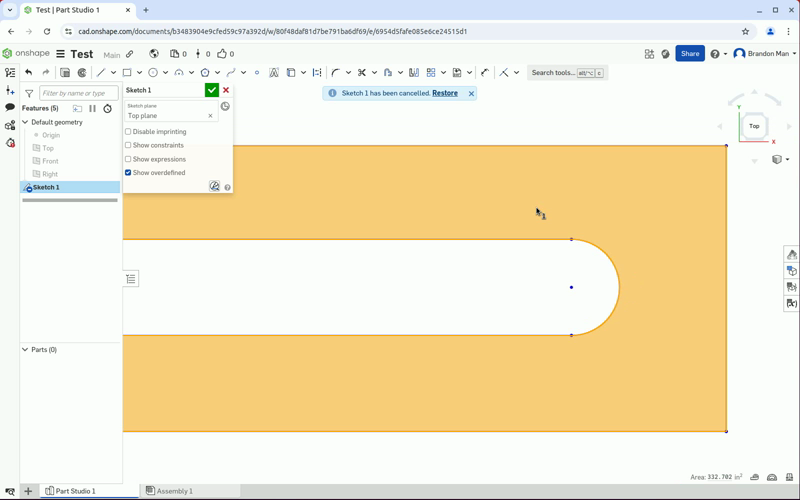
scroll(-6)
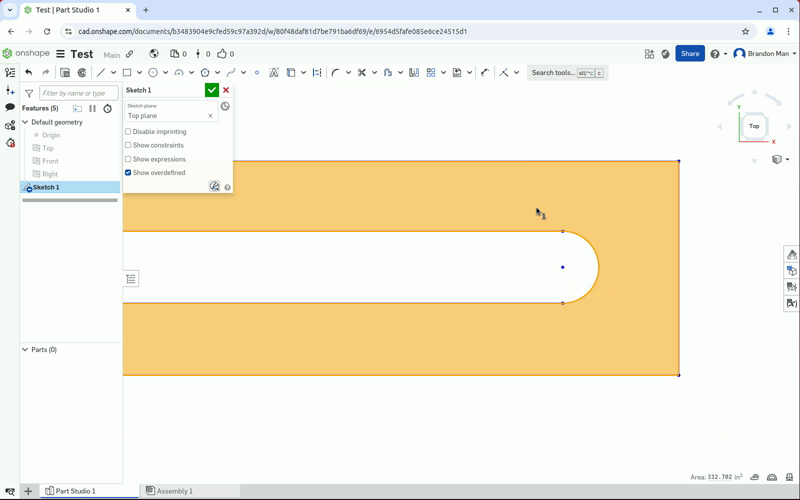
scroll(-6)
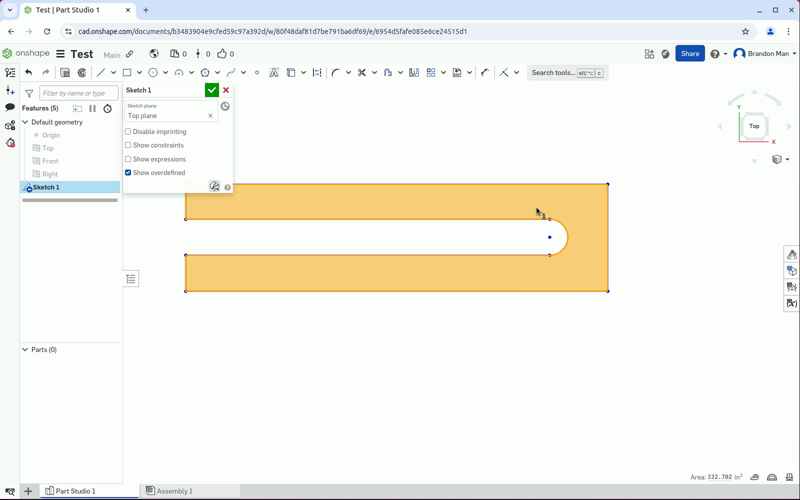
scroll(-6)
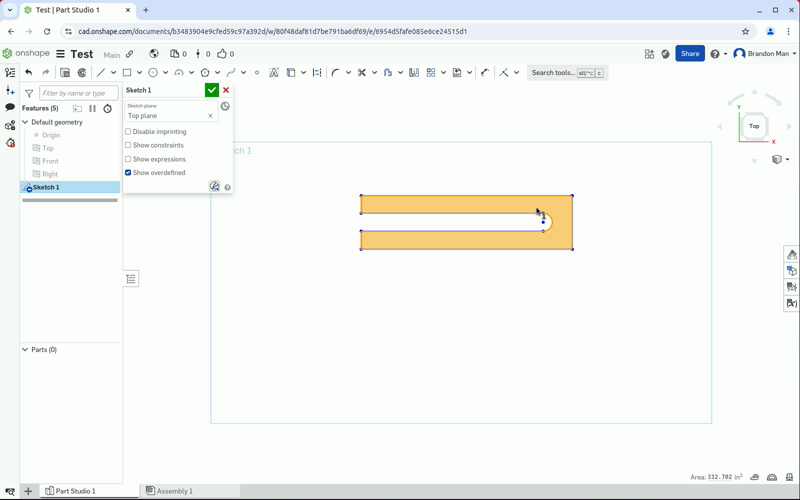
mouse_move(73, 352)
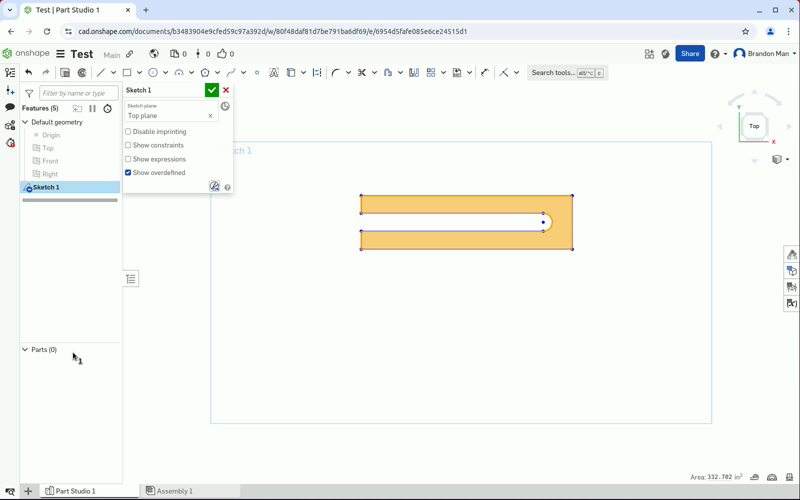
key(shift+y)
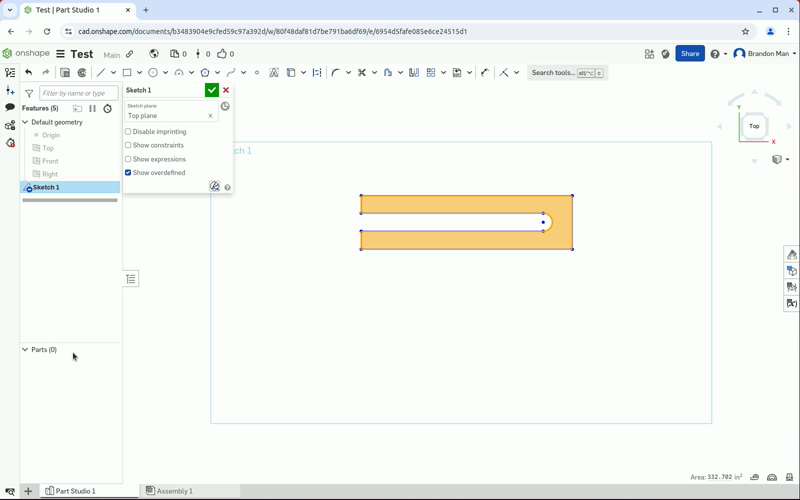
key(shift+e)
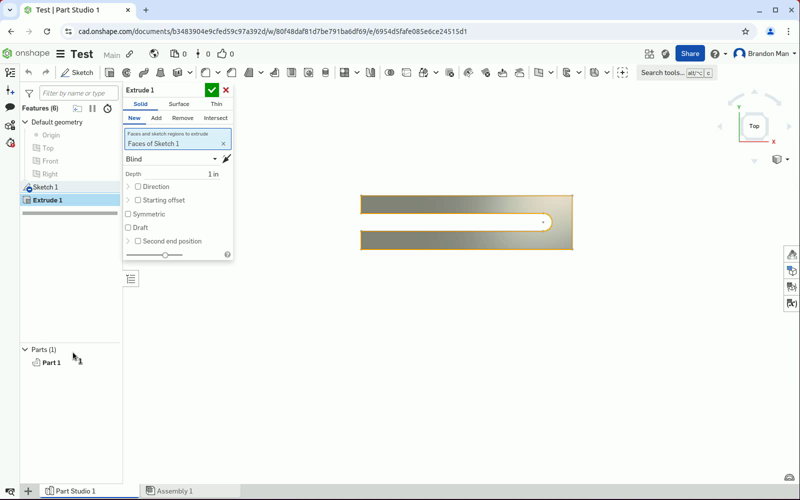
mouse_move(143, 106)
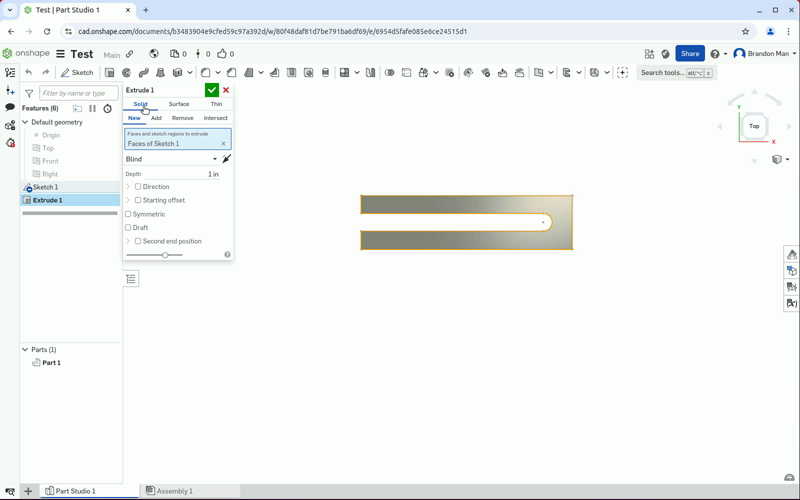
click(143, 106)
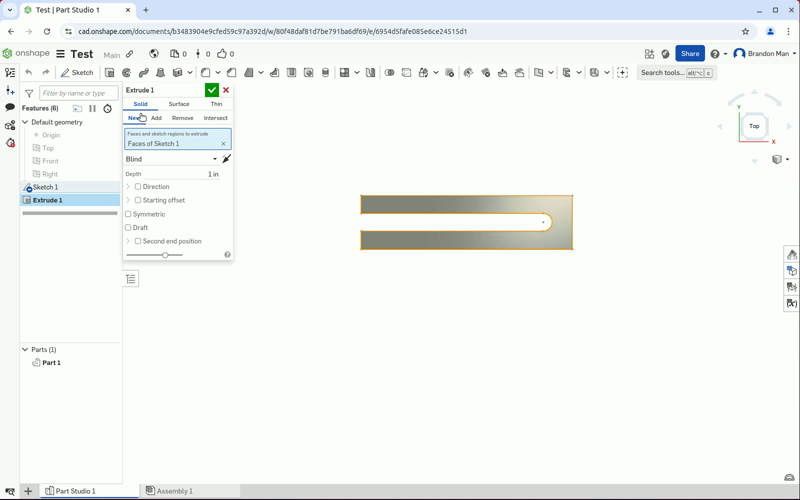
mouse_move(137, 120)
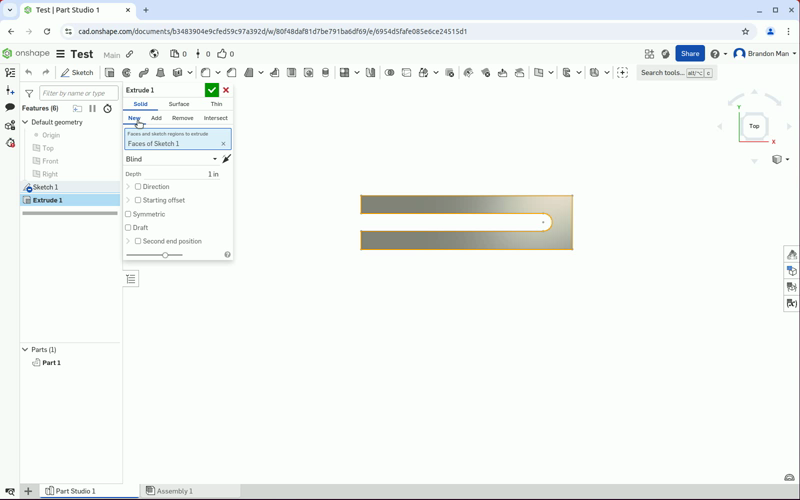
click(137, 120)
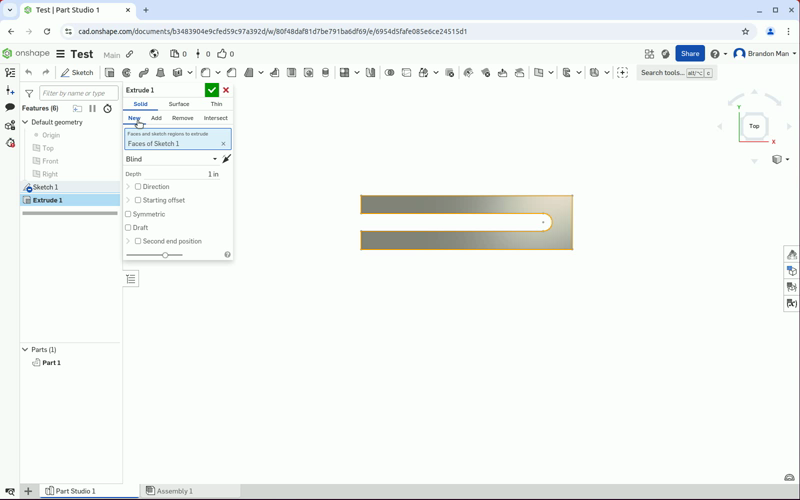
key(tab, 4)
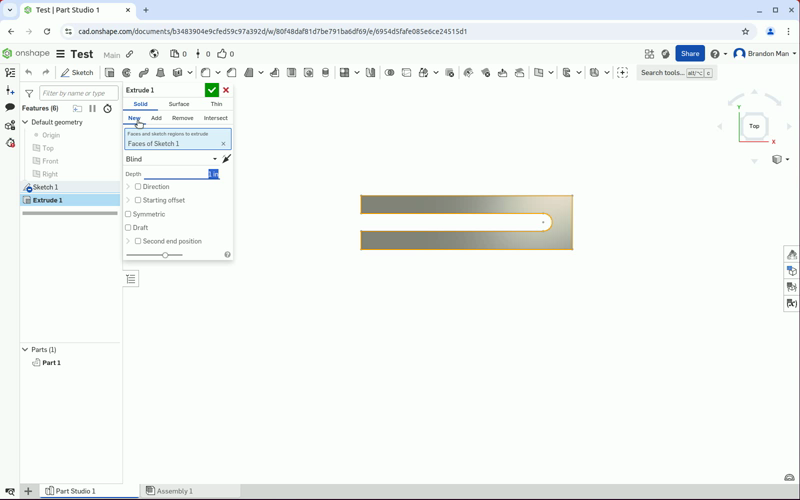
text(1.926)
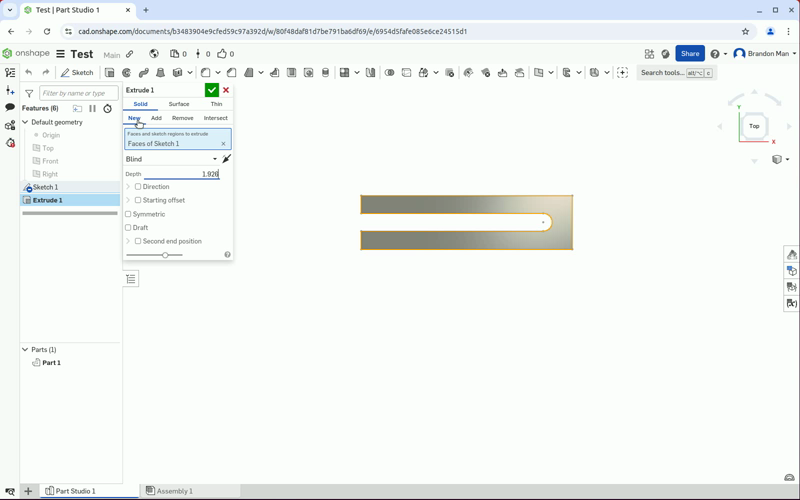
key(enter)
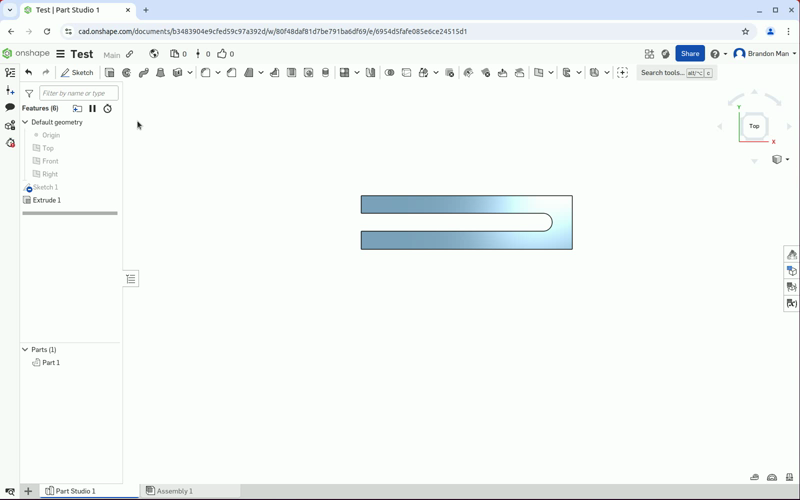
key(shift+h)
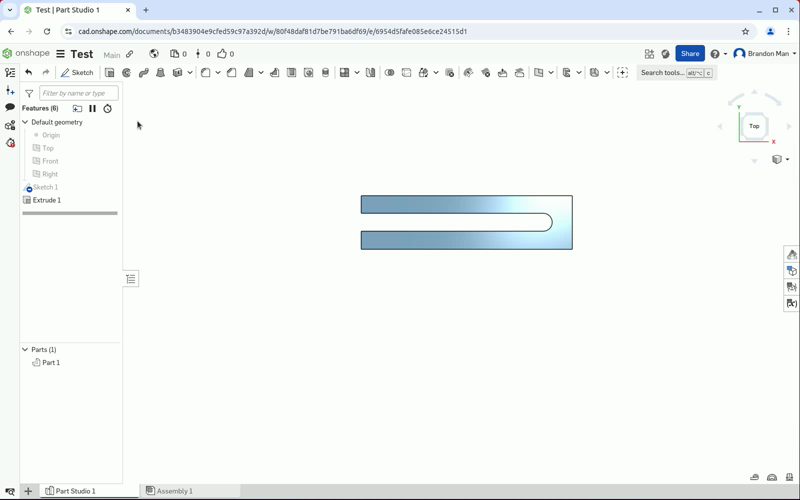
key(shift+h)
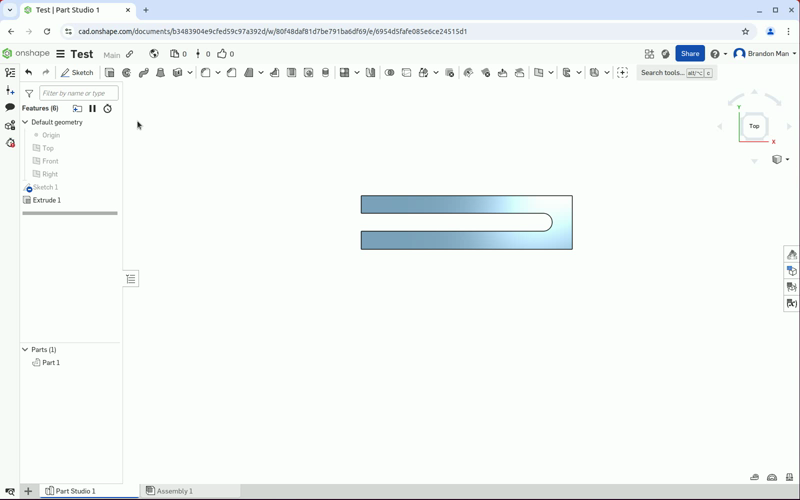
mouse_move(73, 189)
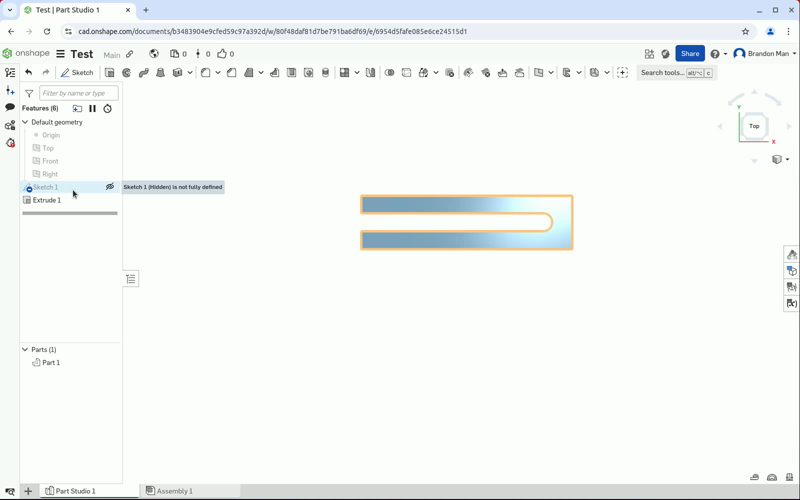
click(73, 189)
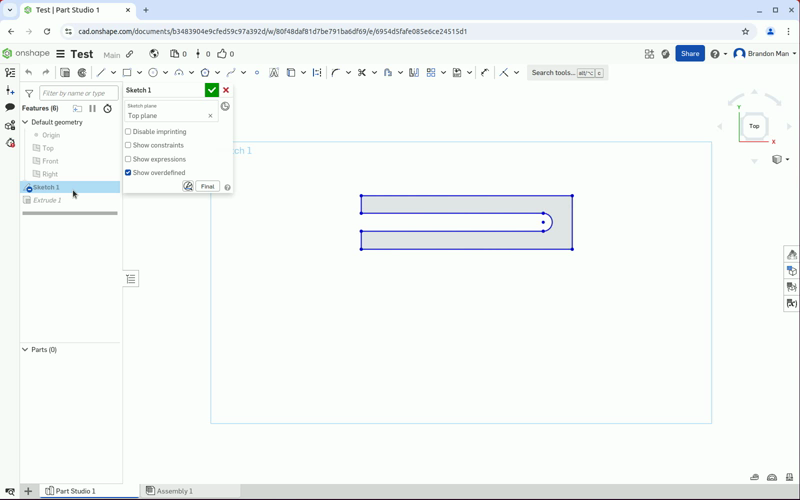
mouse_move(229, 92)
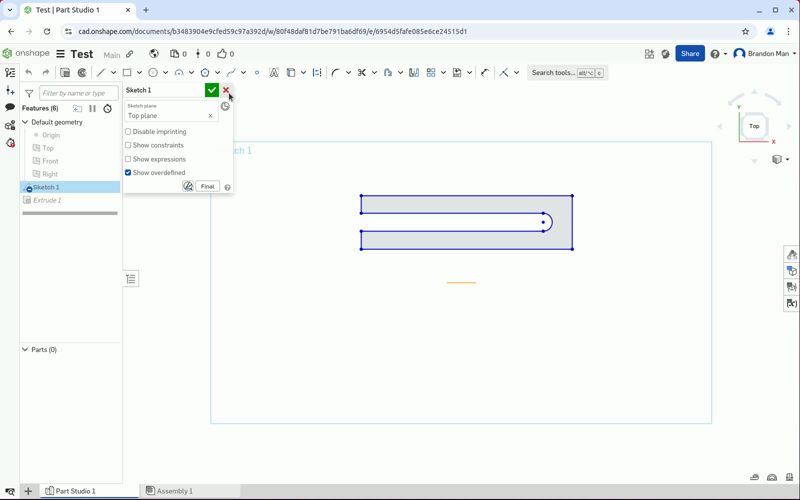
click(229, 92)
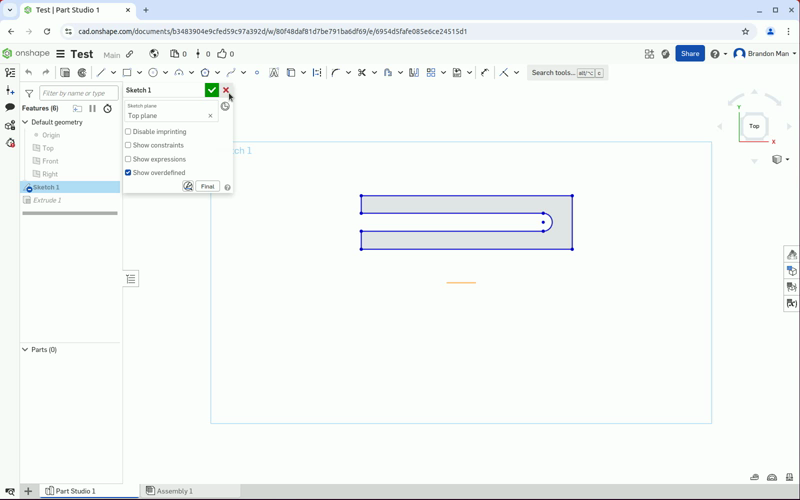
key(shift+s)
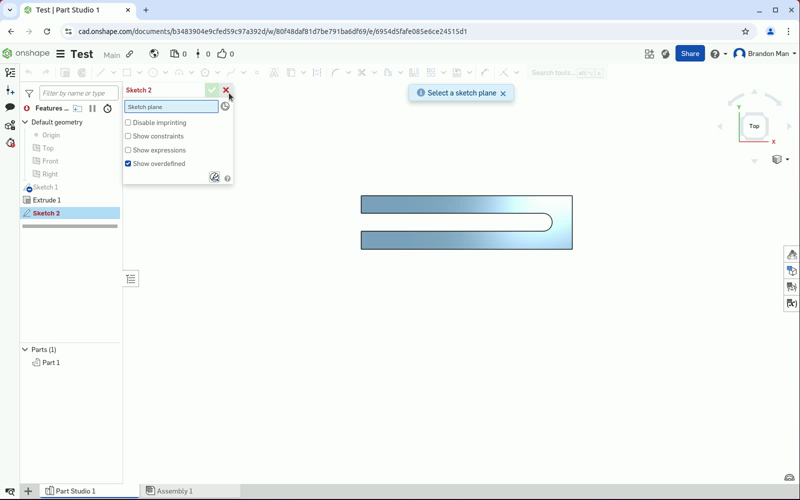
mouse_move(73, 150)
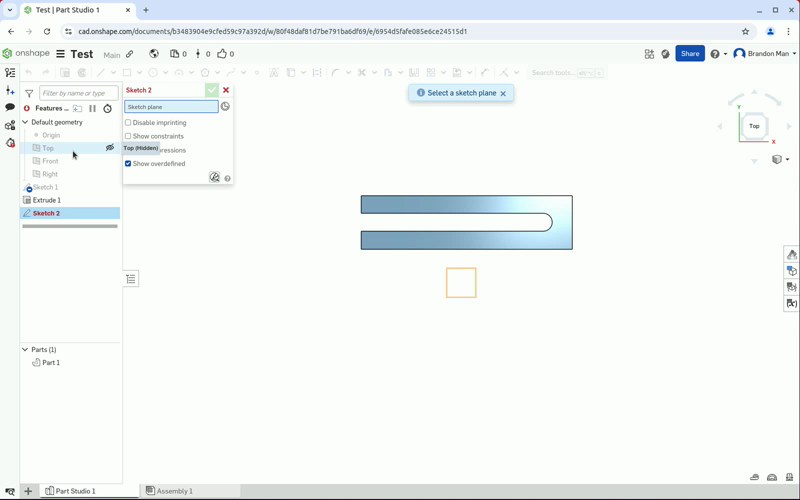
click(73, 150)
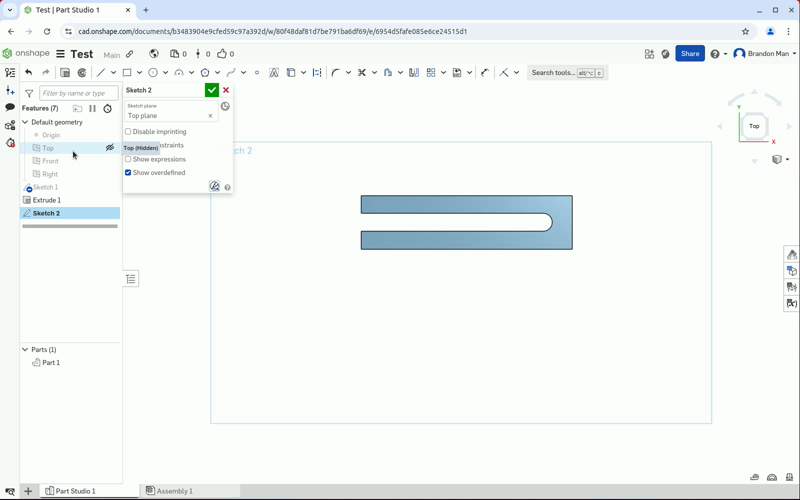
mouse_move(73, 352)
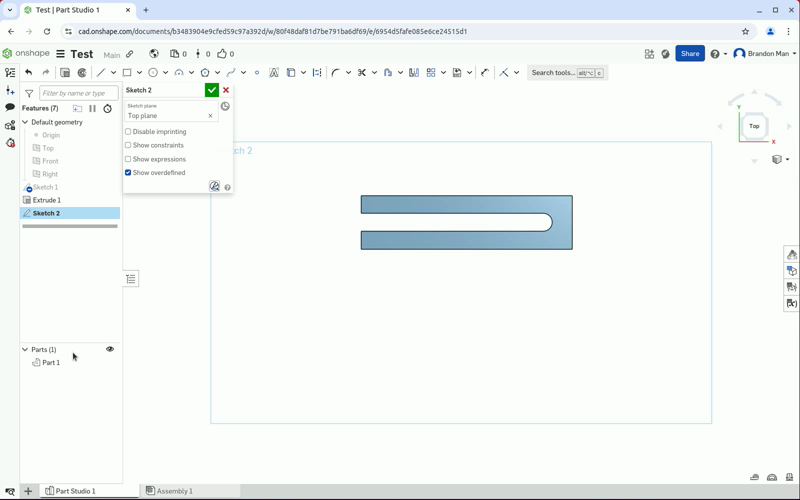
key(y)
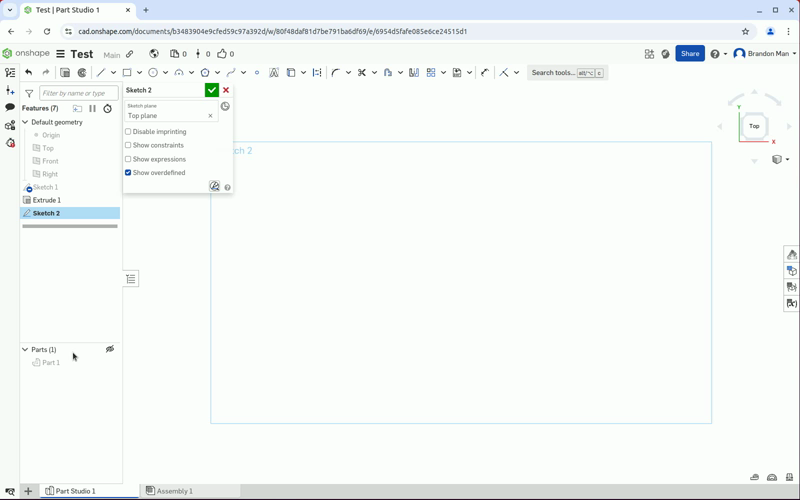
key(l)
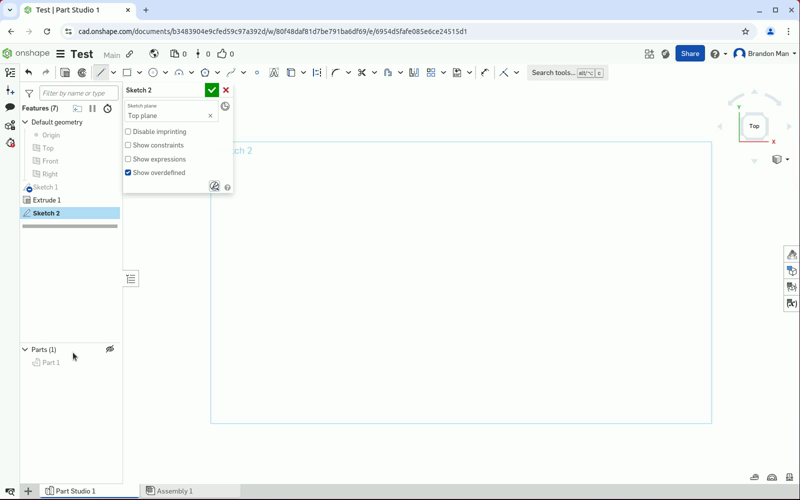
key_down(shift)
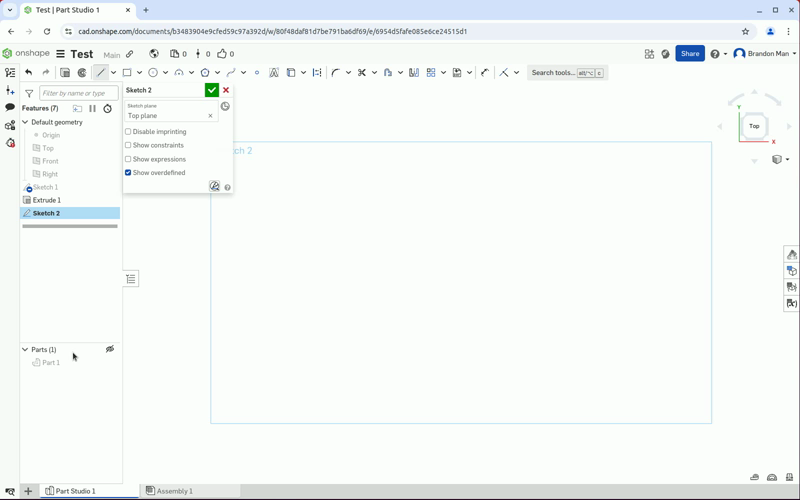
mouse_move(361, 231)
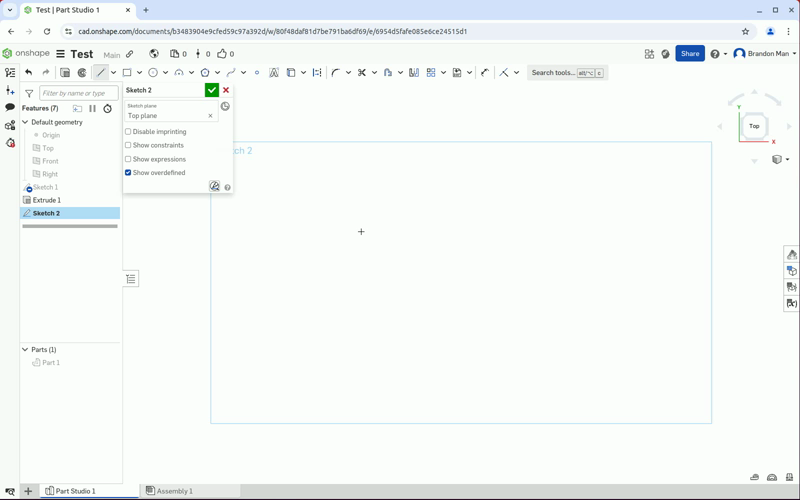
click(361, 231)
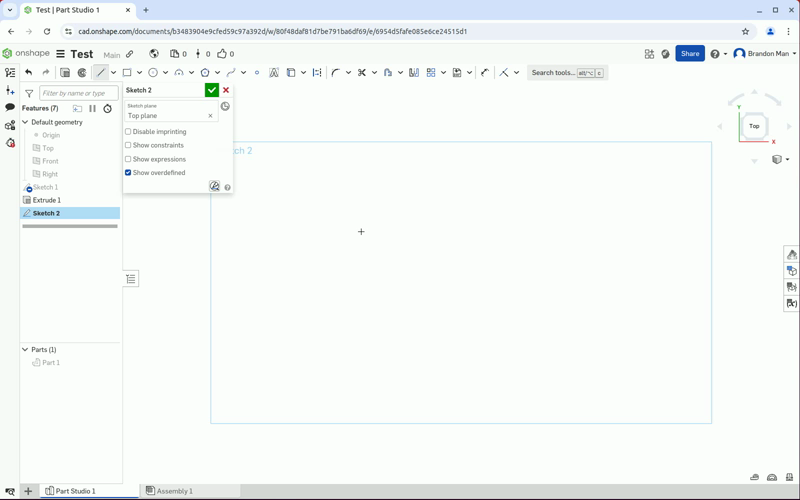
key_up(shift)
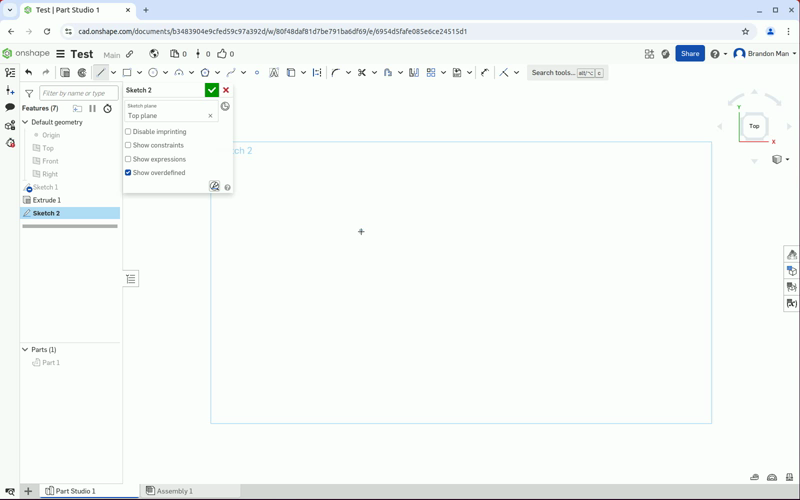
key_down(shift)
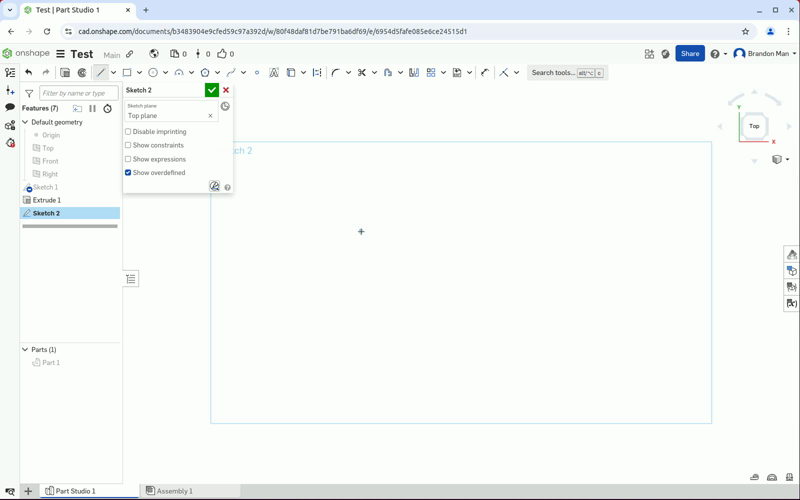
mouse_move(543, 231)
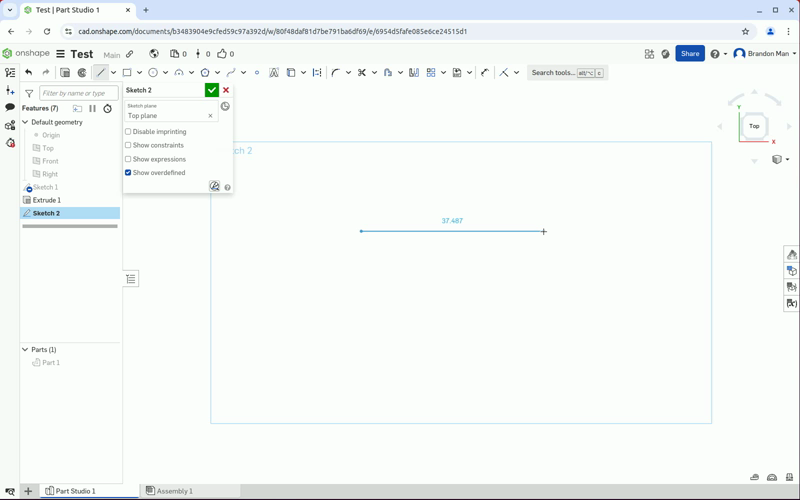
click(543, 231)
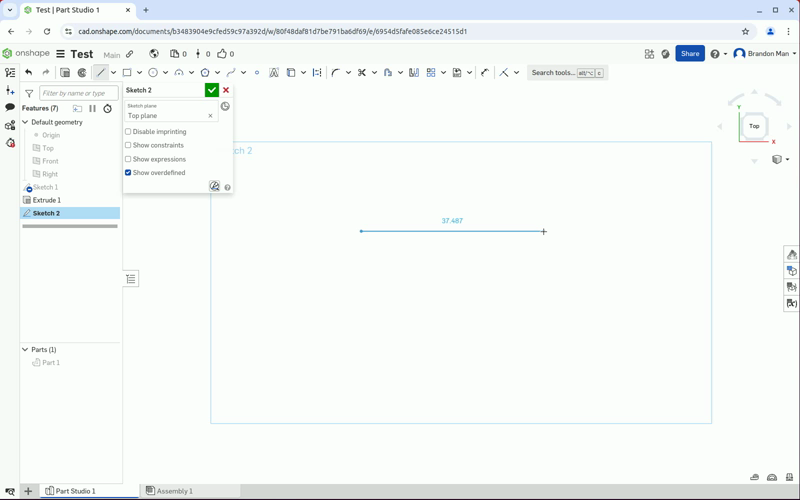
key_up(shift)
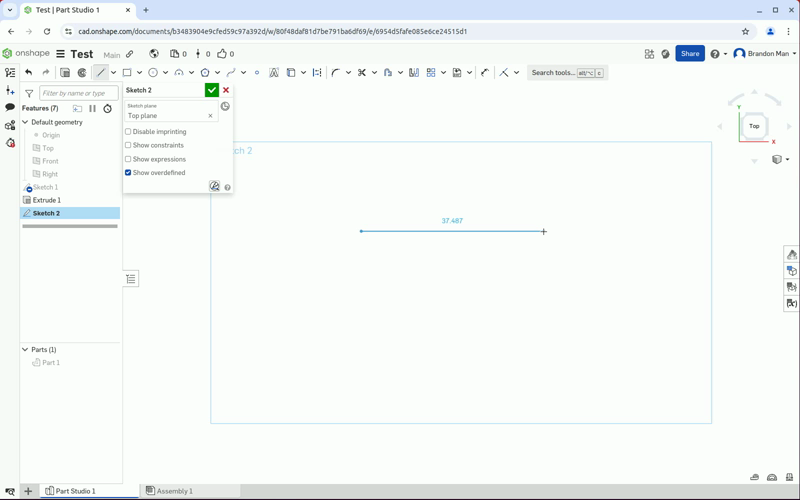
key(esc)
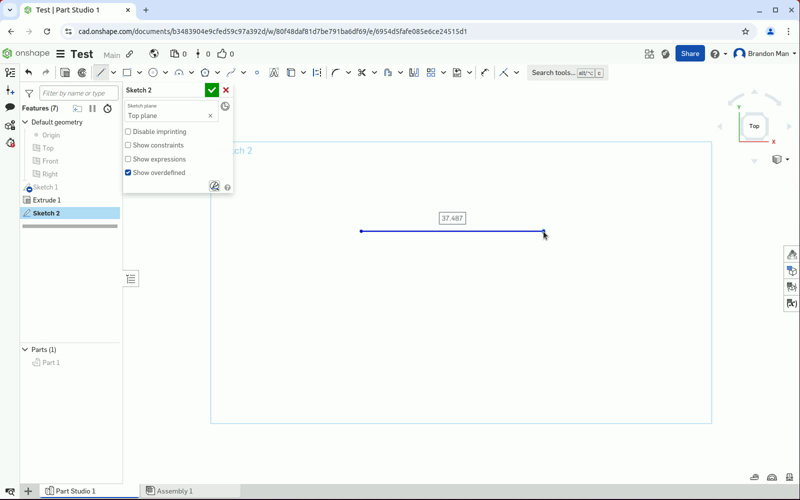
key(a)
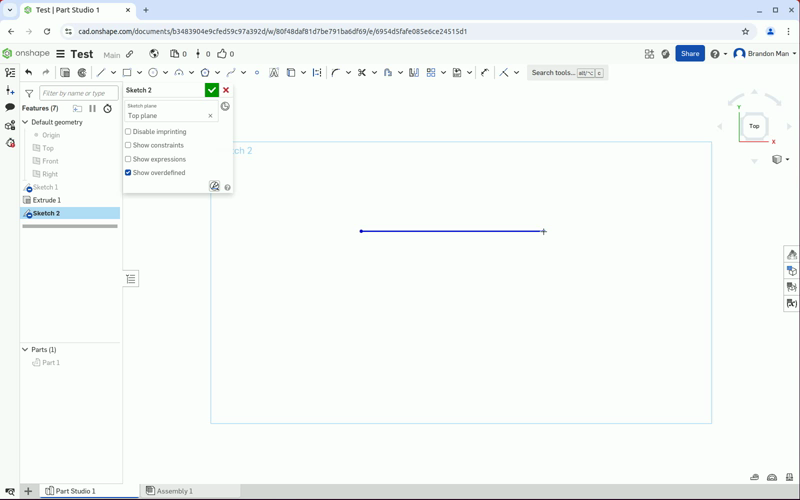
mouse_move(543, 231)
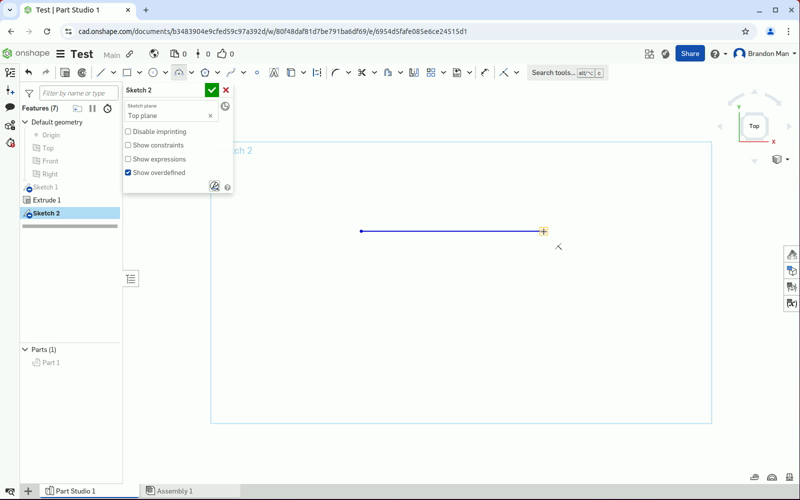
click(543, 231)
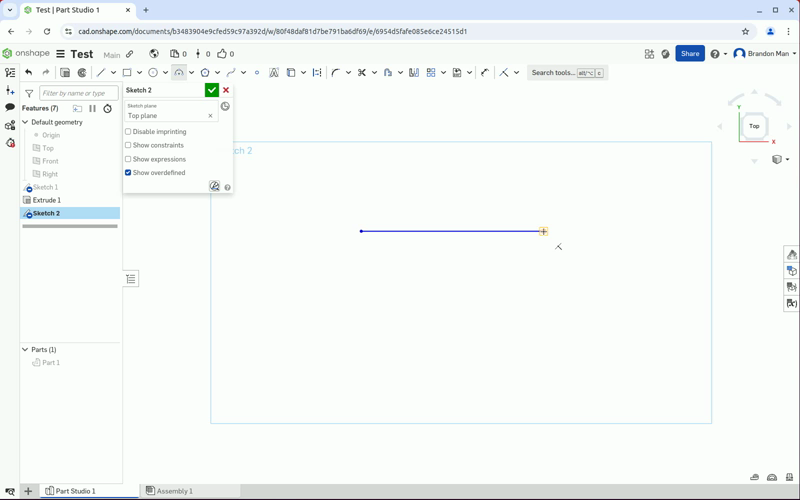
key_down(shift)
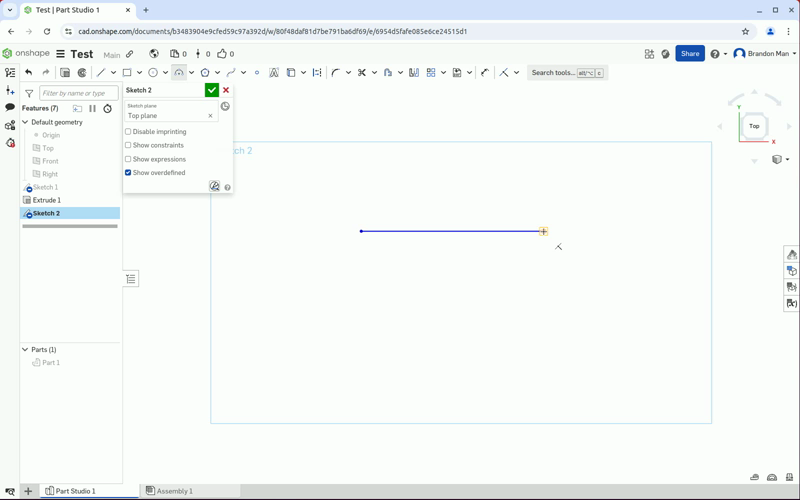
mouse_move(543, 213)
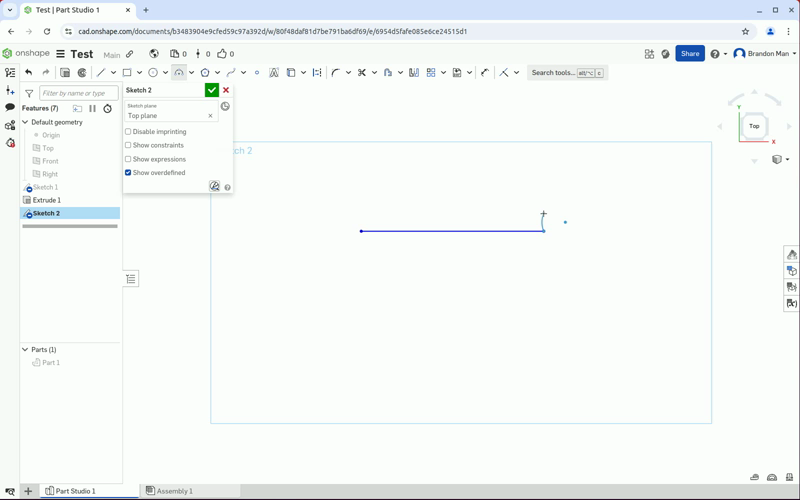
click(543, 213)
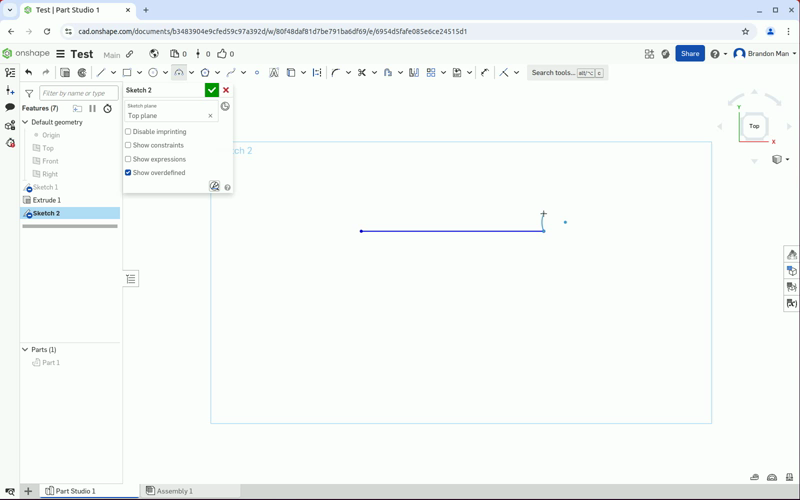
mouse_move(552, 222)
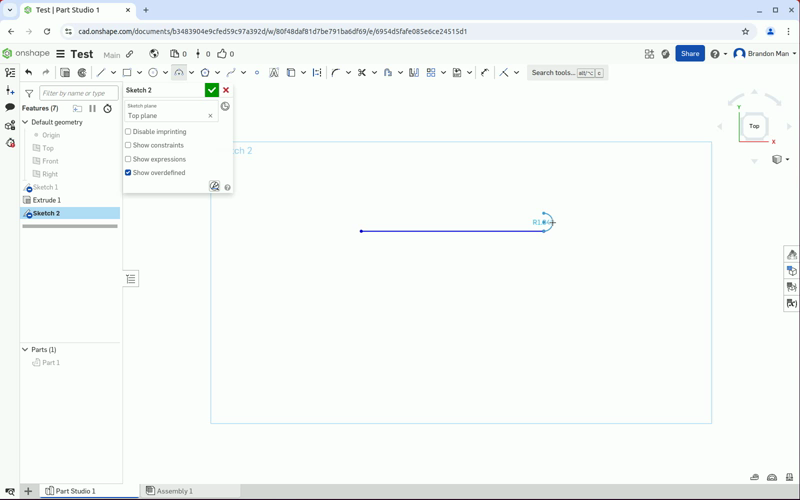
click(552, 222)
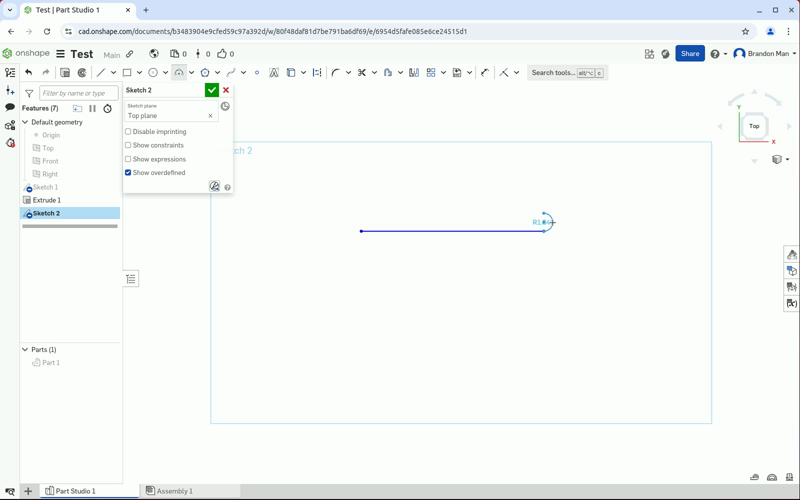
key_up(shift)
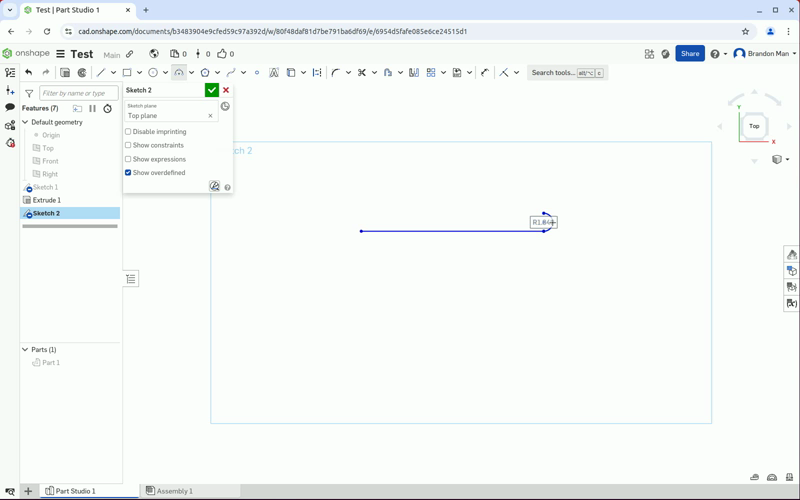
key(esc)
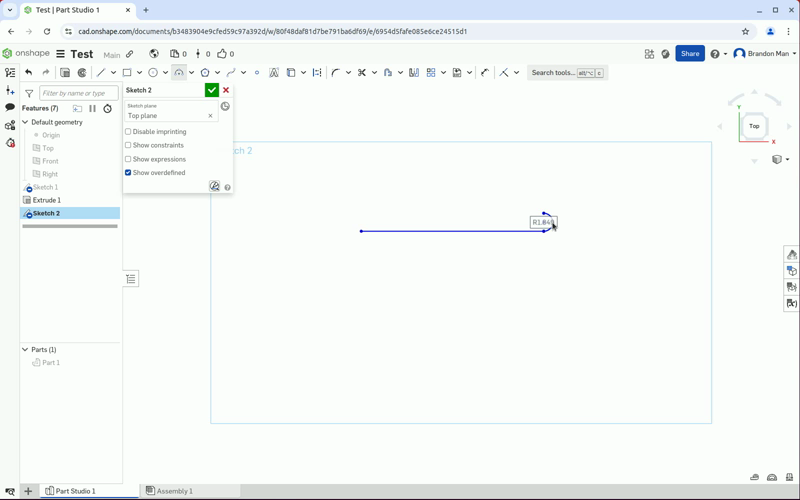
key(l)
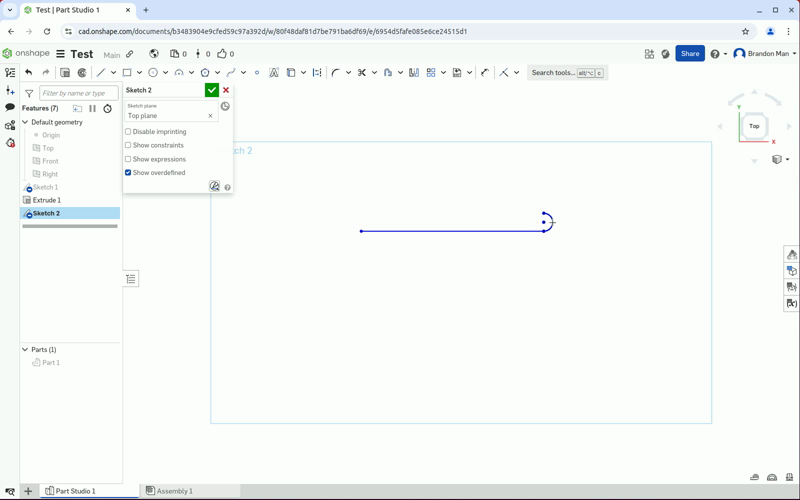
mouse_move(543, 213)
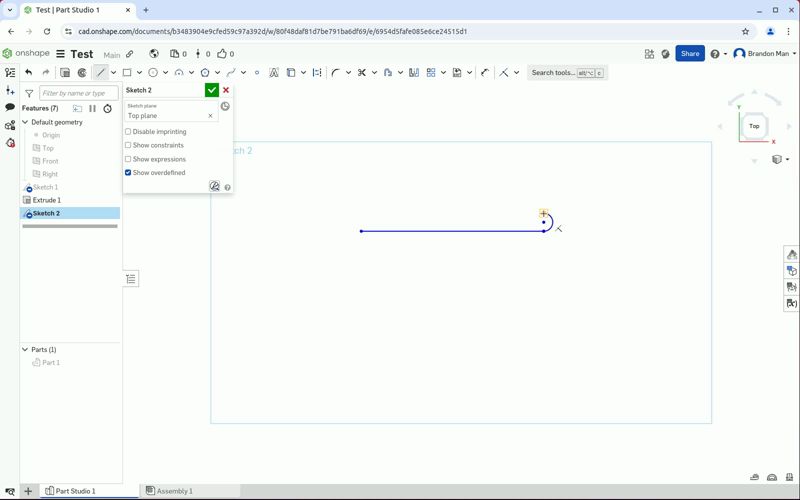
click(543, 213)
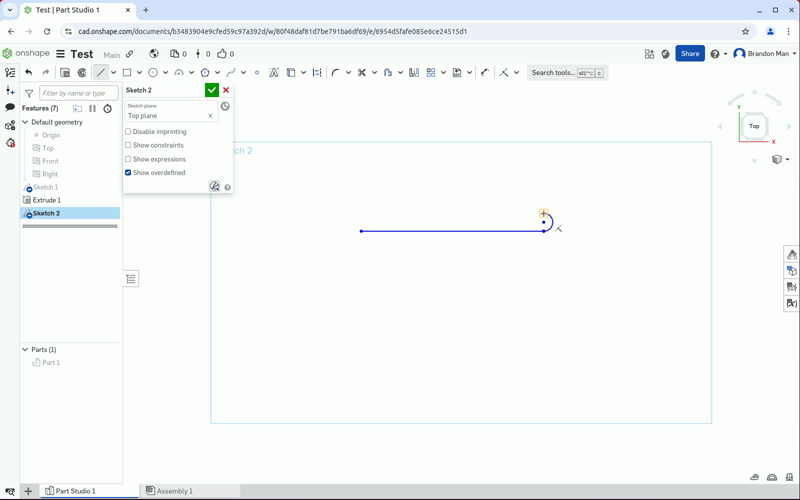
key_down(shift)
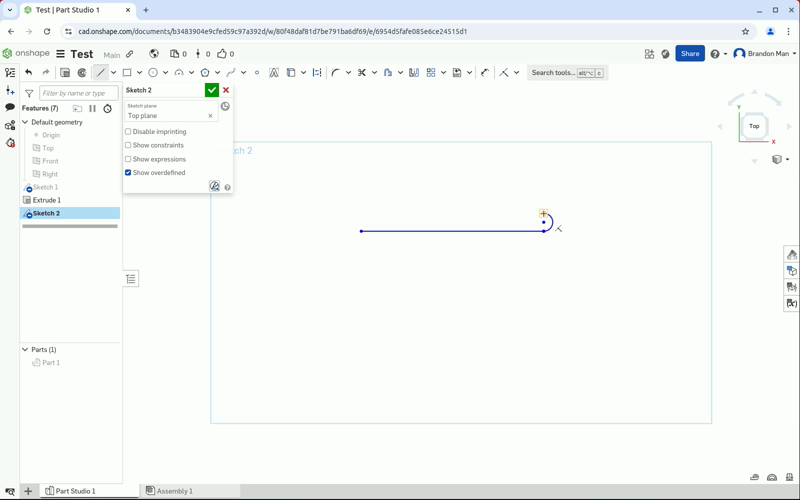
mouse_move(361, 213)
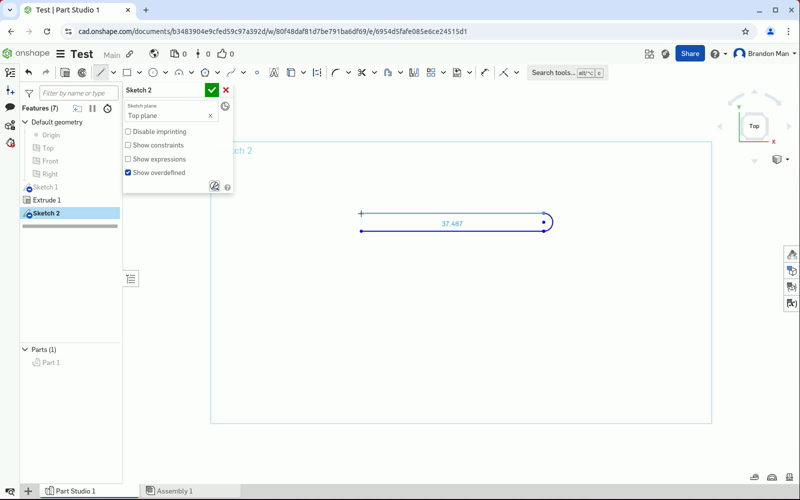
click(361, 213)
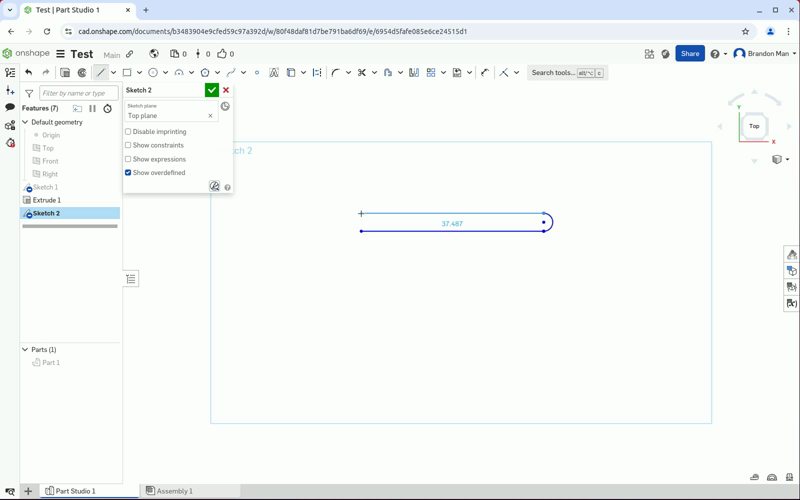
key_up(shift)
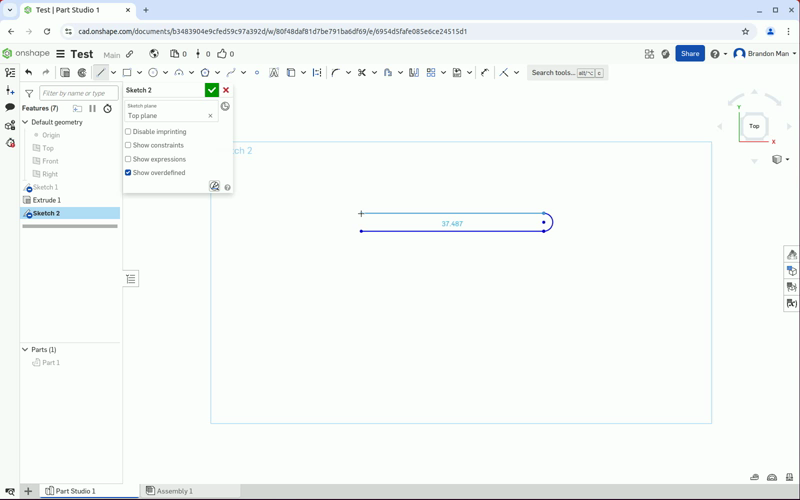
key_down(shift)
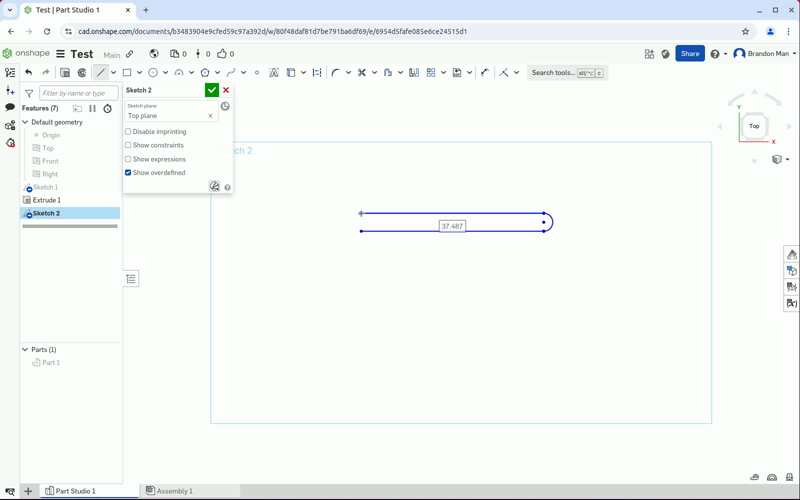
mouse_move(391, 213)
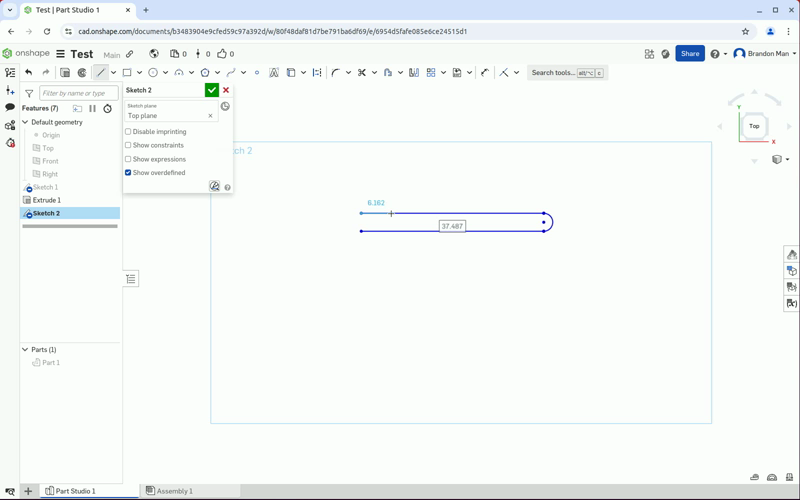
mouse_move(361, 217)
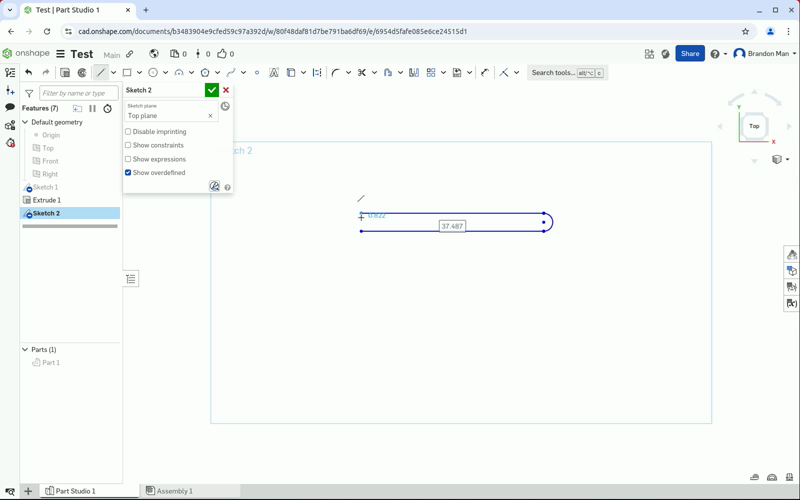
scroll(6)
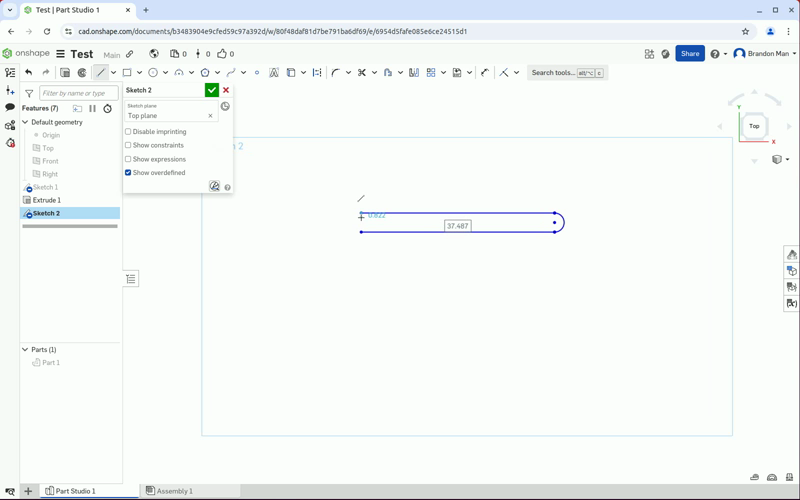
scroll(6)
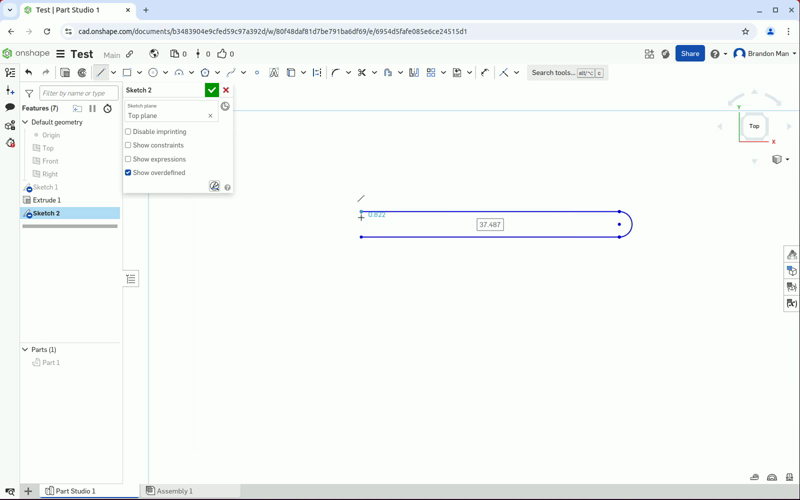
scroll(6)
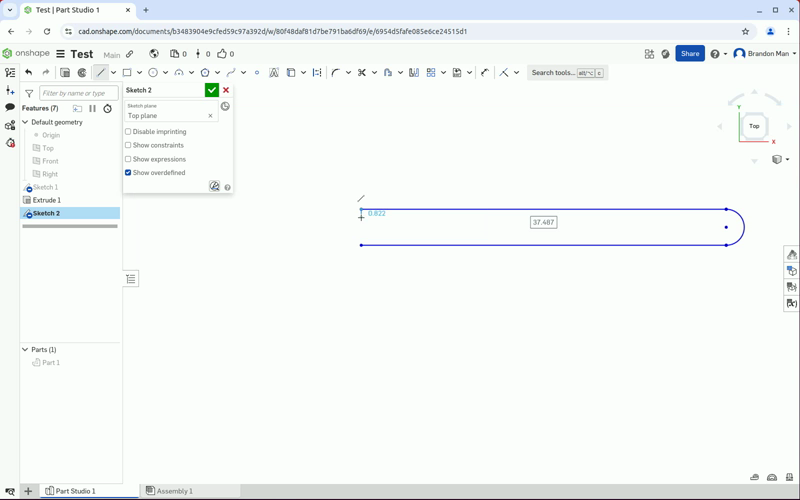
scroll(6)
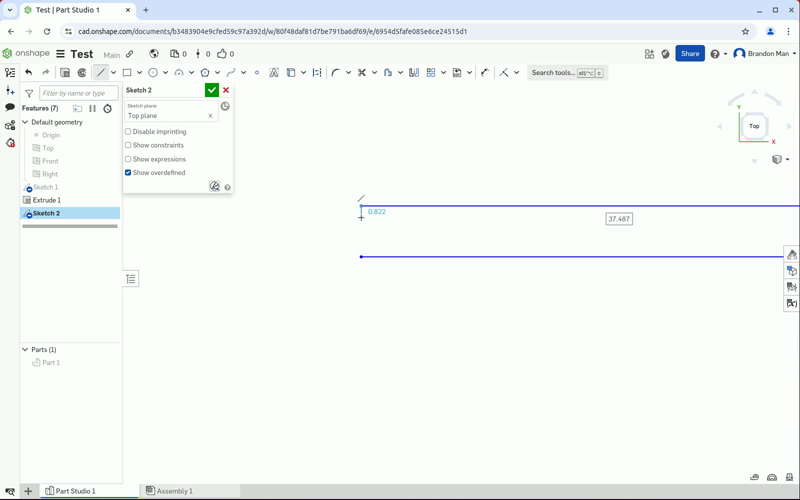
scroll(6)
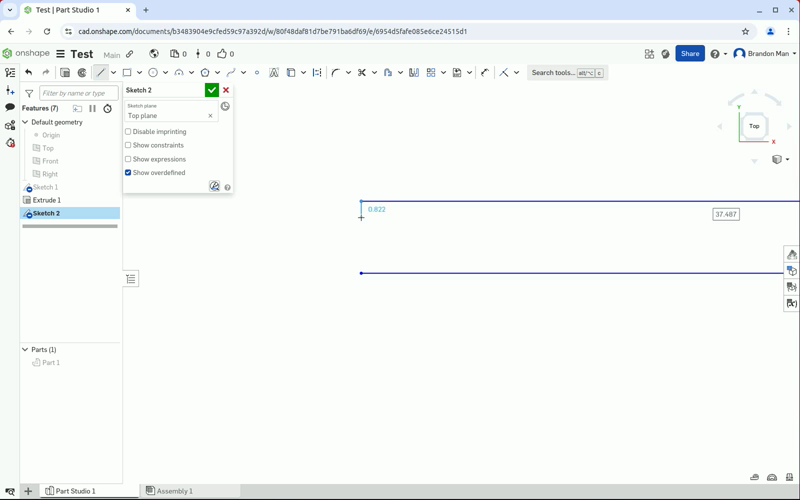
scroll(6)
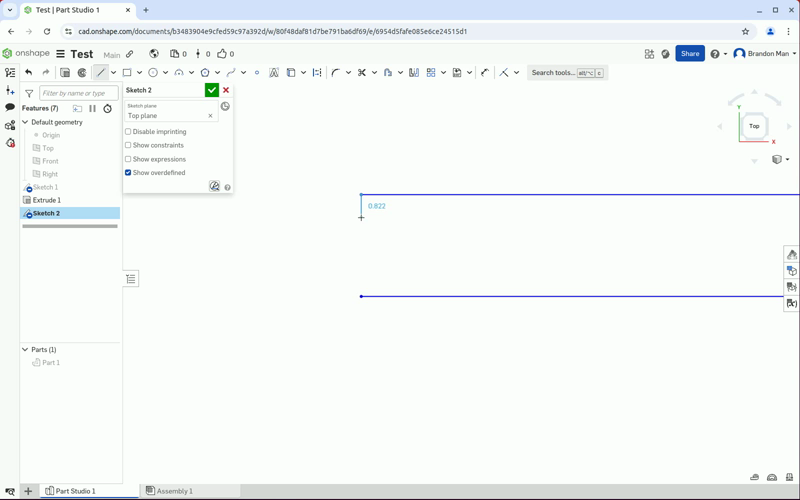
scroll(6)
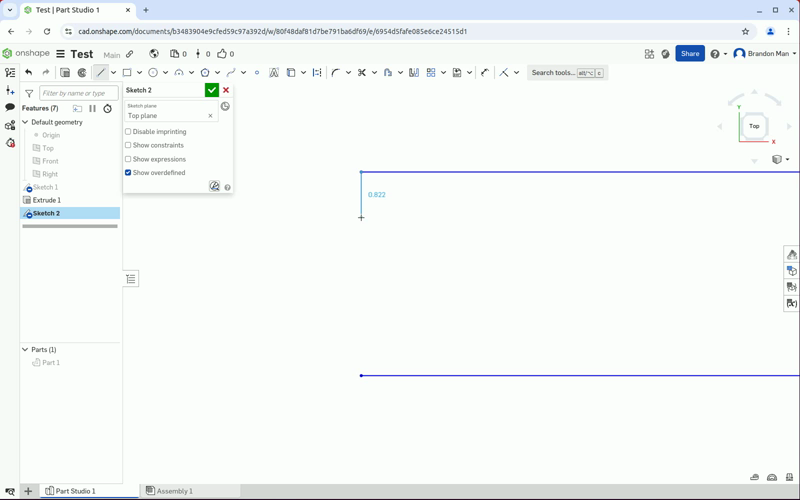
click(361, 217)
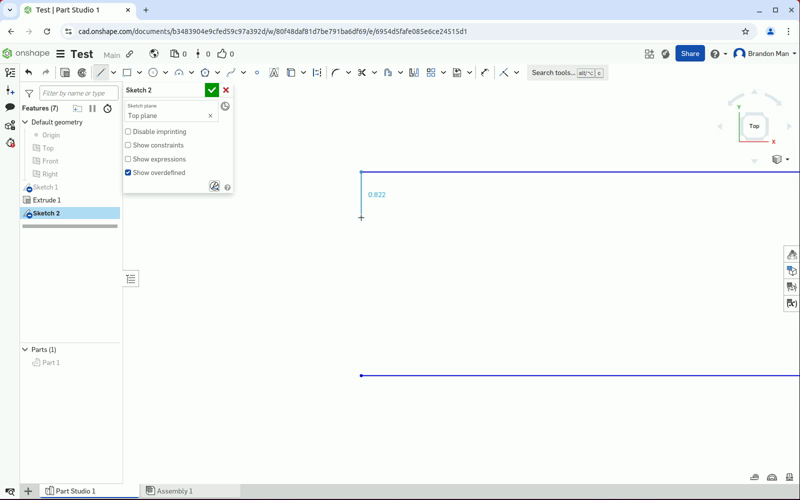
scroll(-6)
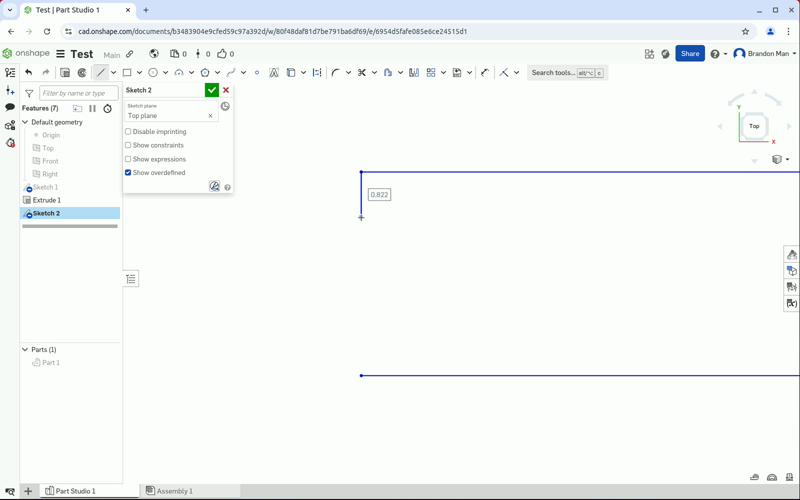
scroll(-6)
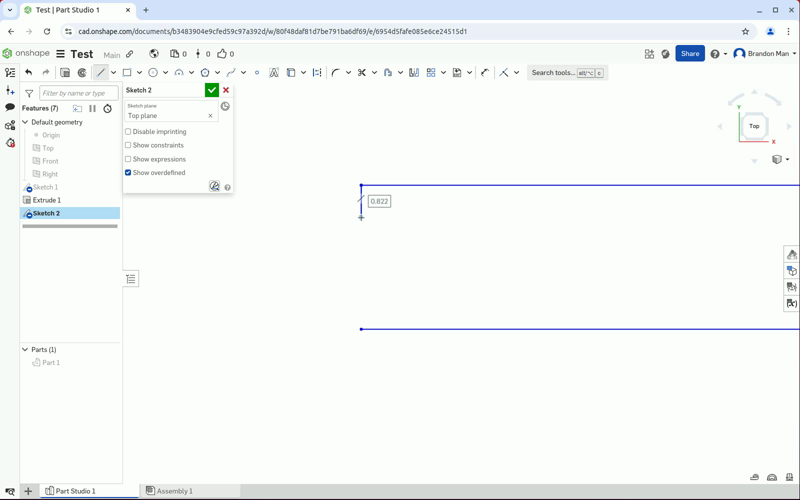
scroll(-6)
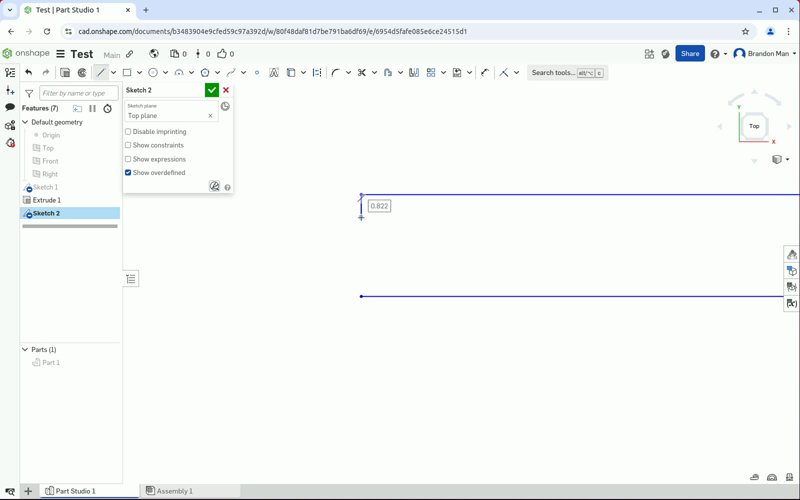
scroll(-6)
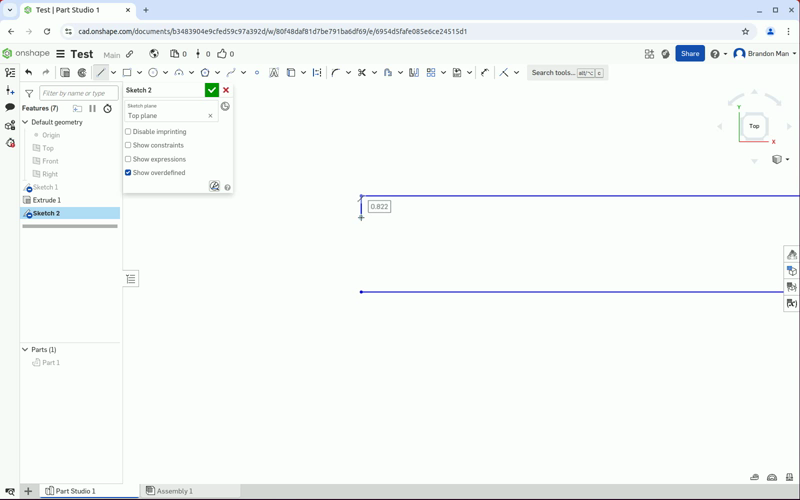
scroll(-6)
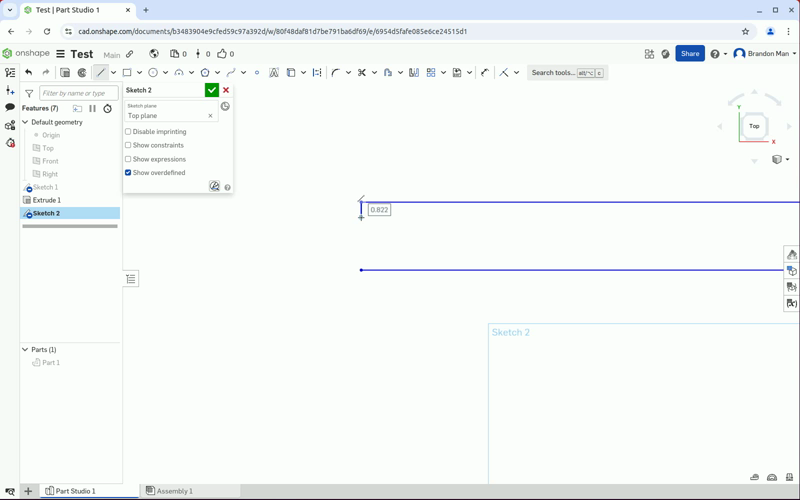
scroll(-6)
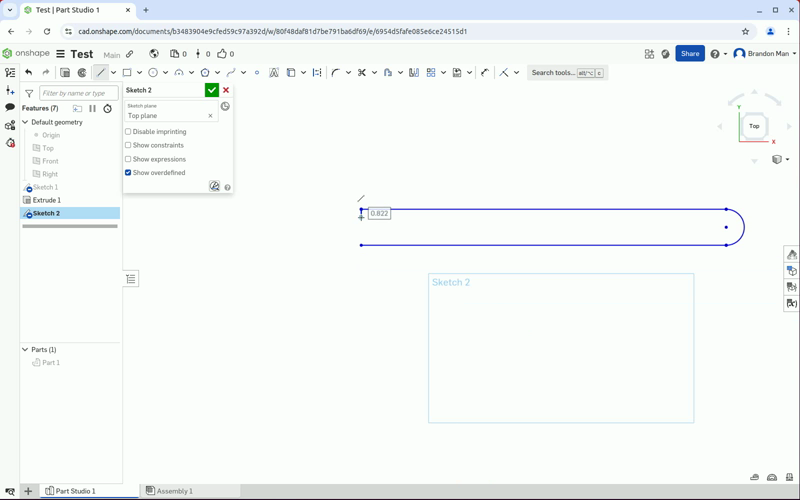
scroll(-6)
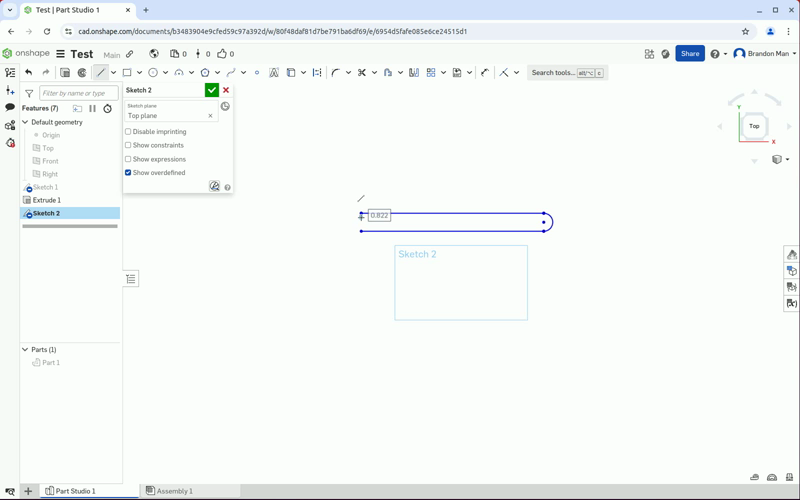
key_up(shift)
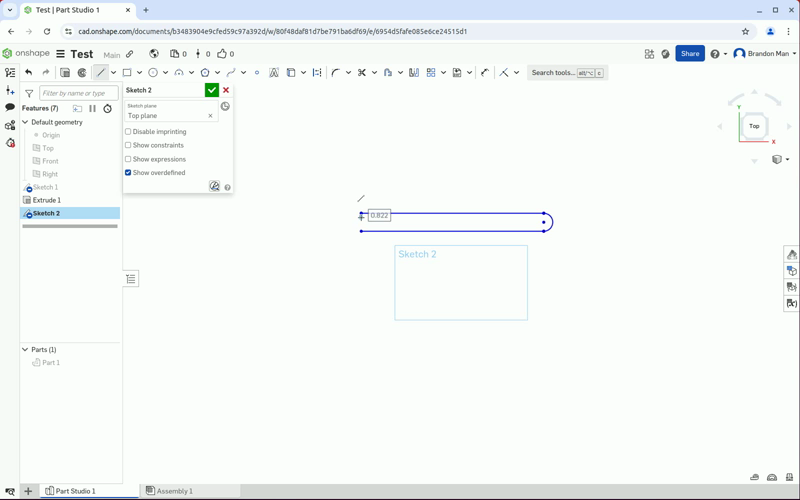
key_down(shift)
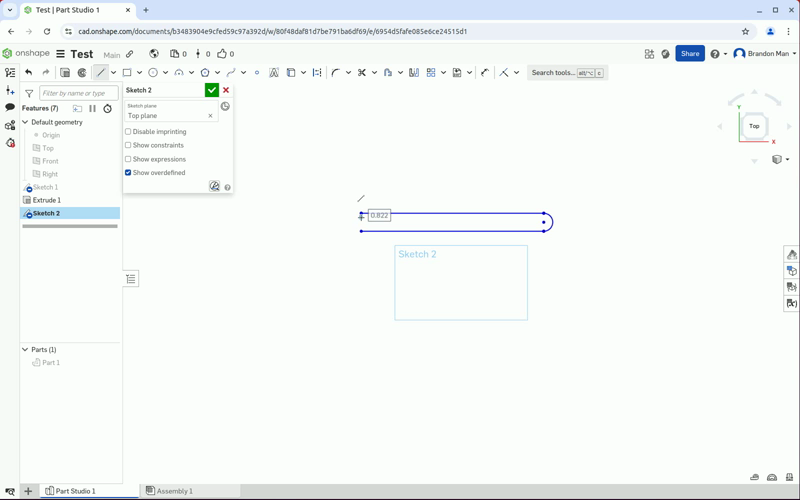
mouse_move(543, 217)
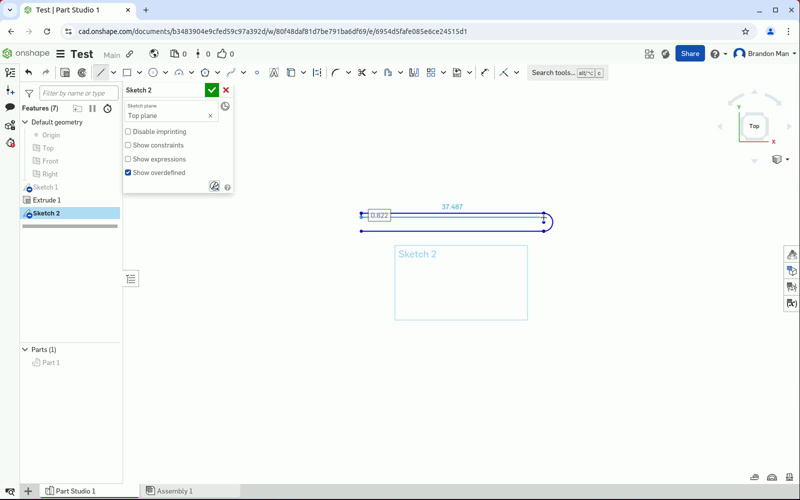
scroll(6)
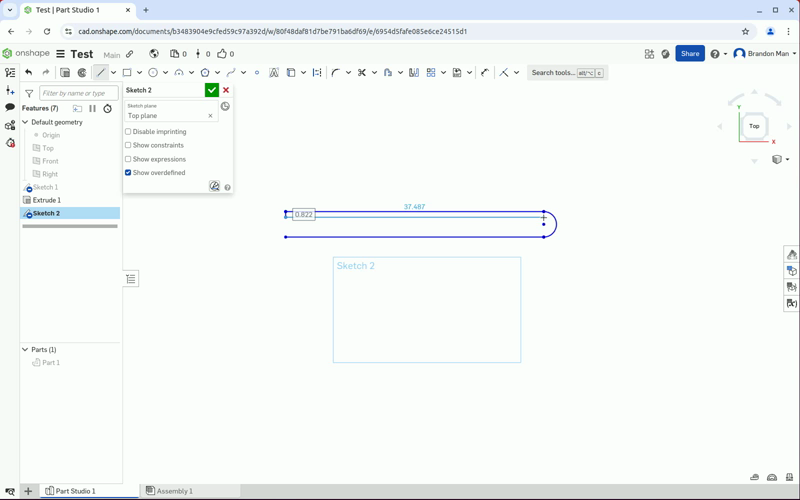
scroll(6)
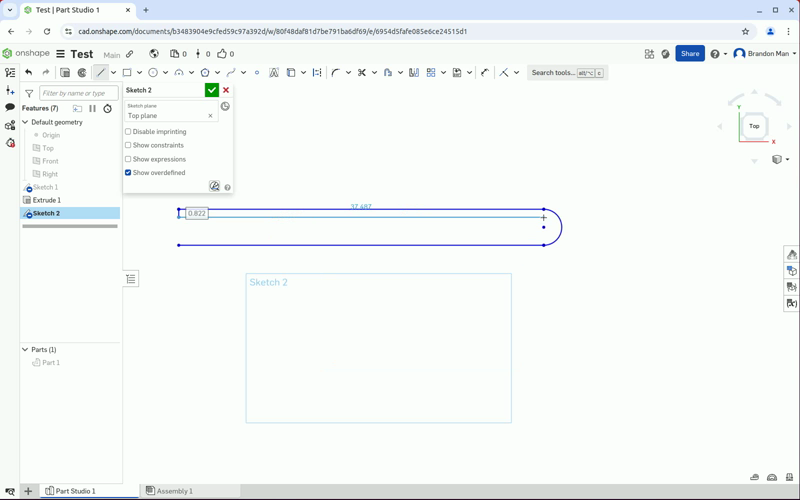
scroll(6)
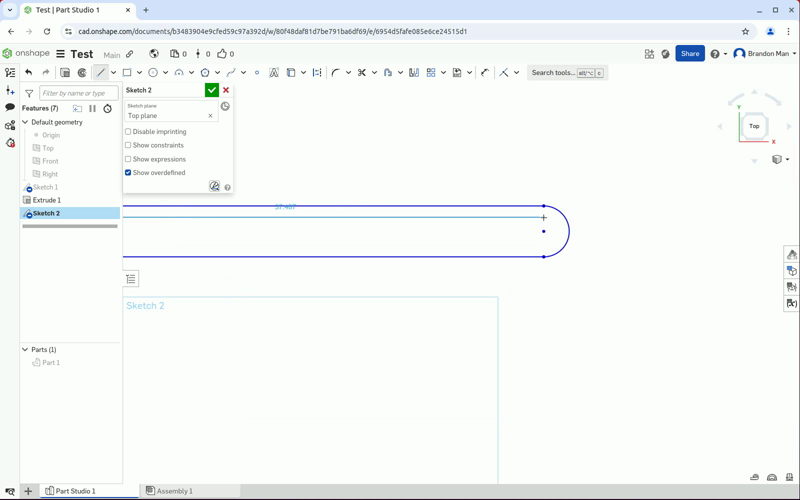
scroll(6)
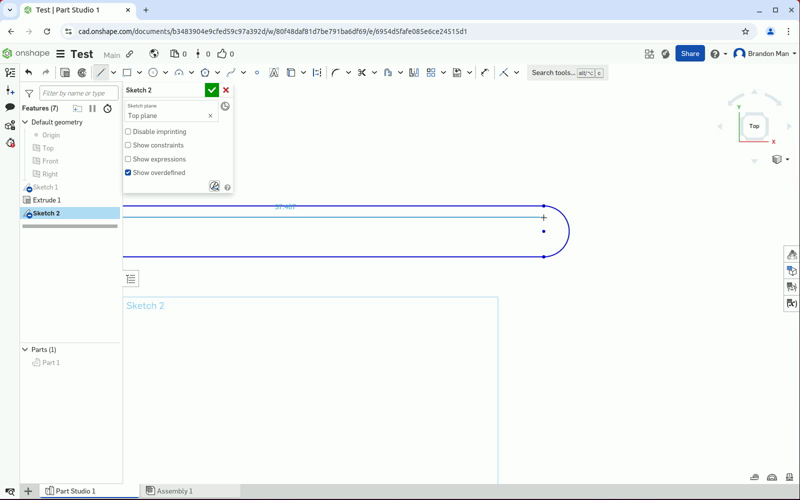
scroll(6)
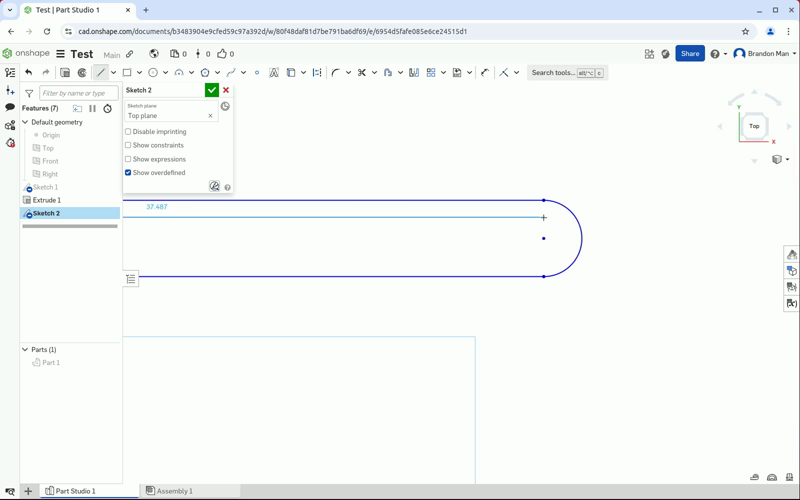
scroll(6)
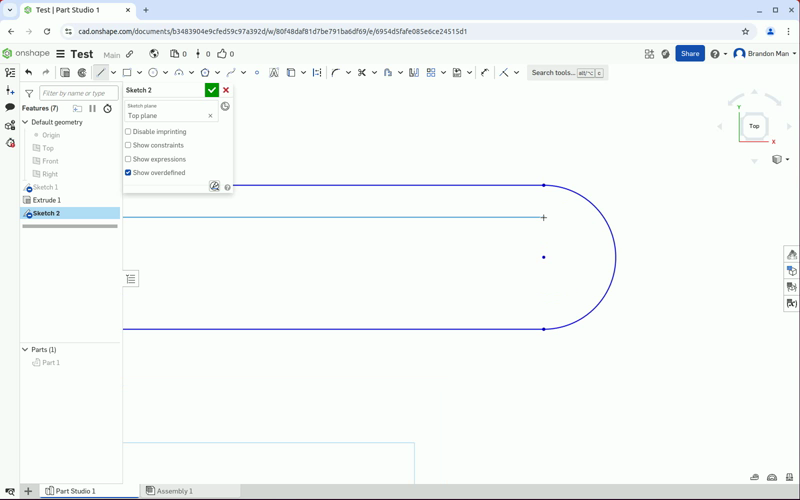
scroll(6)
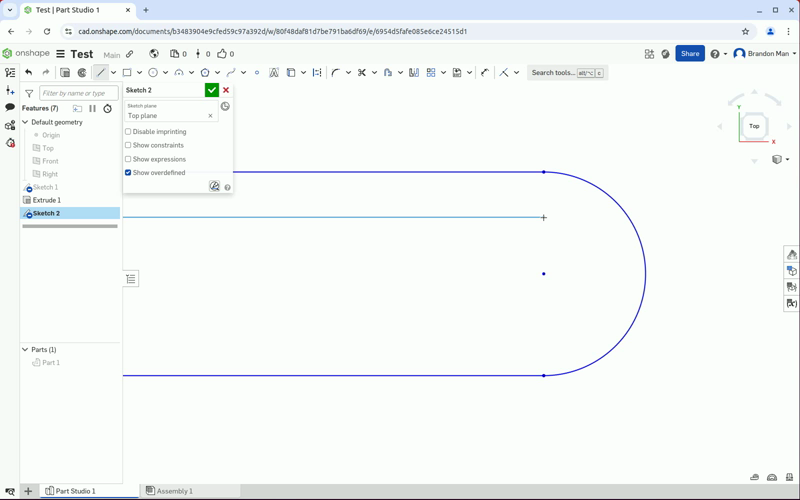
click(543, 217)
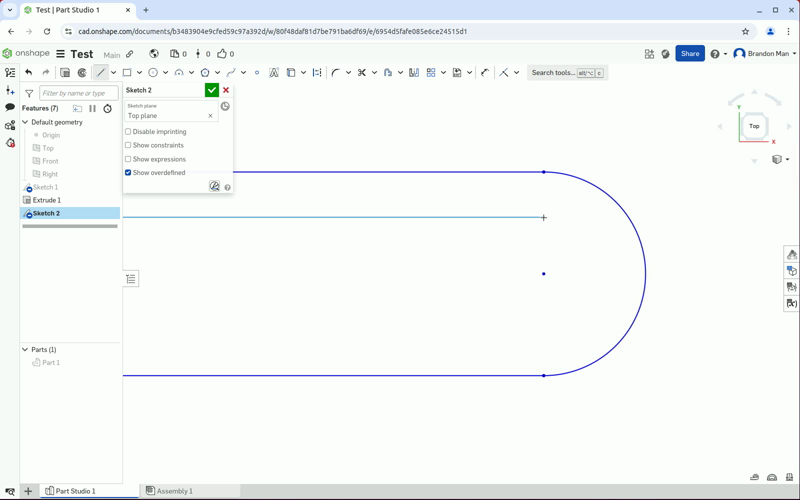
scroll(-6)
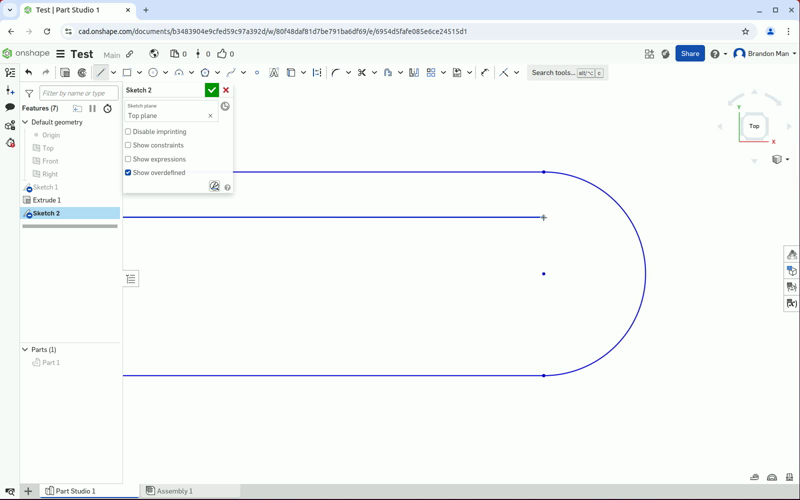
scroll(-6)
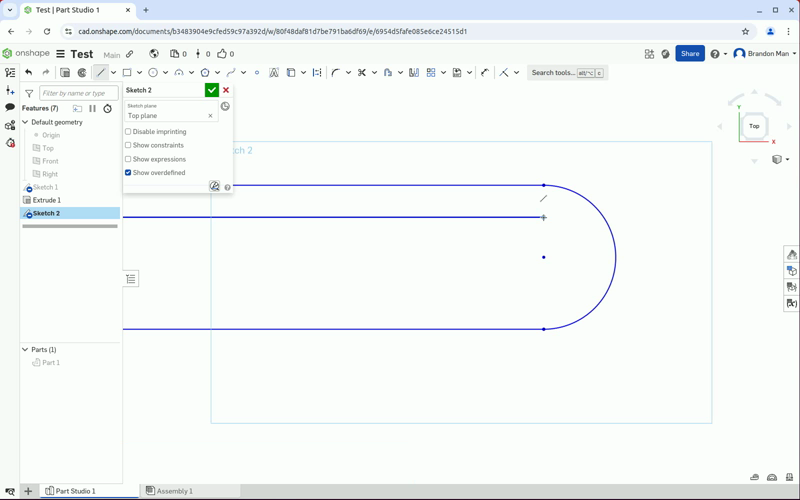
scroll(-6)
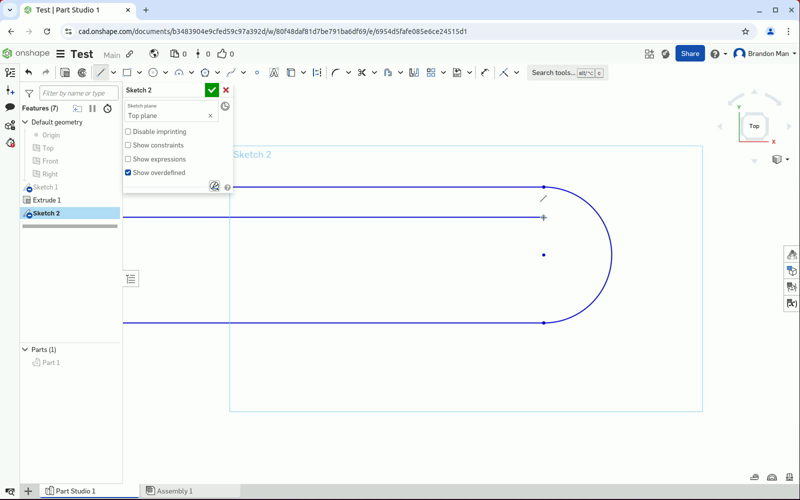
scroll(-6)
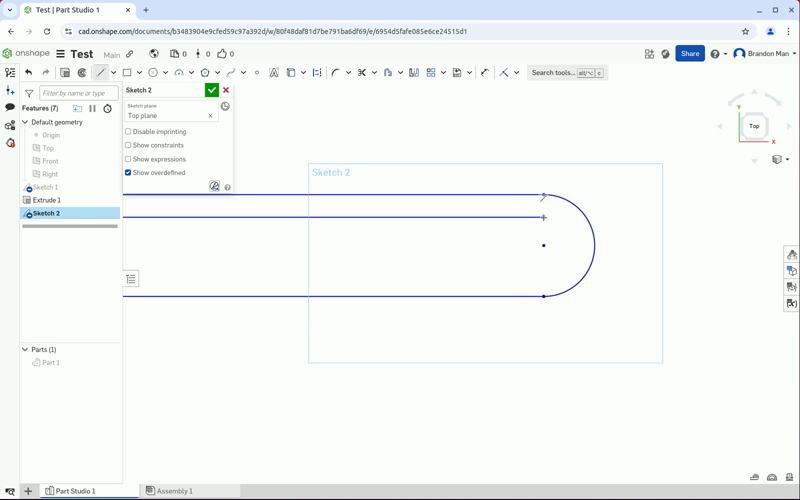
scroll(-6)
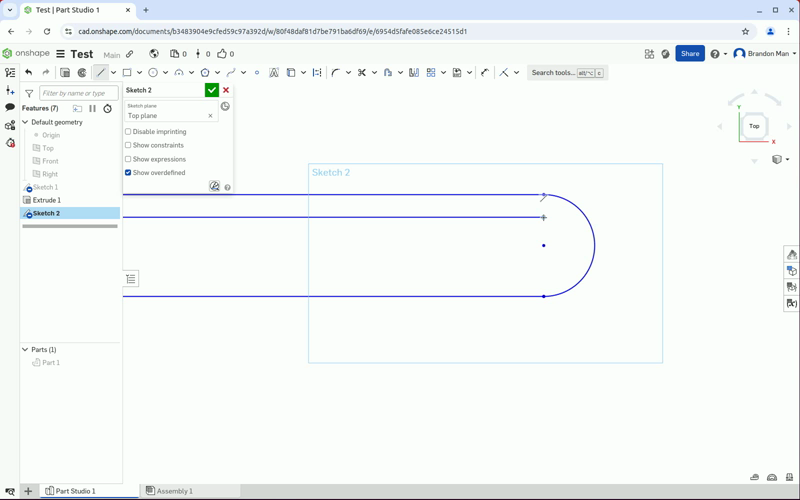
scroll(-6)
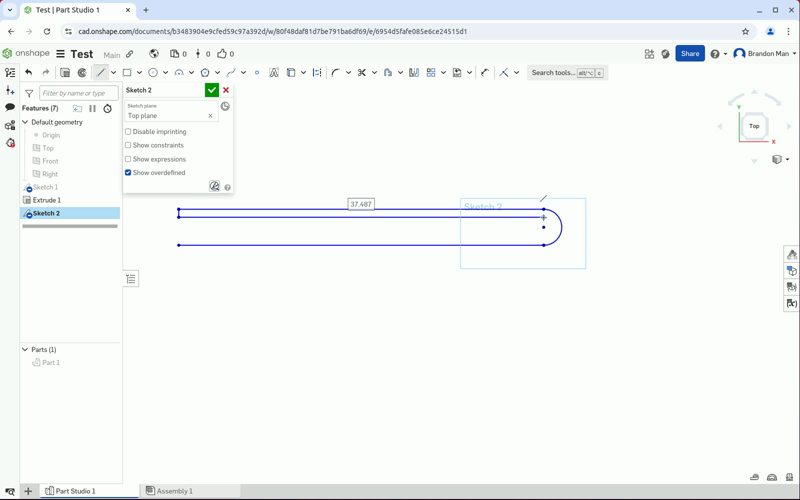
scroll(-6)
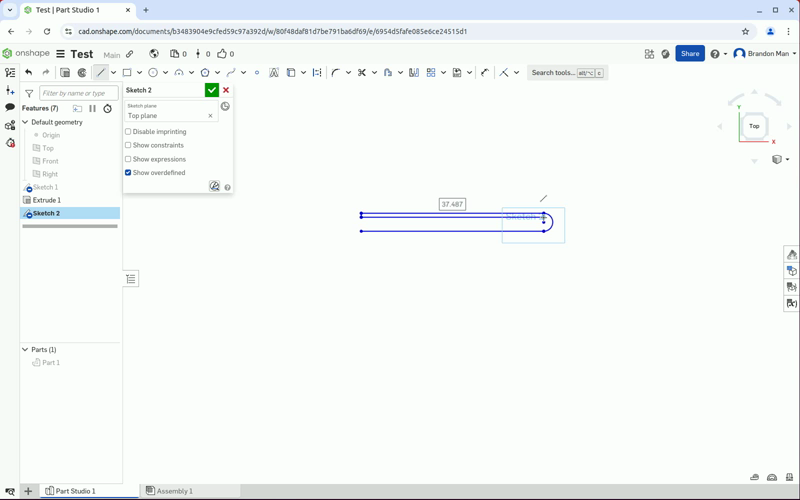
key_up(shift)
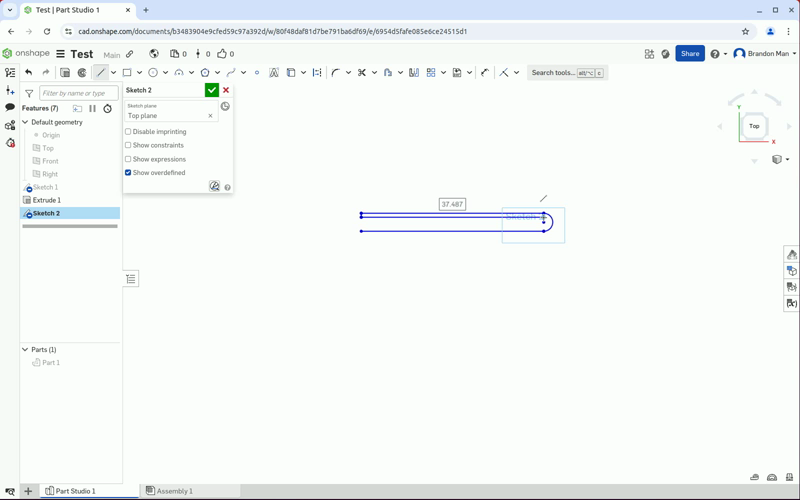
key(esc)
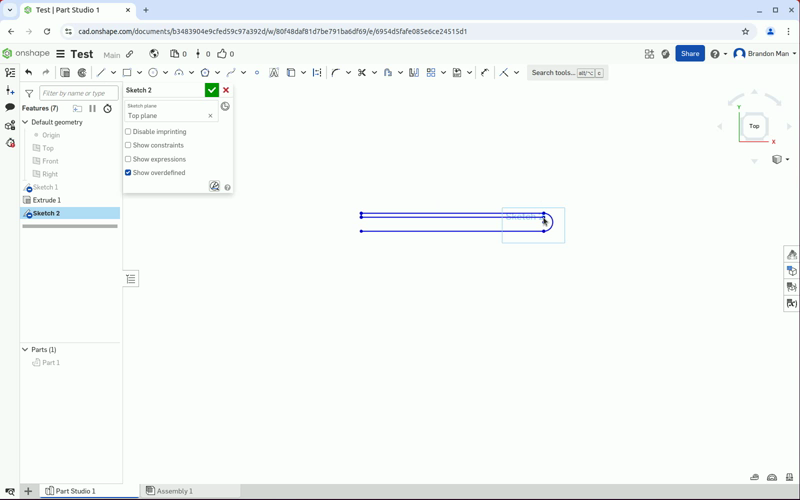
key(a)
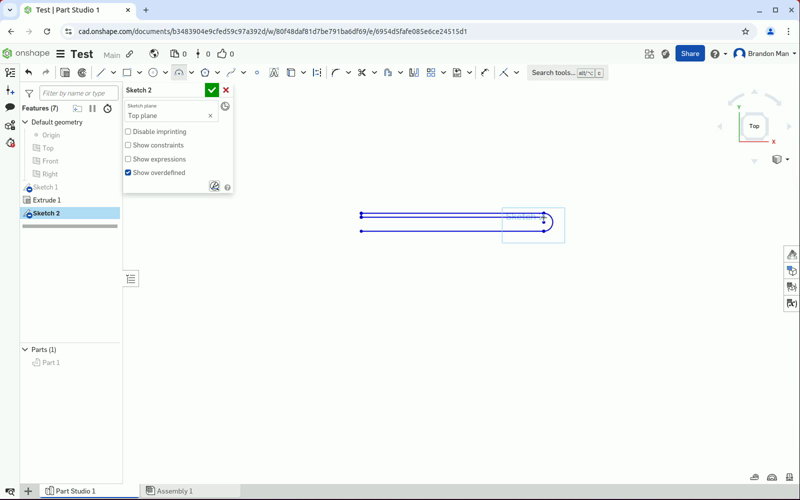
mouse_move(543, 217)
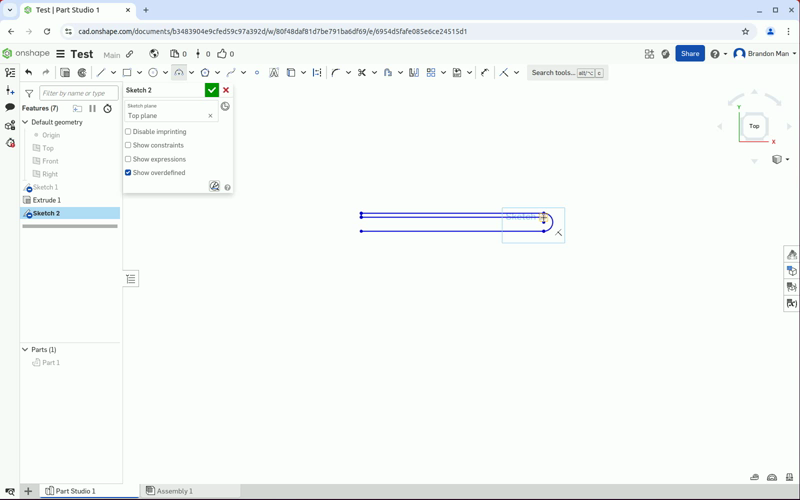
scroll(6)
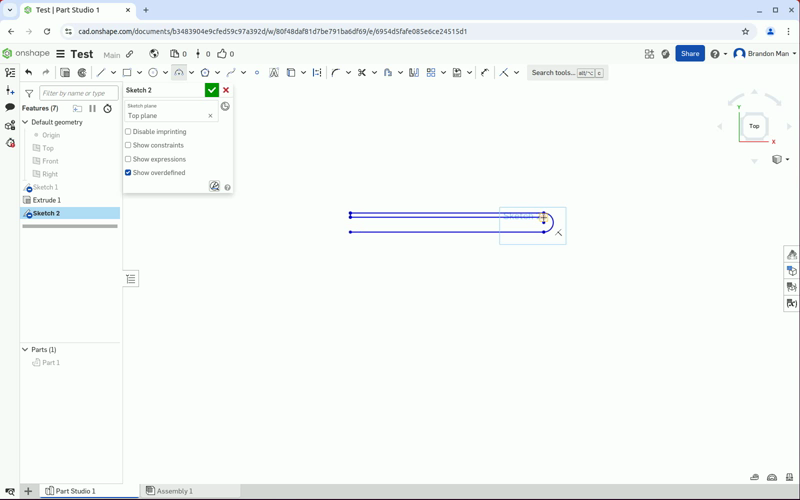
scroll(6)
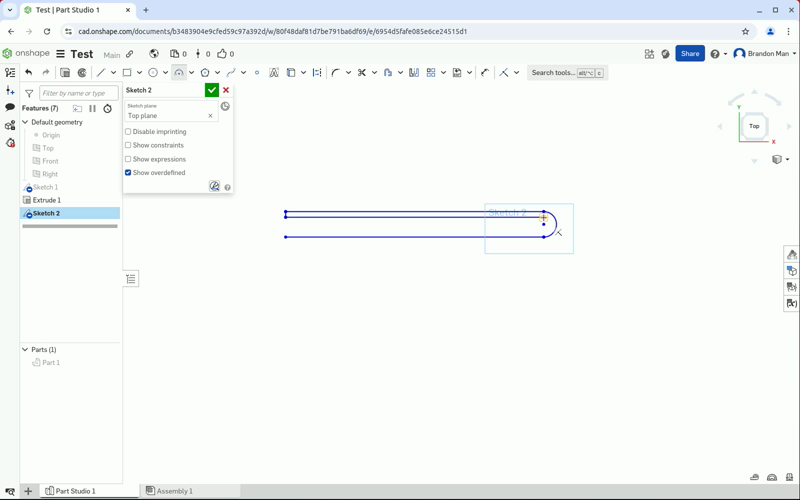
scroll(6)
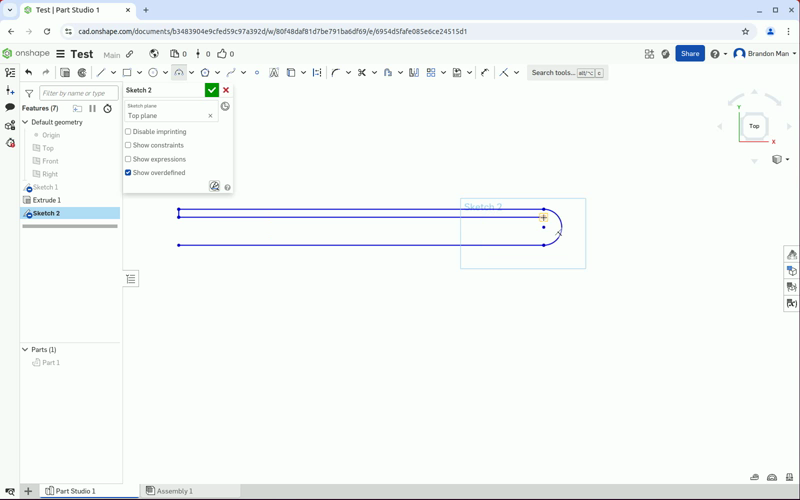
scroll(6)
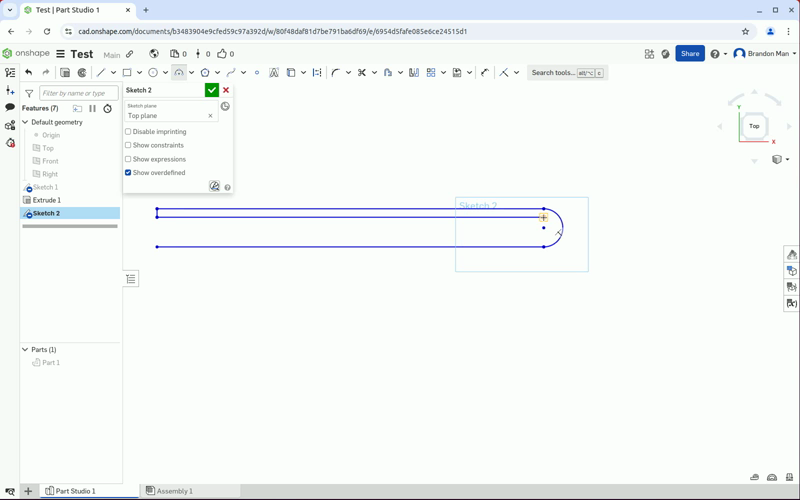
scroll(6)
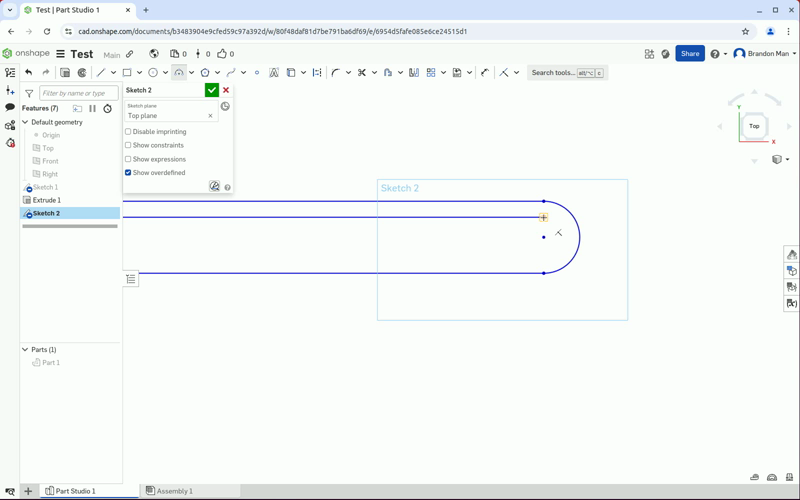
scroll(6)
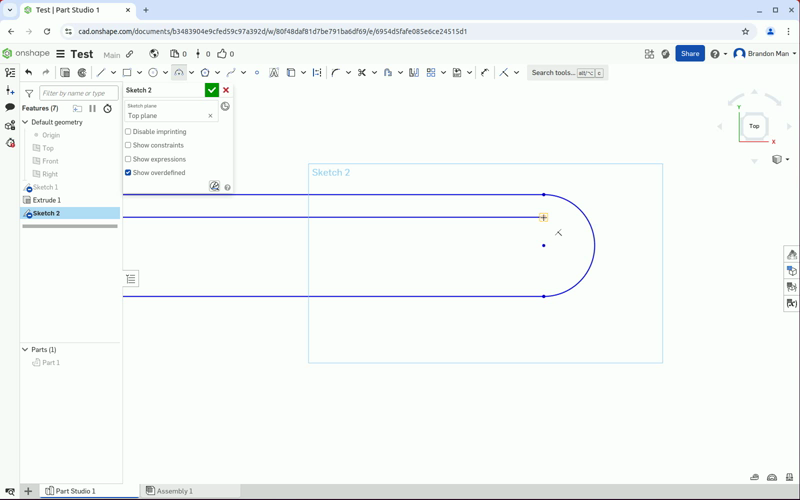
scroll(6)
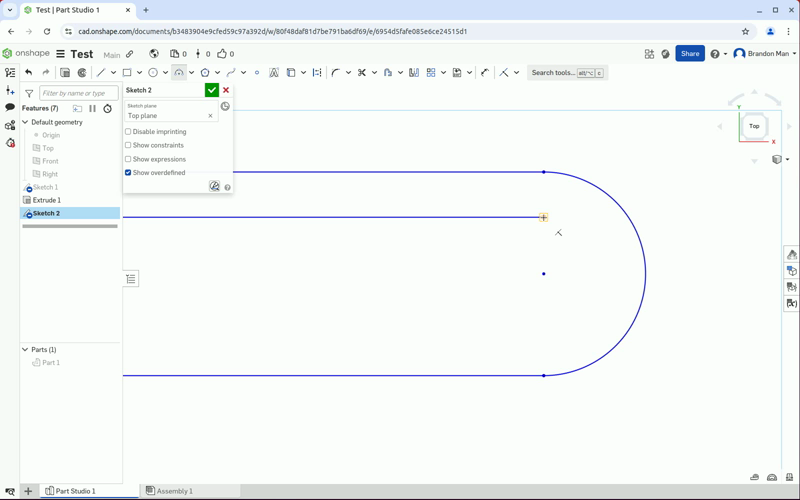
click(543, 217)
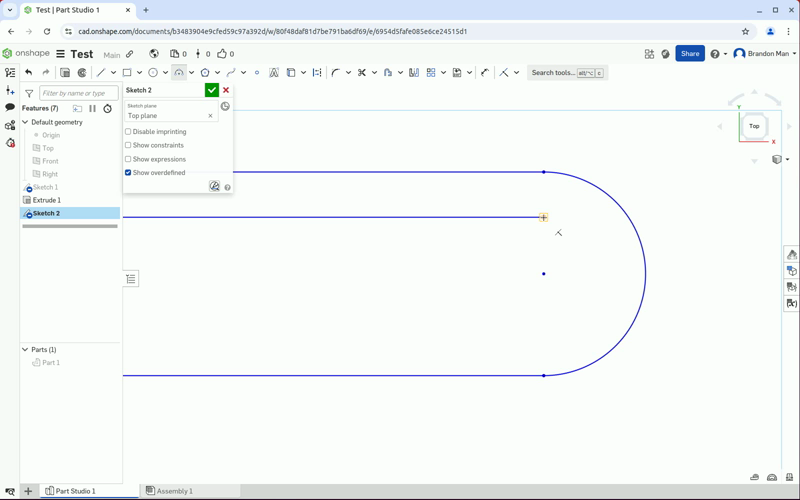
scroll(-6)
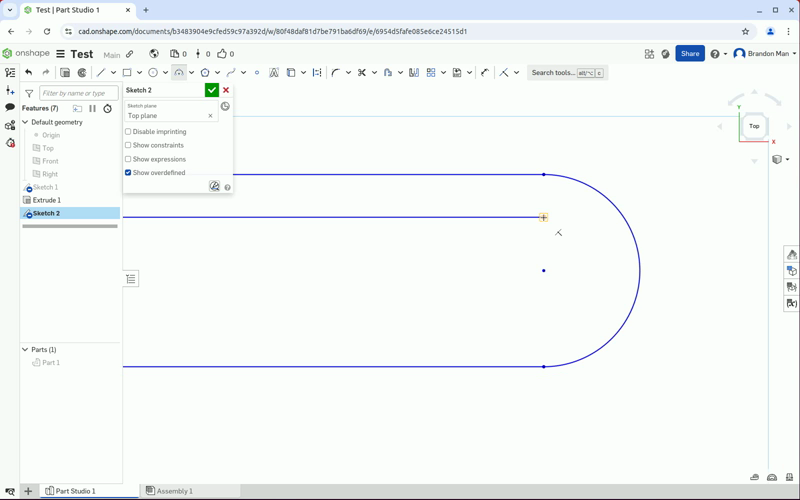
scroll(-6)
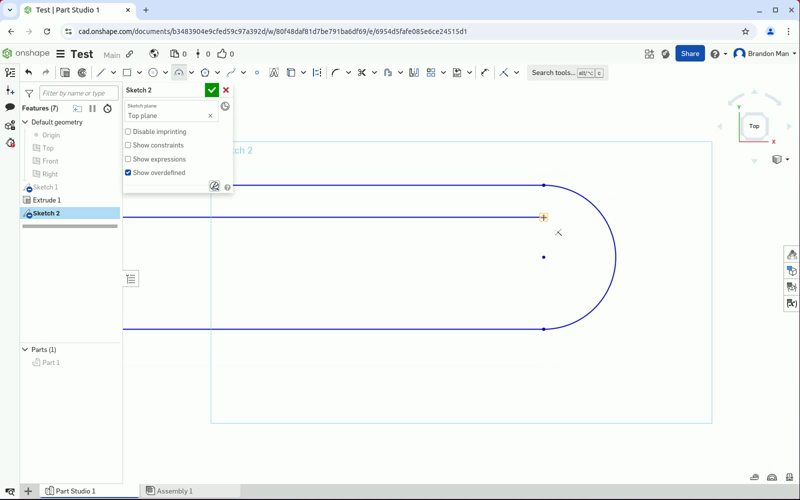
scroll(-6)
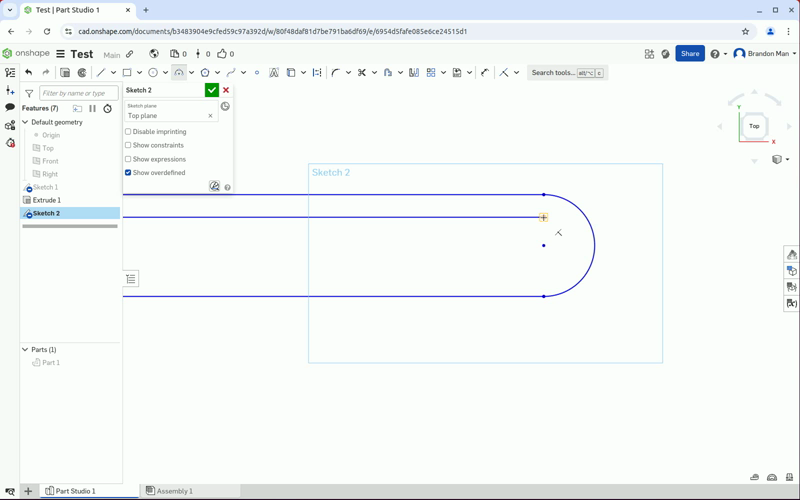
scroll(-6)
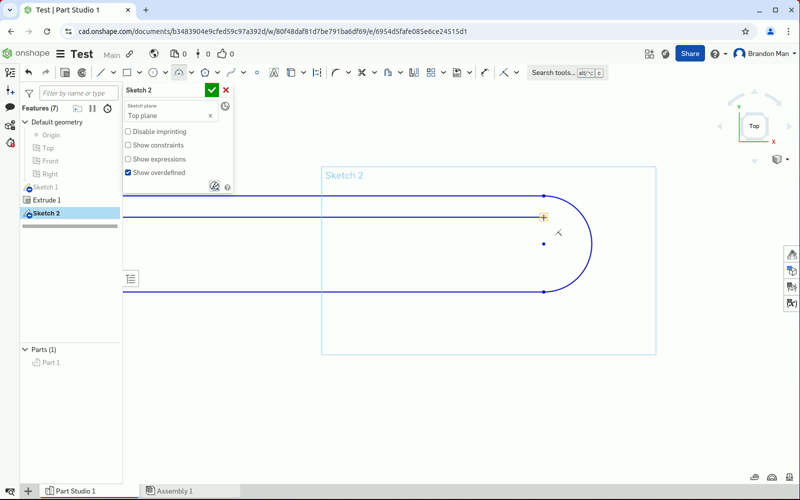
scroll(-6)
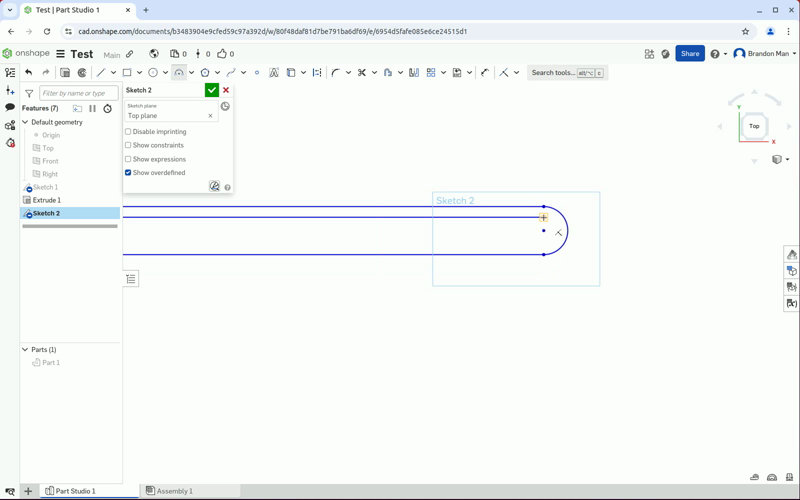
scroll(-6)
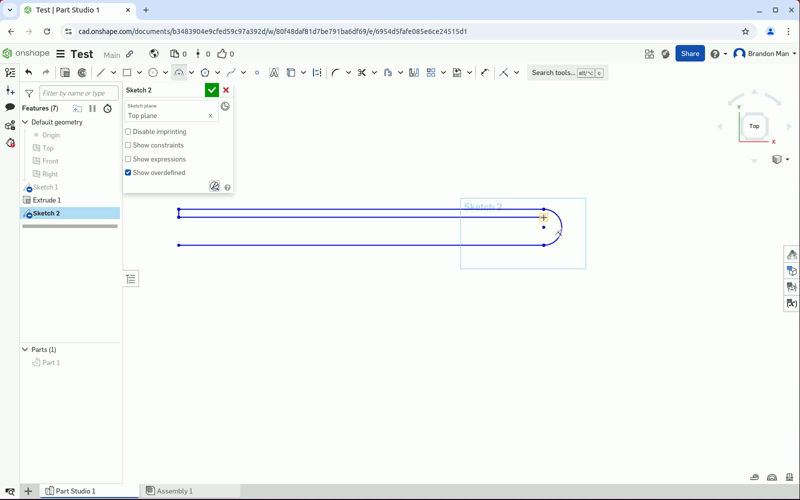
scroll(-6)
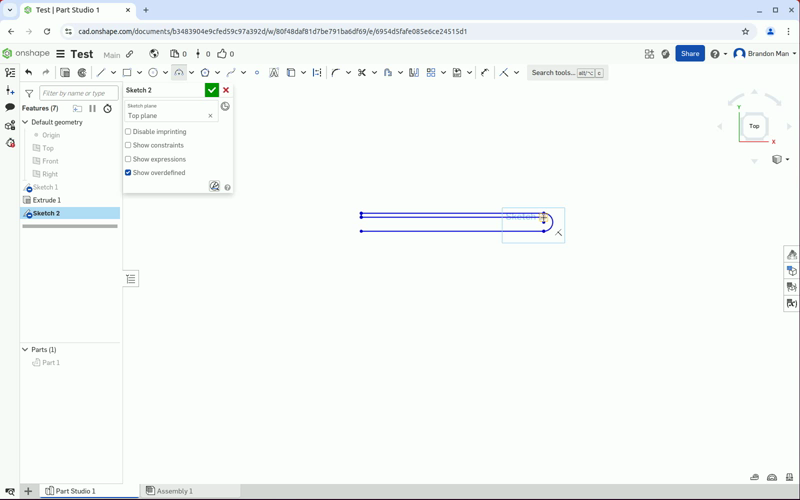
key_down(shift)
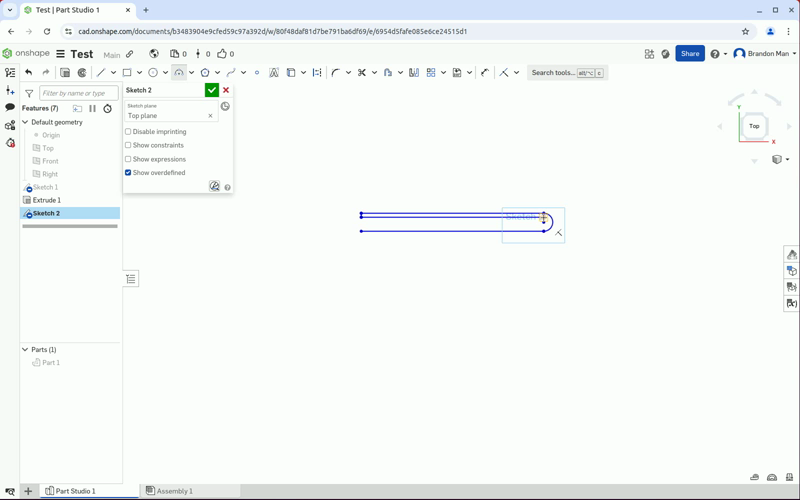
mouse_move(543, 225)
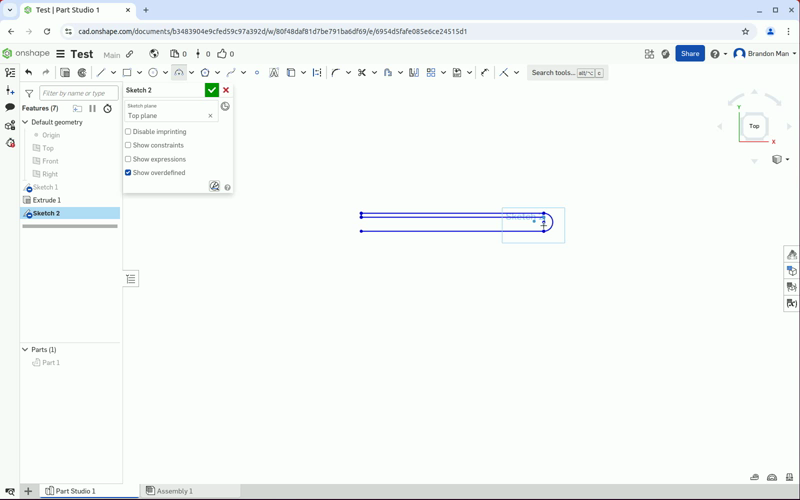
scroll(6)
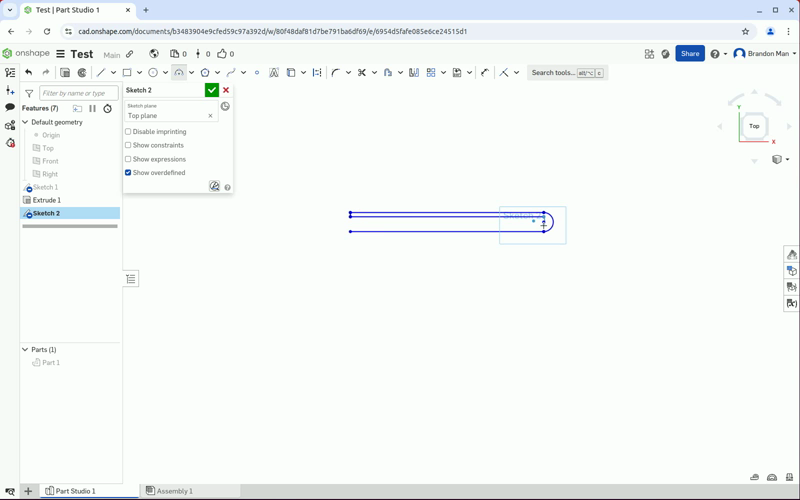
scroll(6)
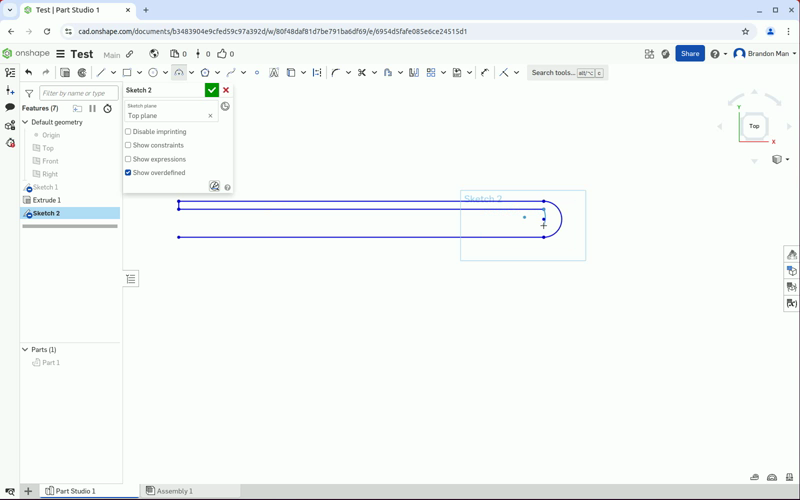
scroll(6)
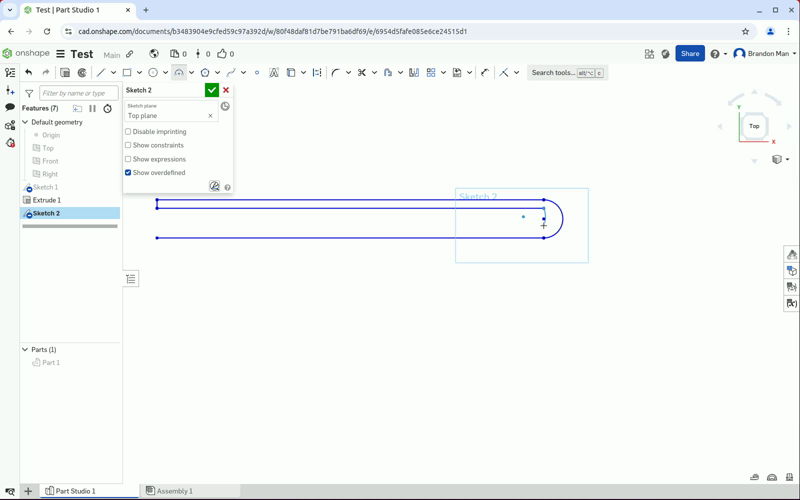
scroll(6)
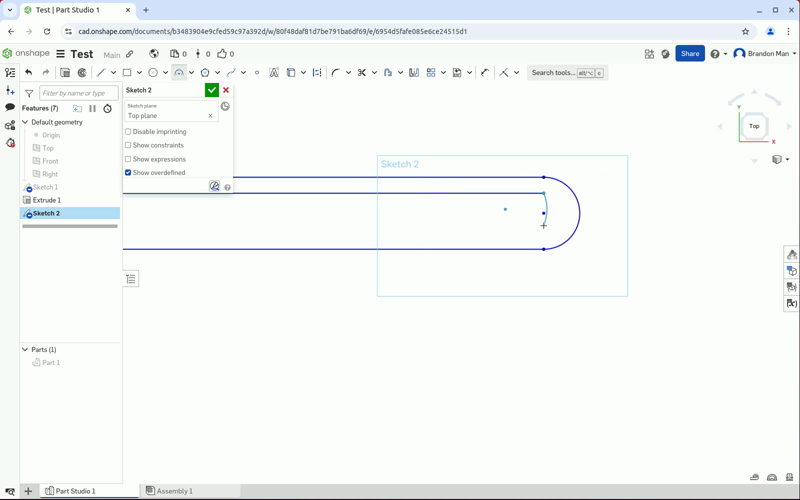
scroll(6)
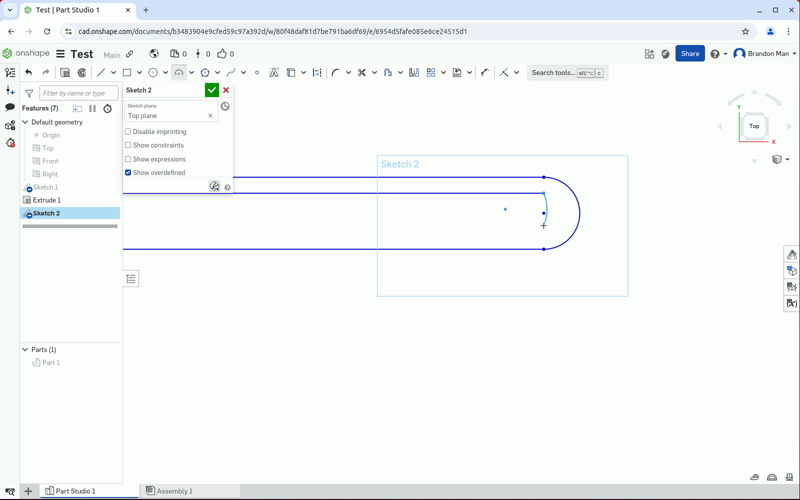
scroll(6)
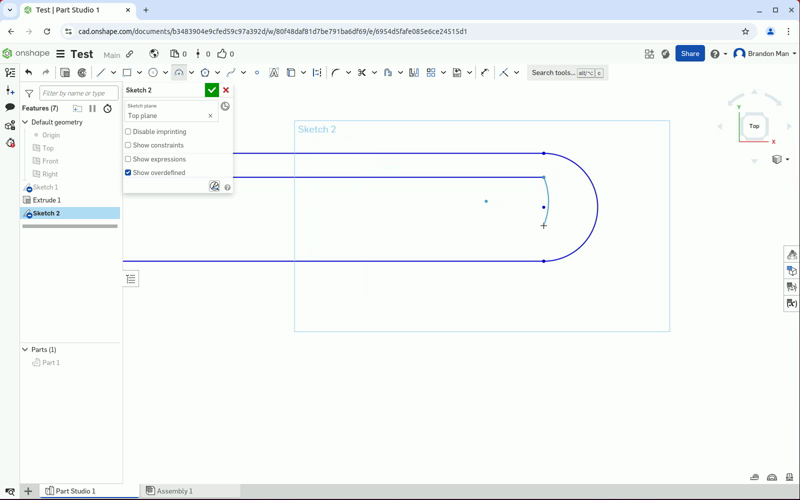
scroll(6)
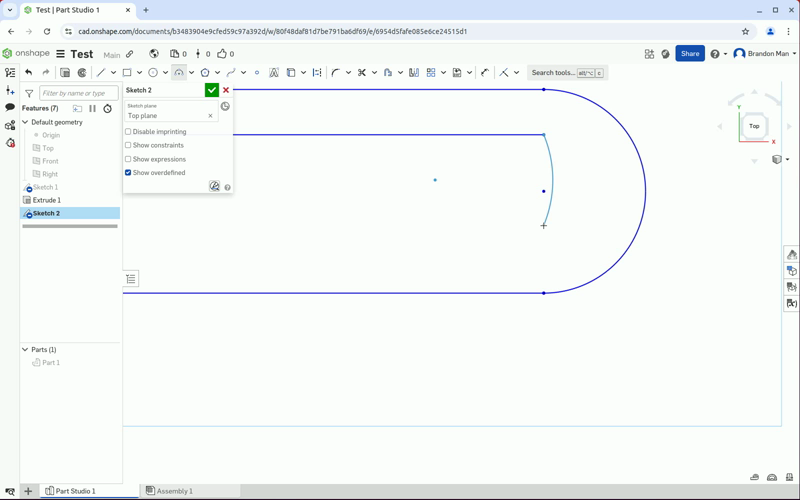
click(543, 225)
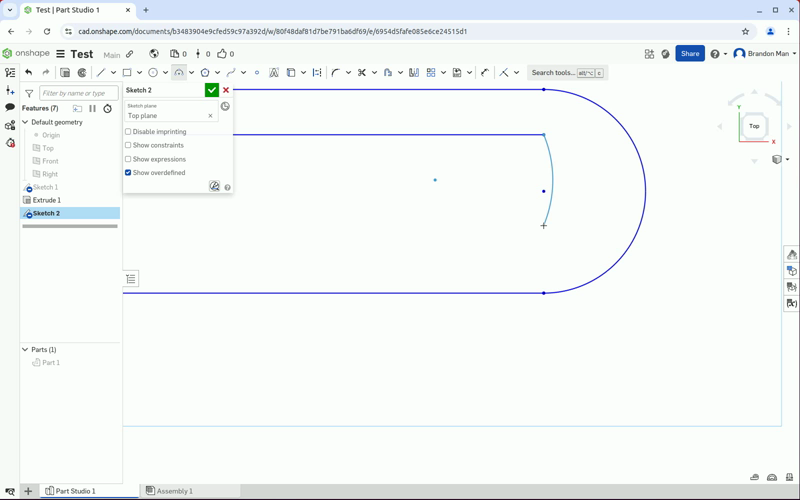
scroll(-6)
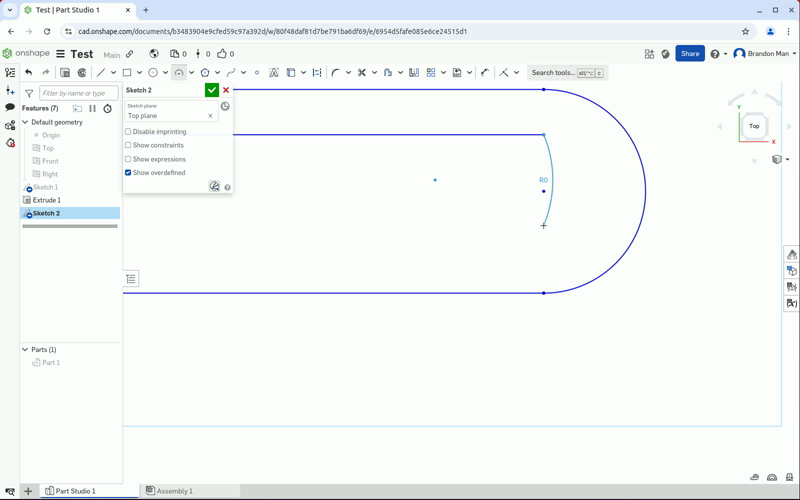
scroll(-6)
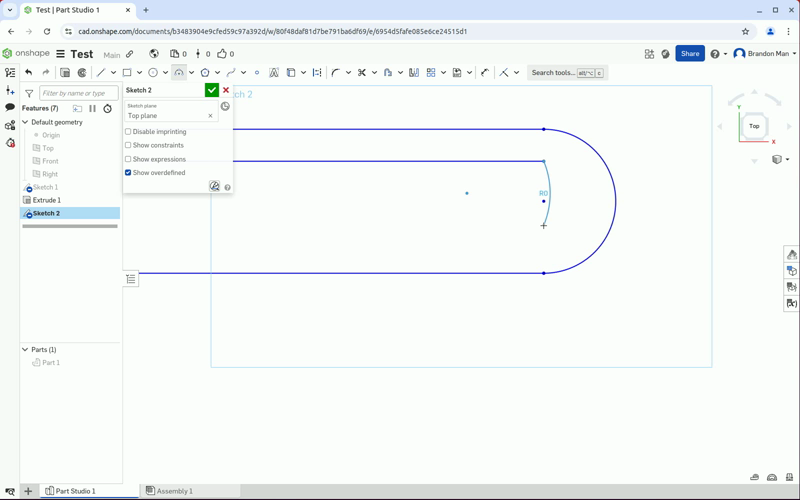
scroll(-6)
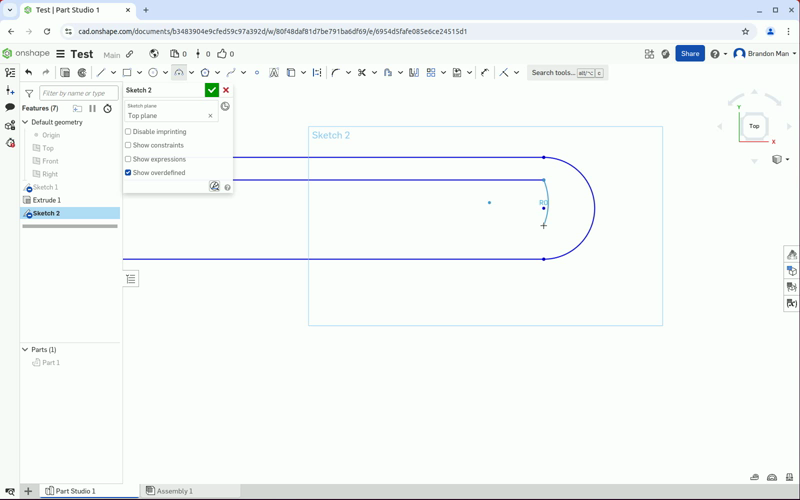
scroll(-6)
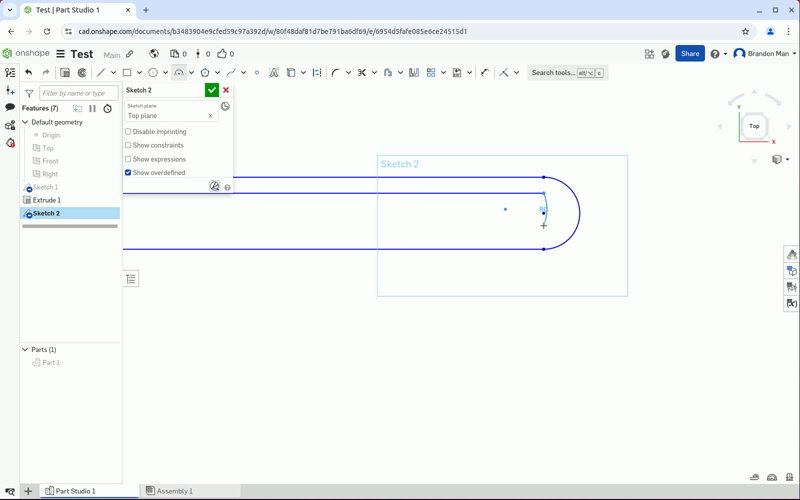
scroll(-6)
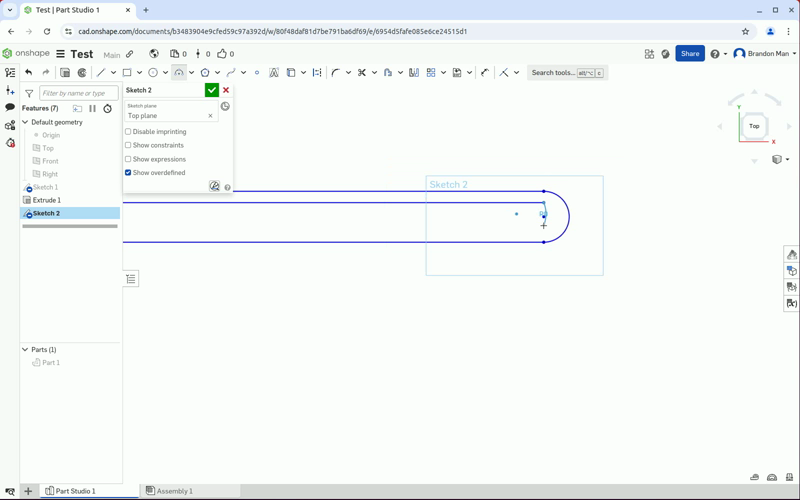
scroll(-6)
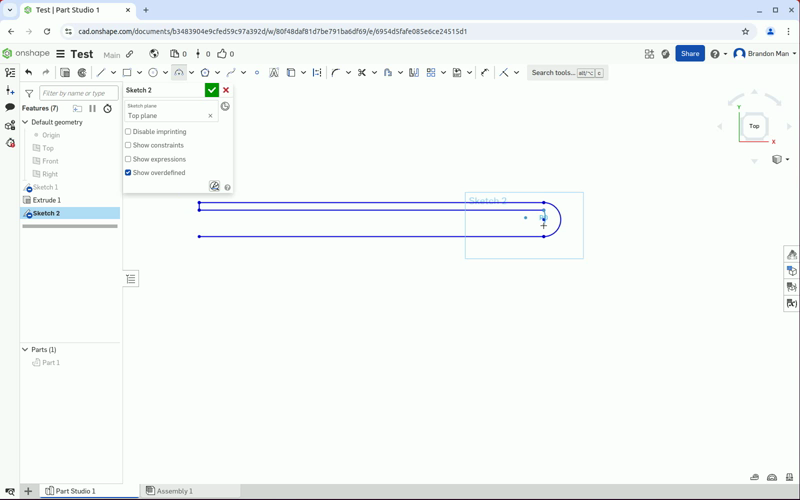
scroll(-6)
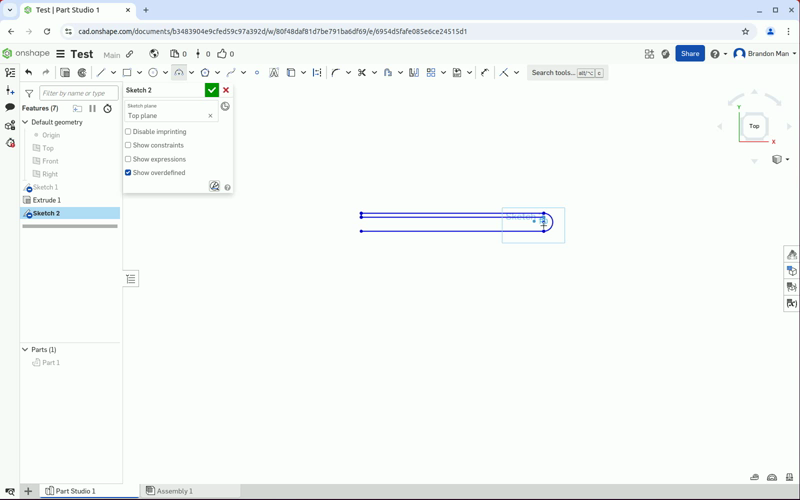
mouse_move(547, 221)
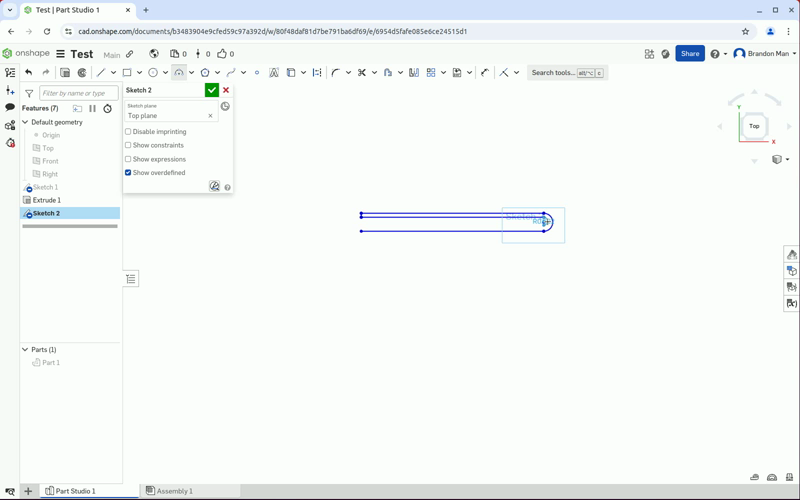
scroll(6)
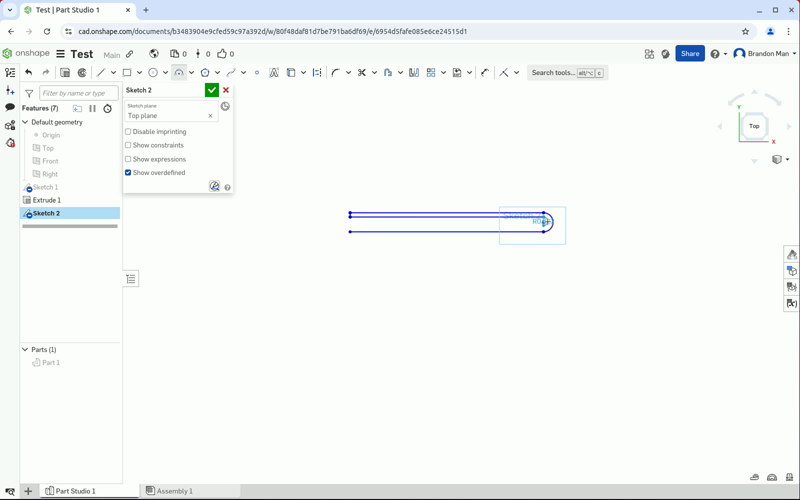
scroll(6)
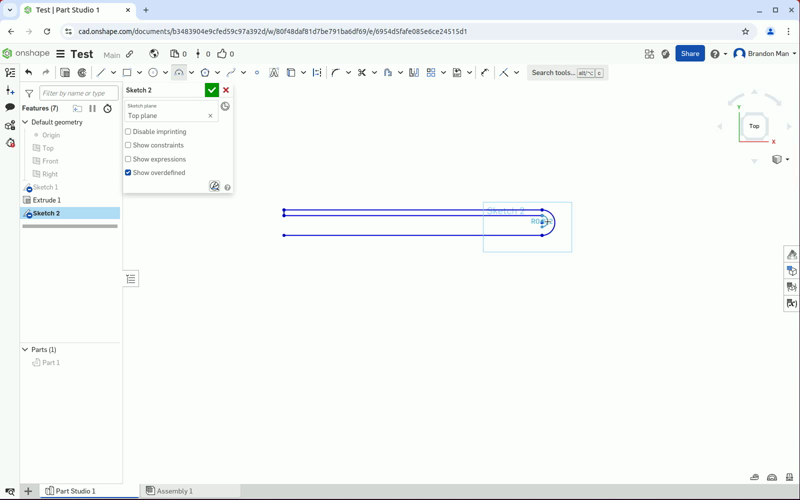
scroll(6)
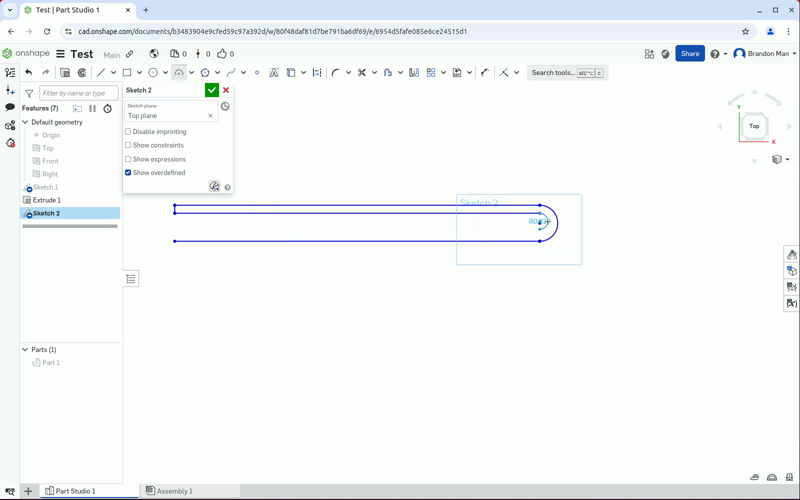
scroll(6)
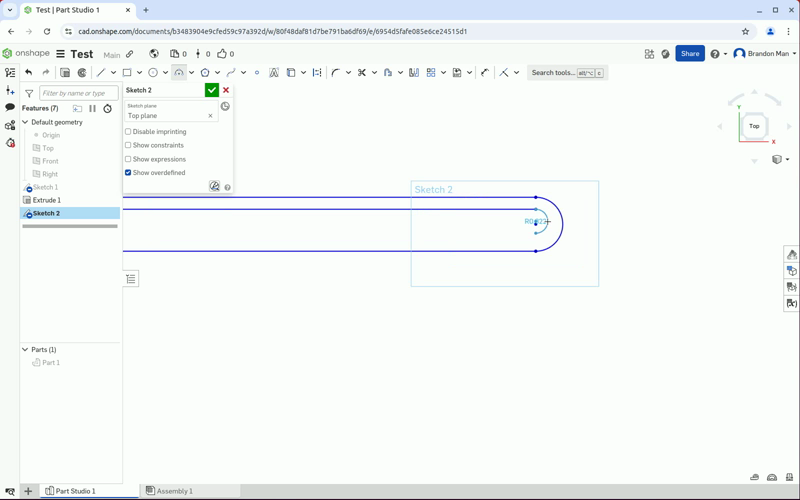
scroll(6)
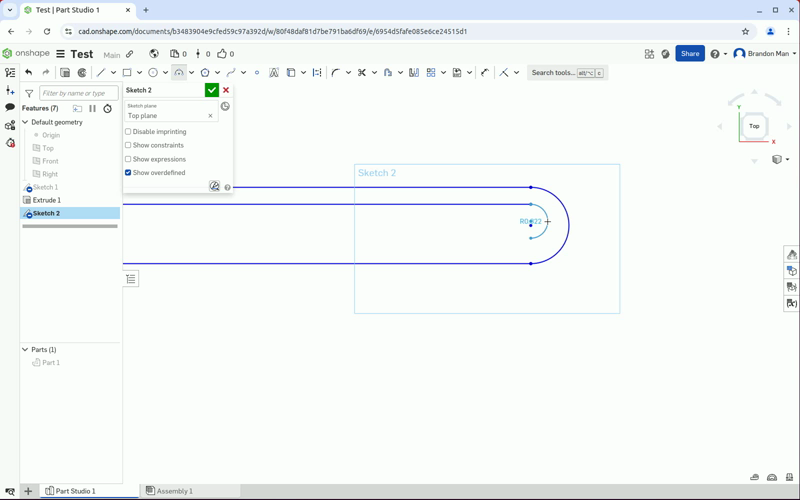
scroll(6)
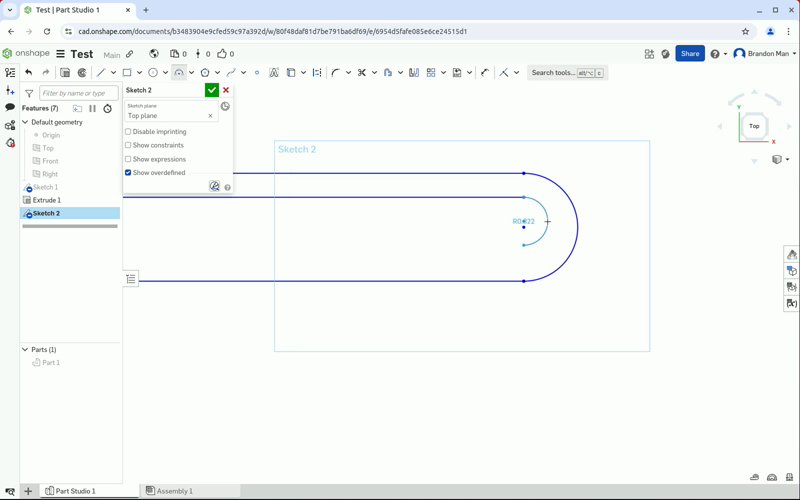
scroll(6)
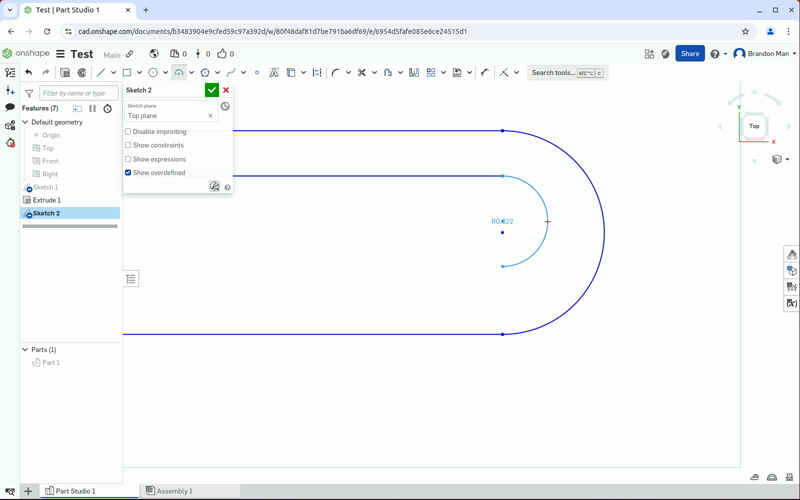
click(547, 221)
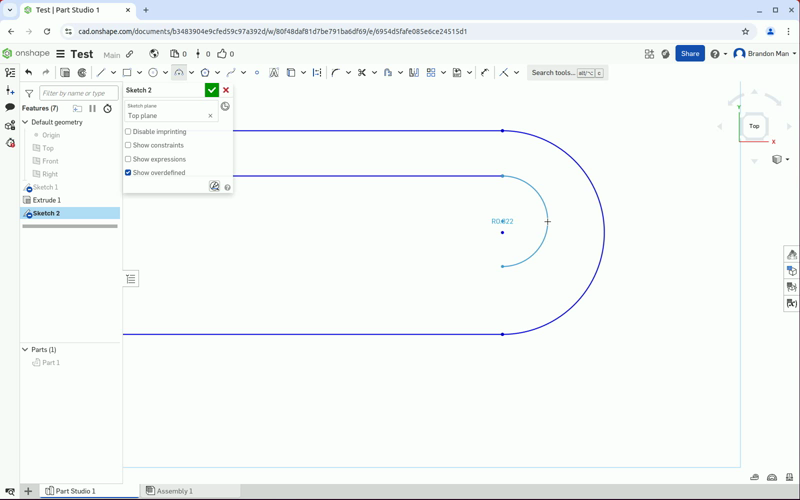
scroll(-6)
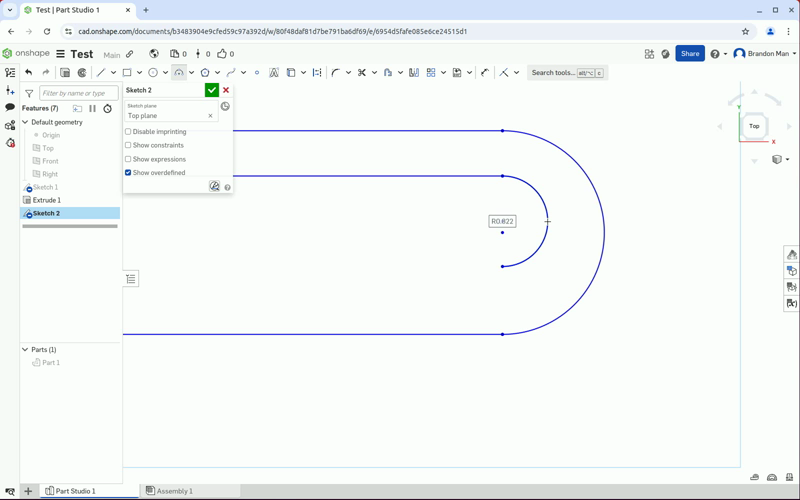
scroll(-6)
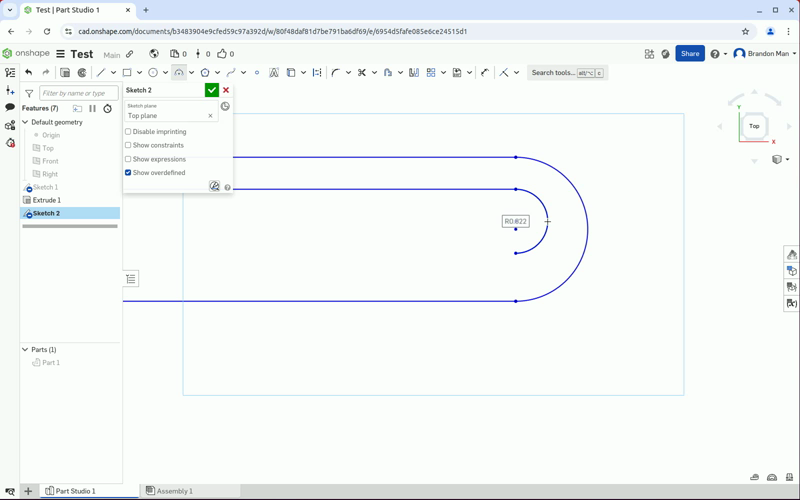
scroll(-6)
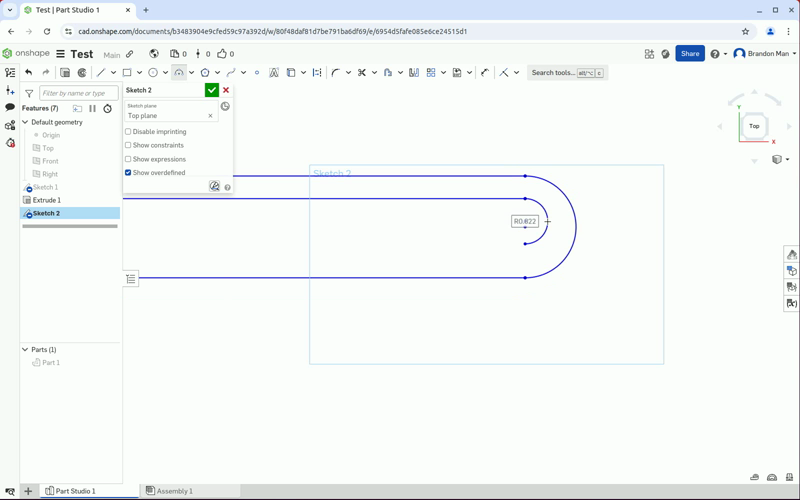
scroll(-6)
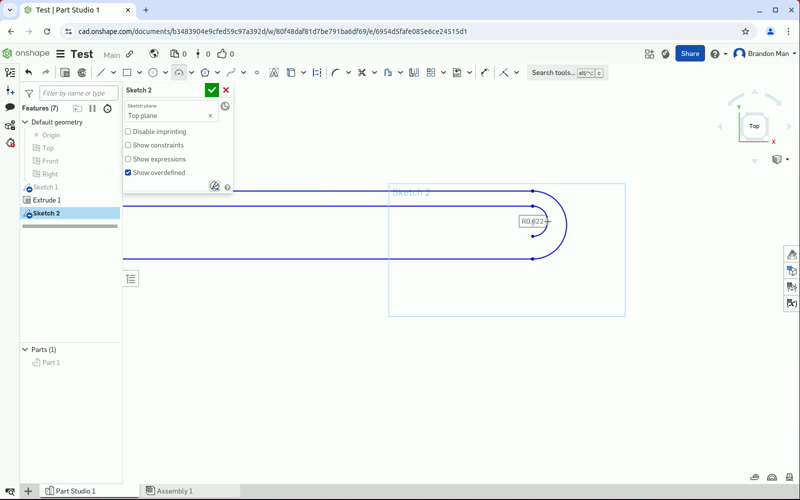
scroll(-6)
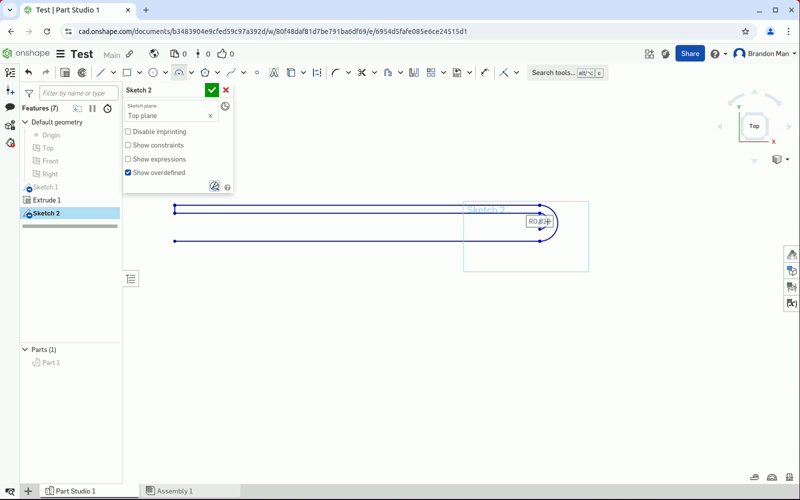
scroll(-6)
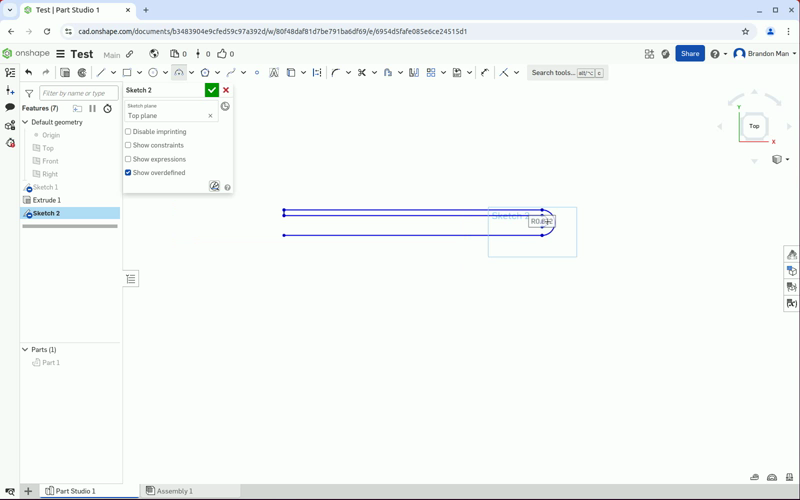
scroll(-6)
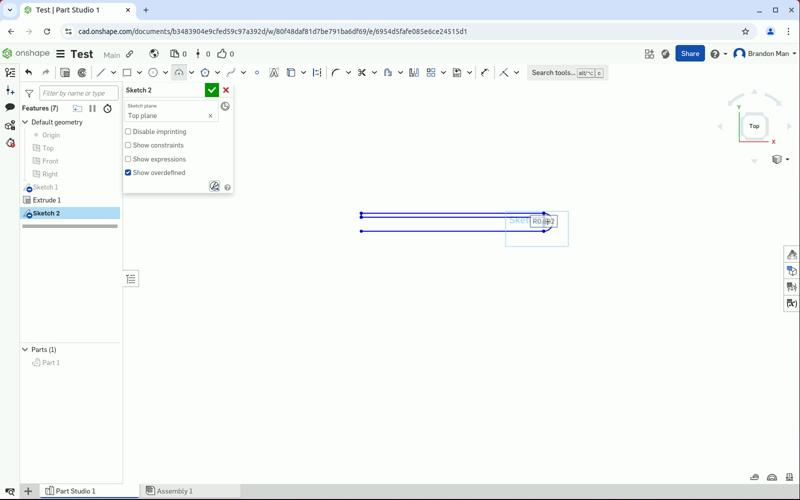
key_up(shift)
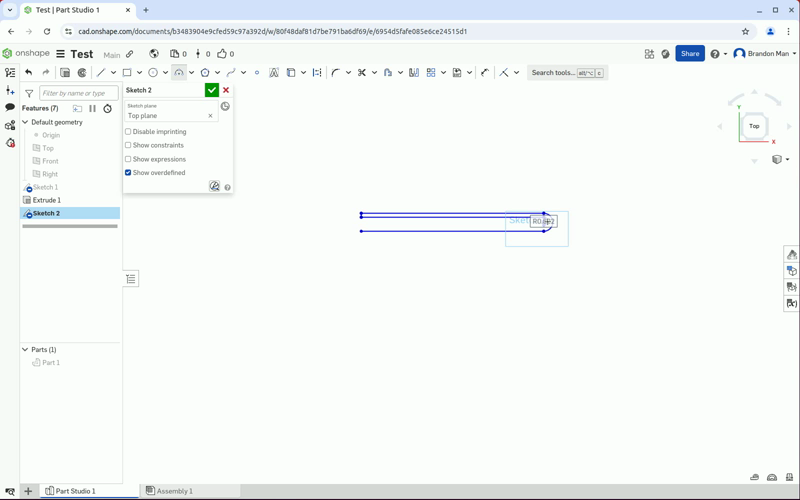
key(esc)
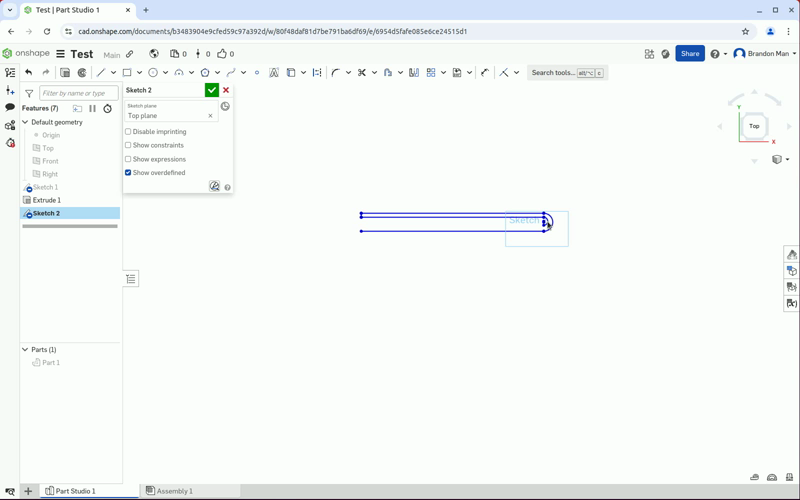
key(l)
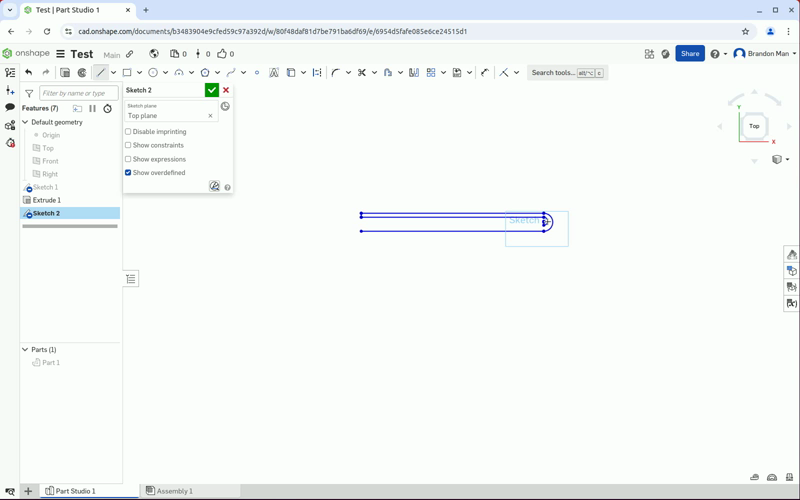
mouse_move(543, 225)
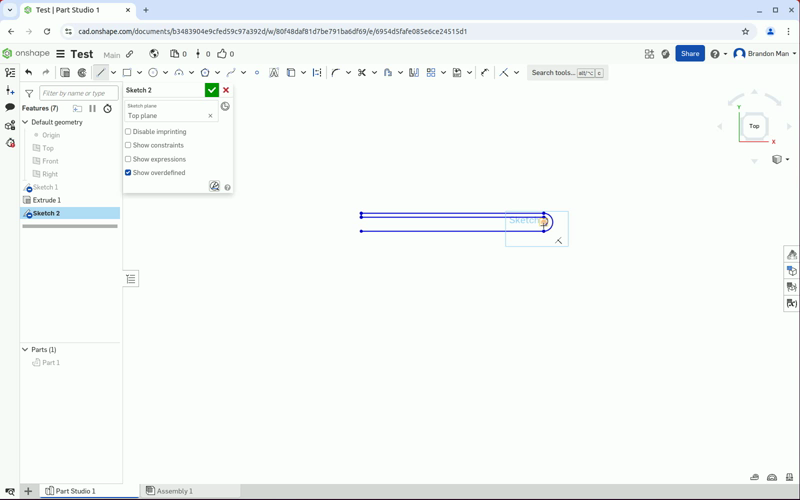
scroll(6)
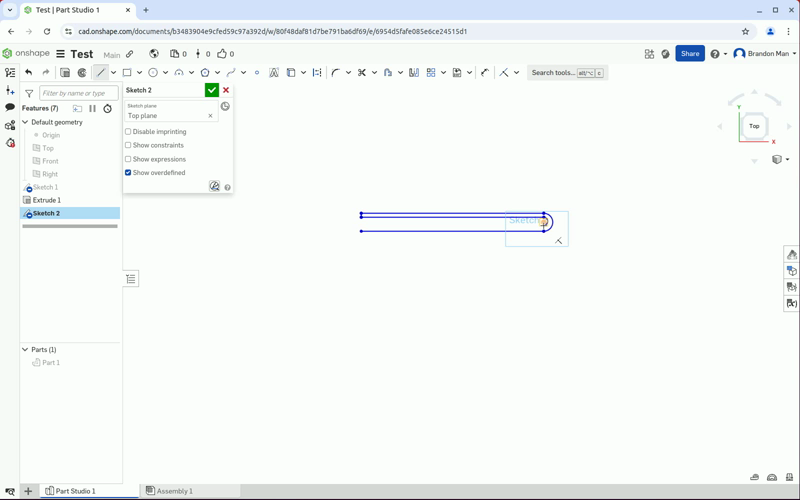
scroll(6)
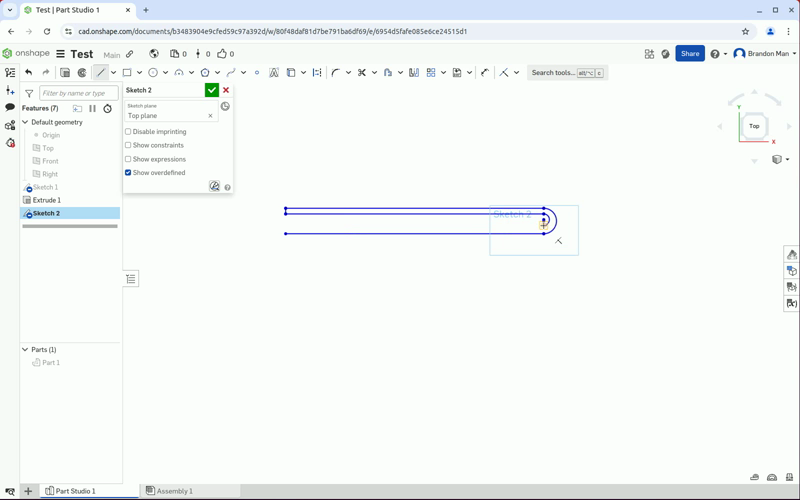
scroll(6)
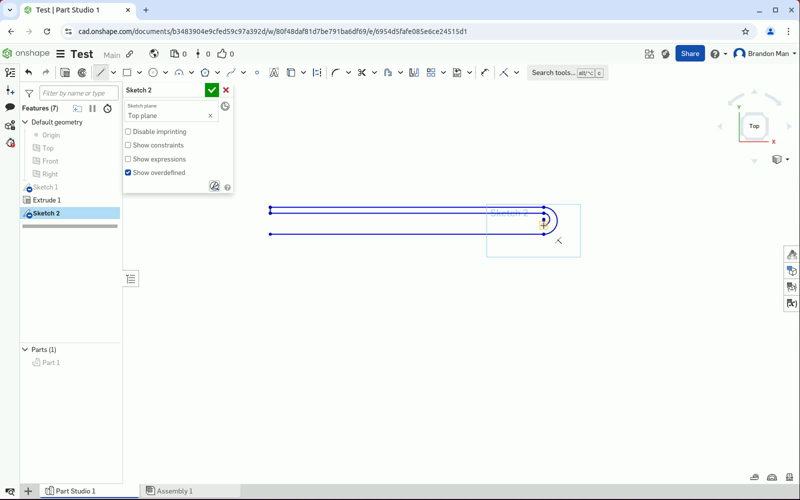
scroll(6)
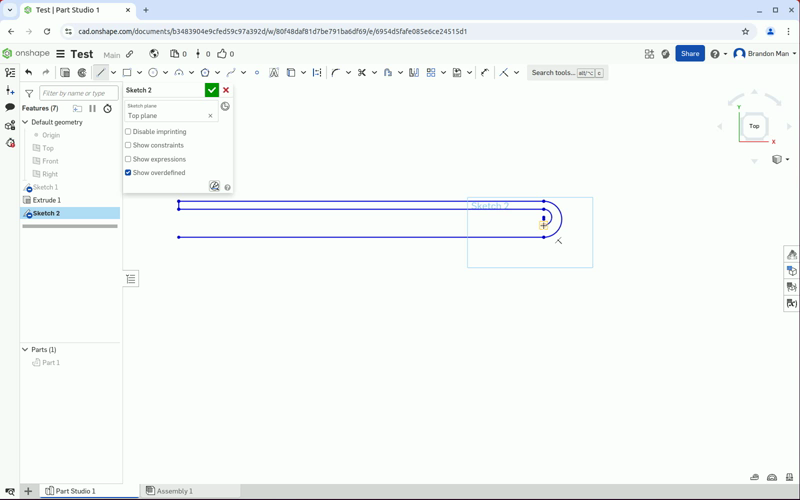
scroll(6)
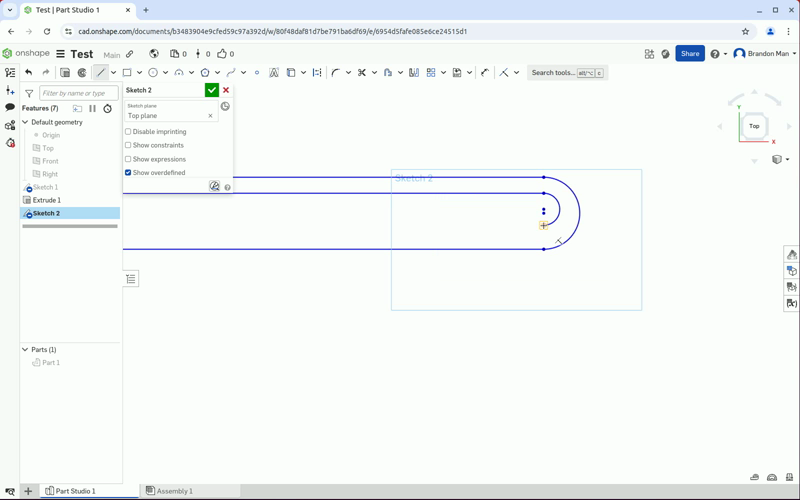
scroll(6)
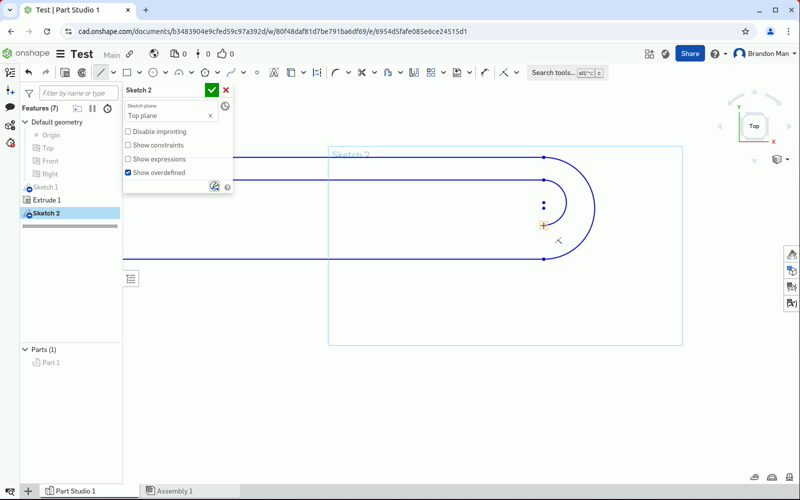
scroll(6)
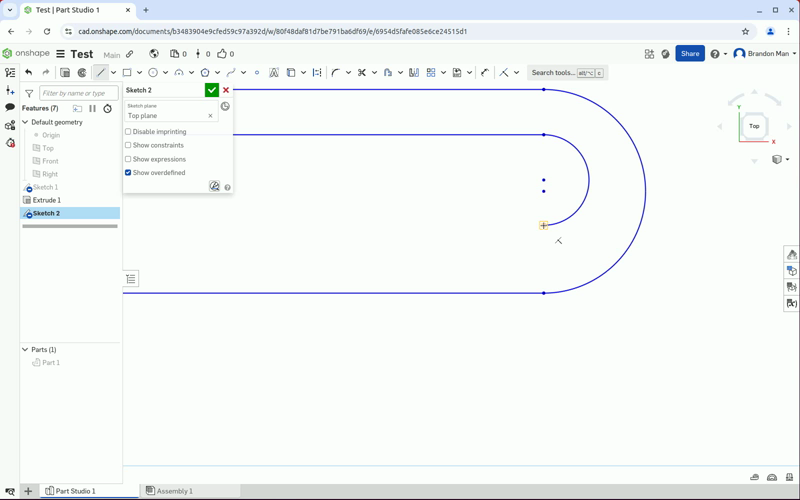
click(543, 225)
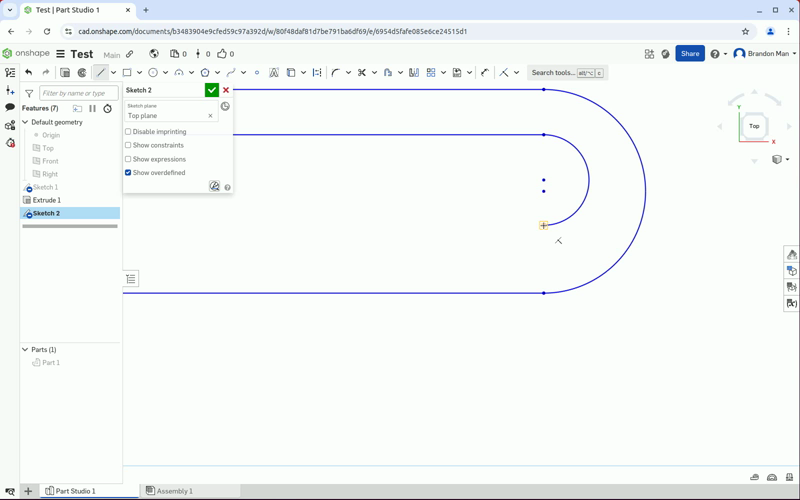
scroll(-6)
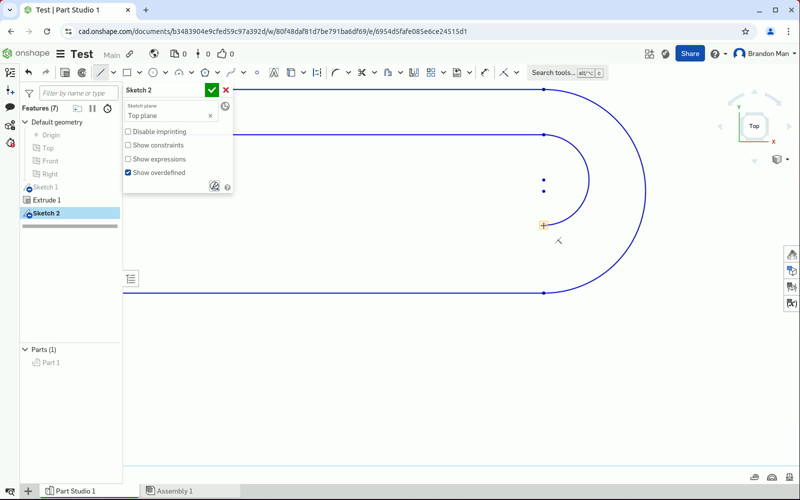
scroll(-6)
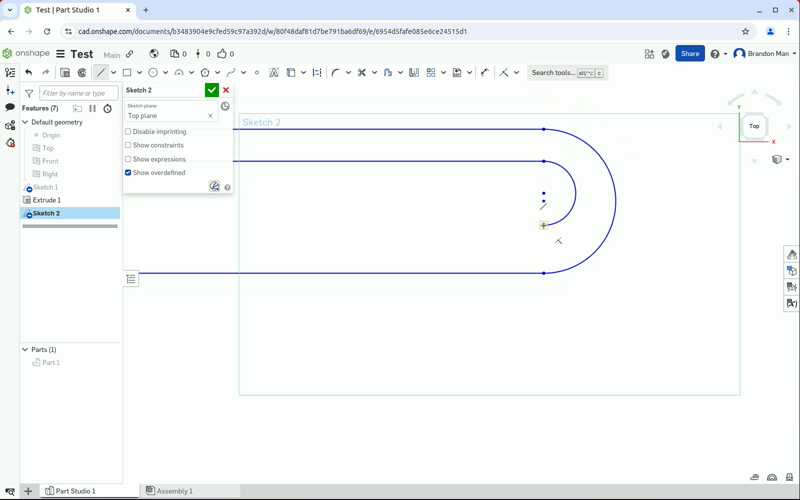
scroll(-6)
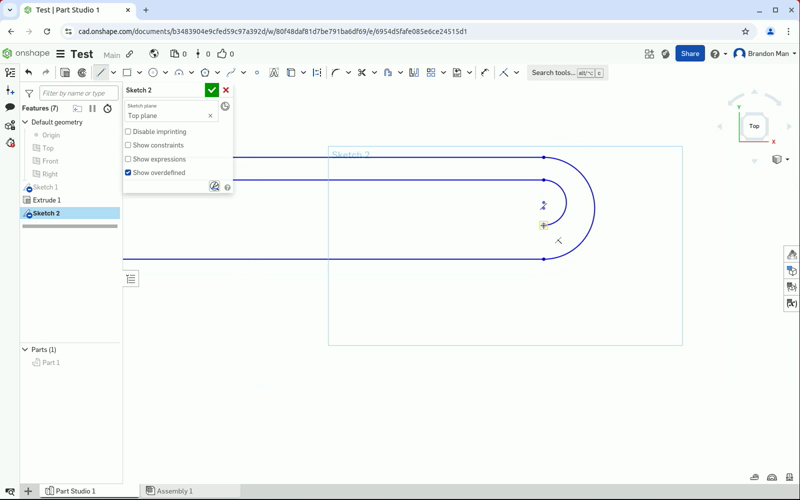
scroll(-6)
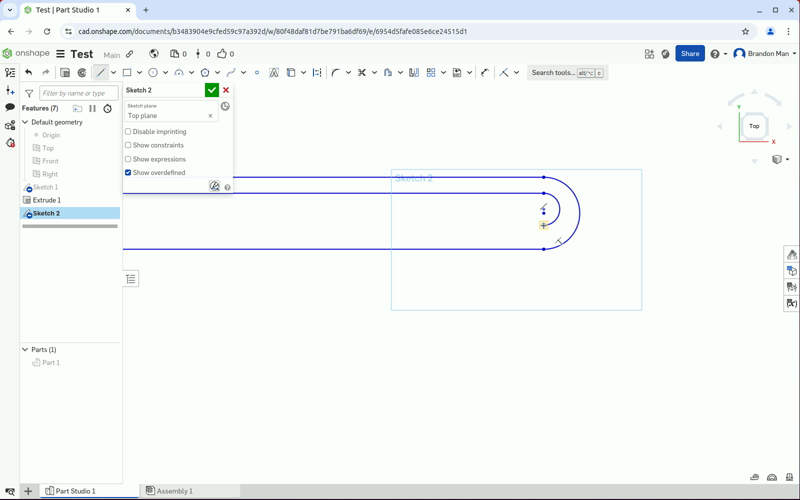
scroll(-6)
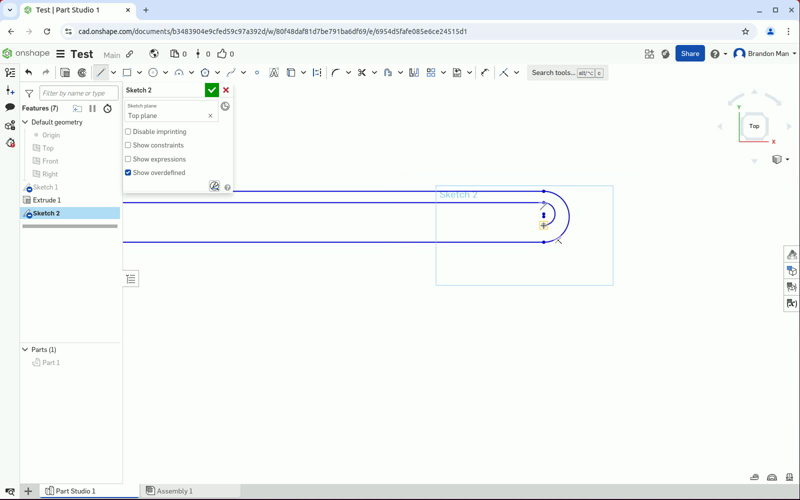
scroll(-6)
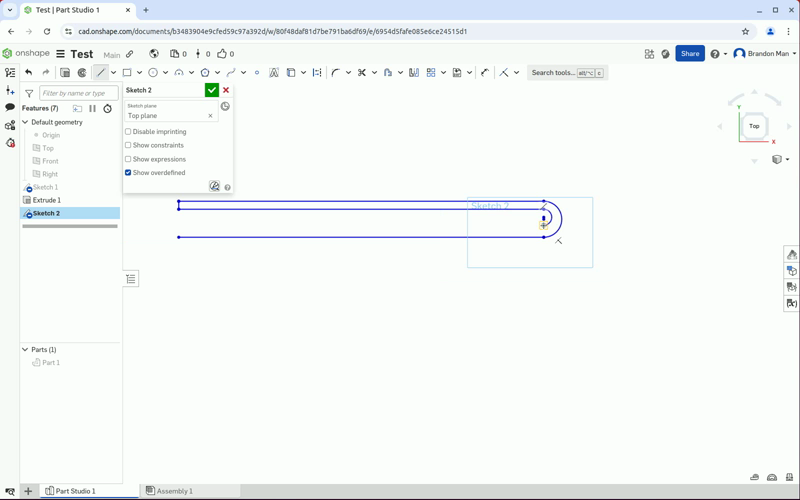
scroll(-6)
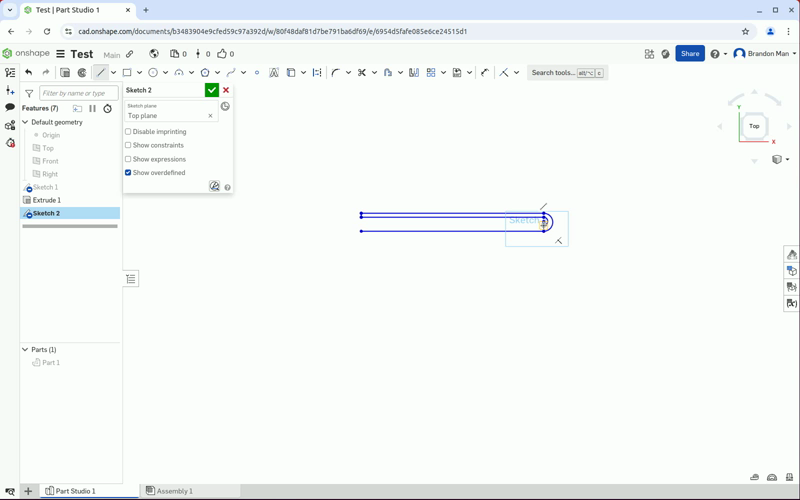
key_down(shift)
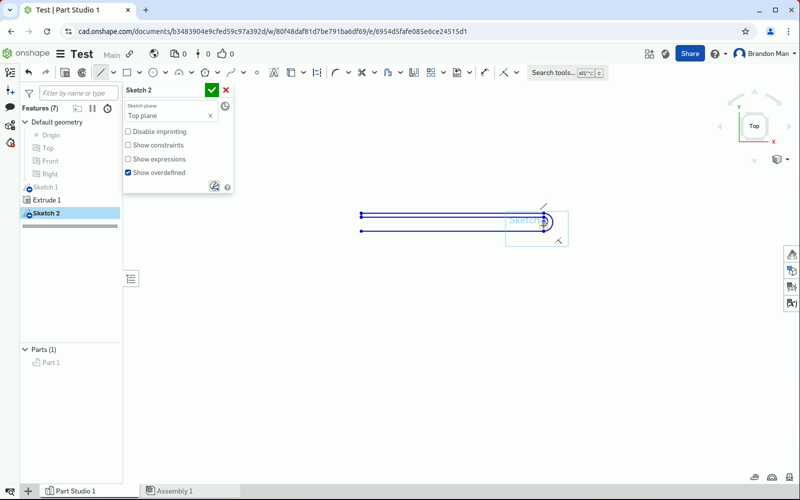
mouse_move(361, 225)
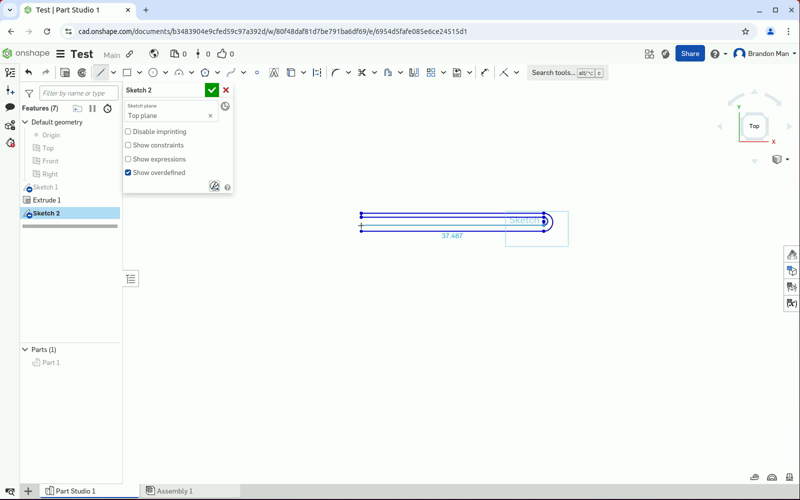
click(361, 225)
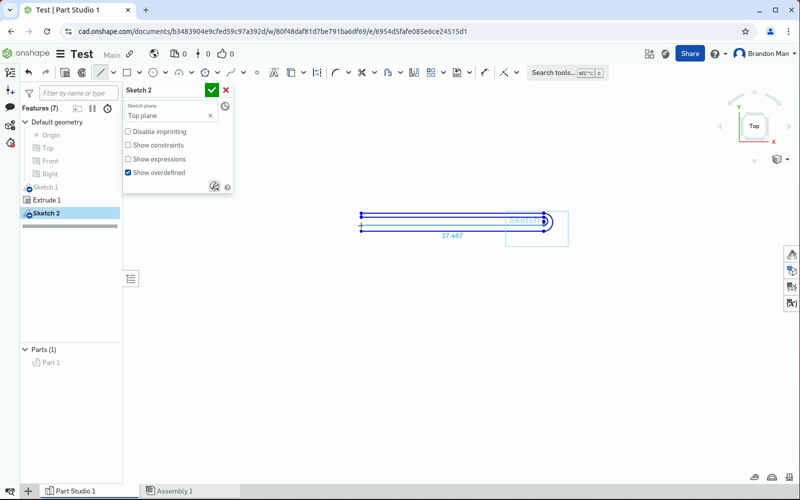
key_up(shift)
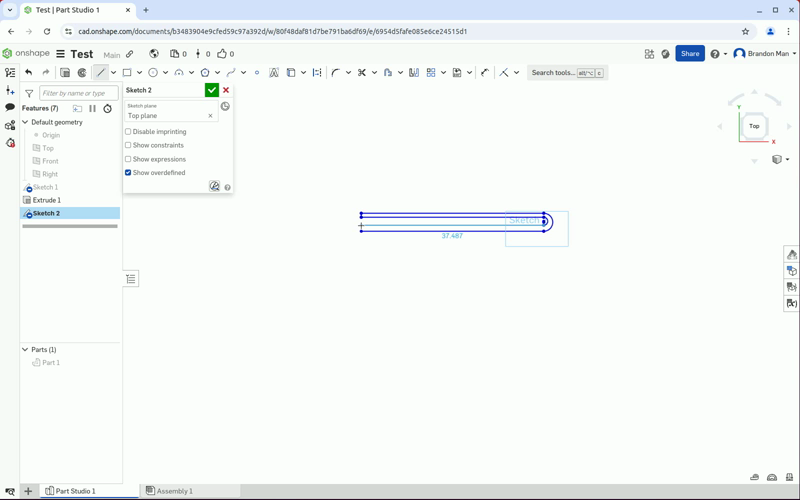
mouse_move(391, 225)
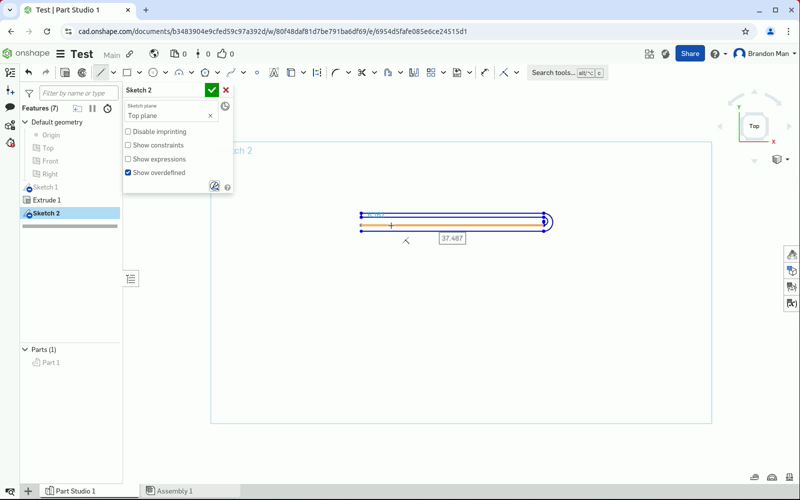
key_down(shift)
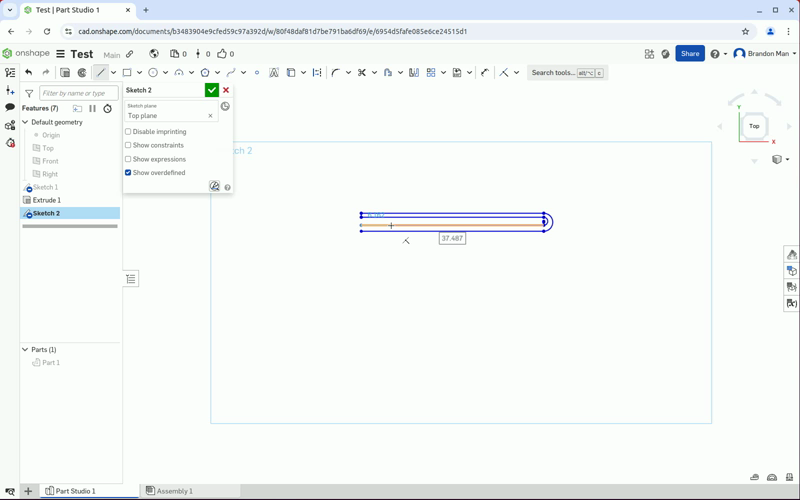
mouse_move(361, 231)
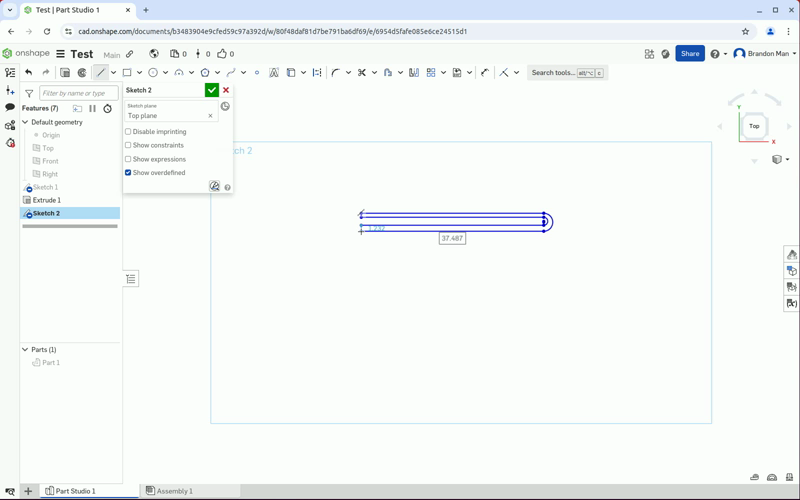
scroll(6)
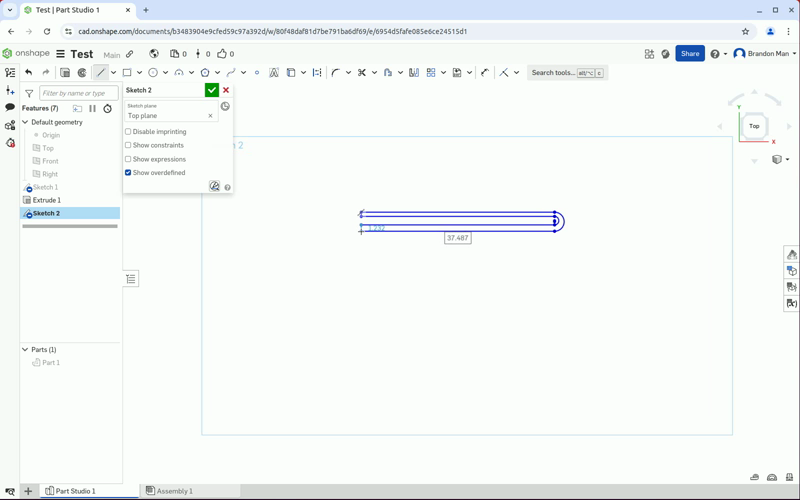
scroll(6)
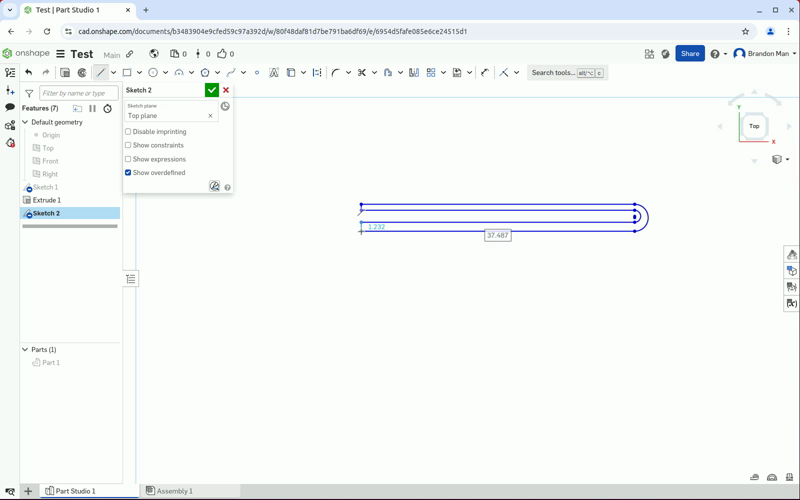
scroll(6)
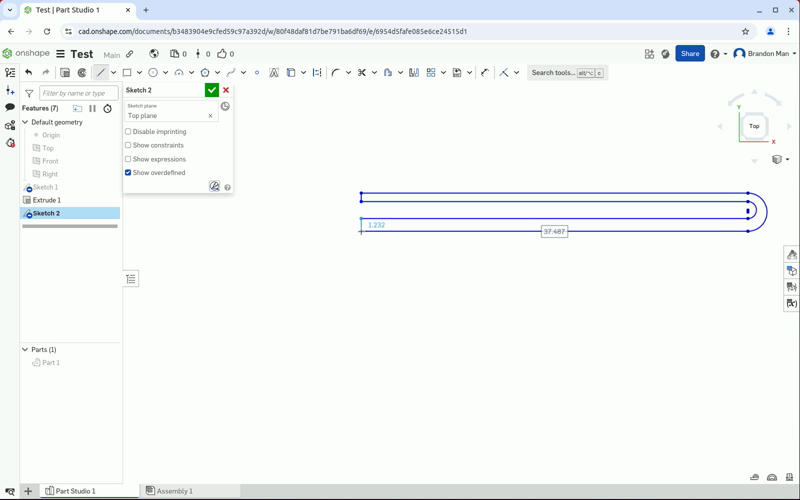
scroll(6)
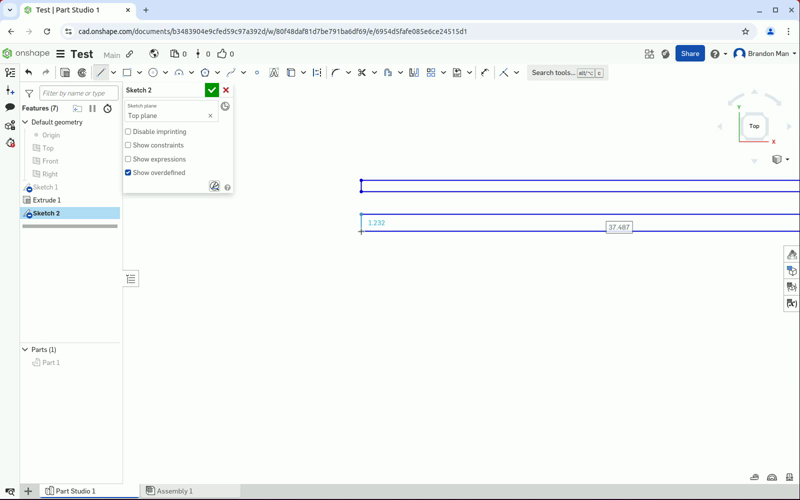
scroll(6)
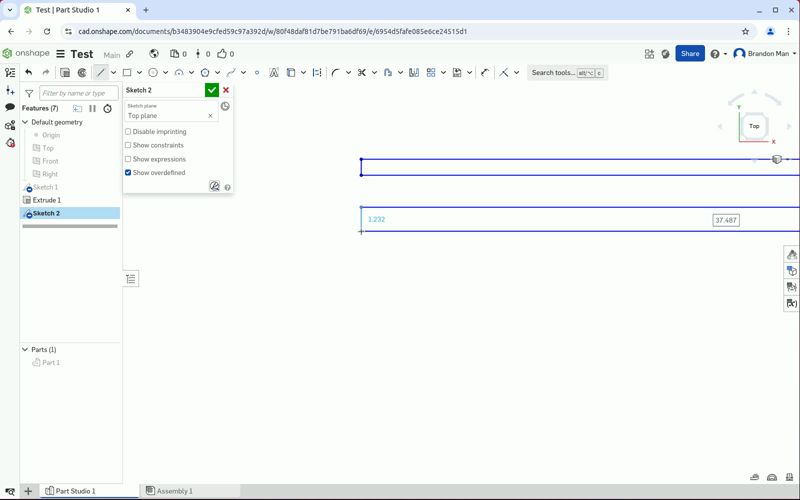
scroll(6)
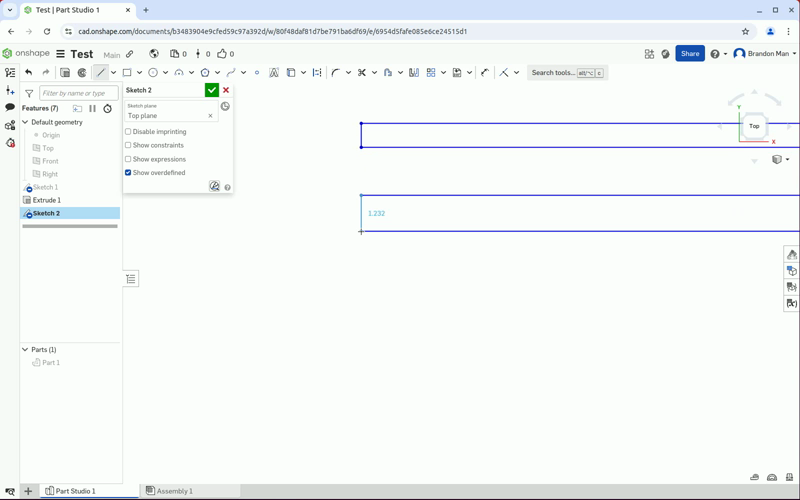
scroll(6)
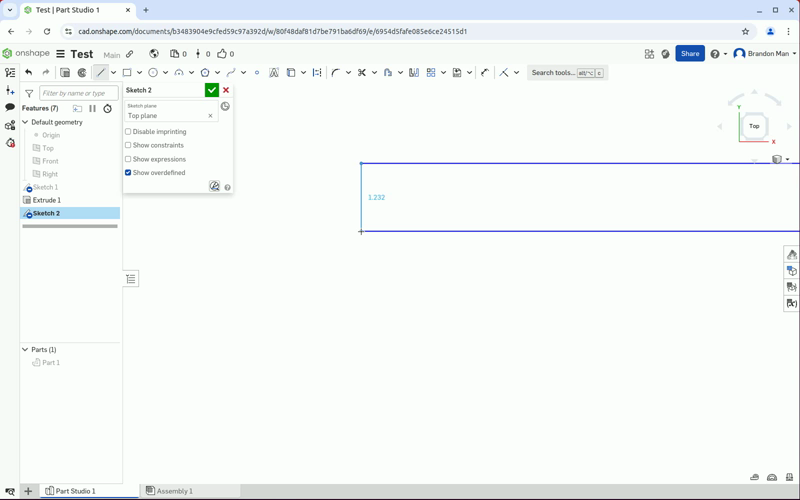
key_up(shift)
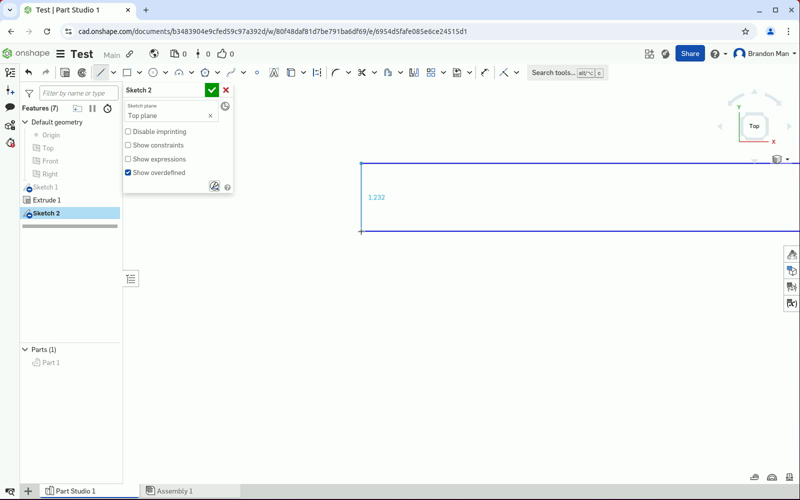
click(361, 231)
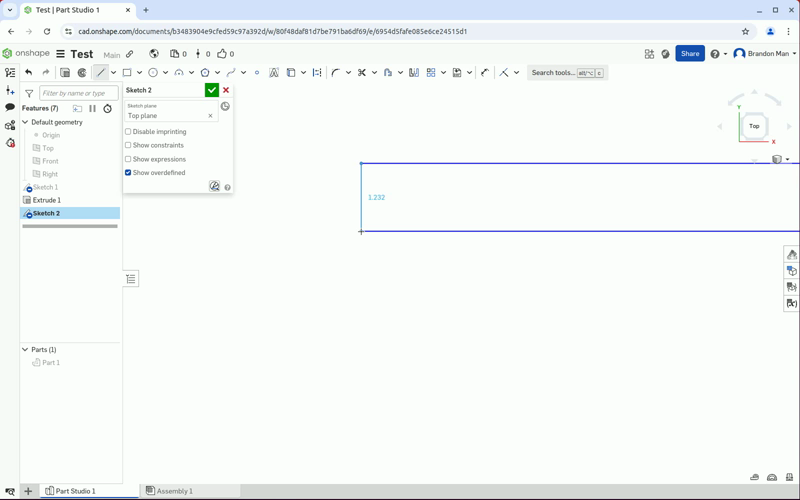
scroll(-6)
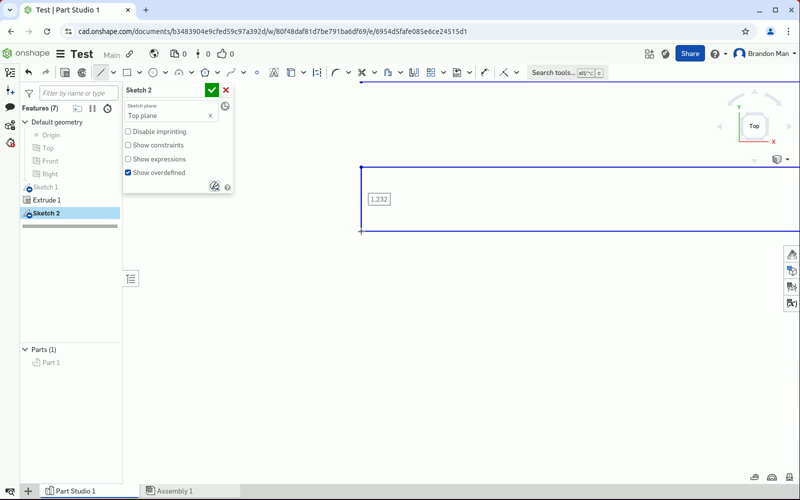
scroll(-6)
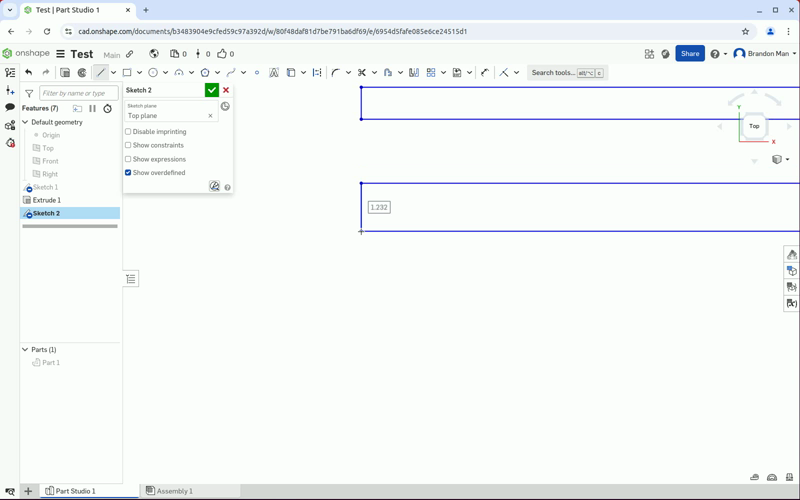
scroll(-6)
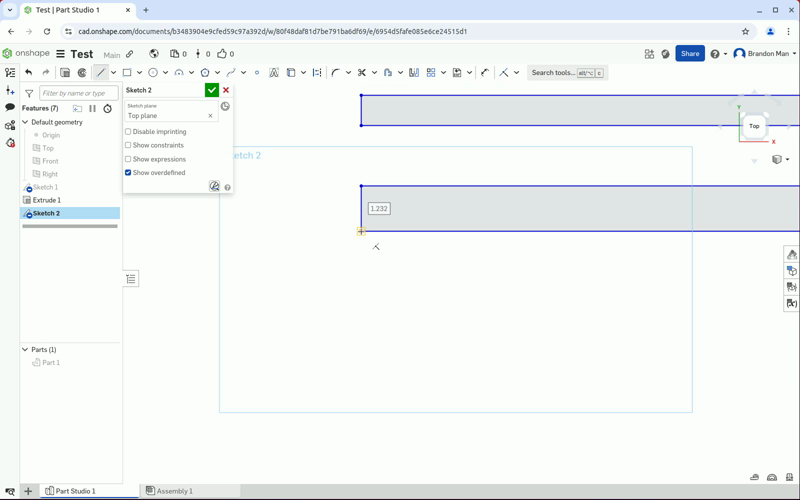
scroll(-6)
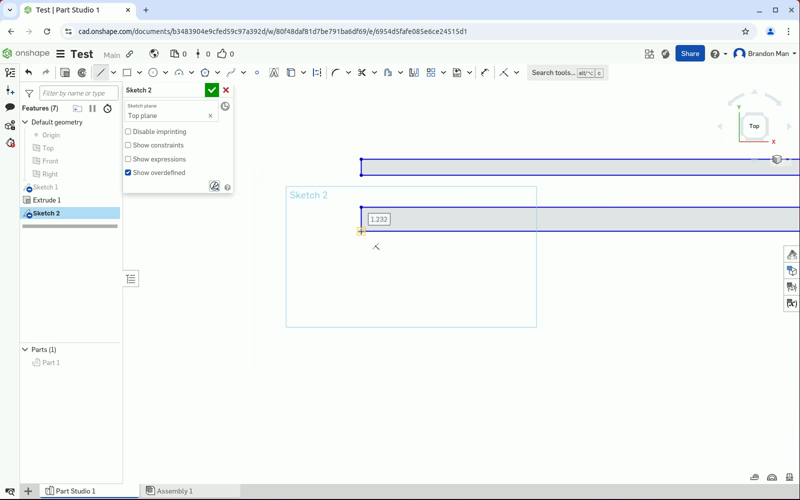
scroll(-6)
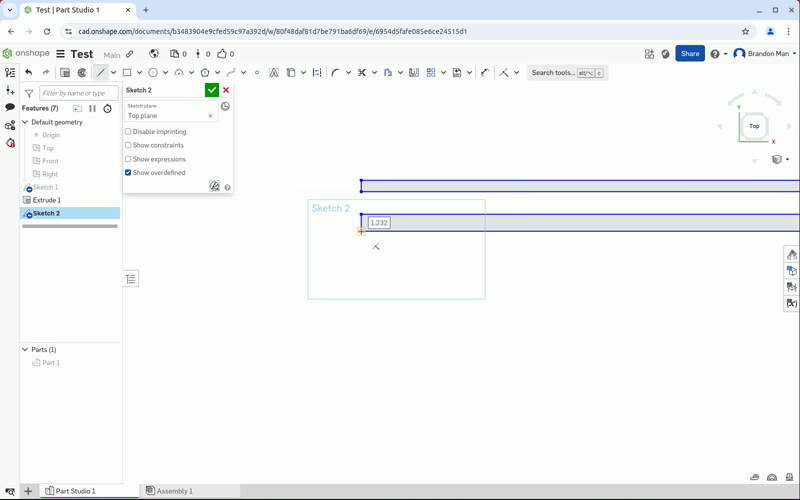
scroll(-6)
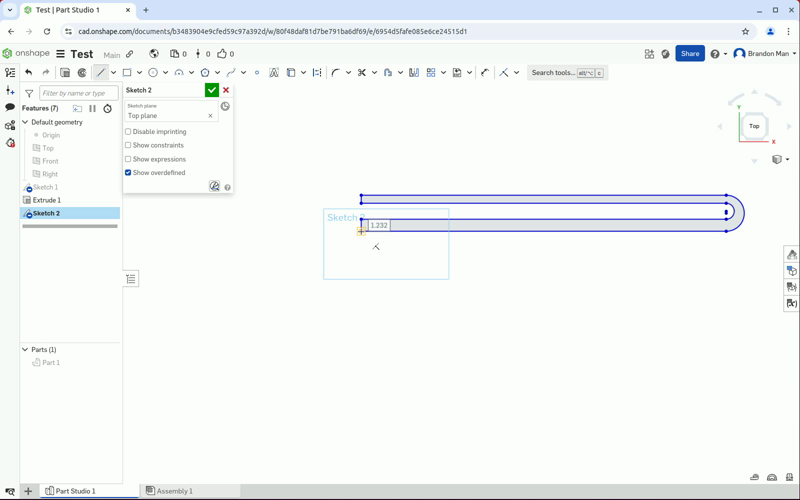
scroll(-6)
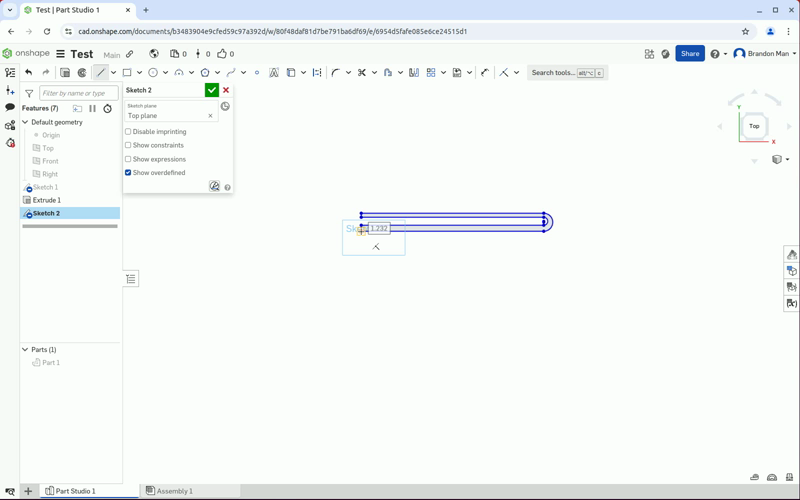
key(esc)
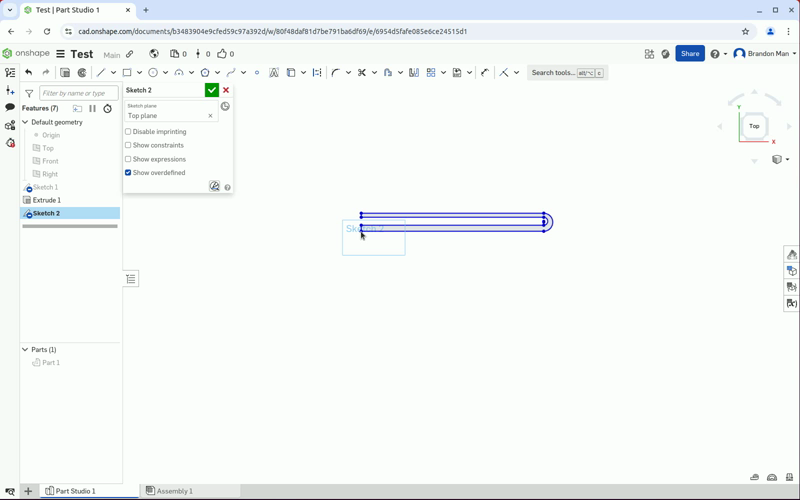
mouse_move(545, 218)
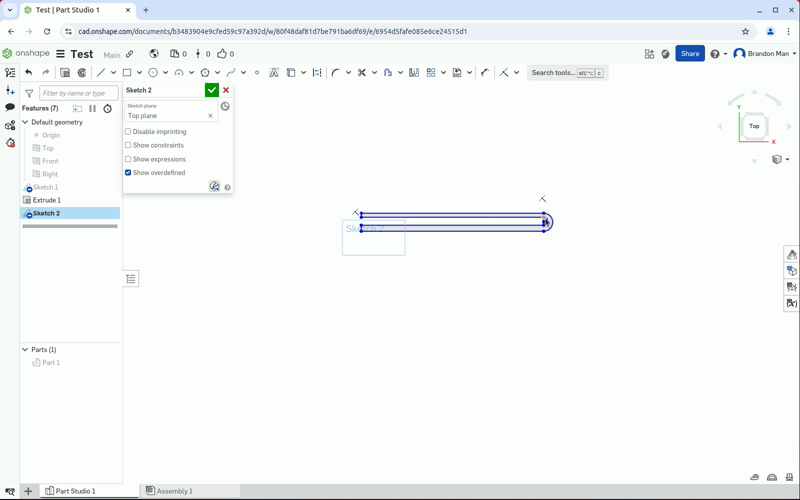
scroll(6)
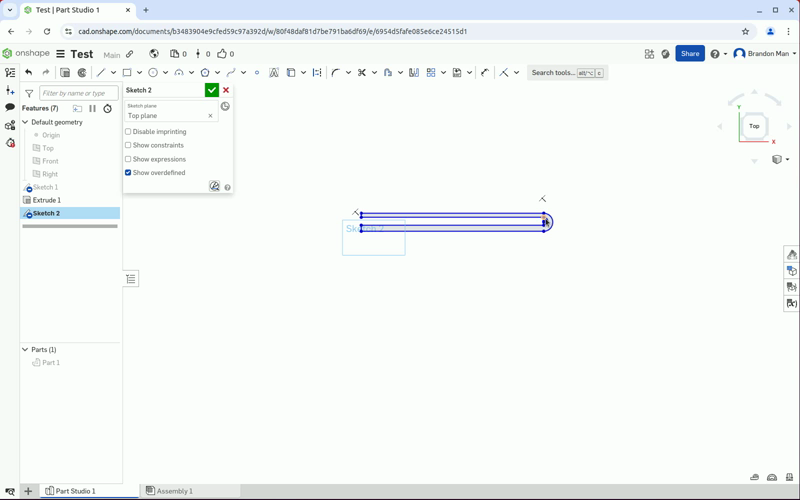
scroll(6)
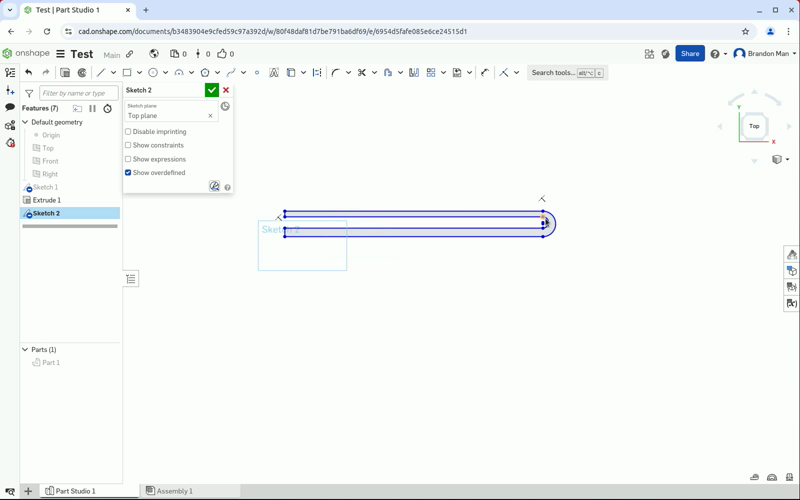
scroll(6)
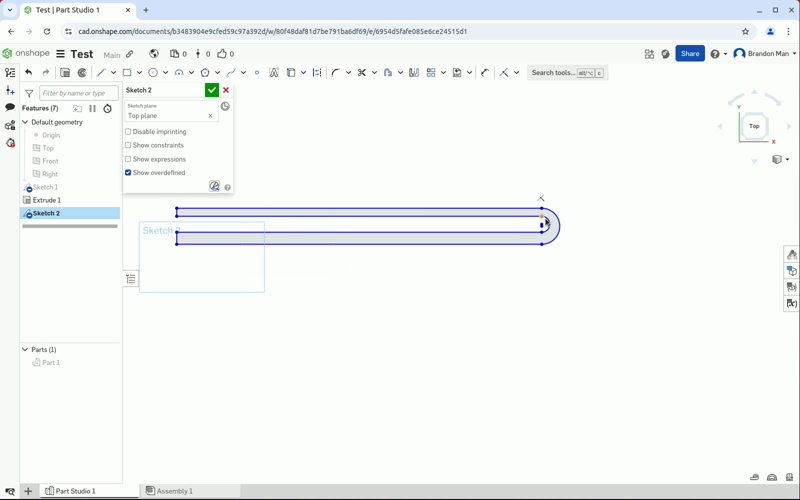
scroll(6)
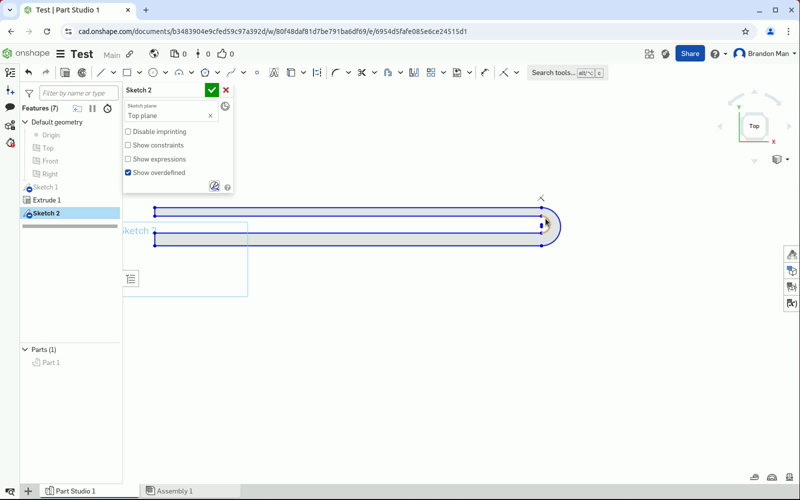
scroll(6)
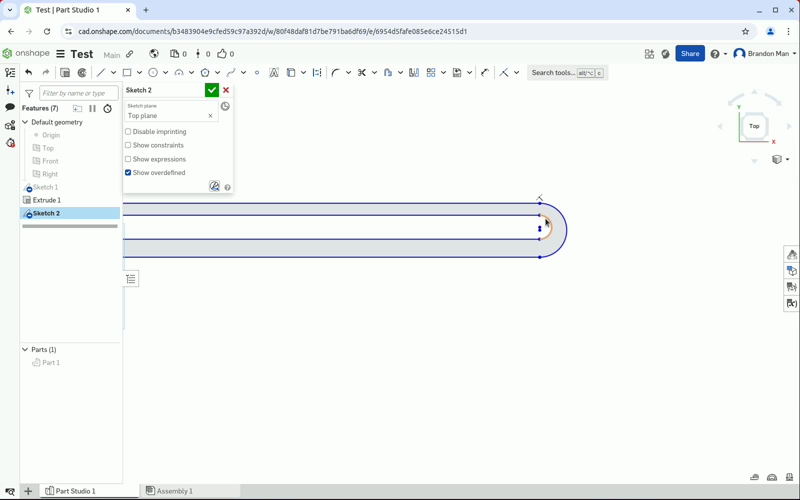
scroll(6)
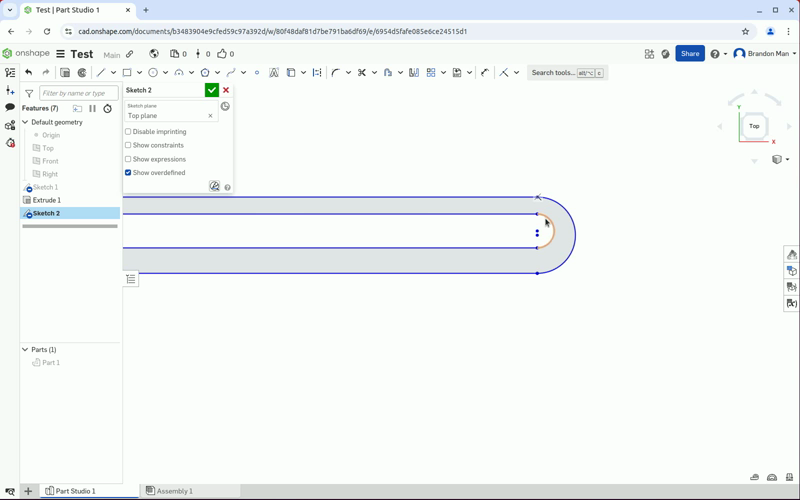
scroll(6)
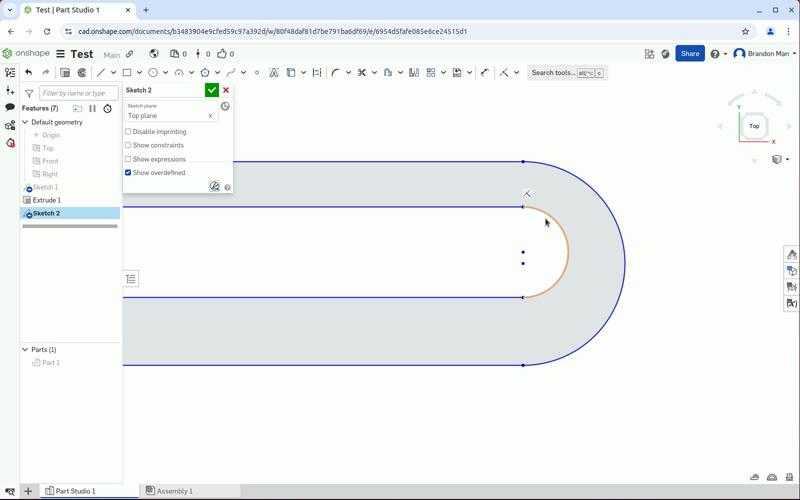
click(545, 218)
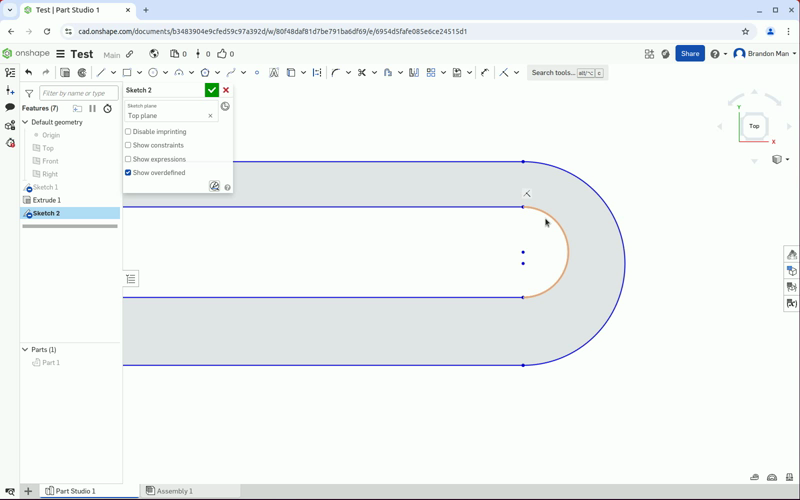
scroll(-6)
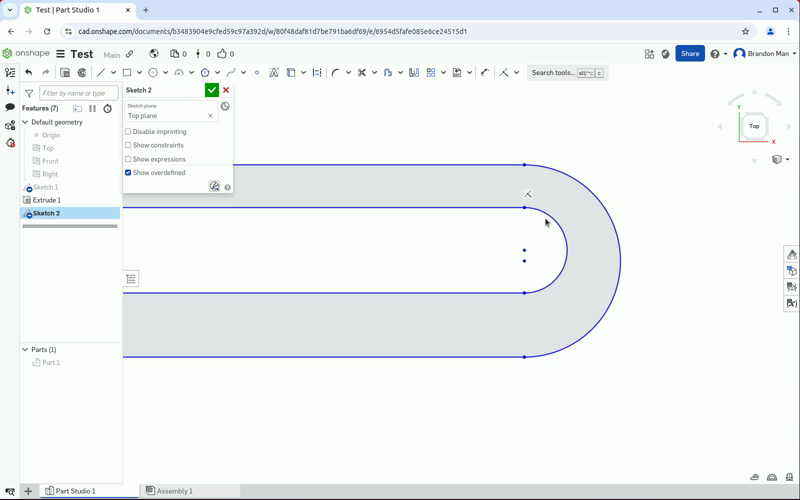
scroll(-6)
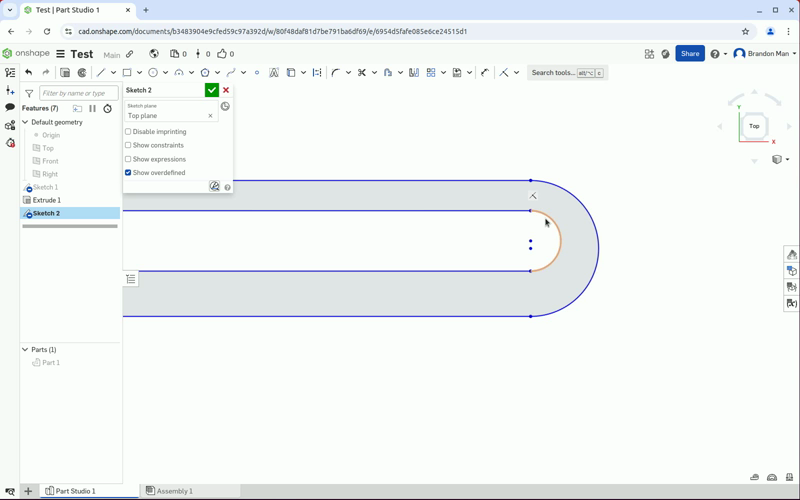
scroll(-6)
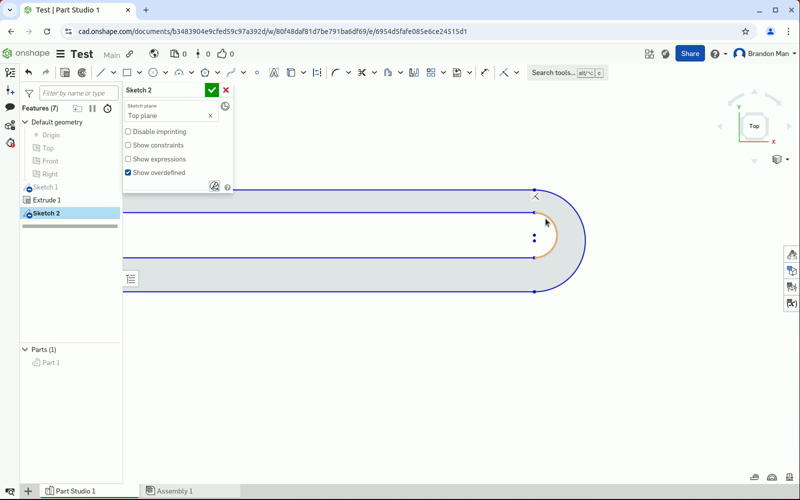
scroll(-6)
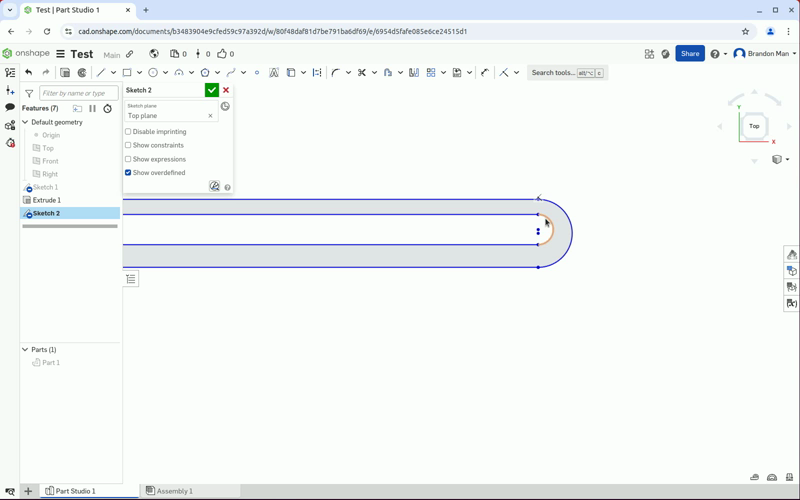
scroll(-6)
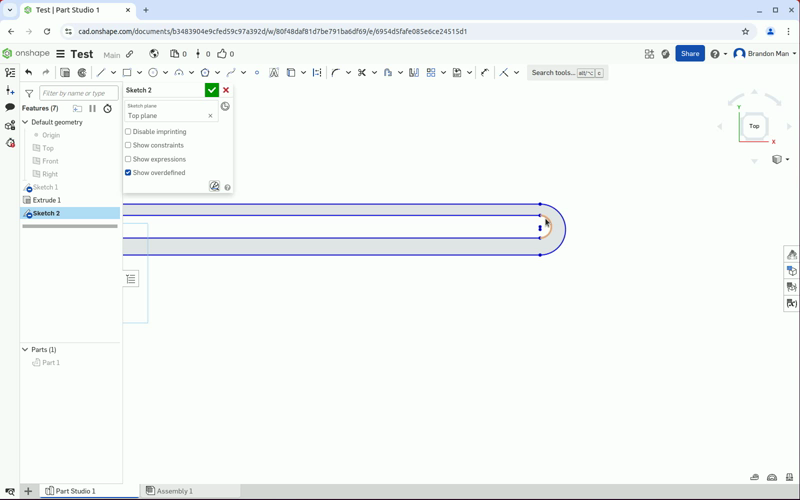
scroll(-6)
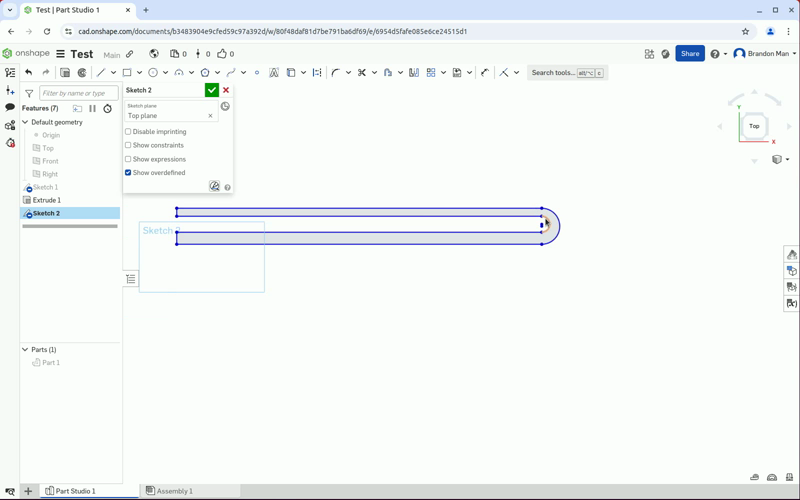
scroll(-6)
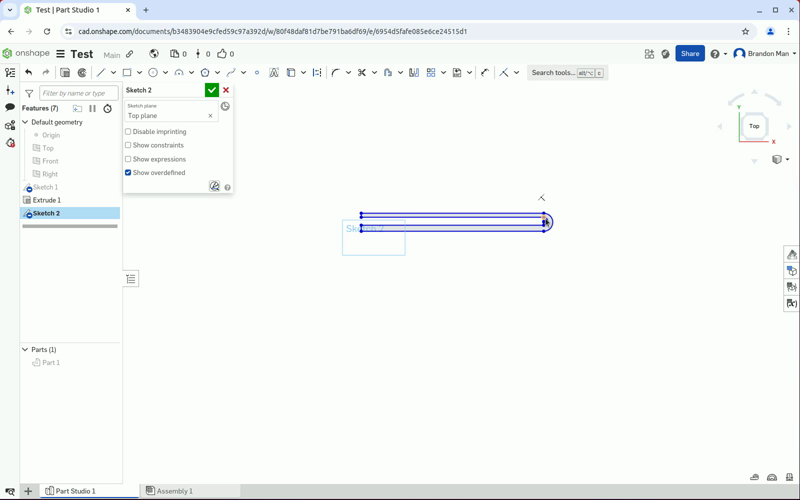
mouse_move(73, 352)
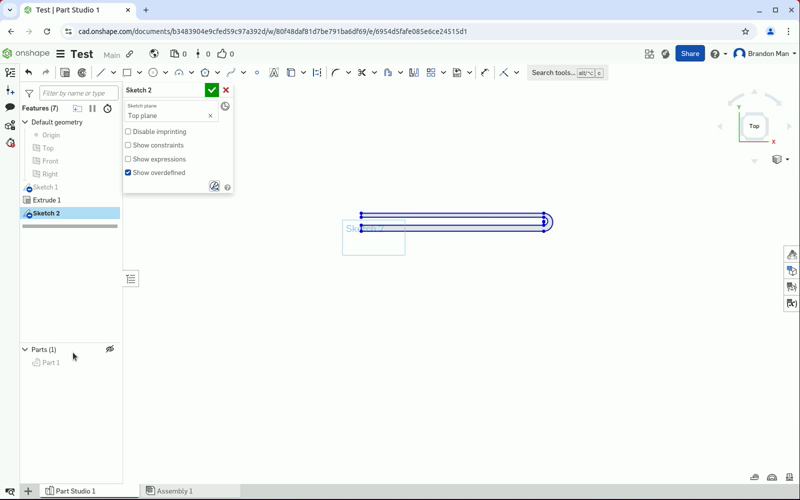
key(shift+y)
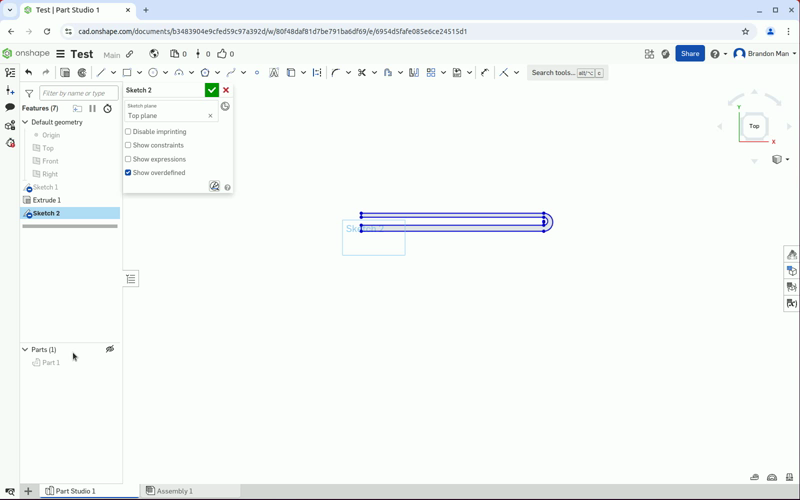
key(shift+e)
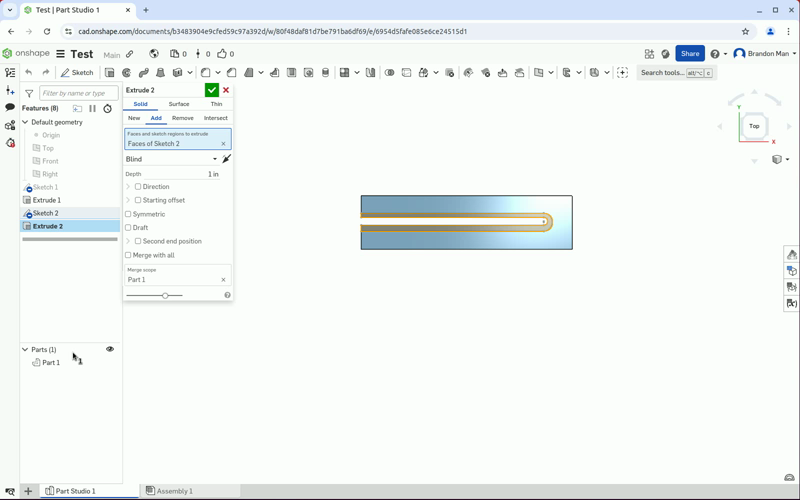
mouse_move(143, 106)
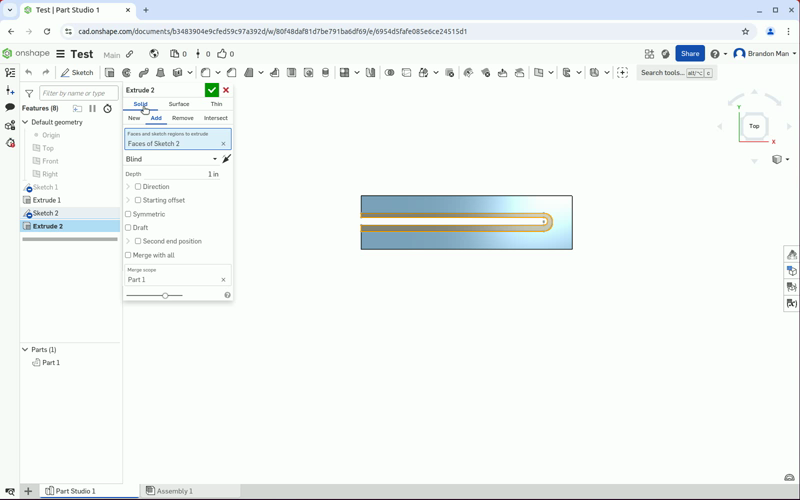
click(143, 106)
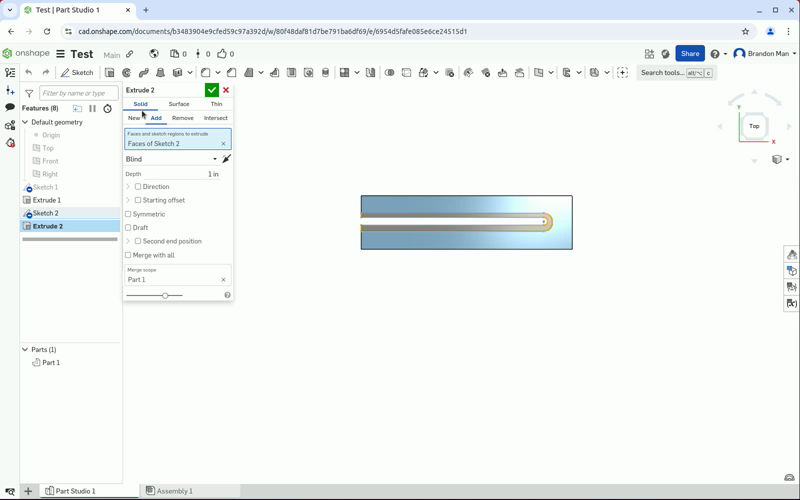
mouse_move(137, 120)
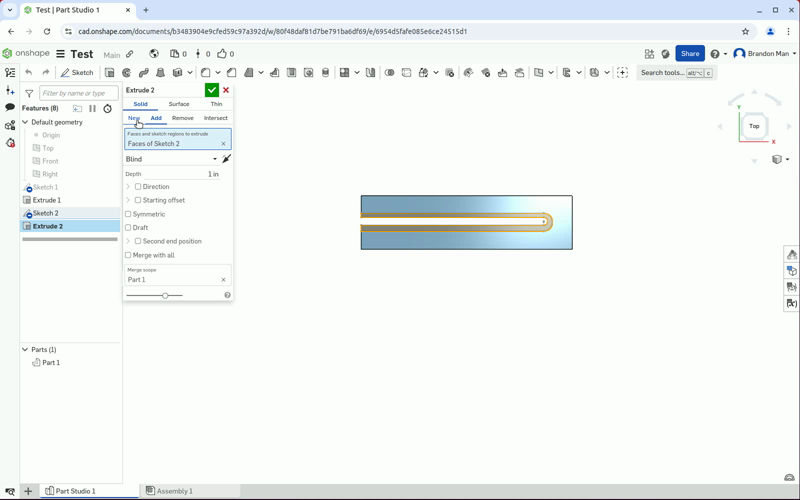
click(137, 120)
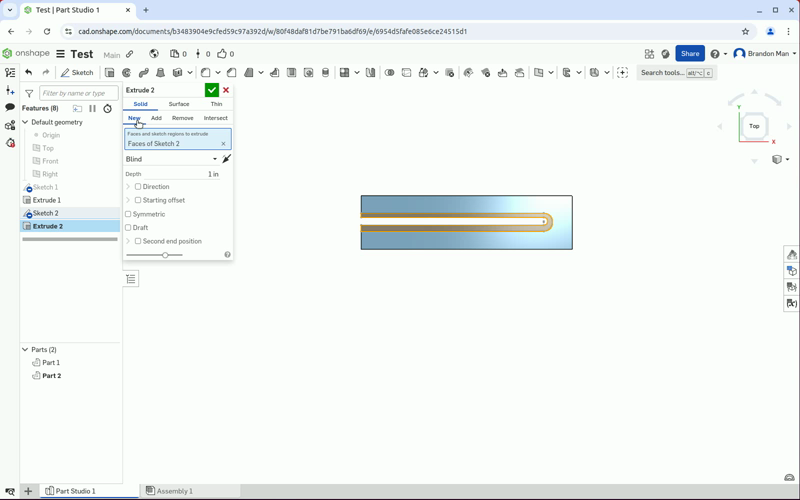
key(tab, 4)
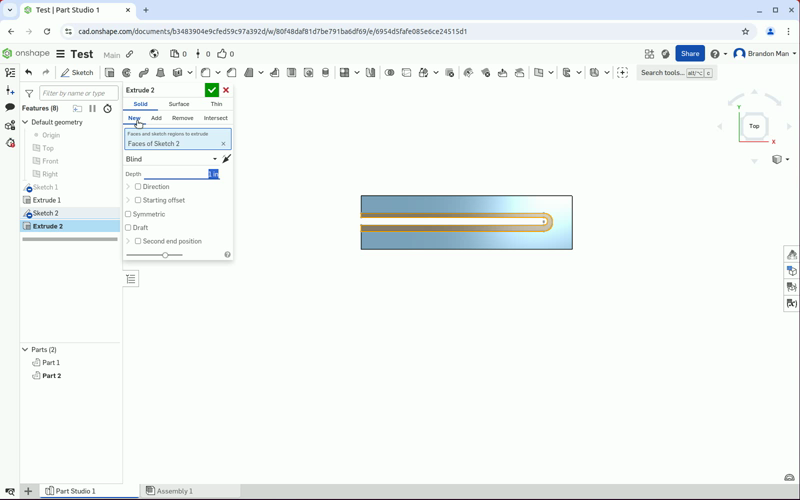
text(6.018)
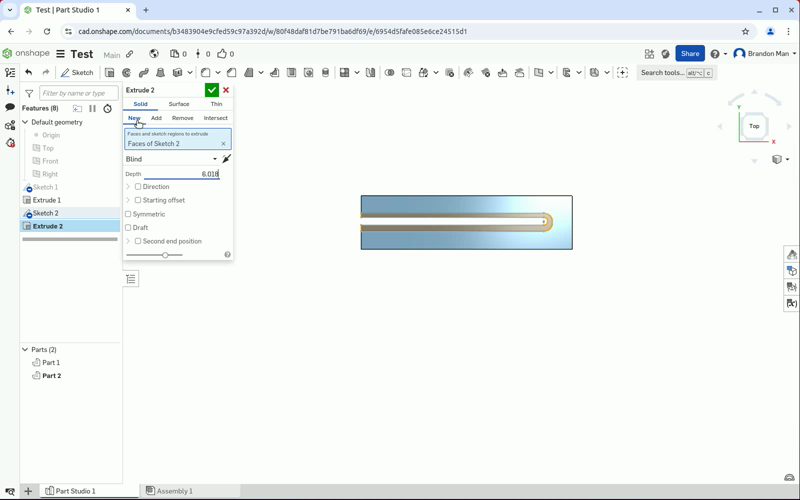
key(enter)
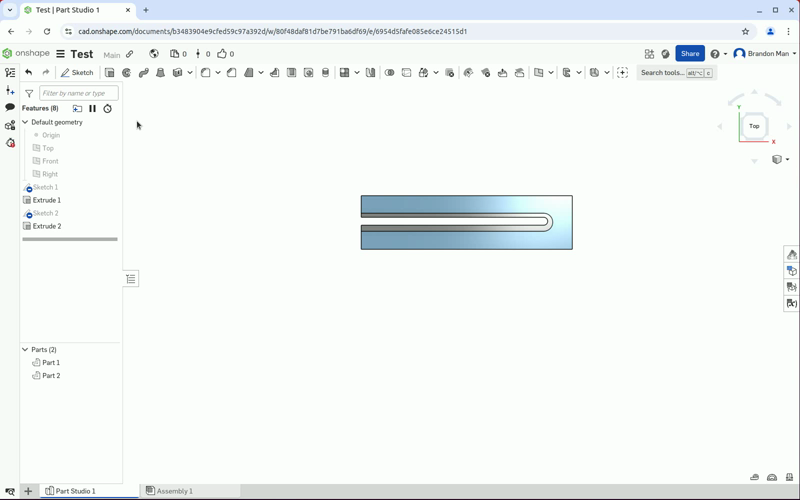
key(shift+h)
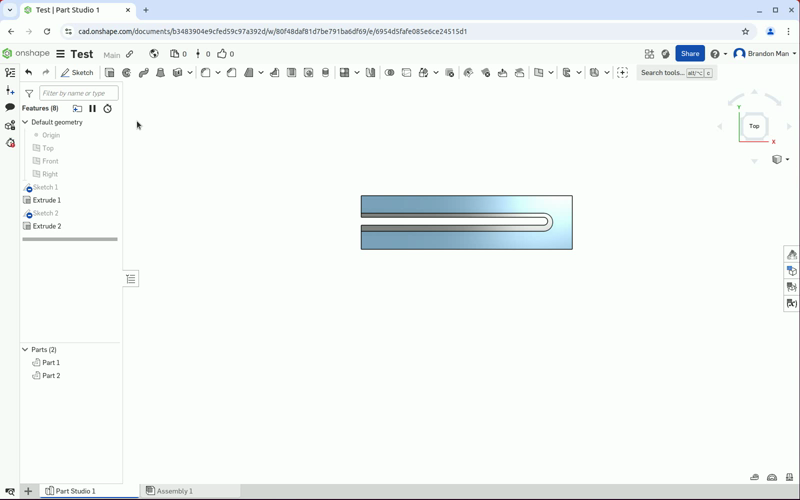
key(shift+h)
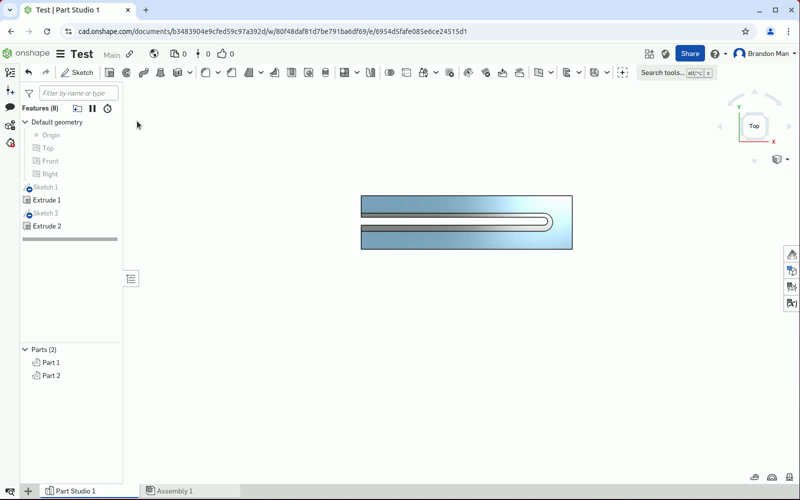
mouse_move(73, 189)
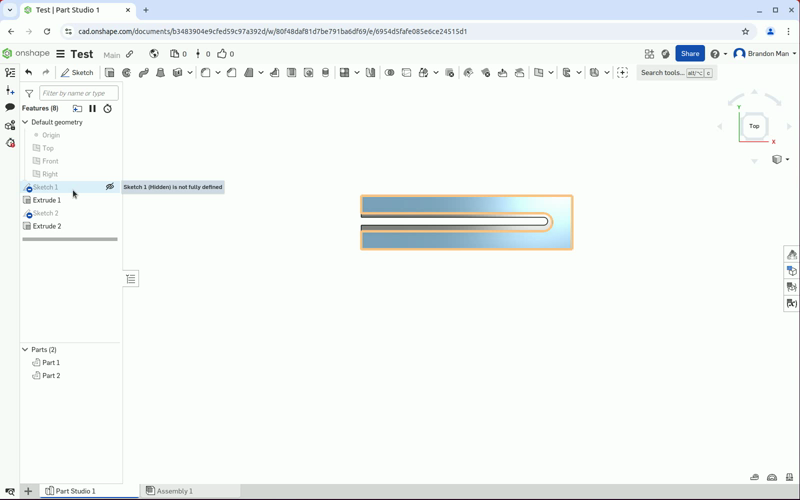
click(73, 189)
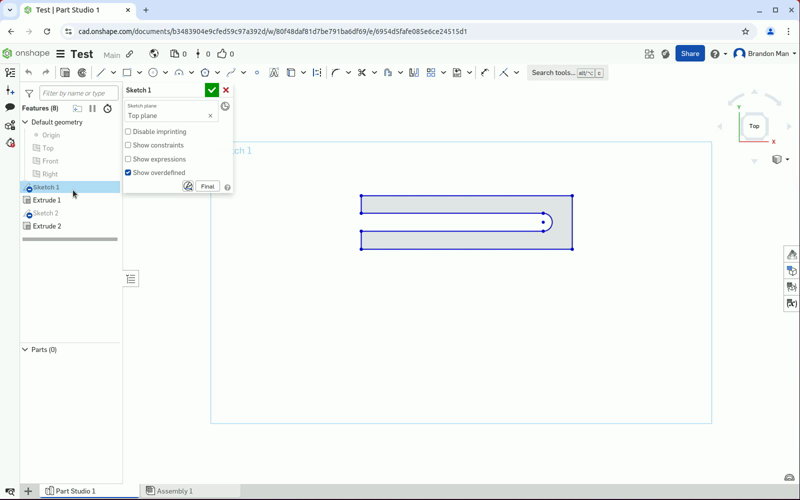
mouse_move(229, 92)
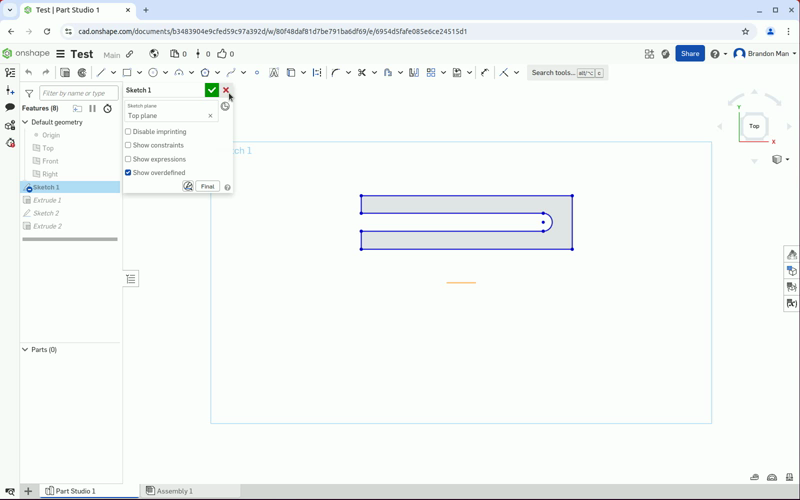
click(229, 92)
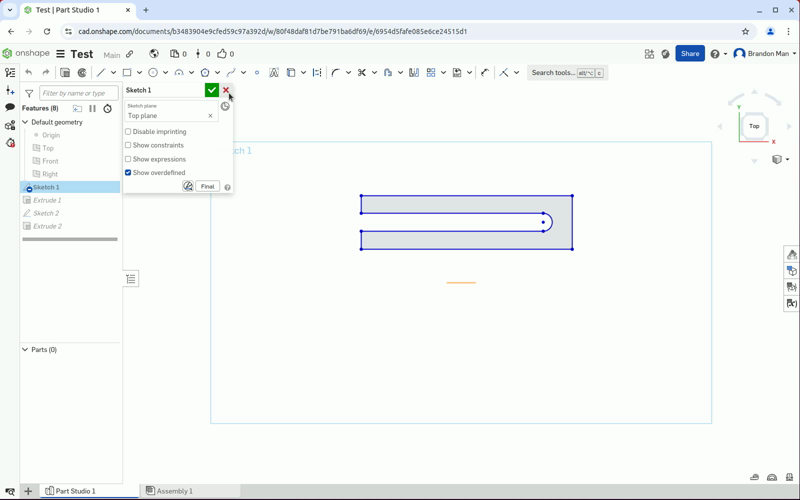
key(shift+s)
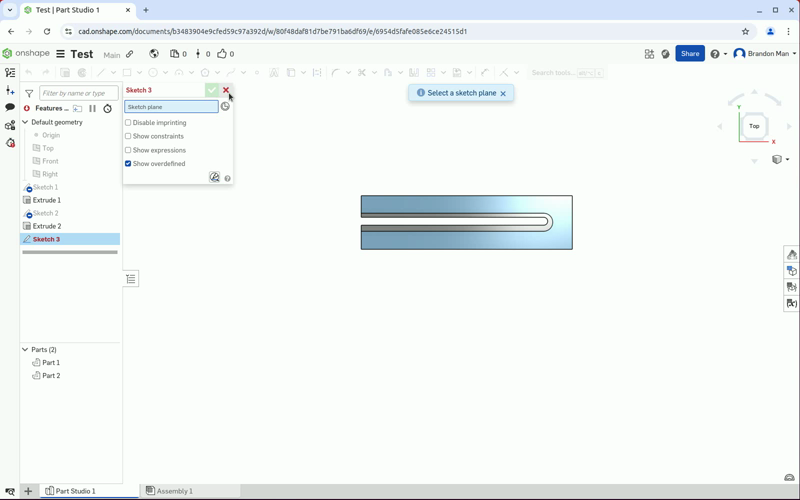
mouse_move(73, 150)
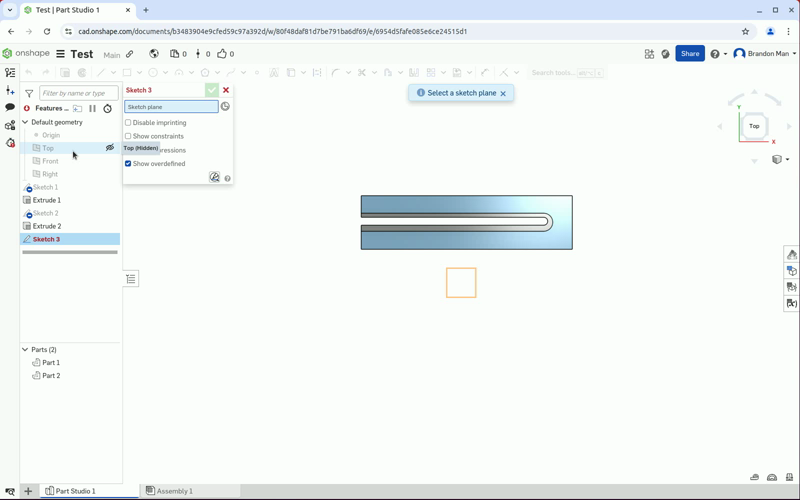
click(73, 150)
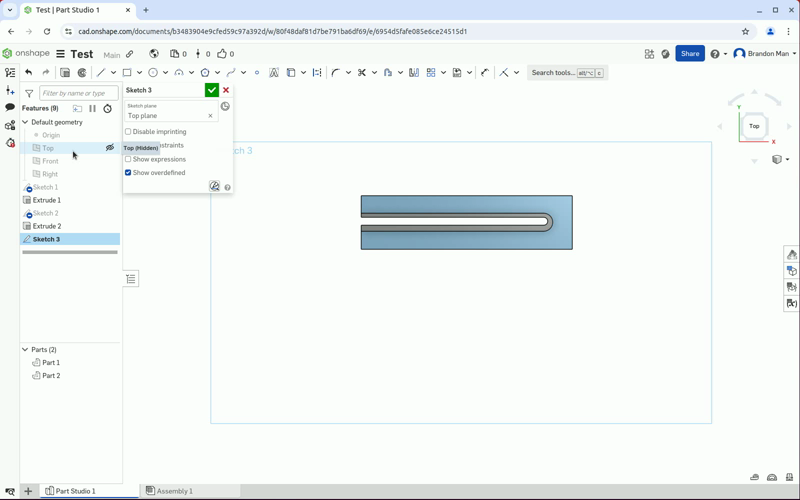
mouse_move(73, 352)
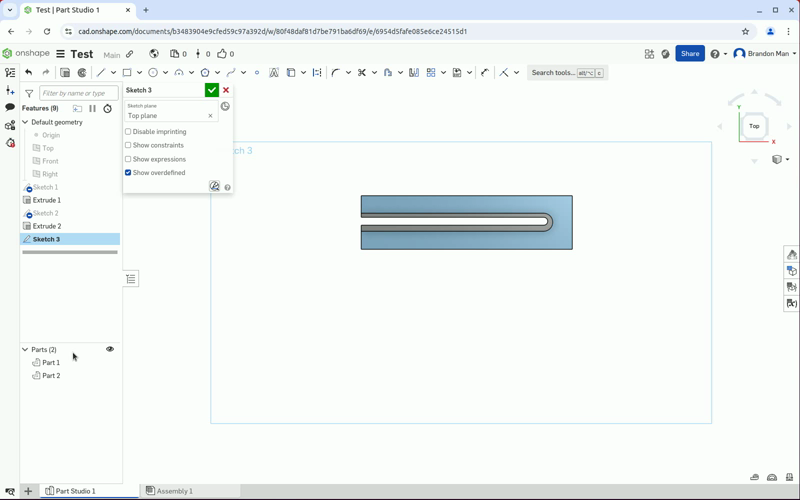
key(y)
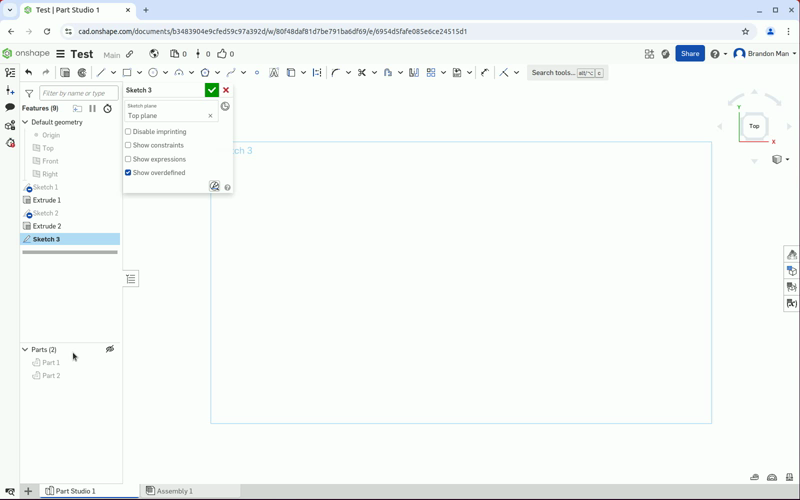
key(a)
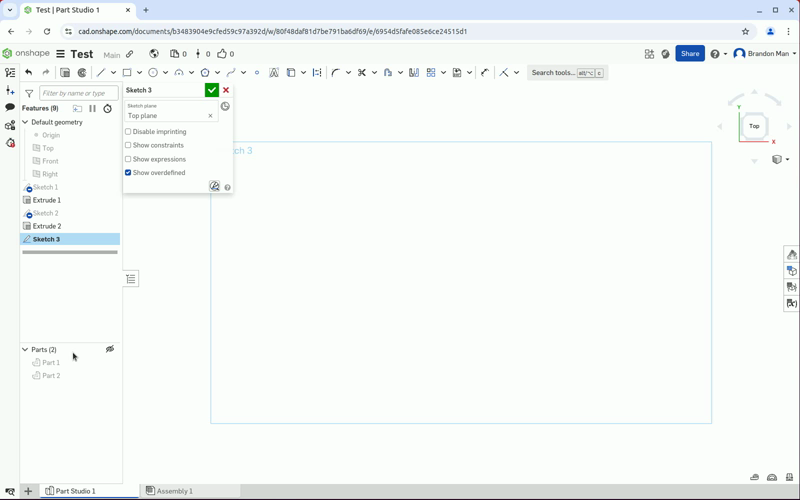
key_down(shift)
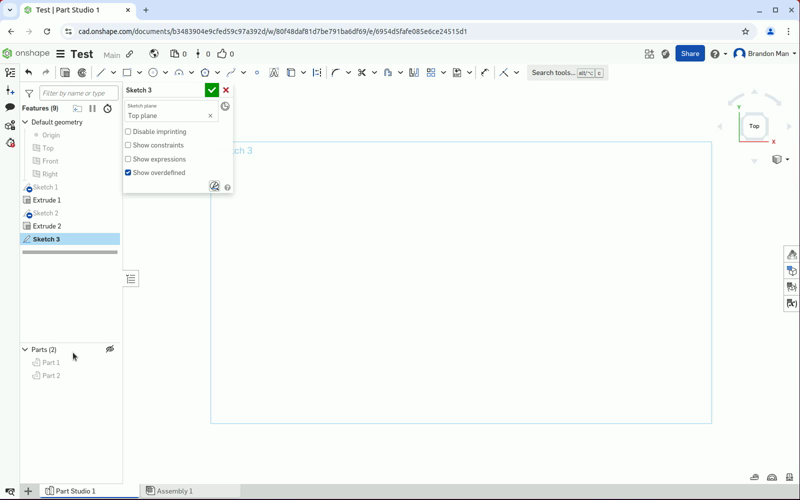
mouse_move(361, 231)
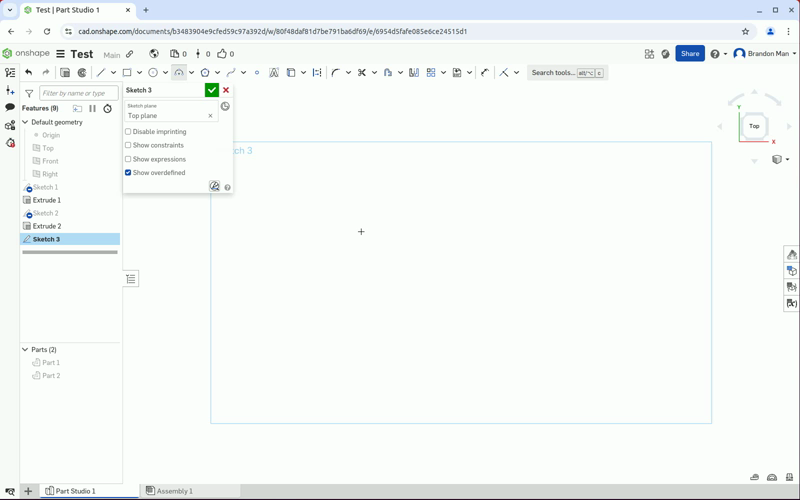
click(361, 231)
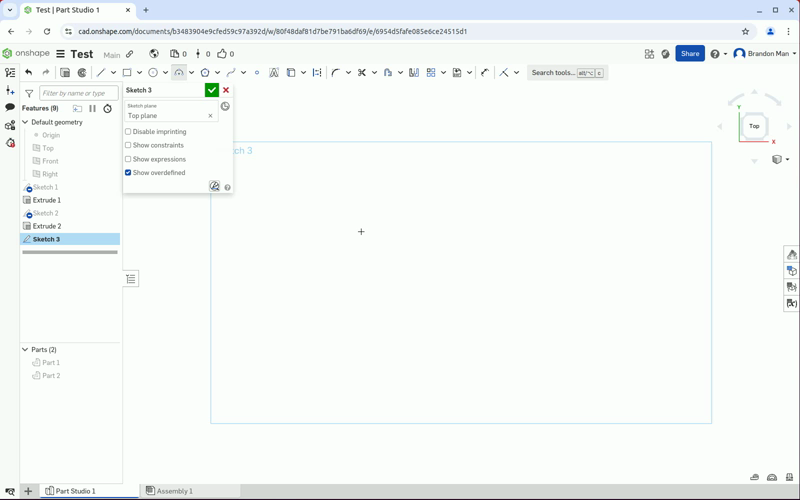
key_up(shift)
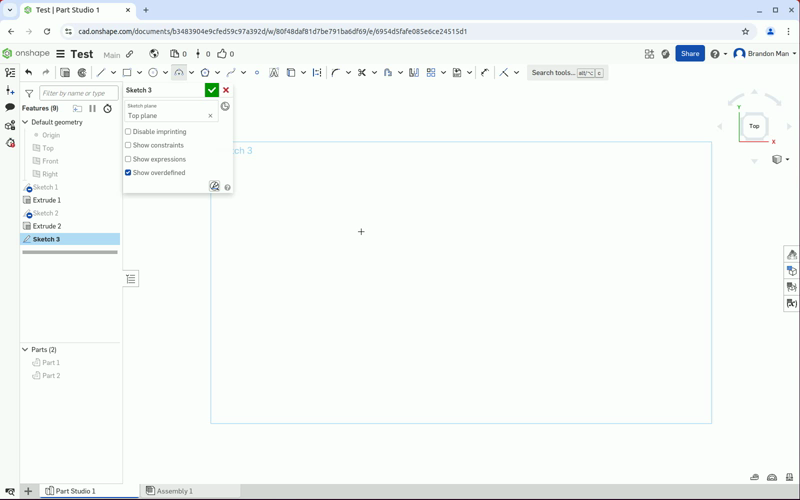
key_down(shift)
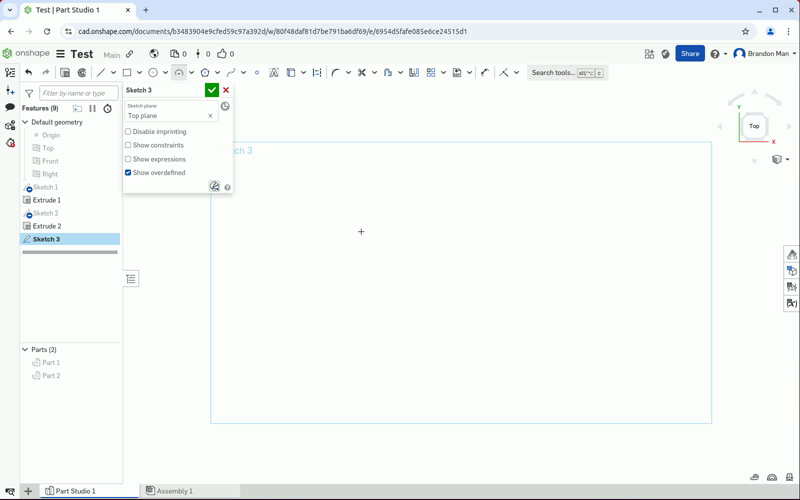
mouse_move(361, 211)
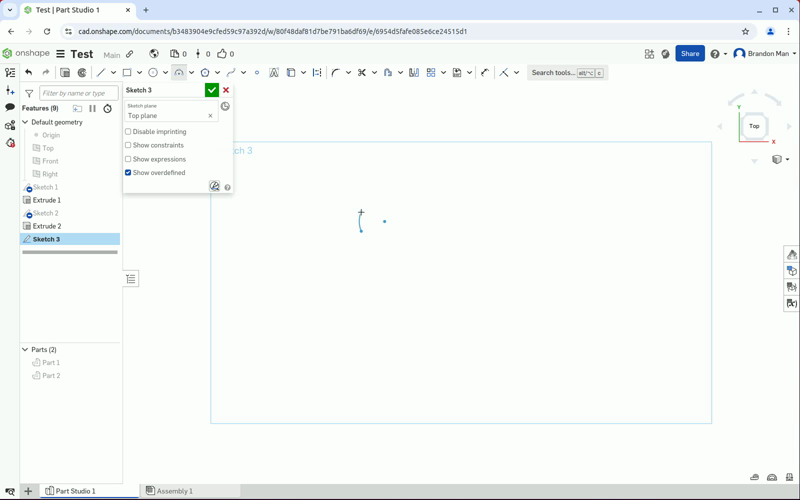
click(361, 211)
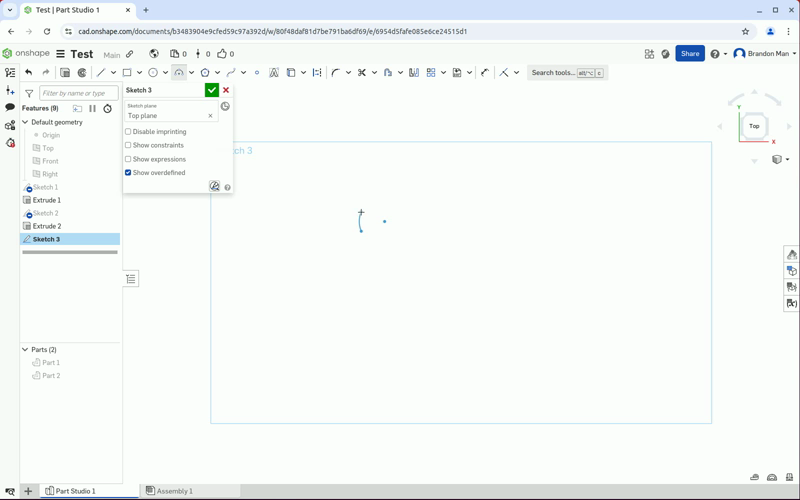
mouse_move(371, 221)
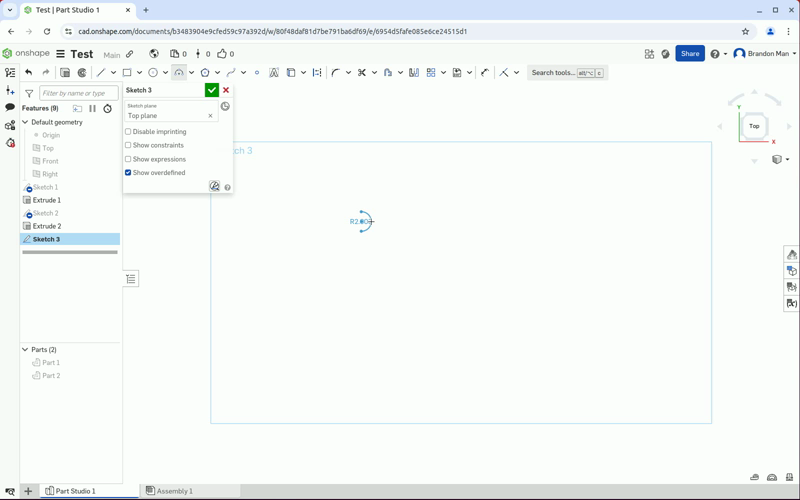
click(371, 221)
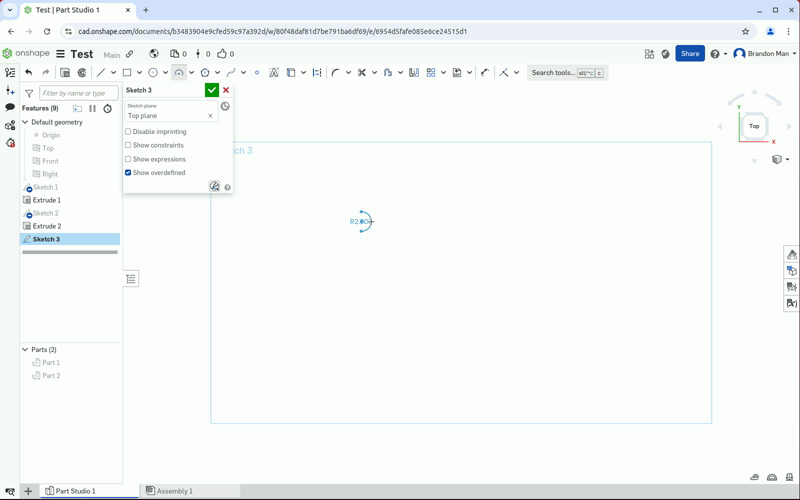
key_up(shift)
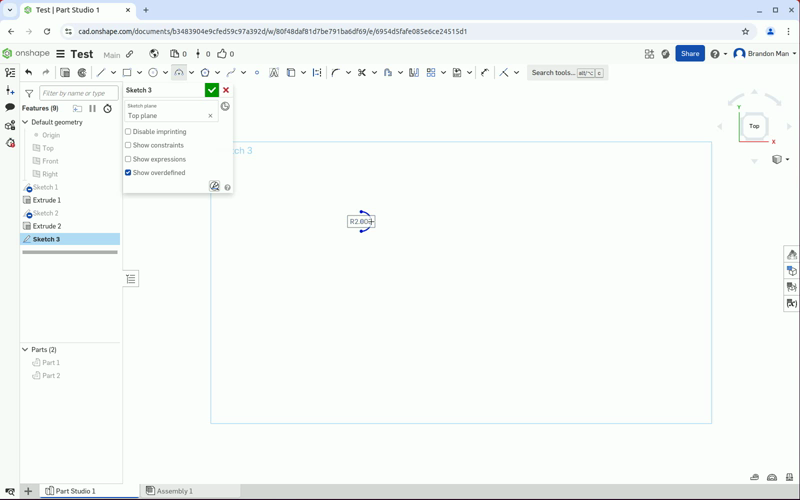
key(esc)
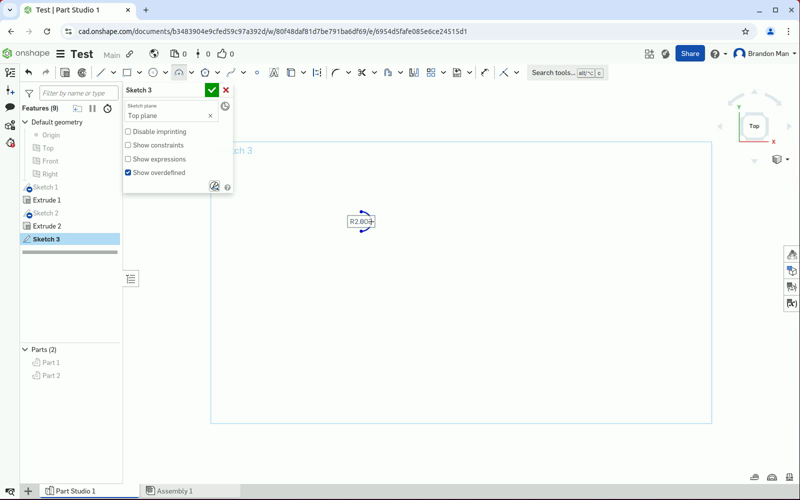
key(l)
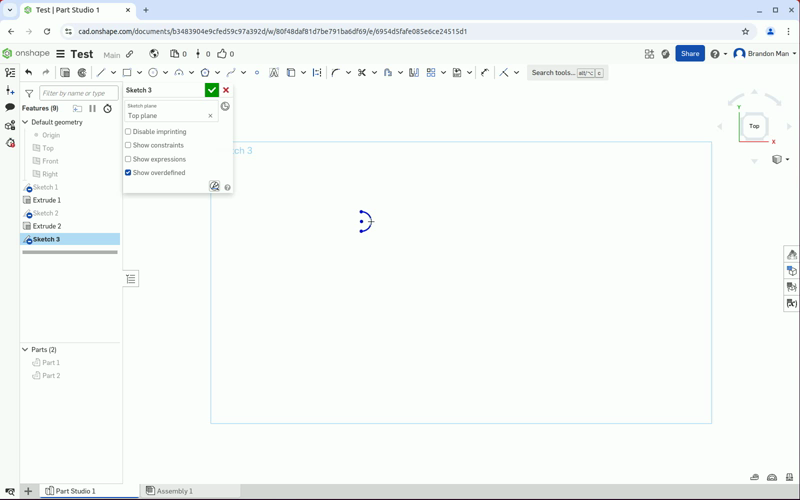
mouse_move(361, 211)
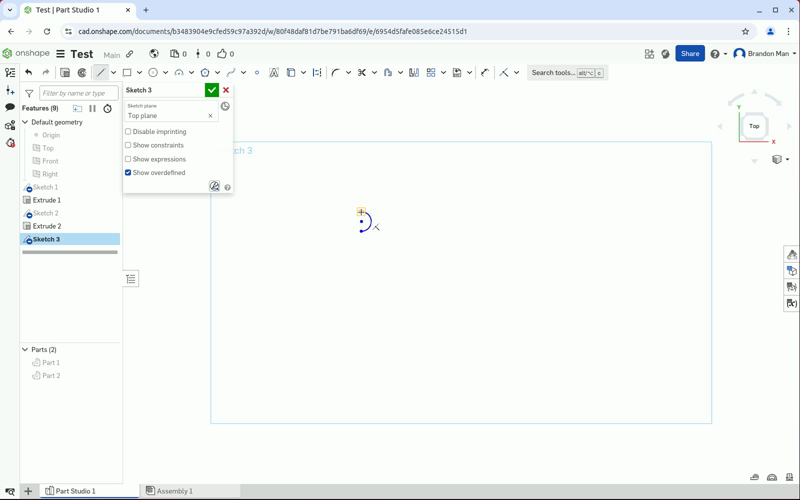
click(361, 211)
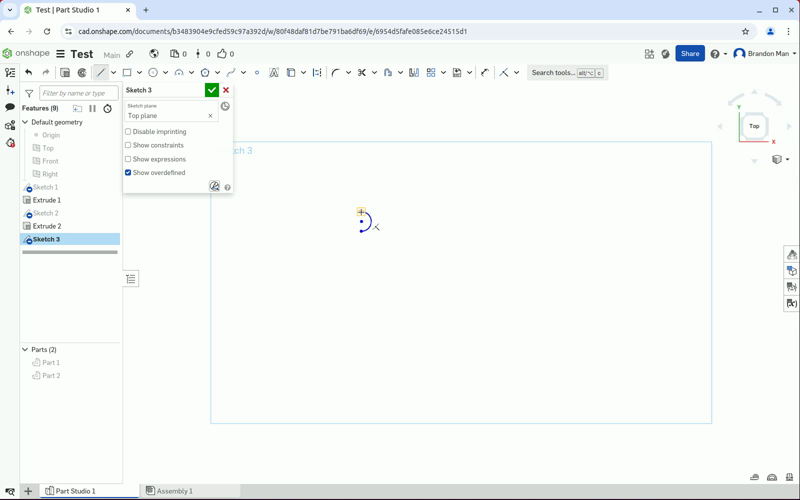
key_down(shift)
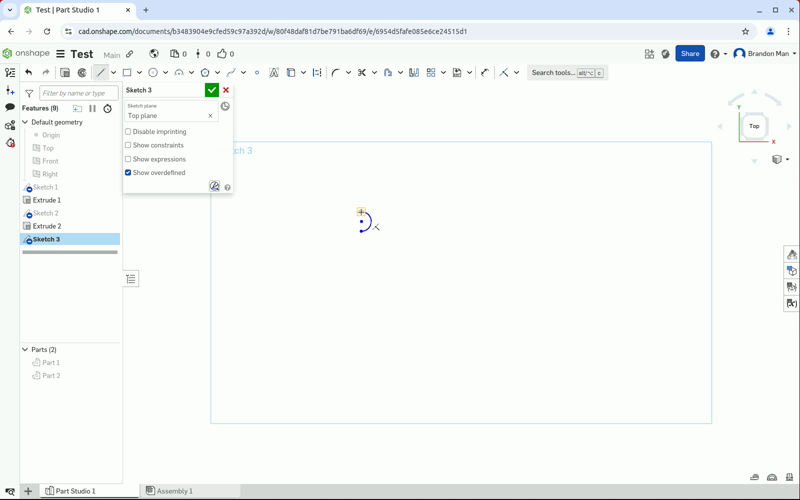
mouse_move(391, 211)
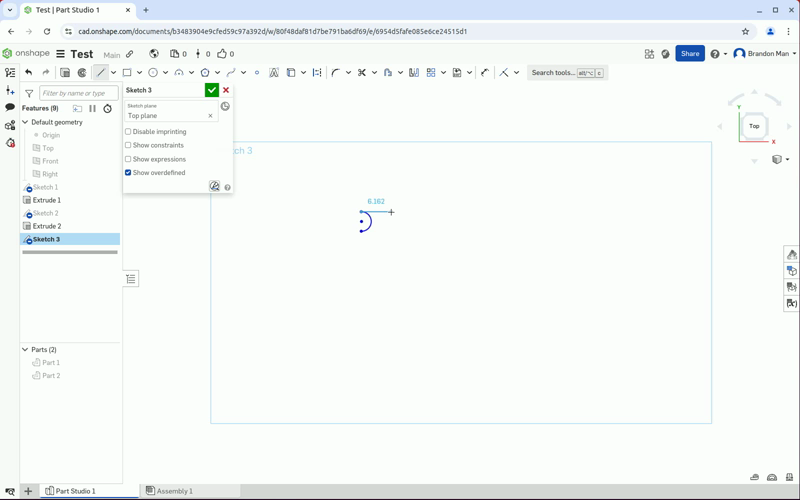
mouse_move(361, 216)
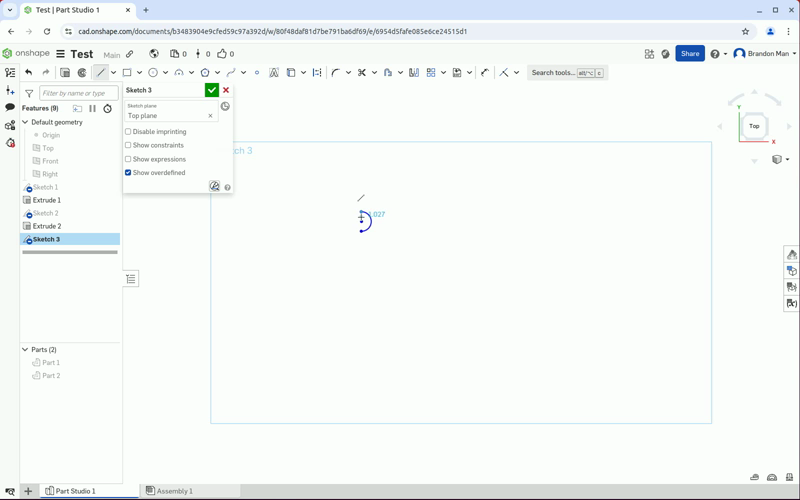
scroll(6)
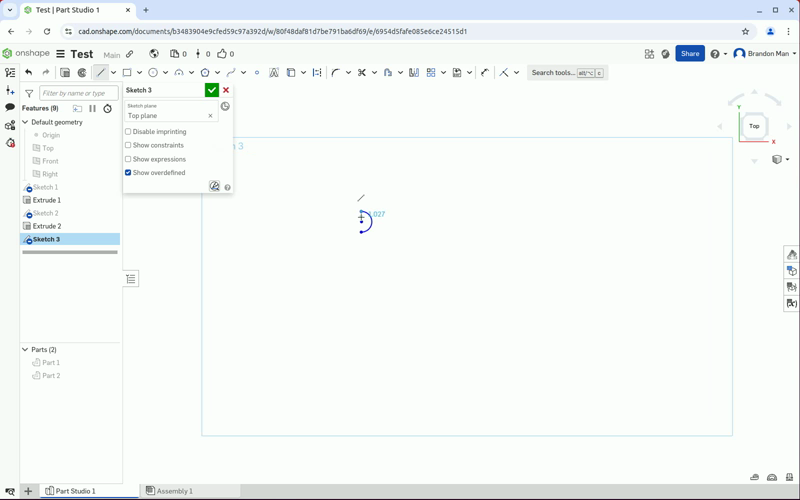
scroll(6)
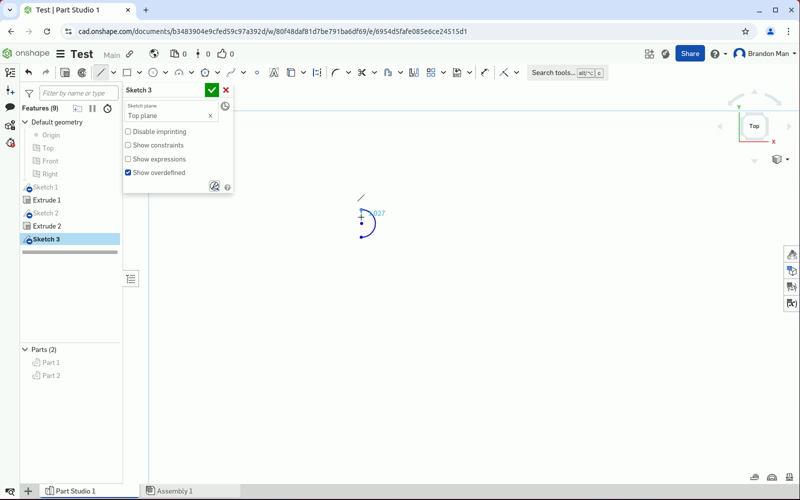
scroll(6)
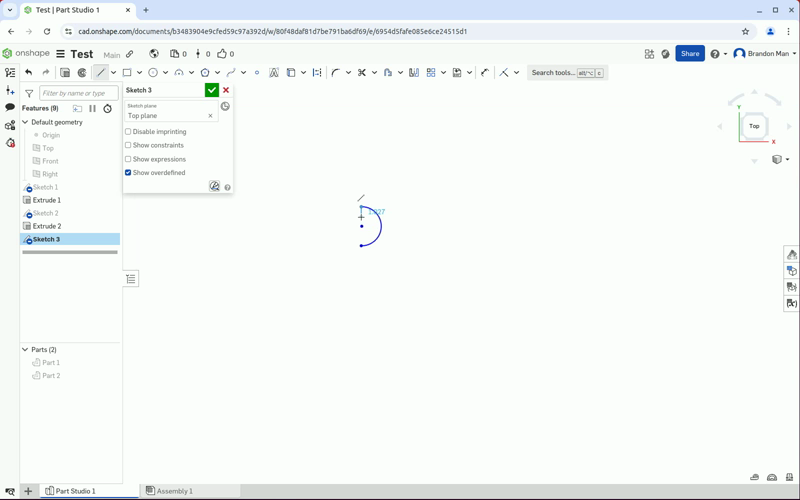
scroll(6)
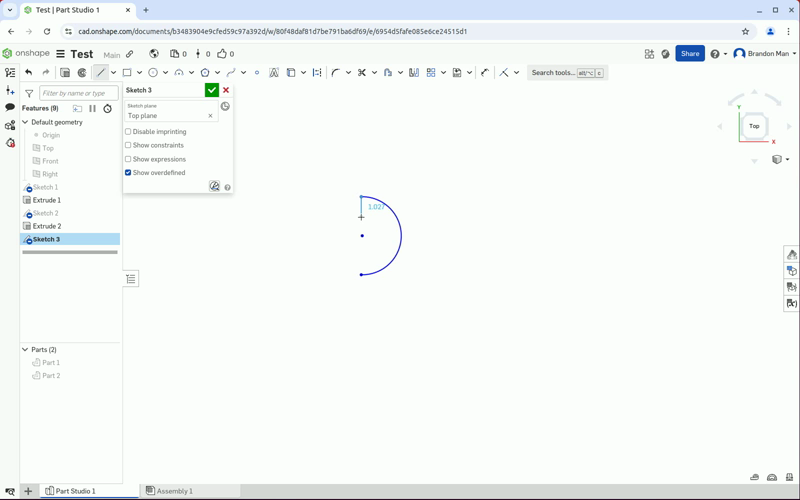
scroll(6)
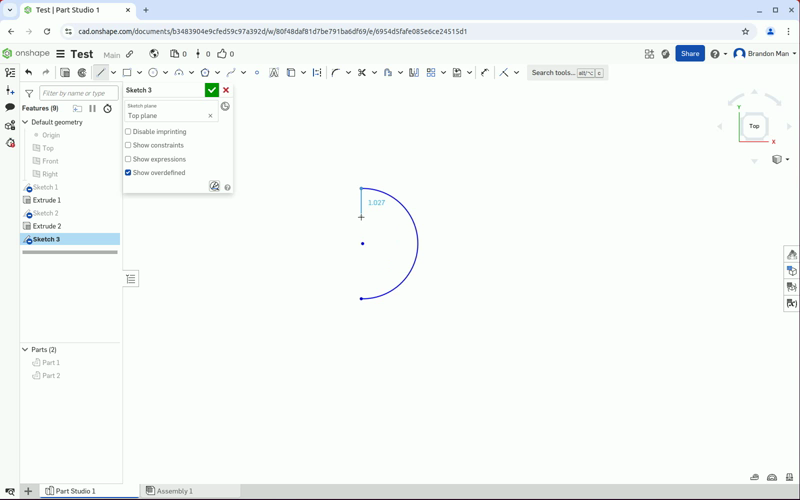
scroll(6)
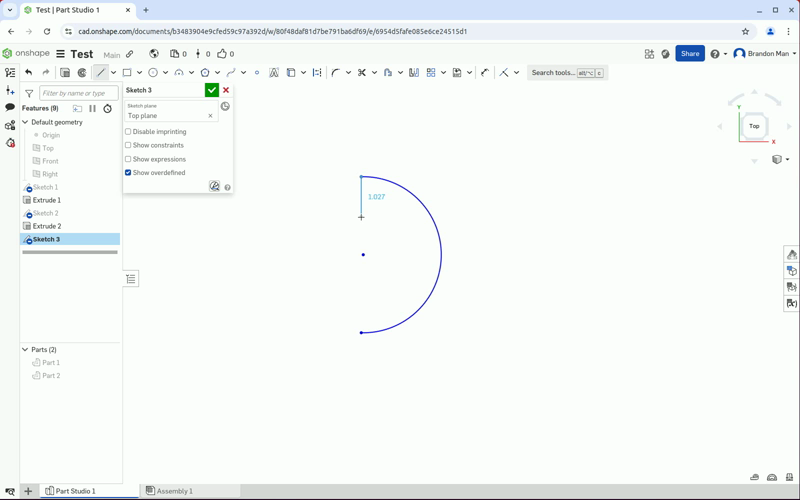
scroll(6)
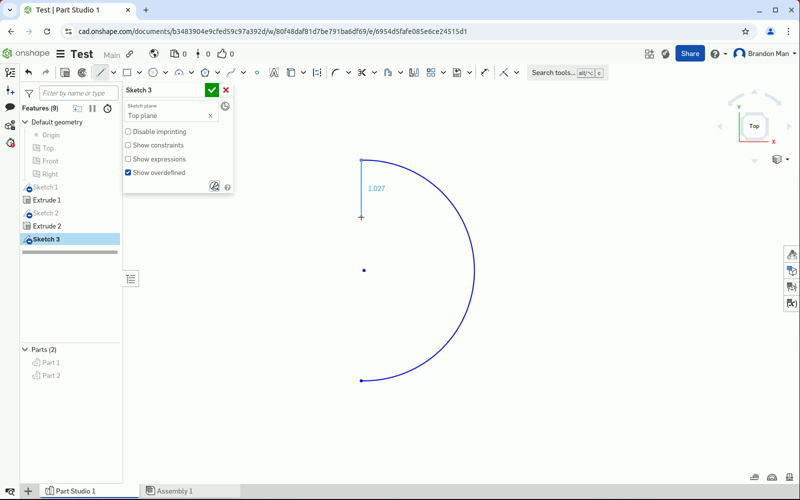
click(361, 216)
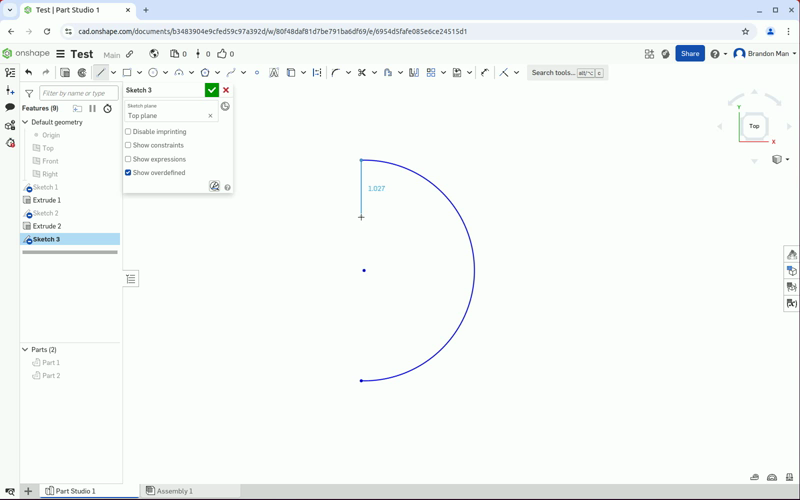
scroll(-6)
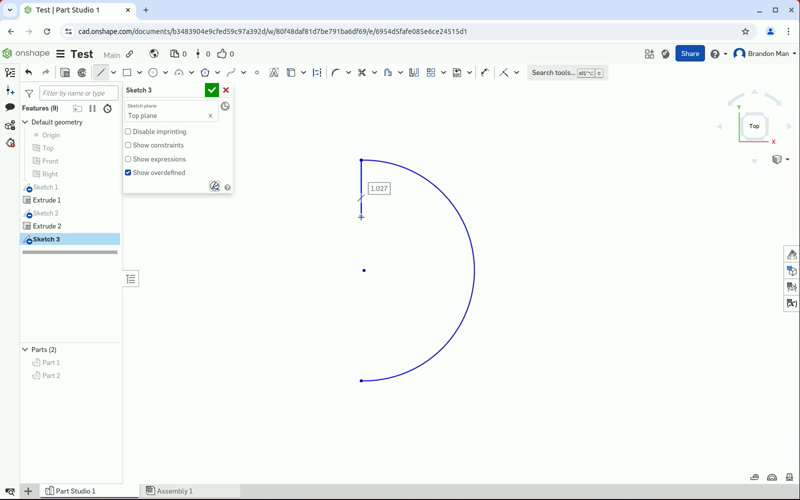
scroll(-6)
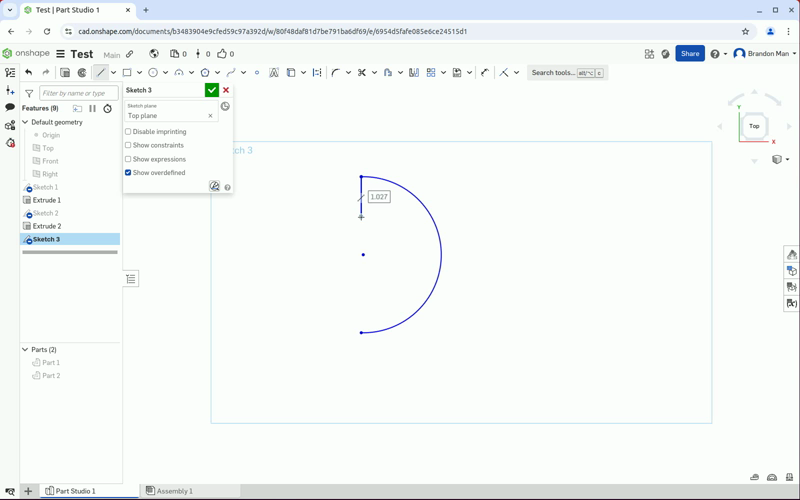
scroll(-6)
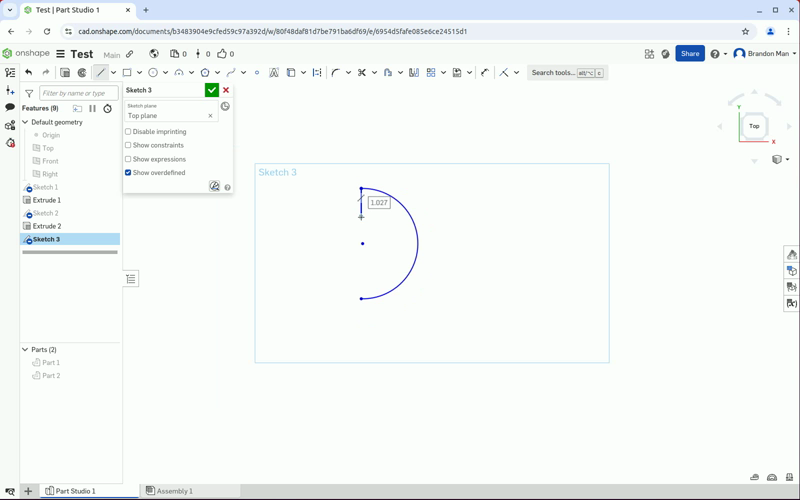
scroll(-6)
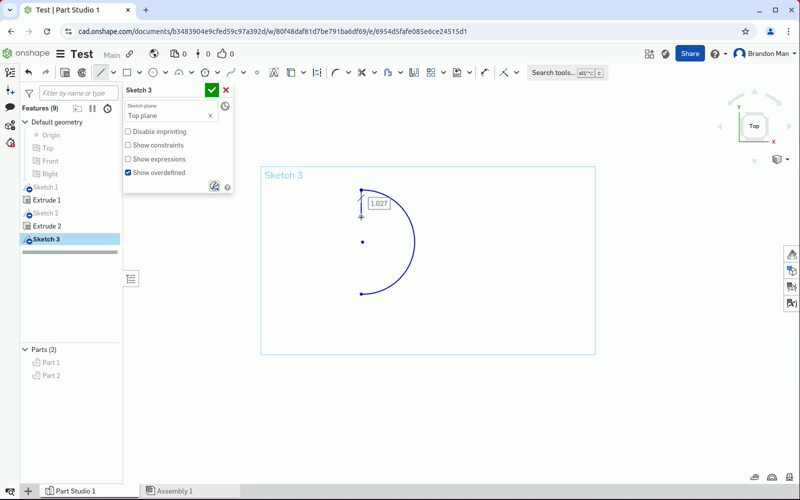
scroll(-6)
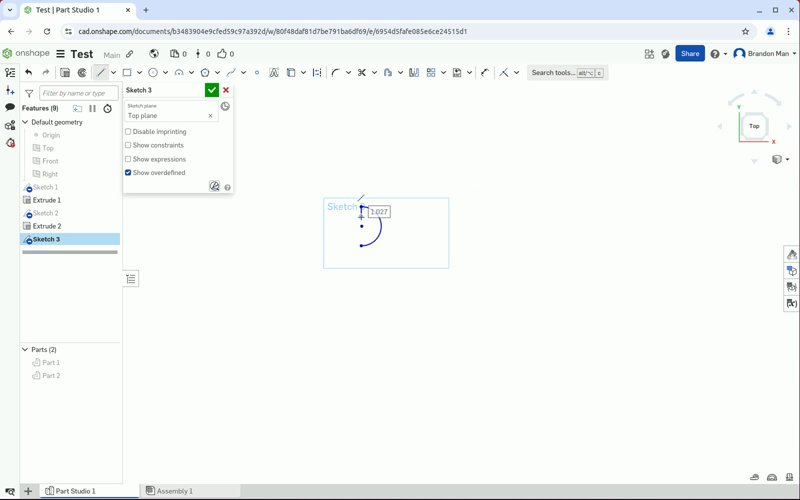
scroll(-6)
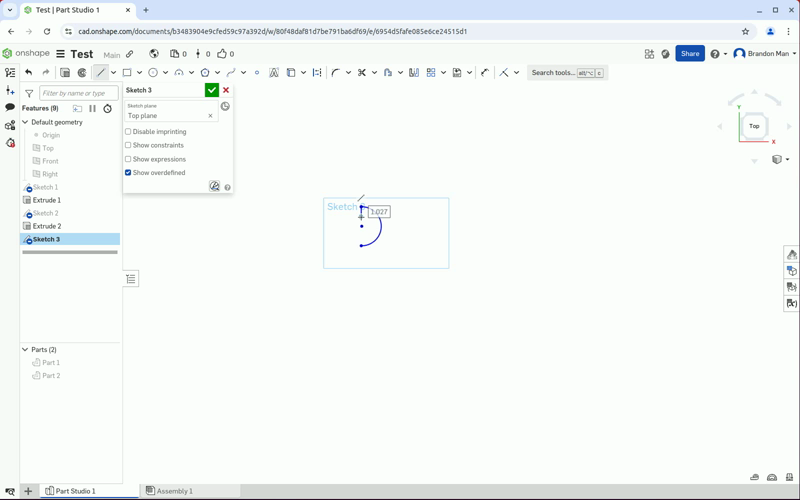
scroll(-6)
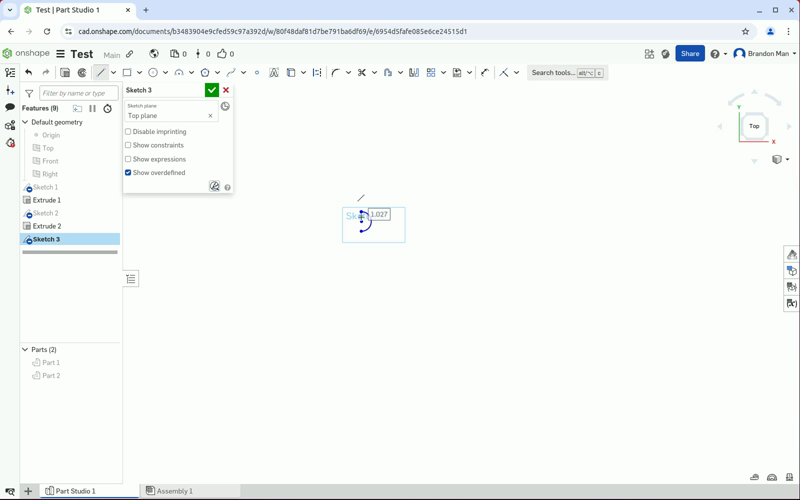
key_up(shift)
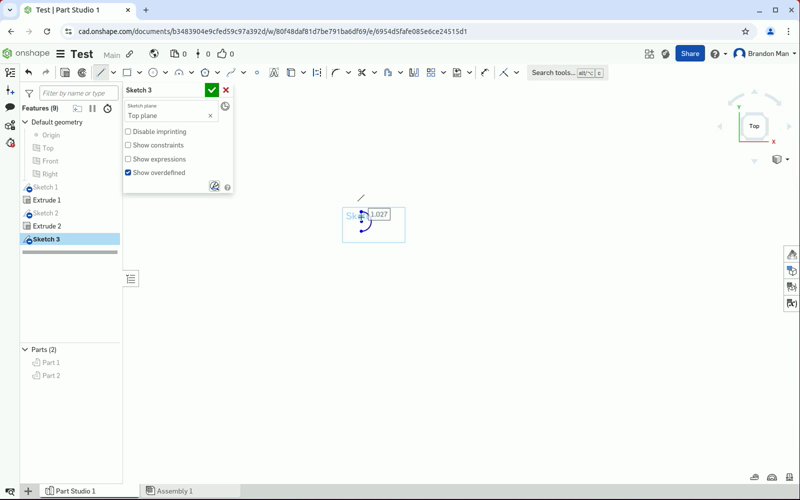
key(esc)
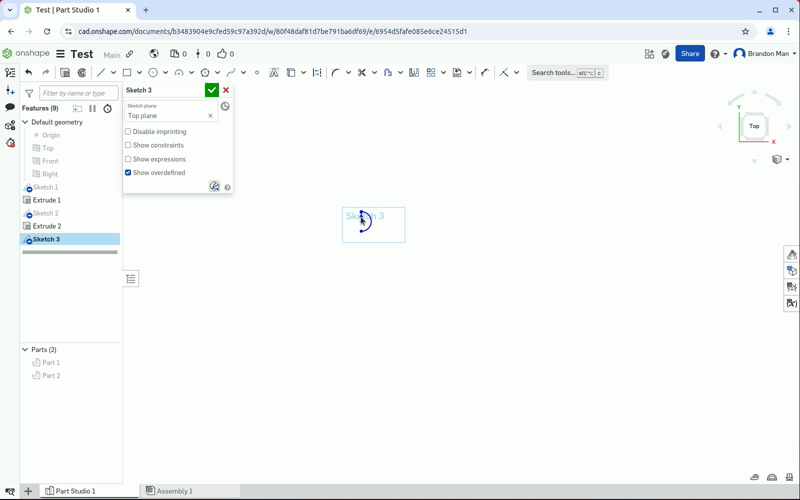
key(a)
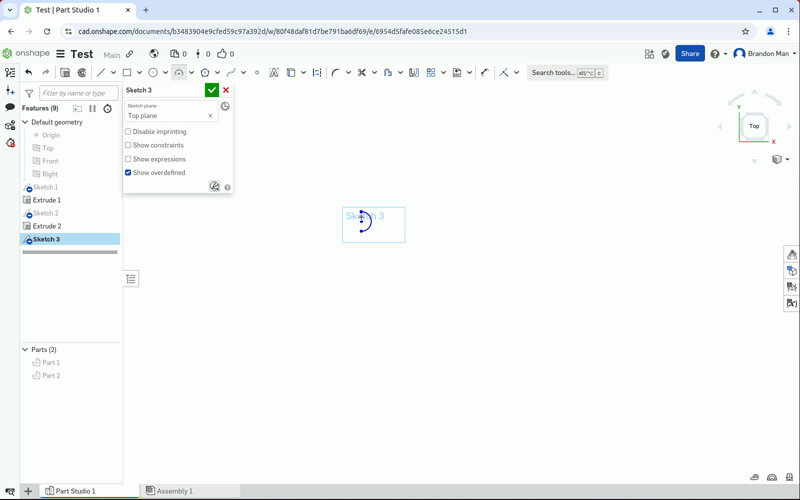
mouse_move(361, 216)
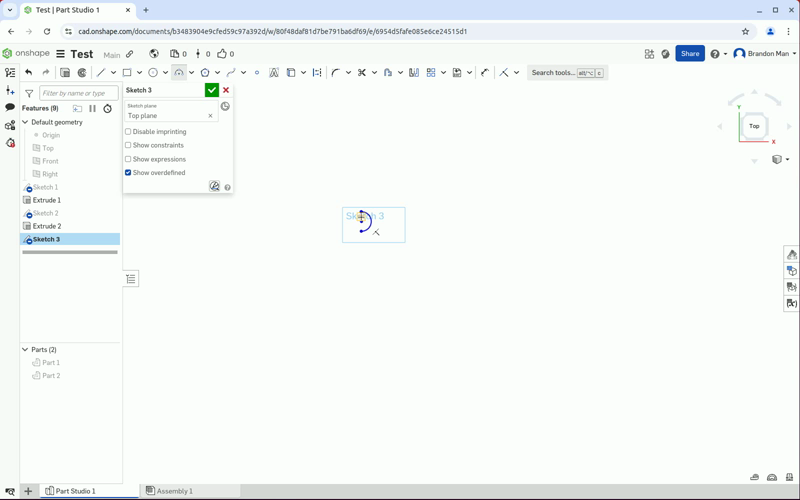
click(361, 216)
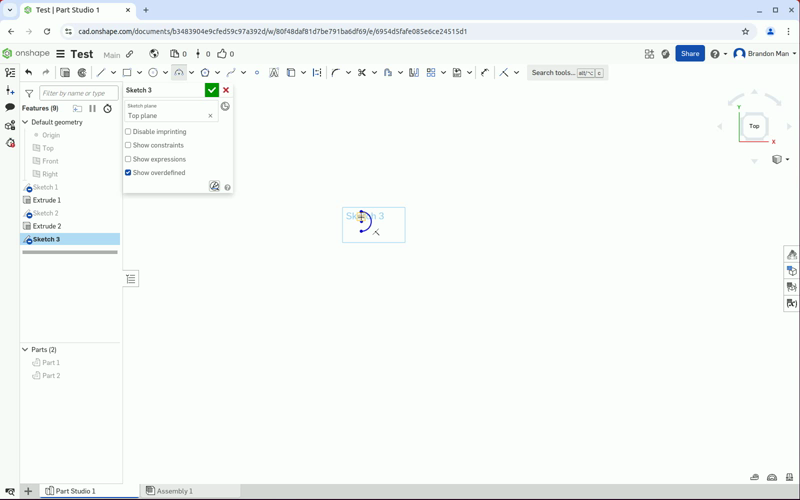
key_down(shift)
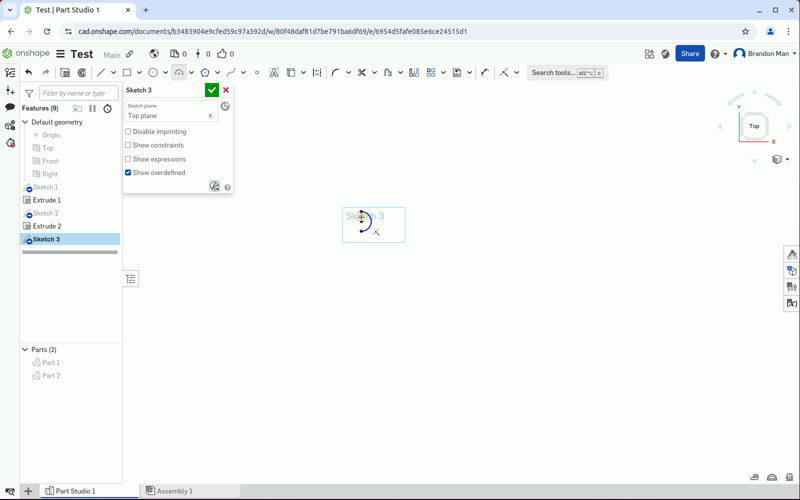
mouse_move(361, 225)
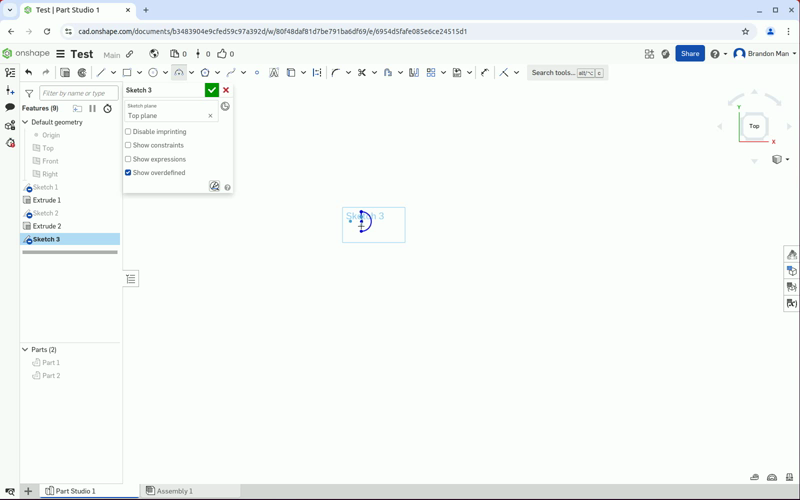
click(361, 225)
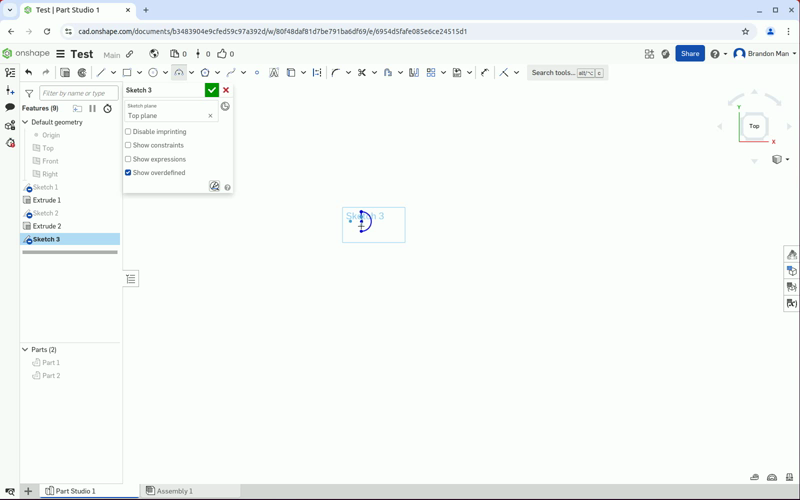
mouse_move(365, 221)
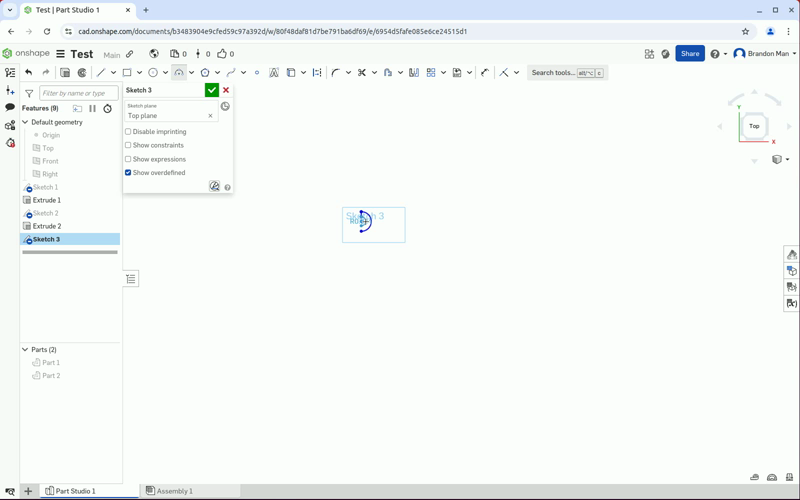
click(365, 221)
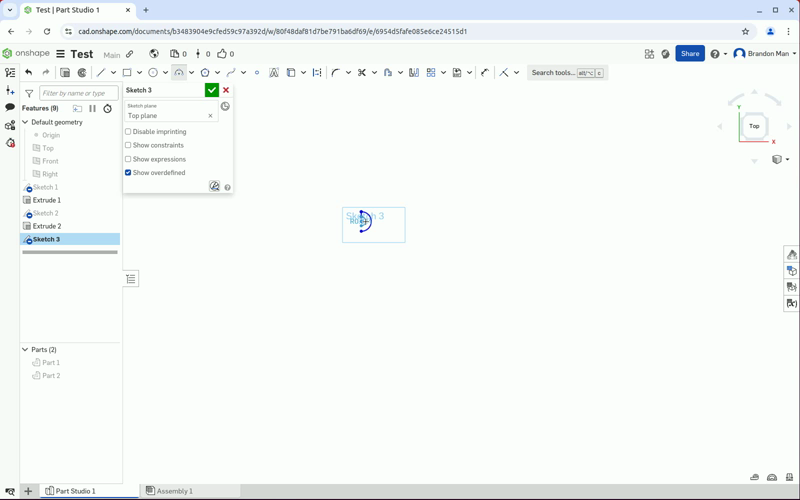
key_up(shift)
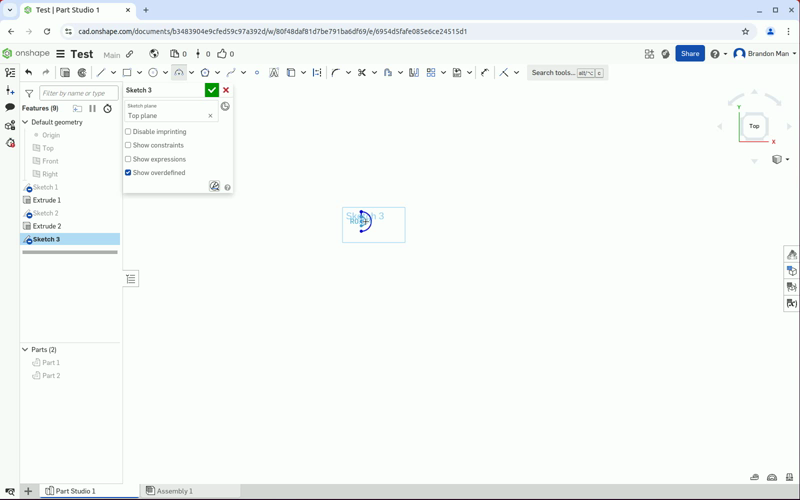
key(esc)
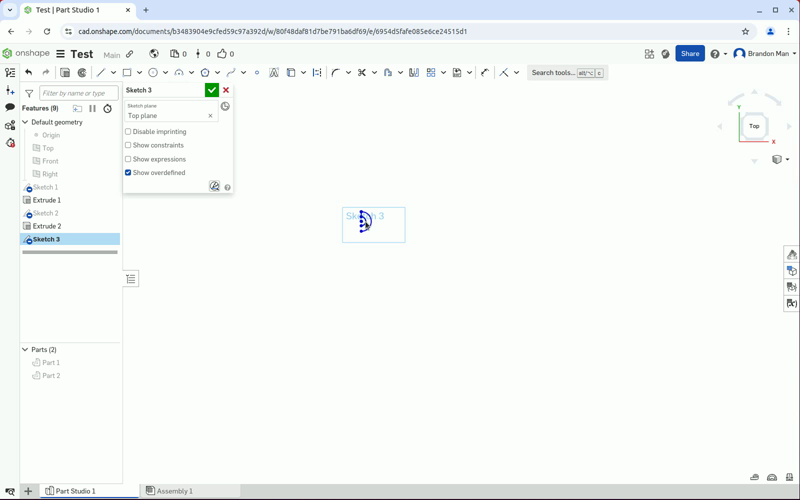
key(l)
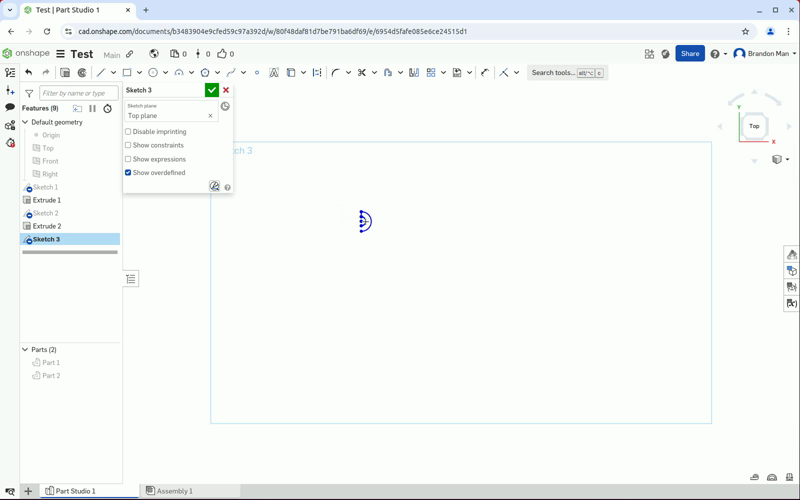
mouse_move(361, 225)
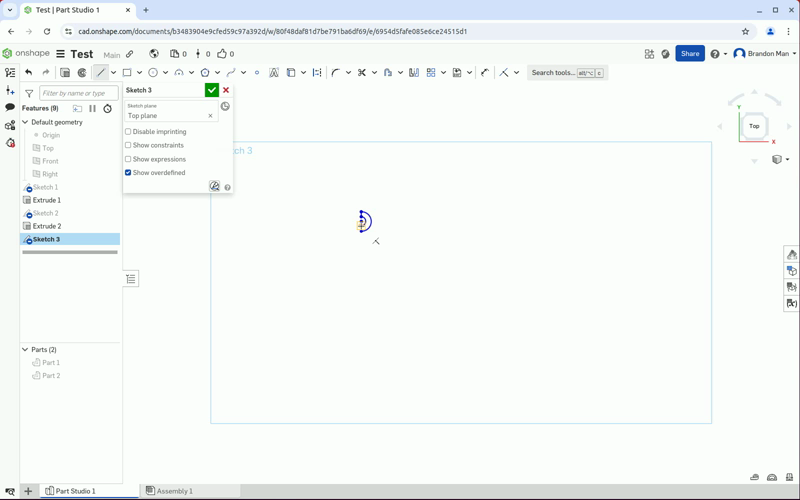
click(361, 225)
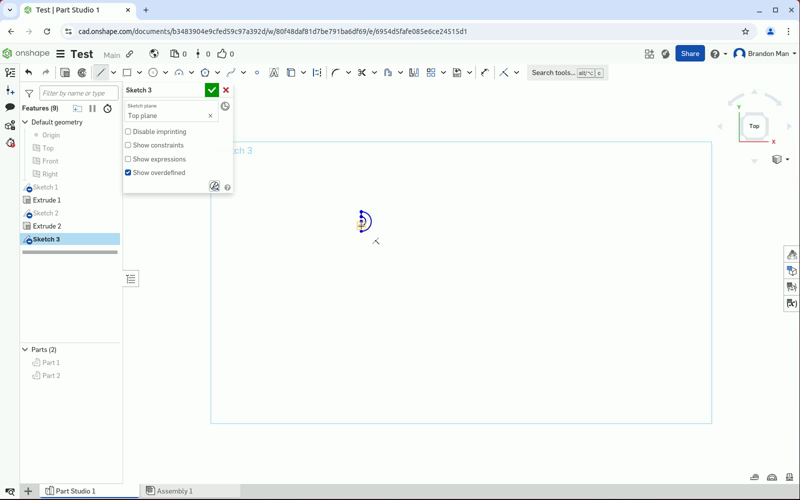
mouse_move(391, 225)
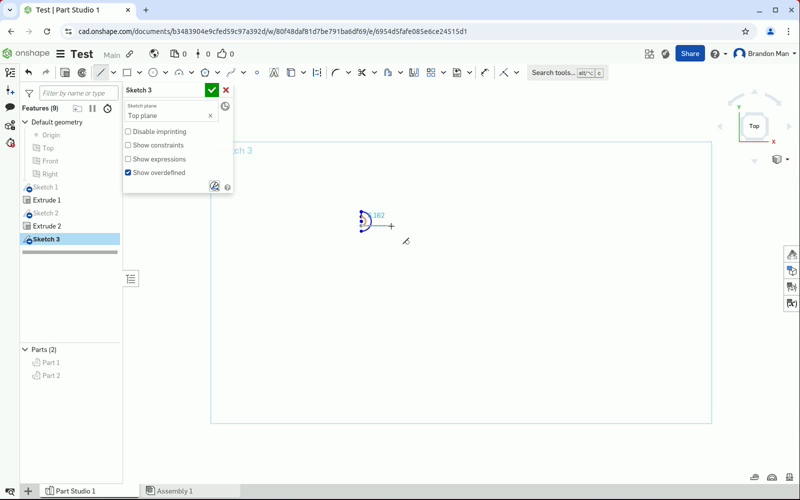
key_down(shift)
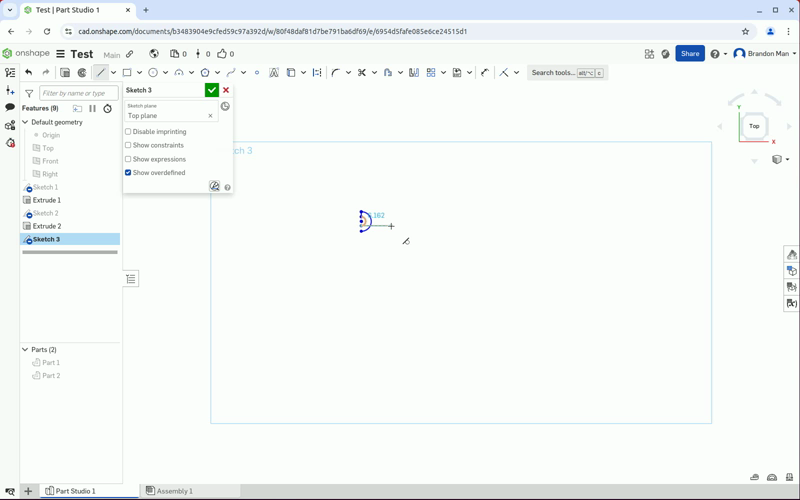
mouse_move(361, 231)
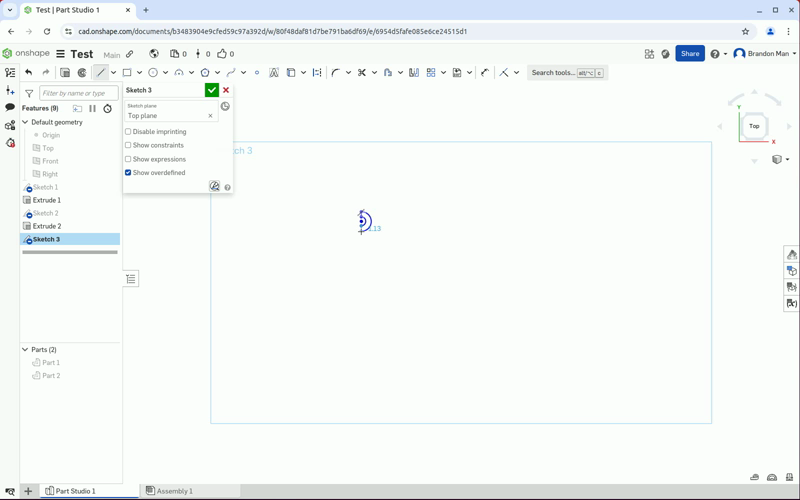
scroll(6)
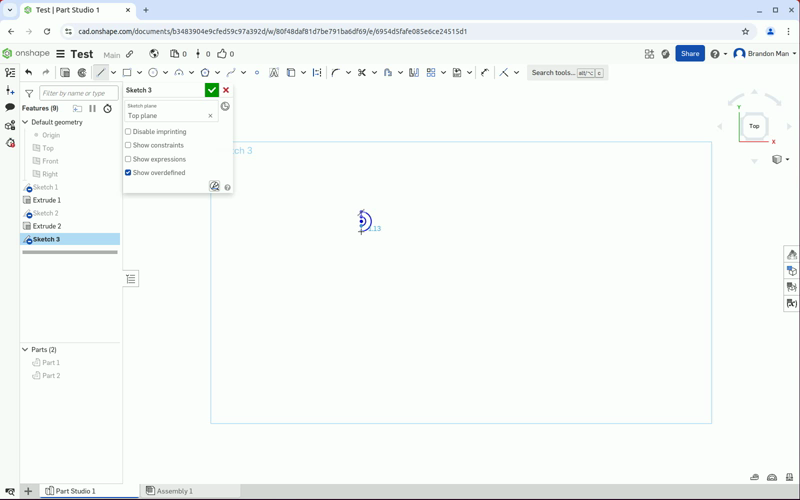
scroll(6)
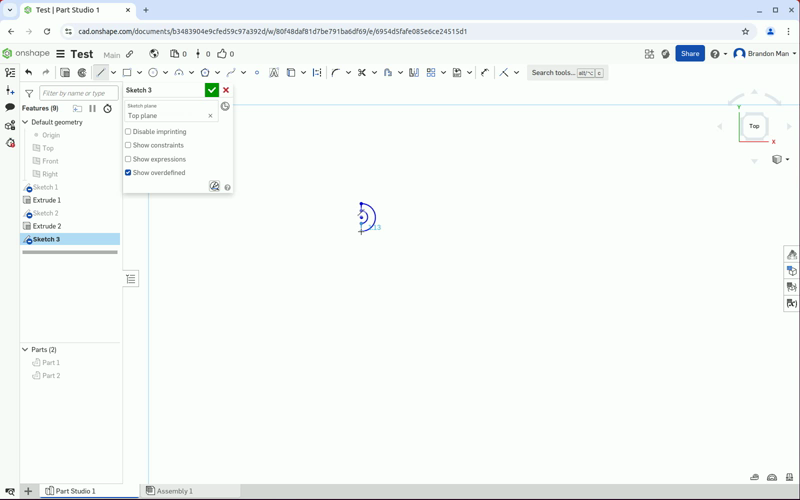
scroll(6)
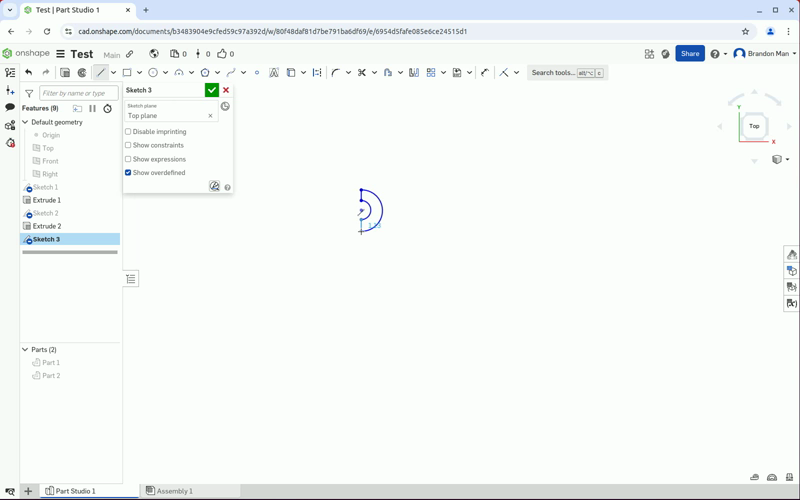
scroll(6)
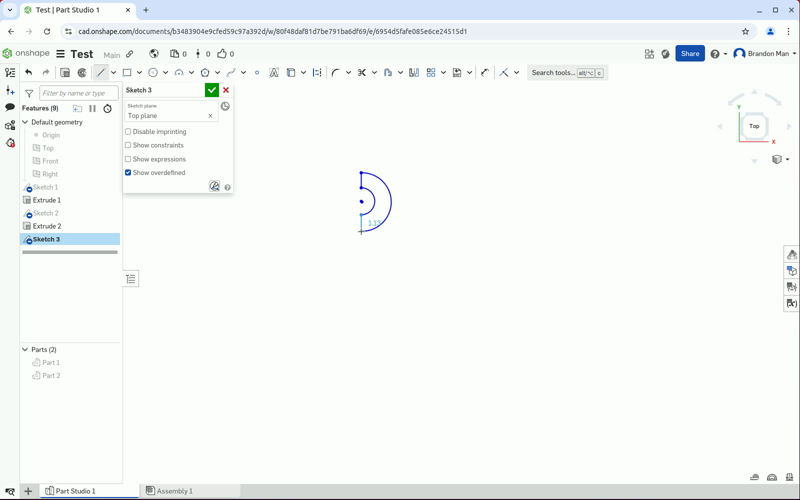
scroll(6)
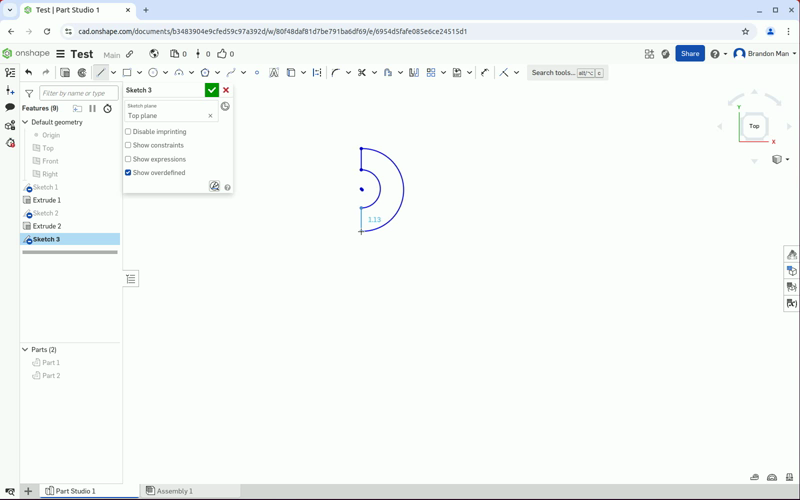
scroll(6)
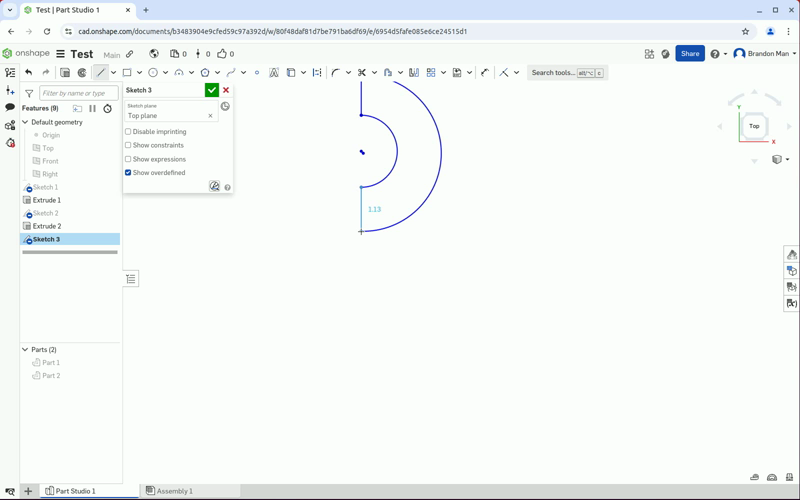
scroll(6)
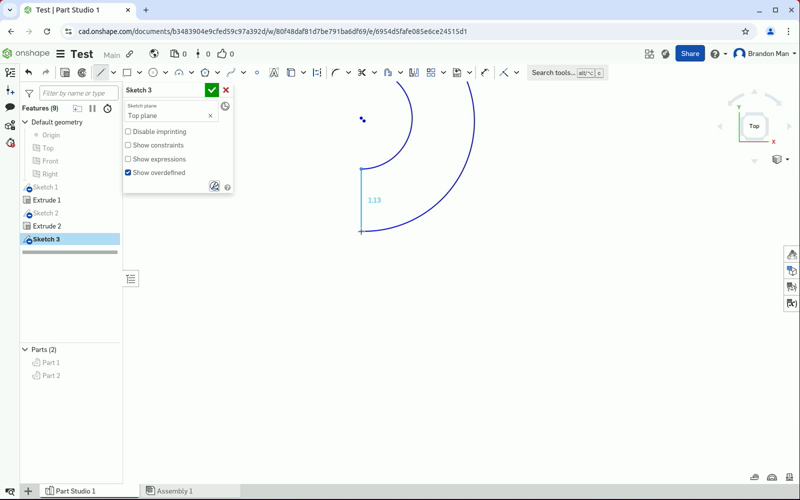
key_up(shift)
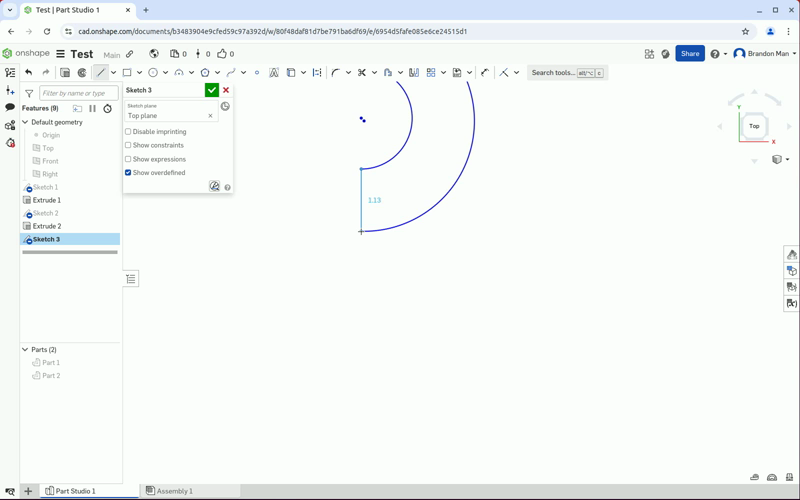
click(361, 231)
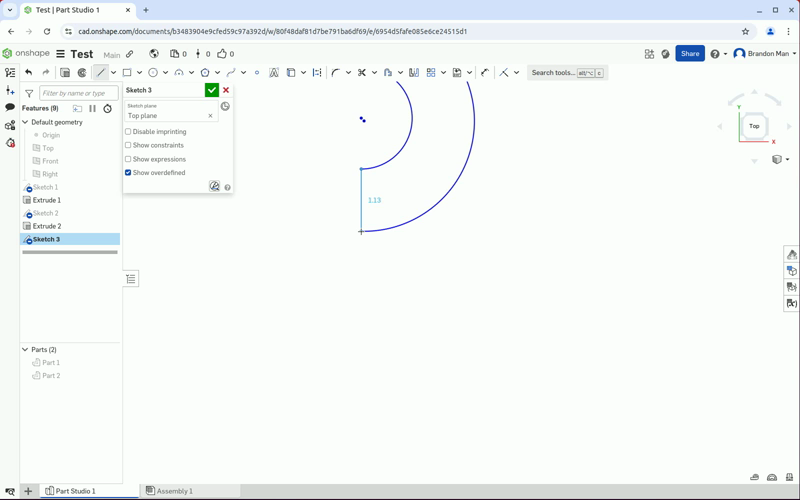
scroll(-6)
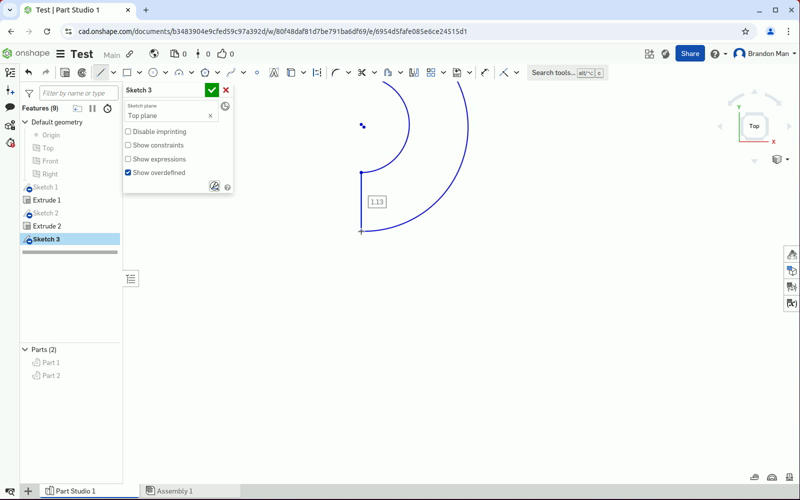
scroll(-6)
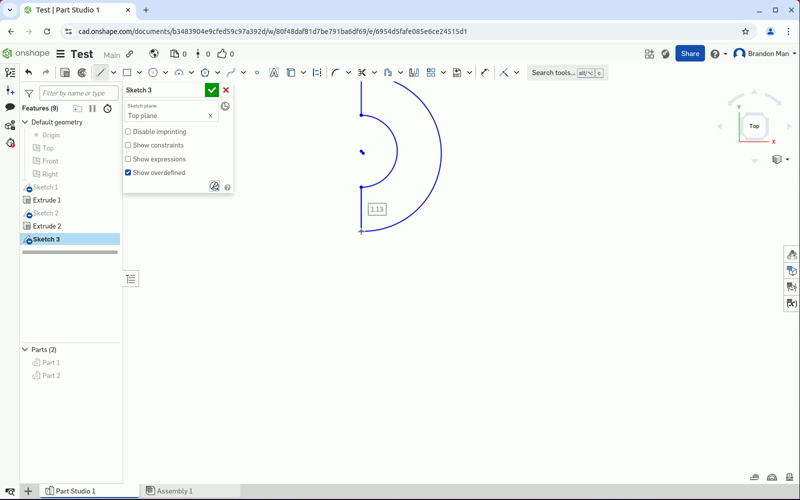
scroll(-6)
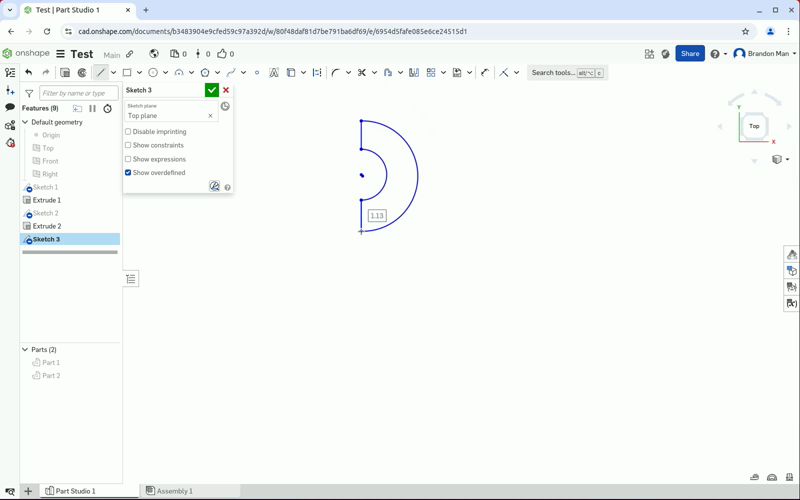
scroll(-6)
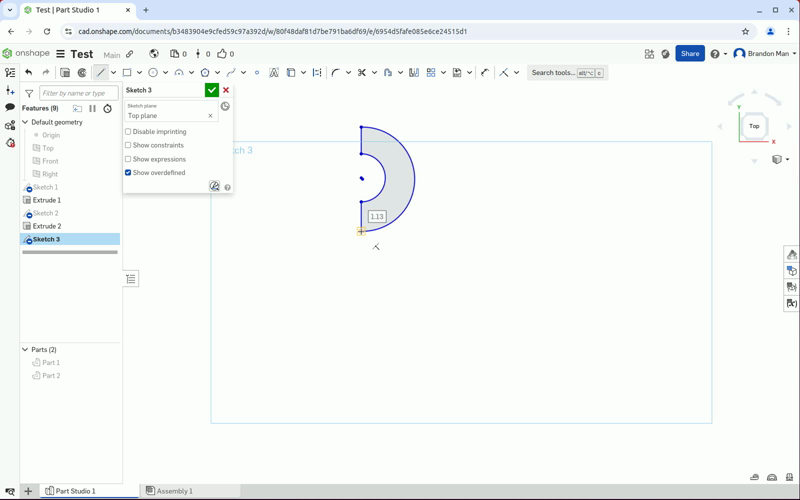
scroll(-6)
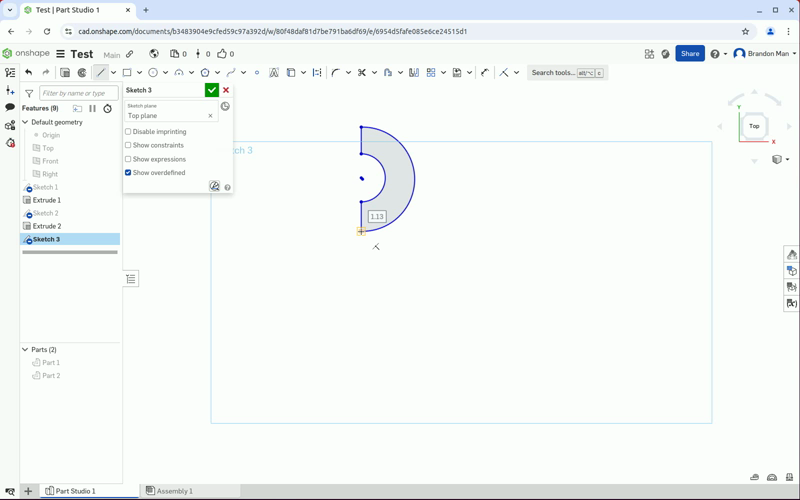
scroll(-6)
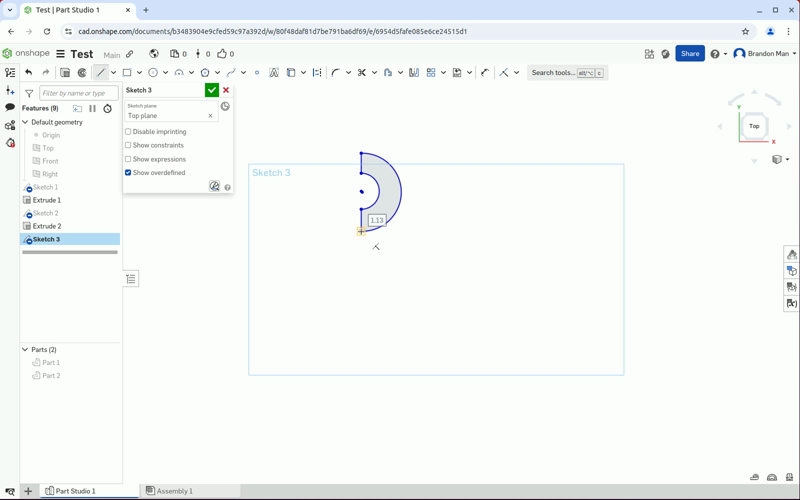
scroll(-6)
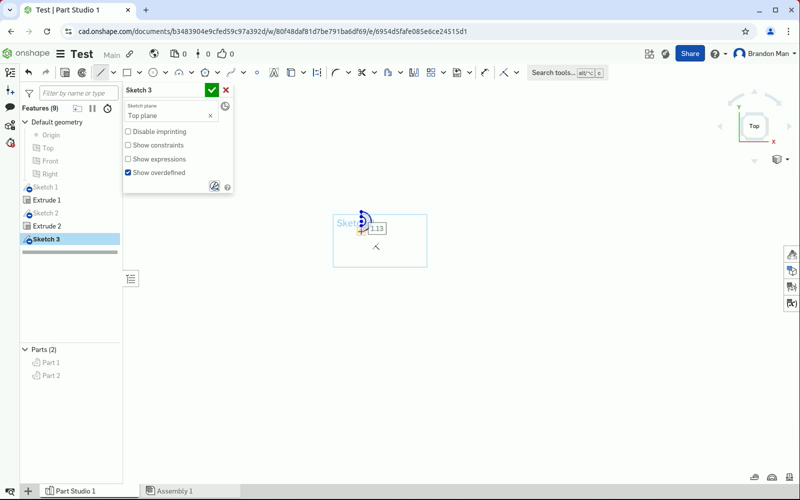
key(esc)
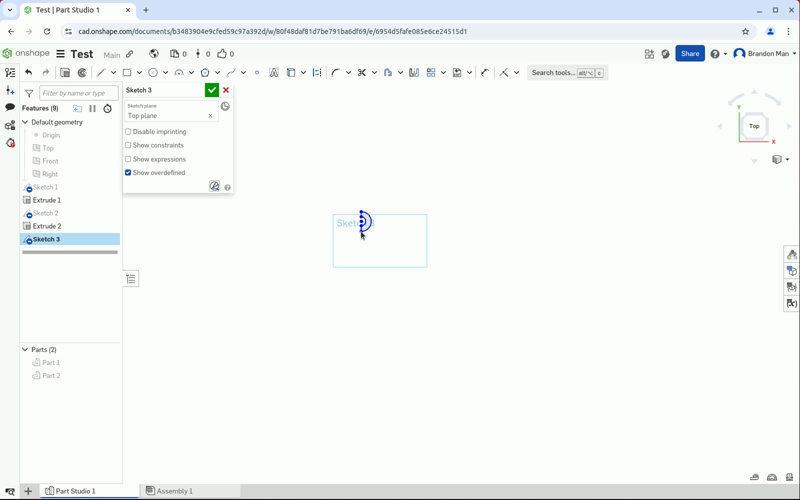
mouse_move(363, 213)
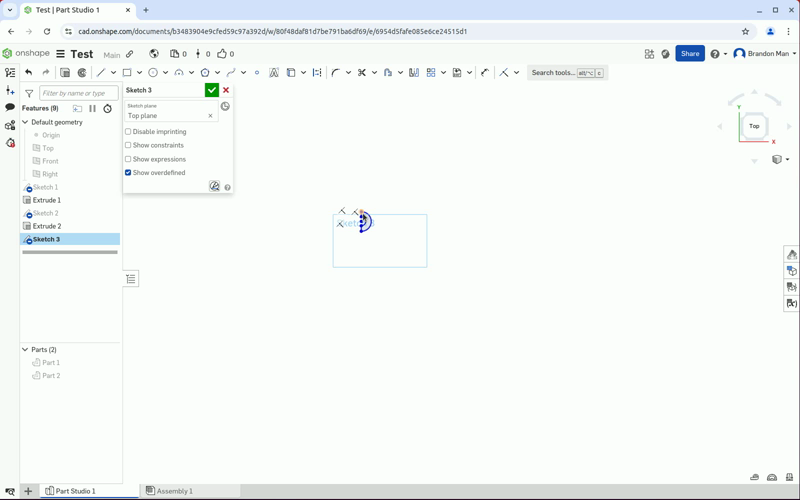
scroll(6)
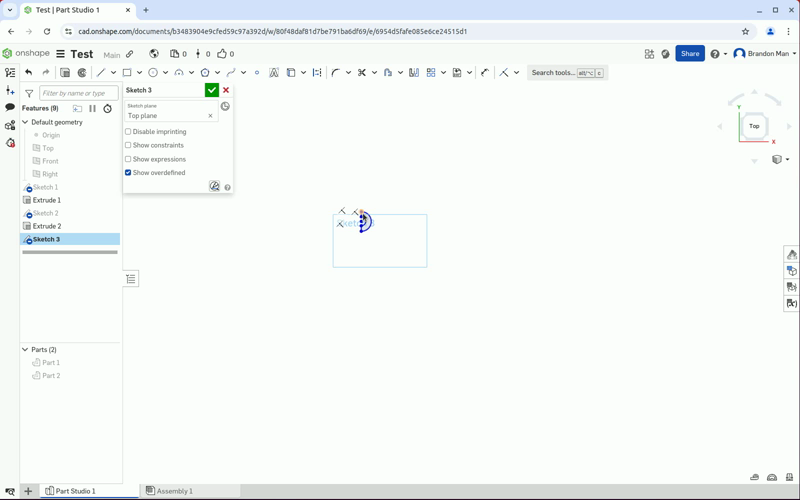
scroll(6)
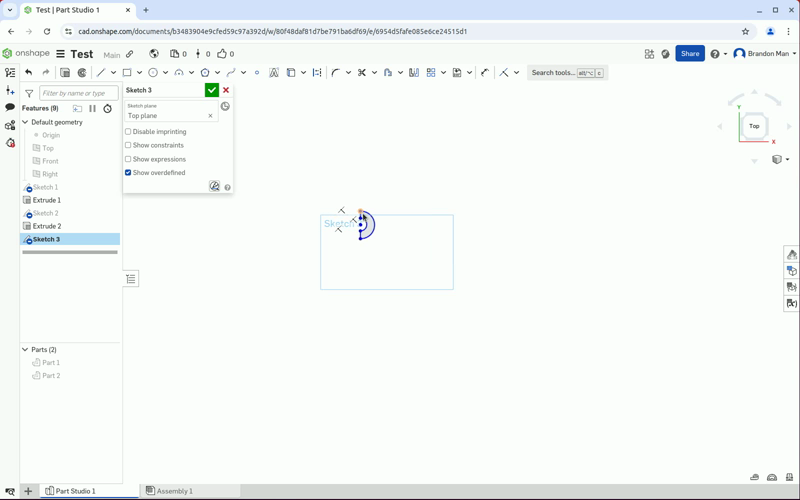
scroll(6)
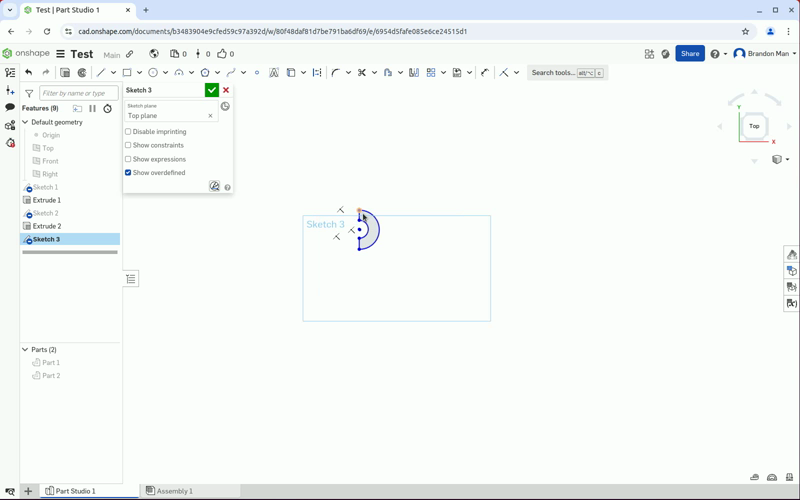
scroll(6)
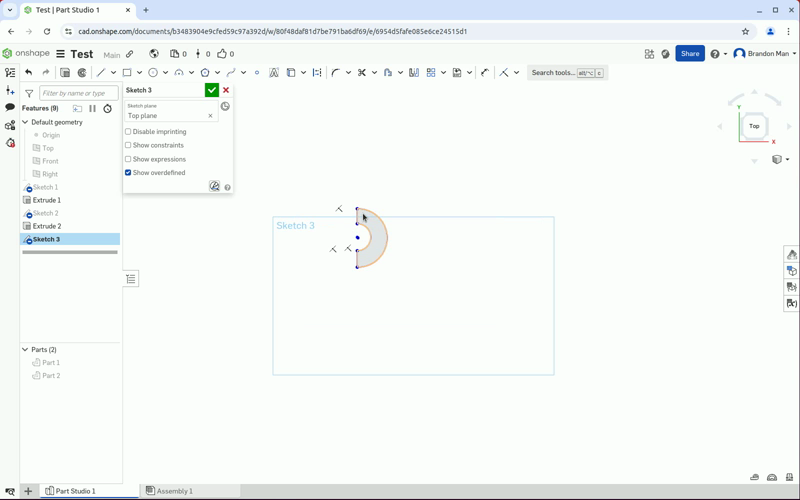
scroll(6)
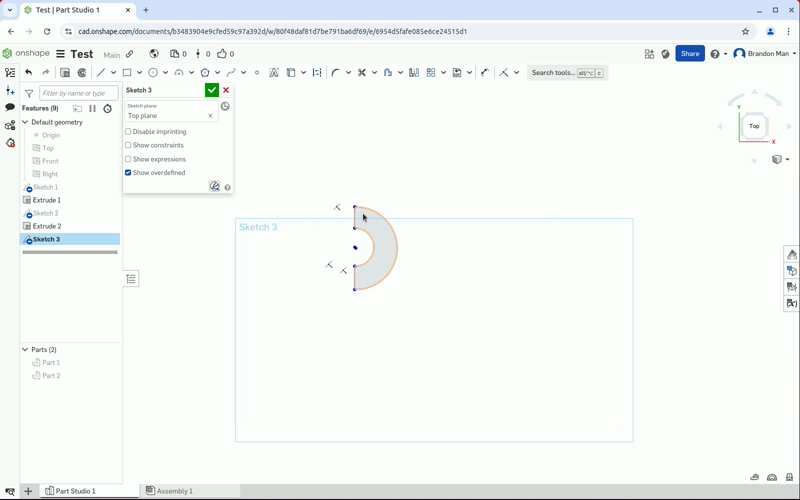
scroll(6)
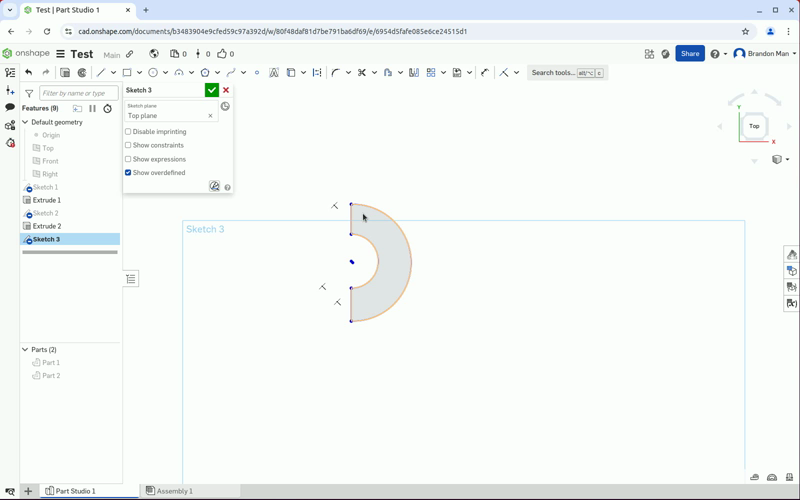
scroll(6)
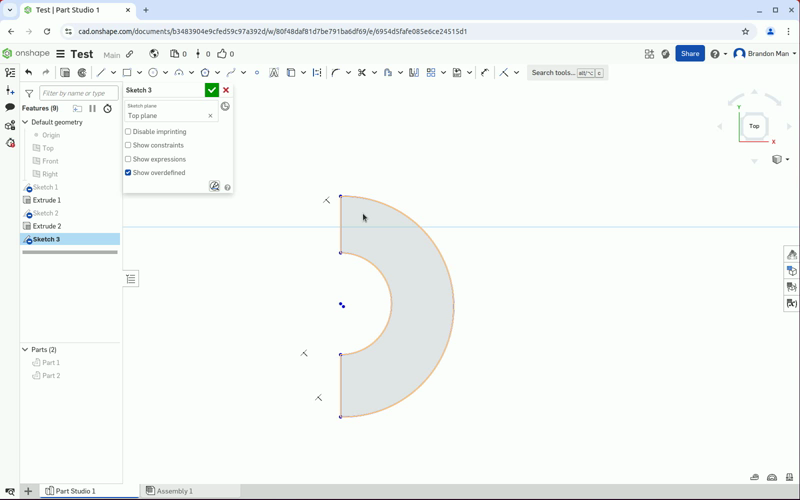
click(363, 213)
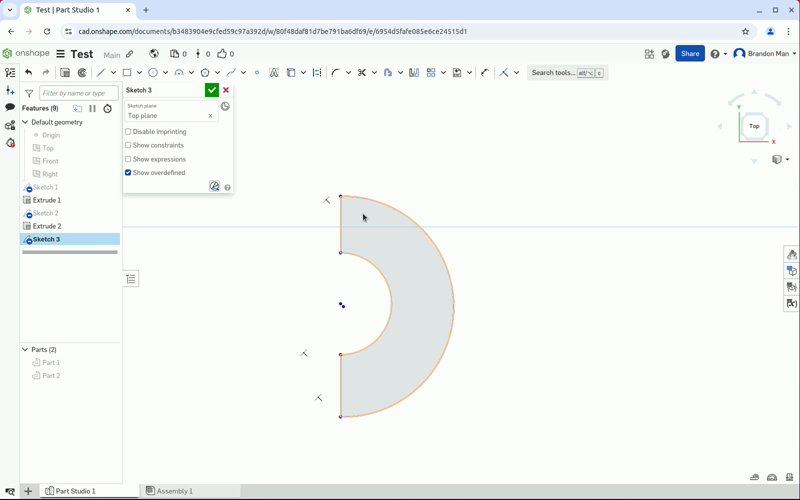
scroll(-6)
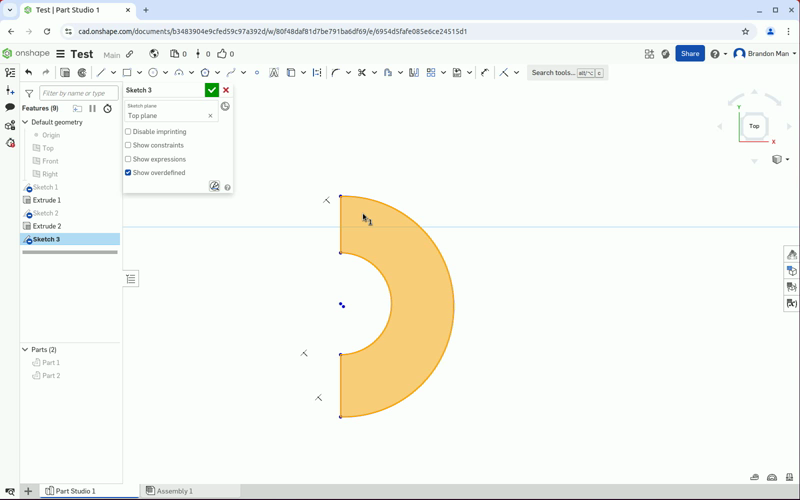
scroll(-6)
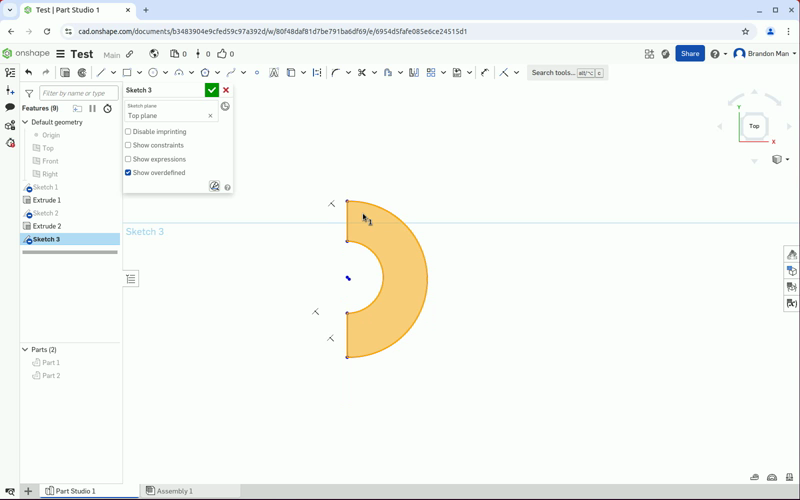
scroll(-6)
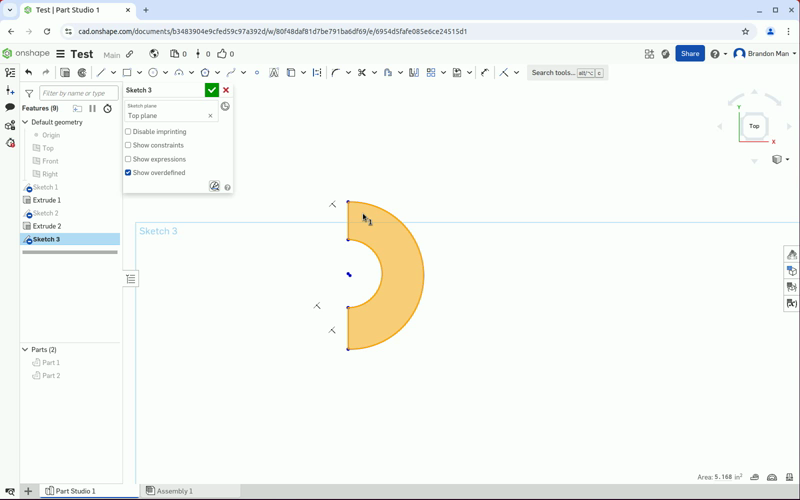
scroll(-6)
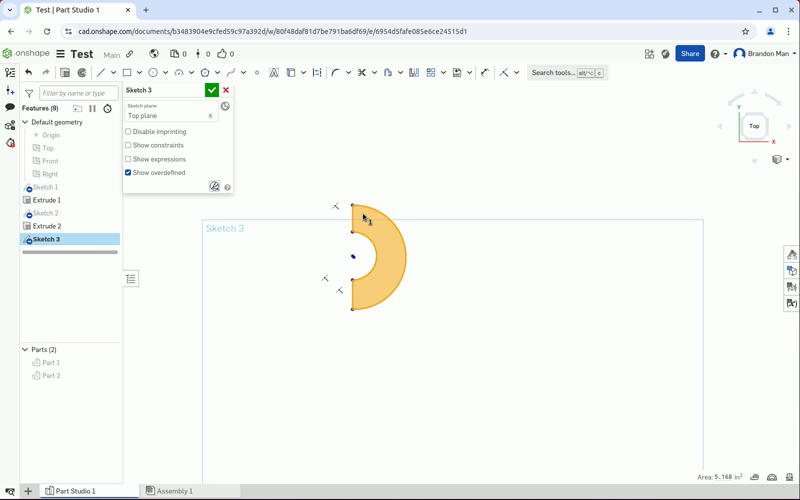
scroll(-6)
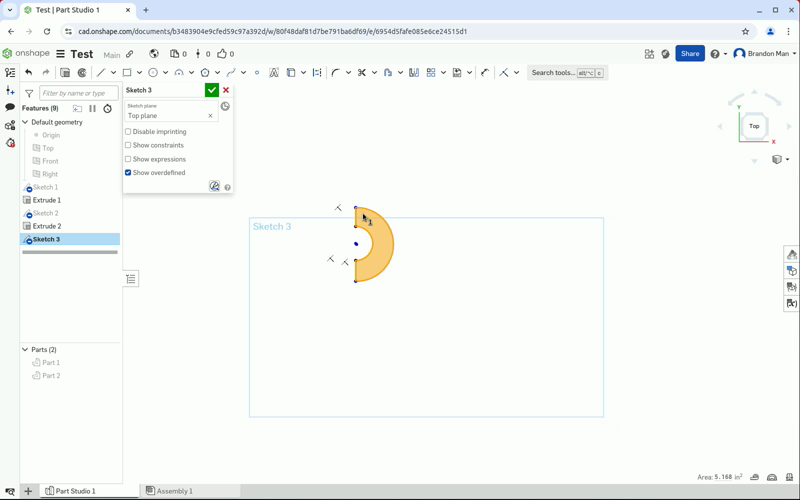
scroll(-6)
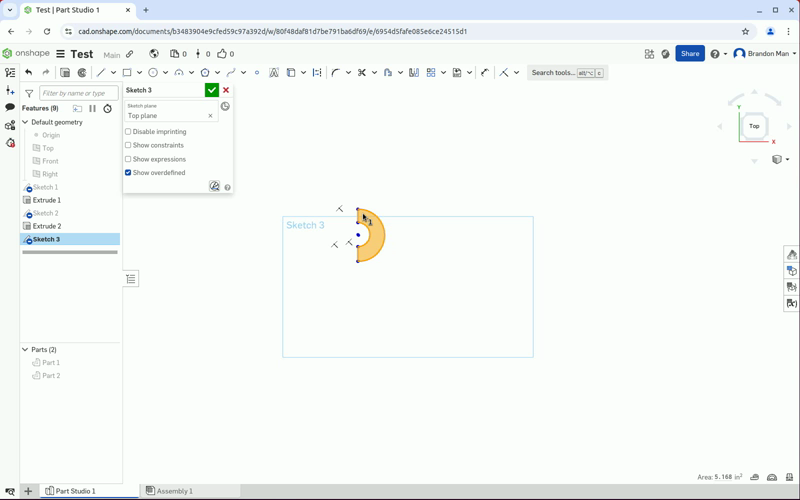
scroll(-6)
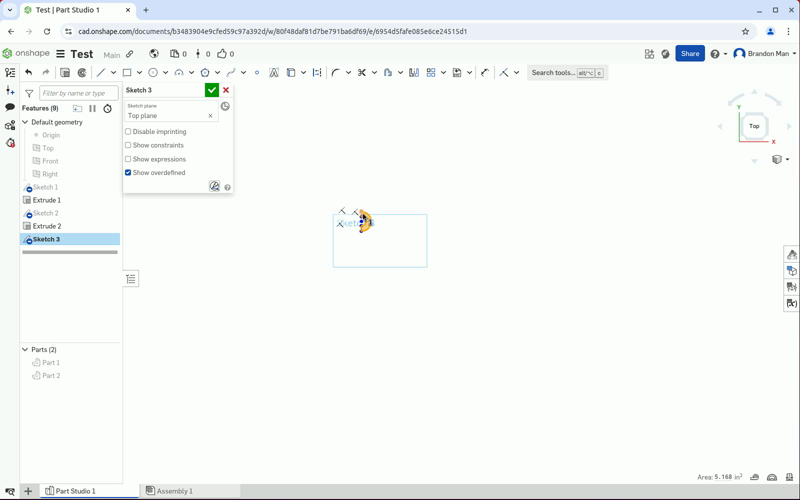
mouse_move(73, 352)
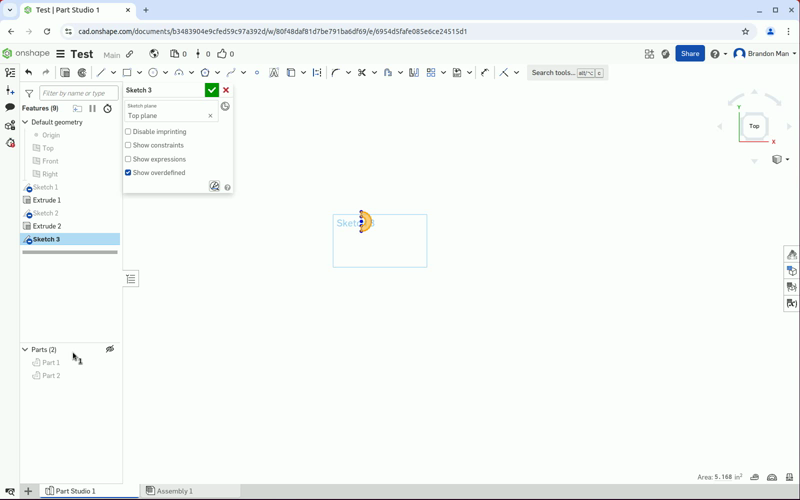
key(shift+y)
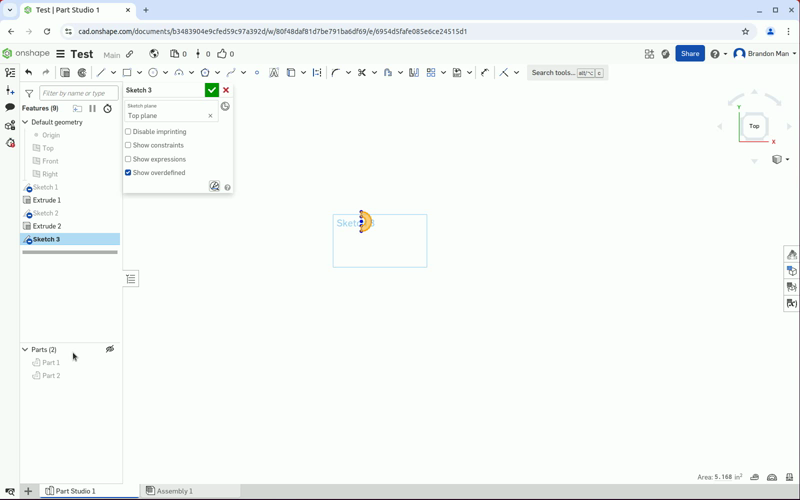
key(shift+e)
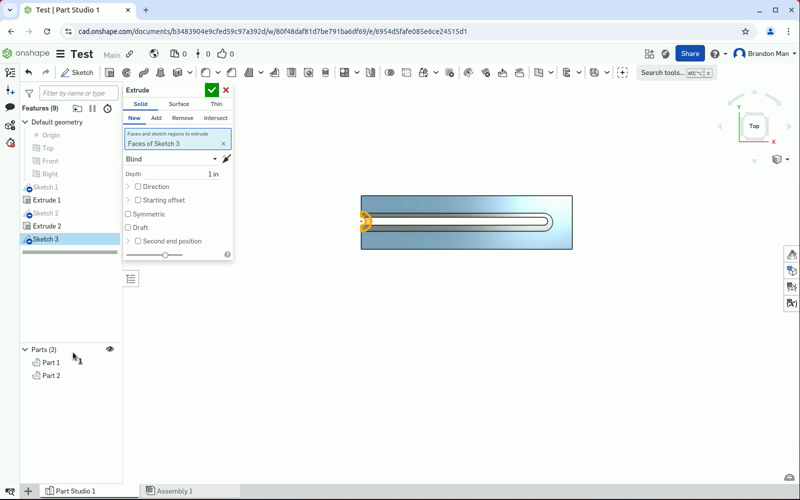
mouse_move(143, 106)
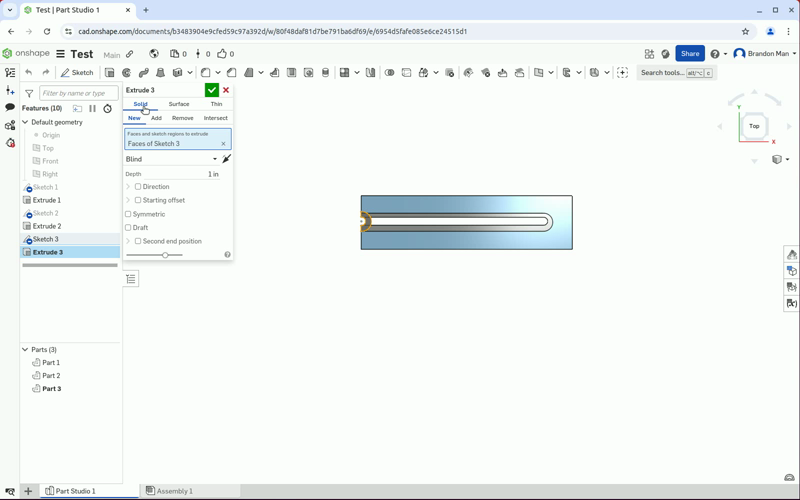
click(143, 106)
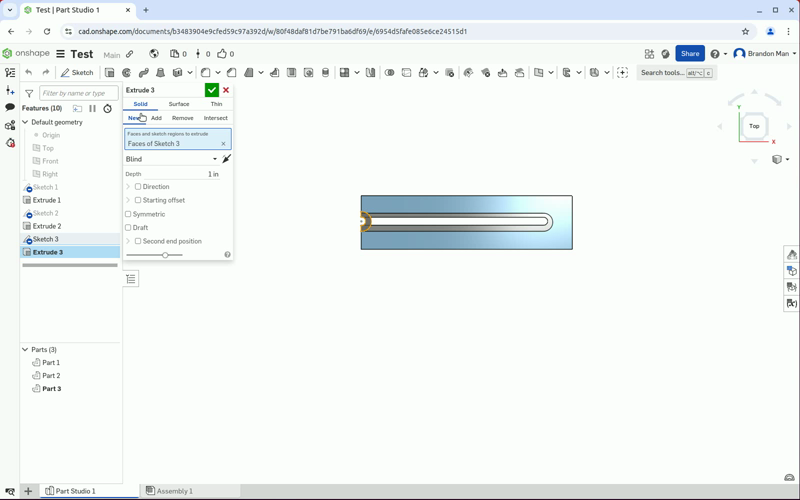
mouse_move(137, 120)
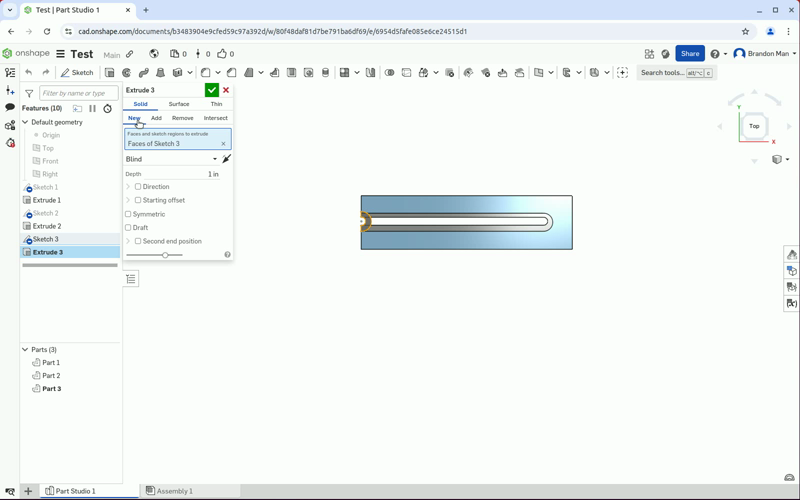
click(137, 120)
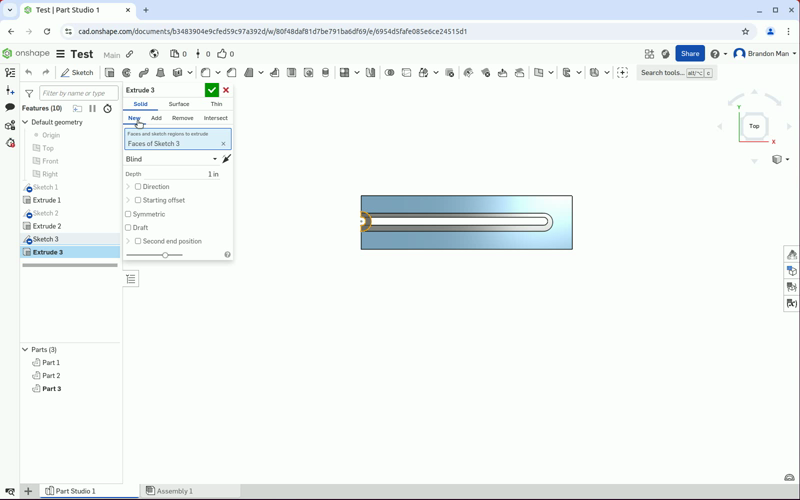
key(tab, 4)
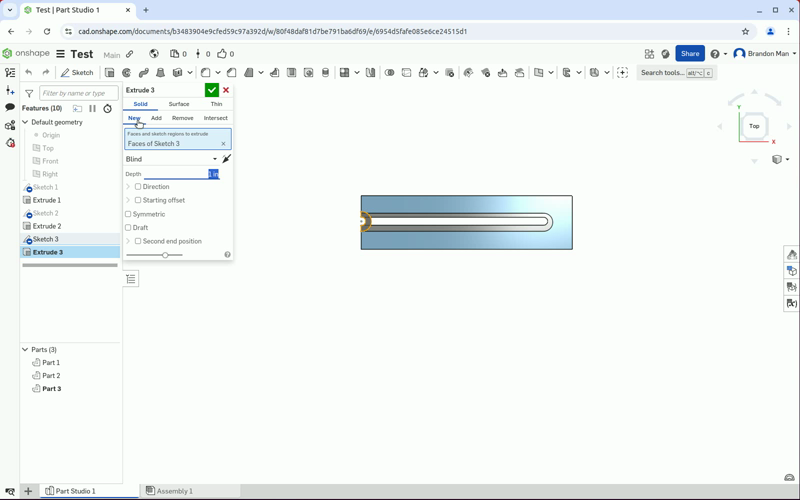
text(6.018)
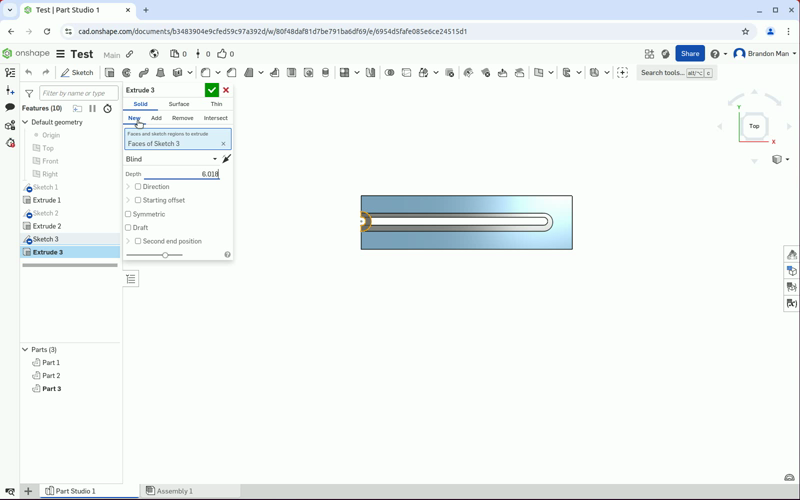
key(enter)
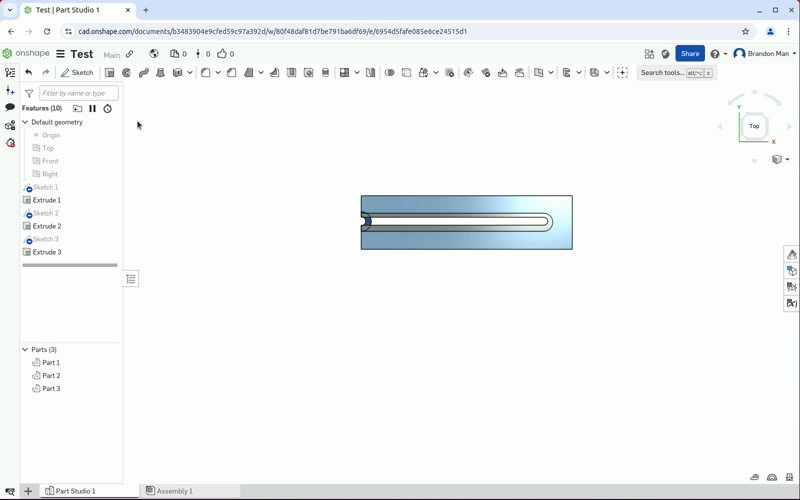
key(shift+h)
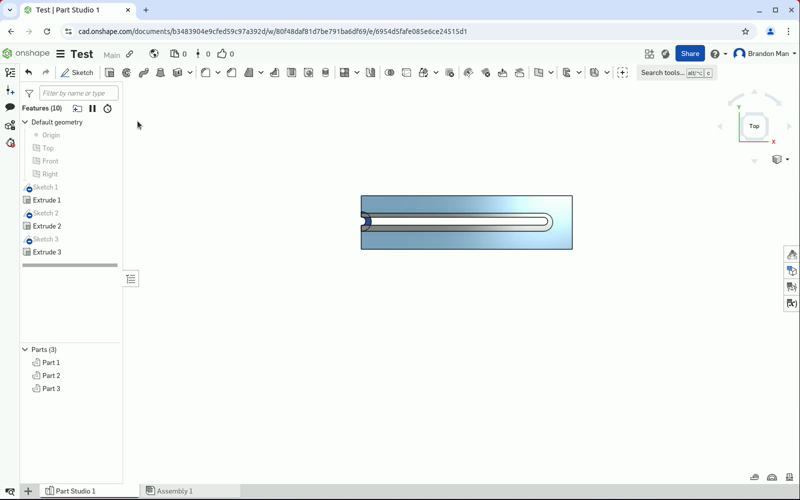
key(shift+h)
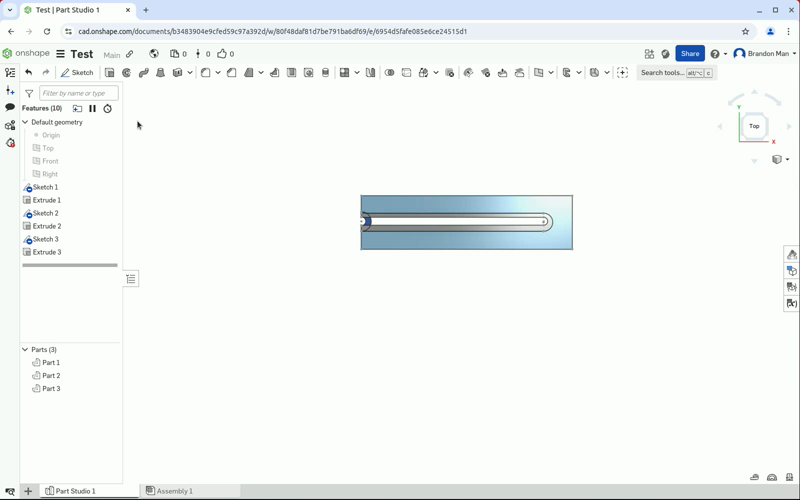
key(shift+7)
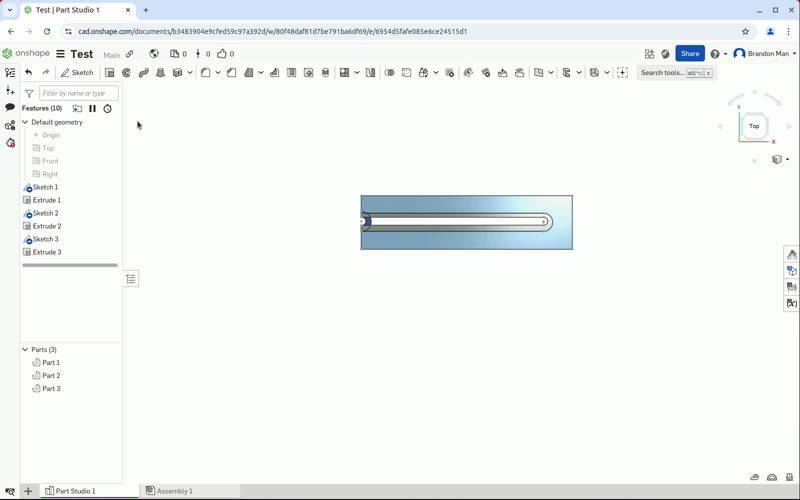
key(up, 3)
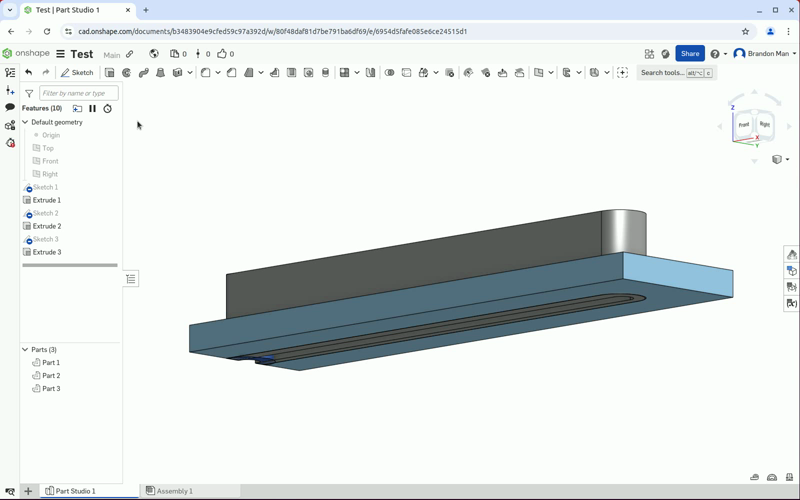
key(left, 3)
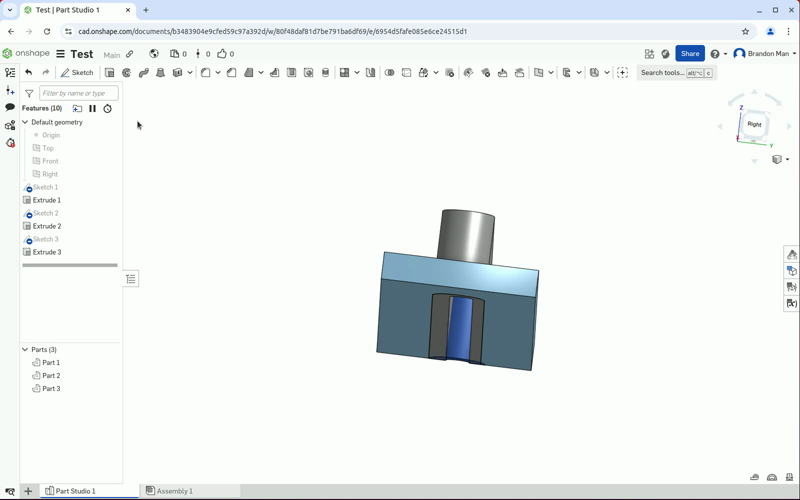
key(right, 3)
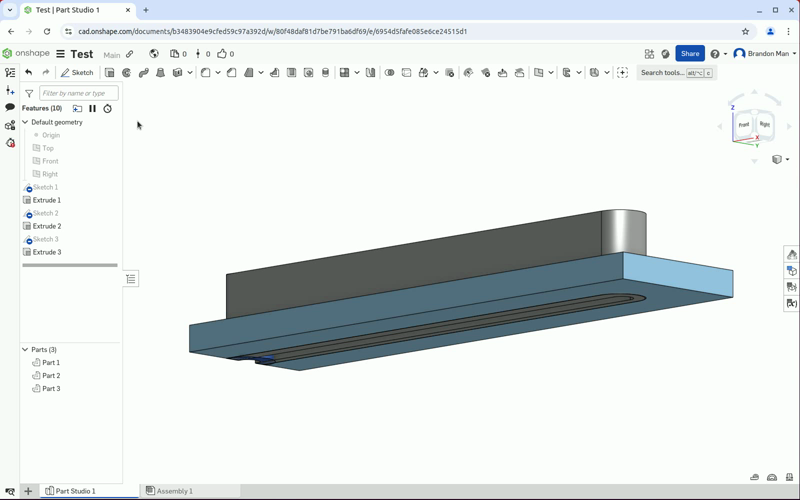
key(down, 3)
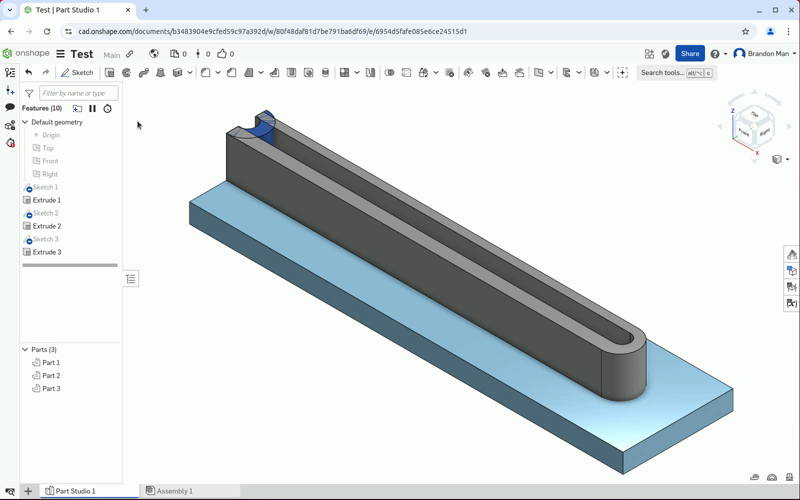
mouse_move(73, 189)
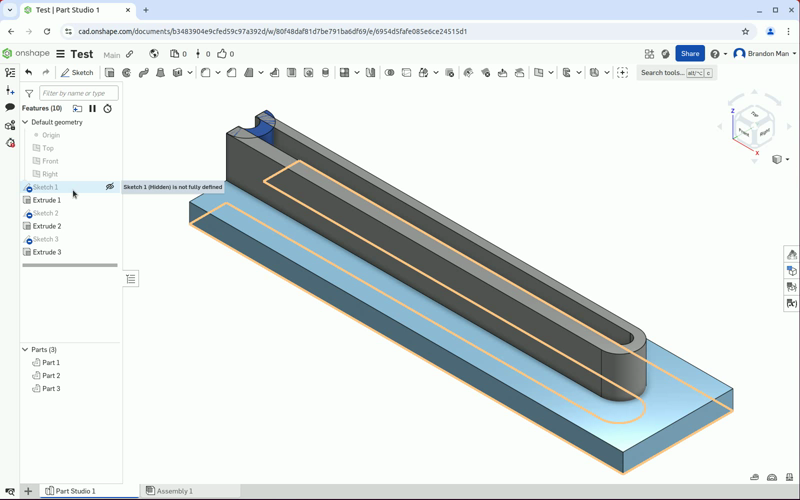
click(73, 189)